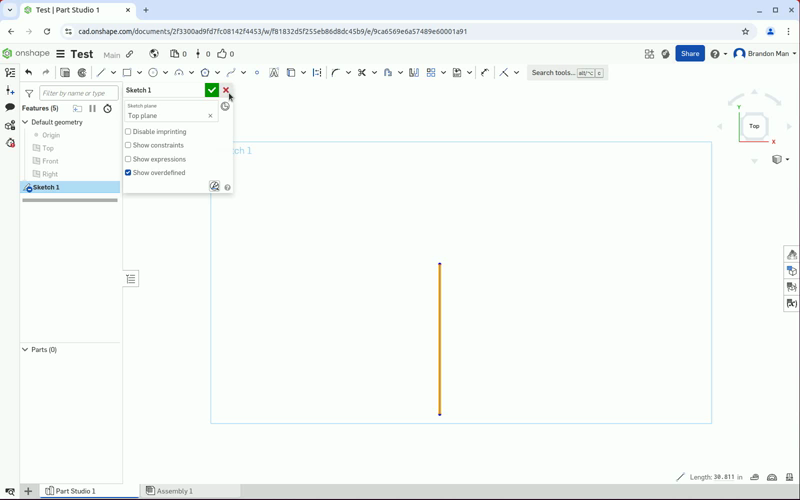
key(shift+h)
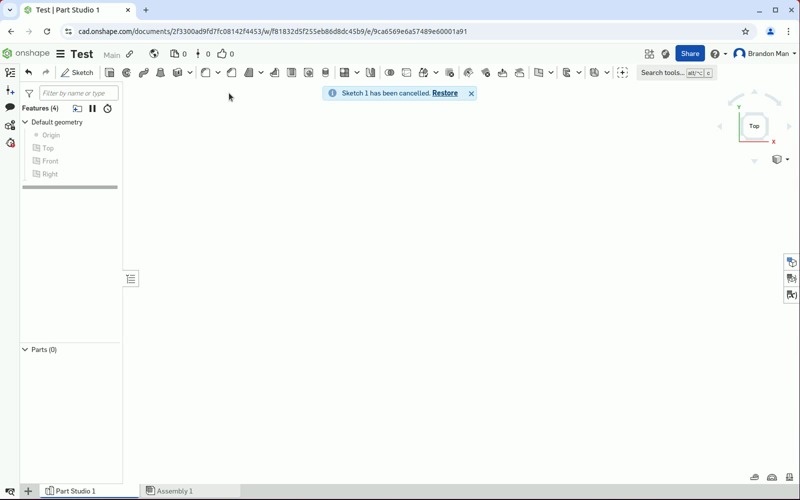
mouse_move(73, 352)
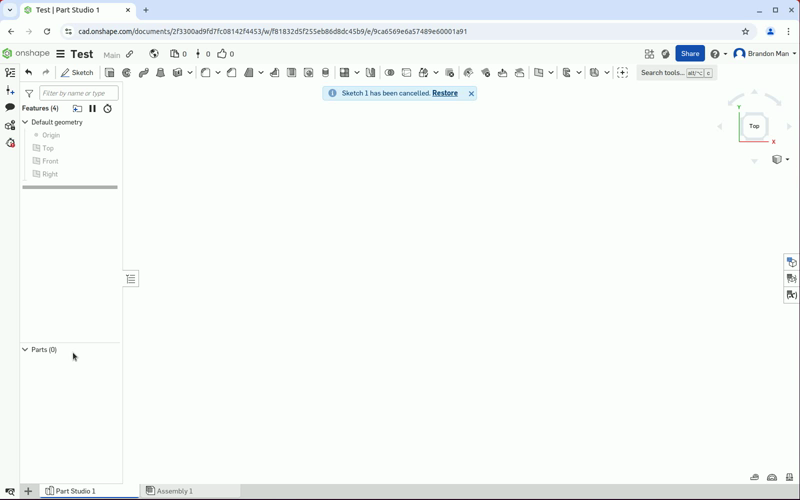
key(y)
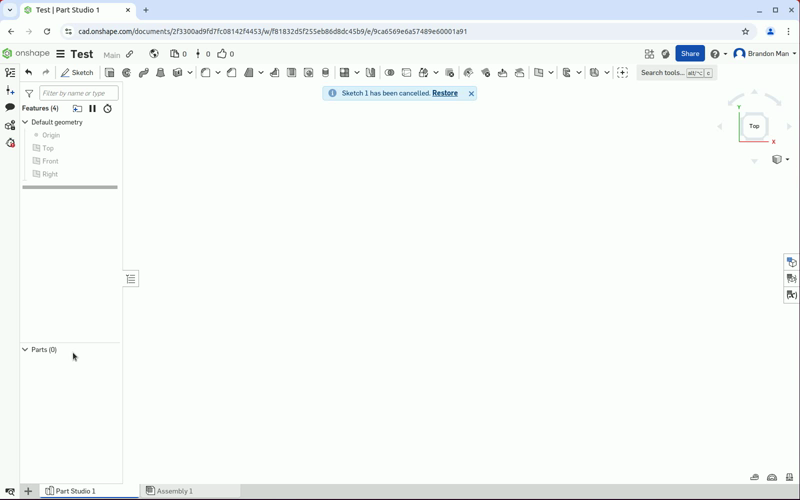
key(shift+p)
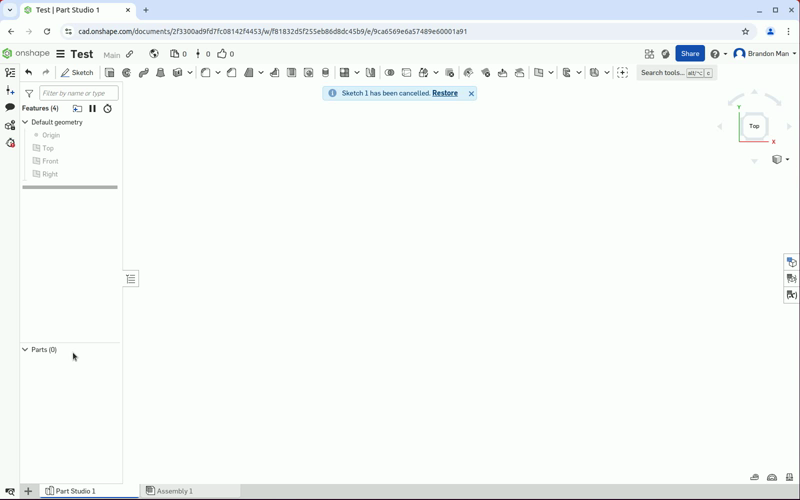
key(space)
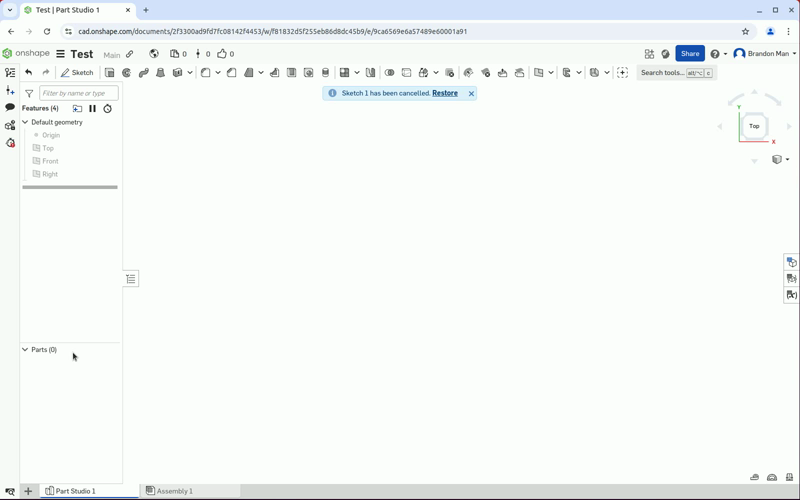
key_down(shift)
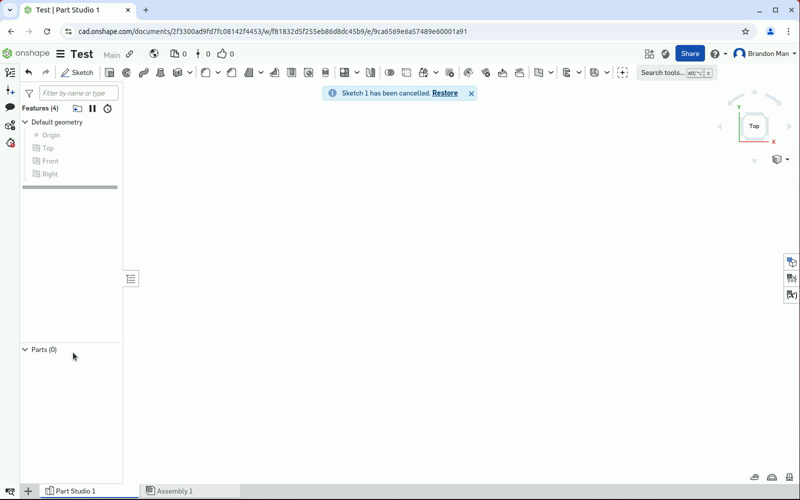
key(up)
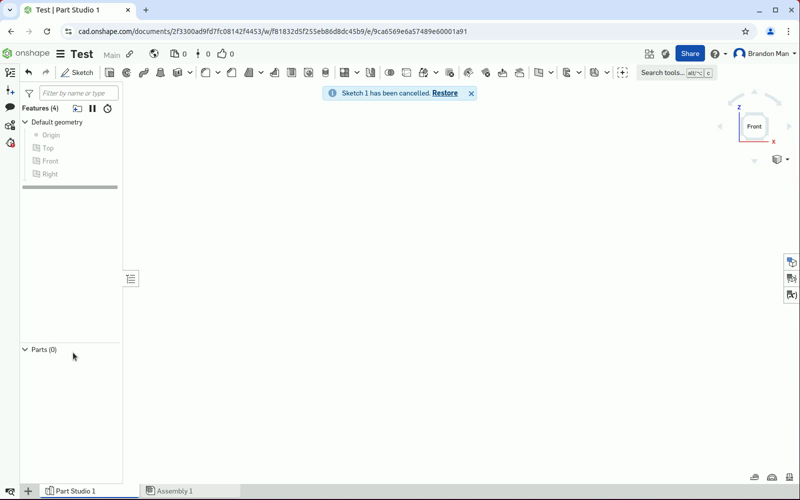
key_up(shift)
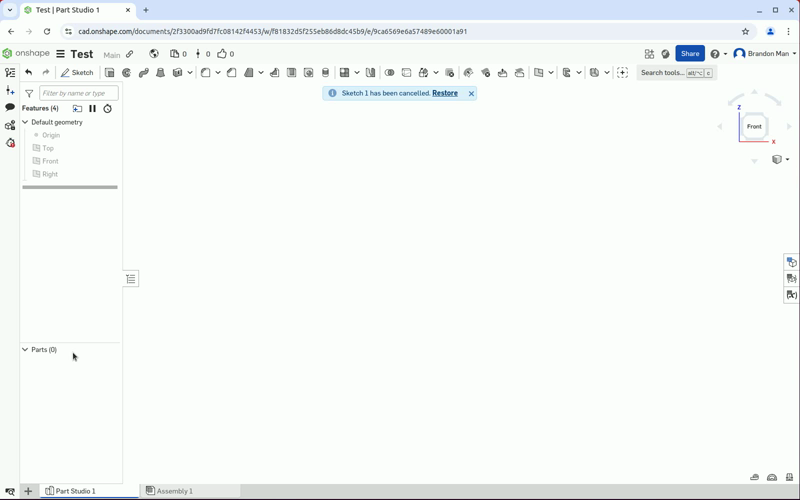
mouse_move(73, 352)
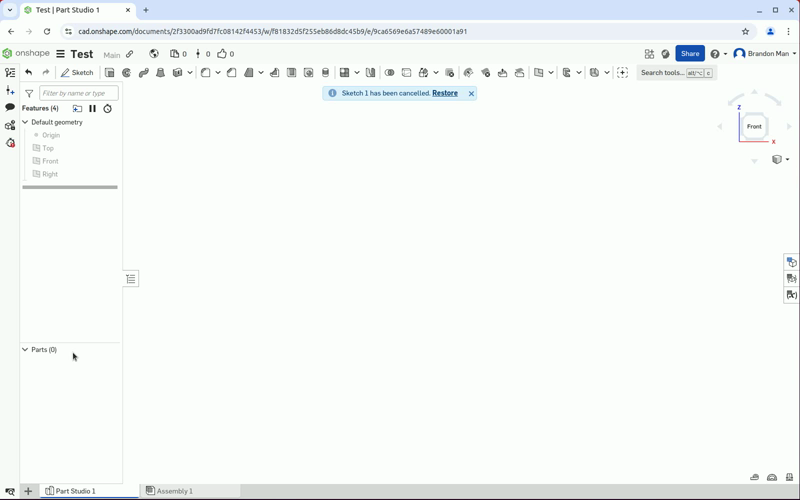
key(shift+y)
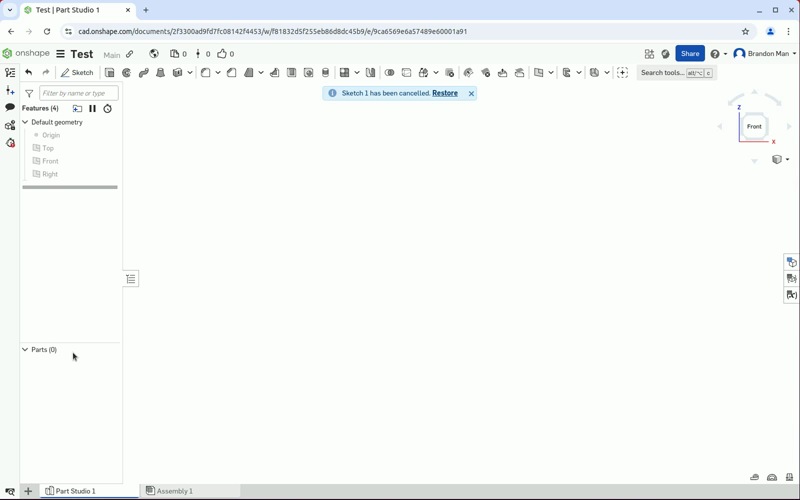
key(shift+s)
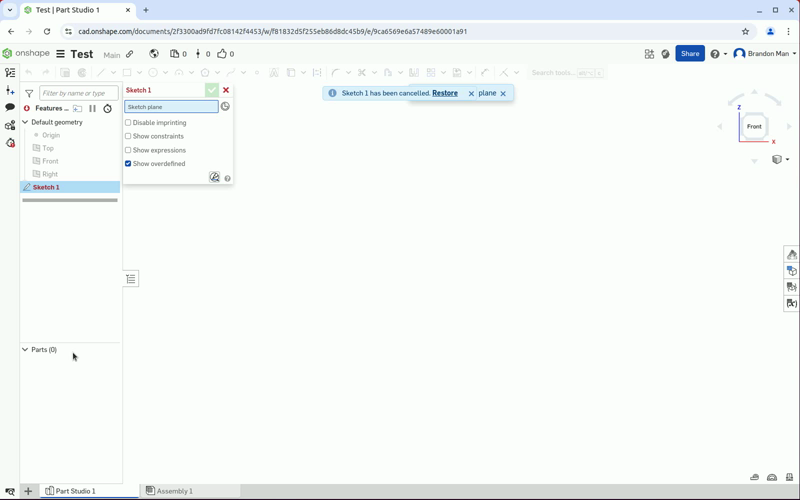
mouse_move(73, 163)
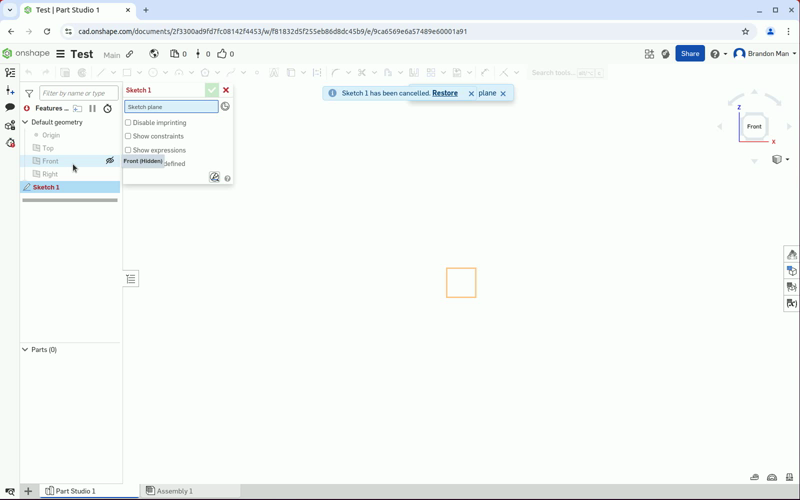
click(73, 163)
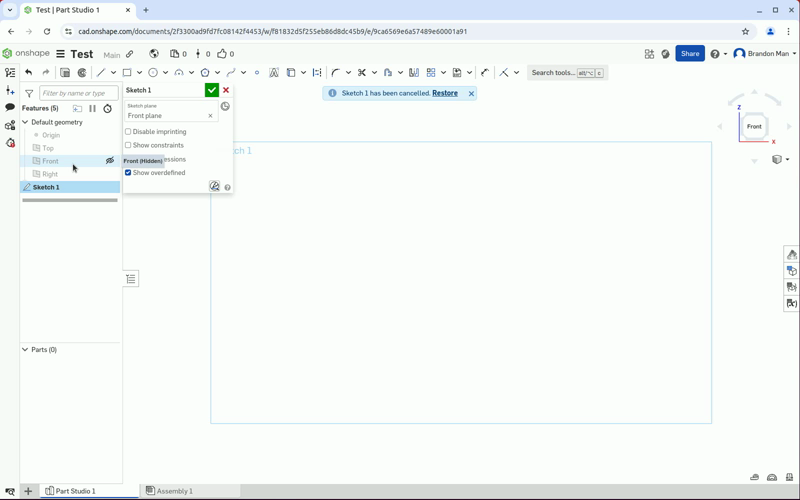
mouse_move(73, 352)
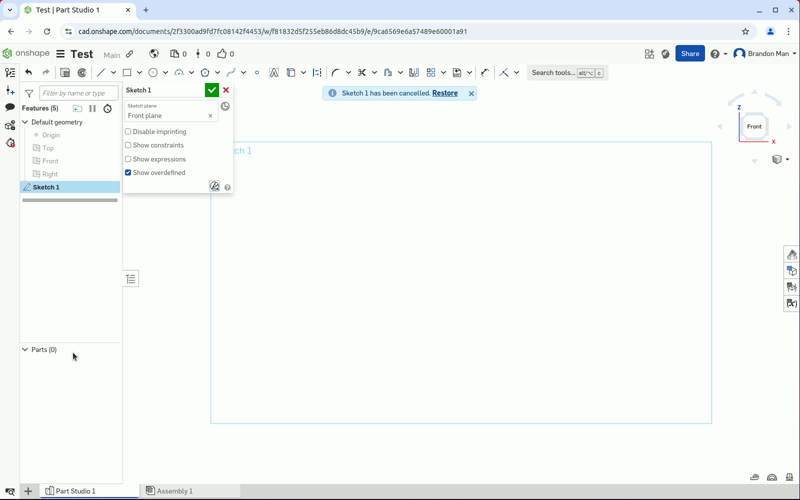
key(y)
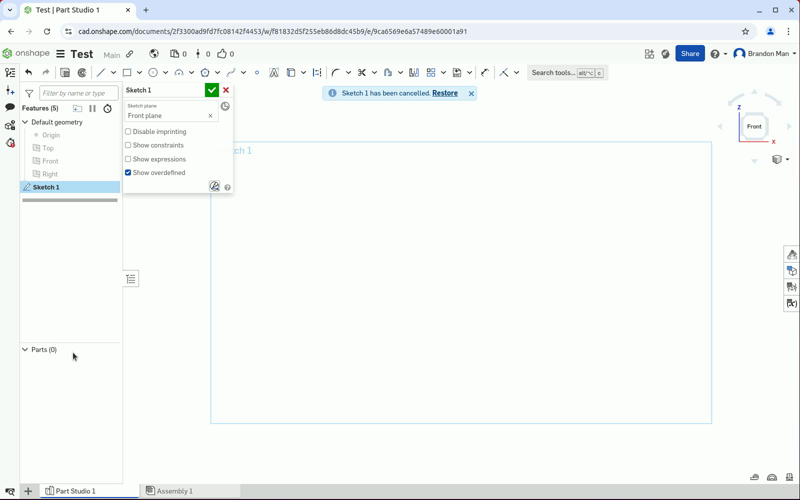
key(l)
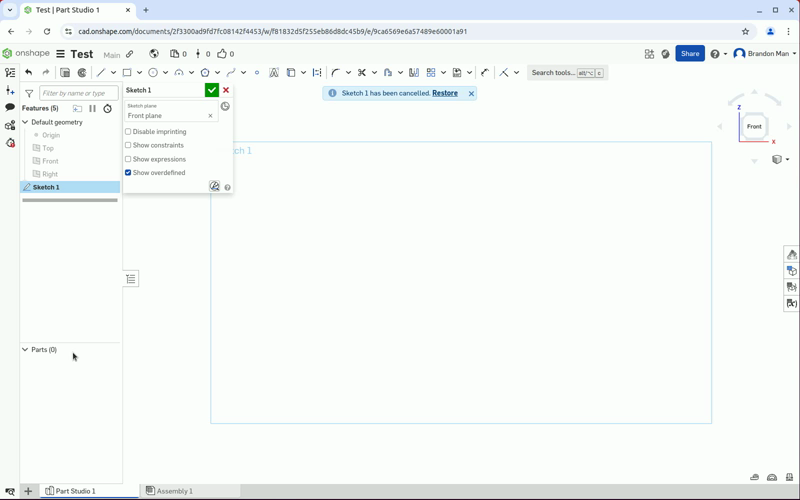
key_down(shift)
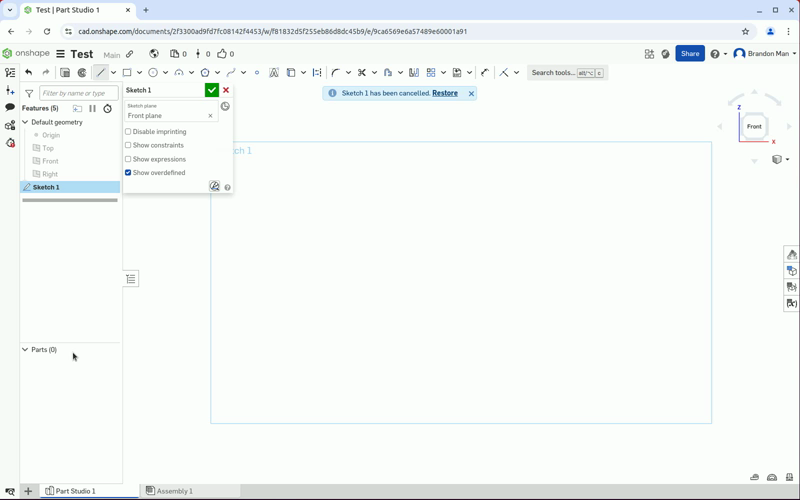
mouse_move(352, 334)
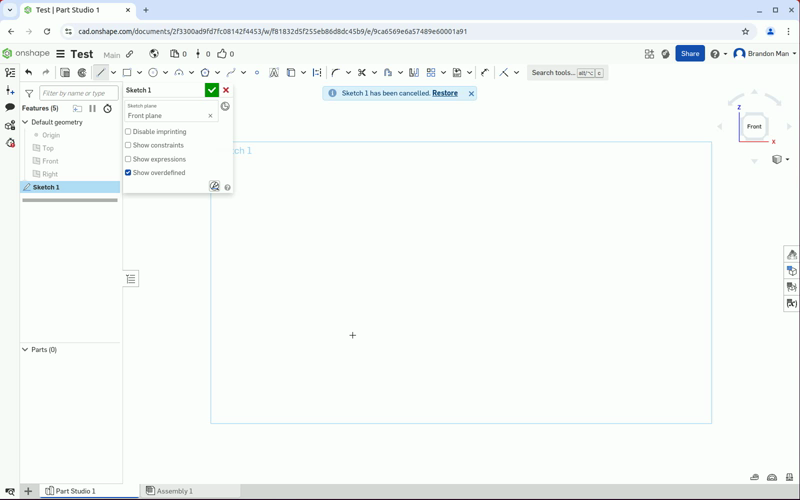
click(352, 334)
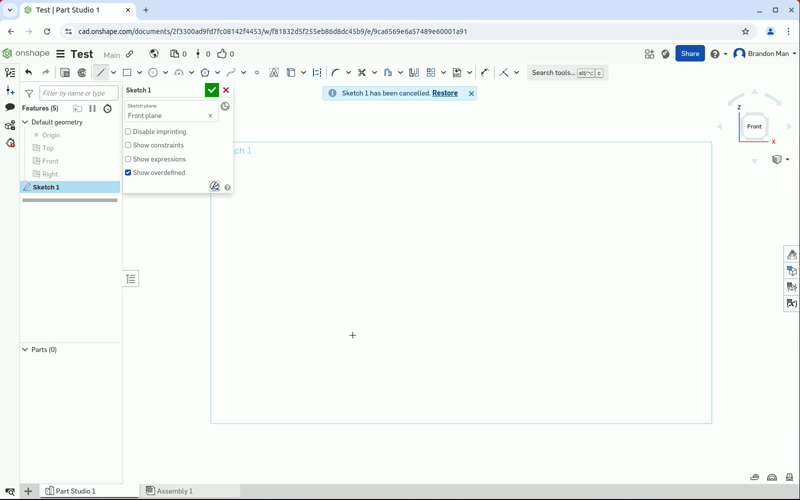
key_up(shift)
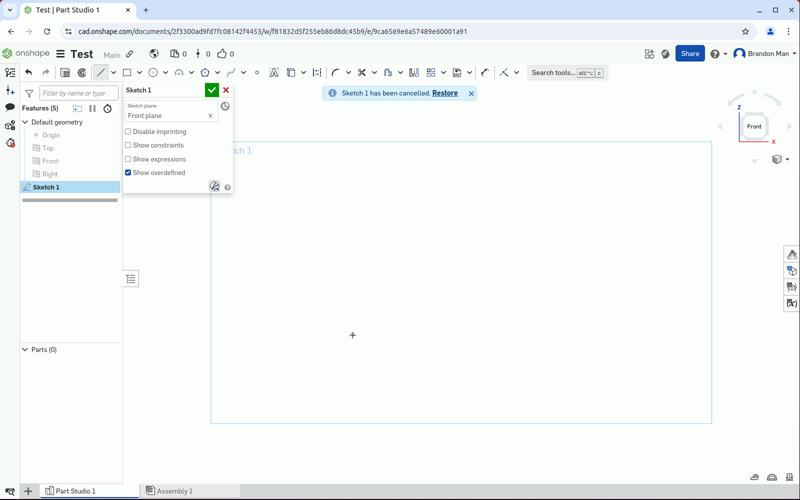
key_down(shift)
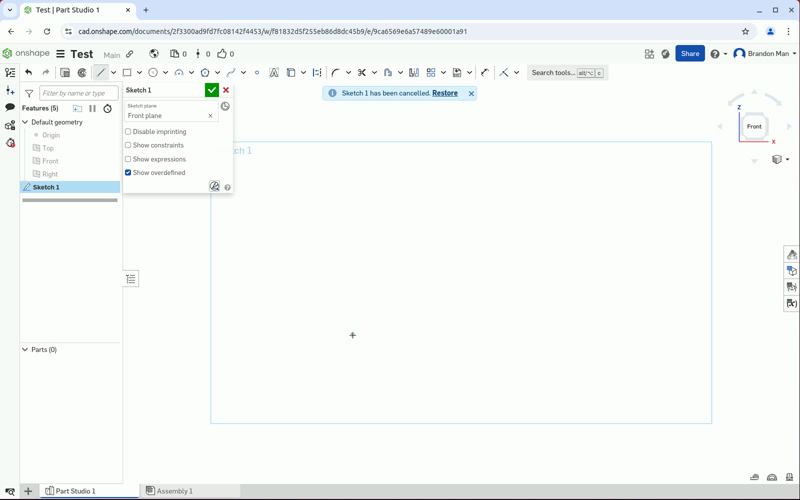
mouse_move(567, 334)
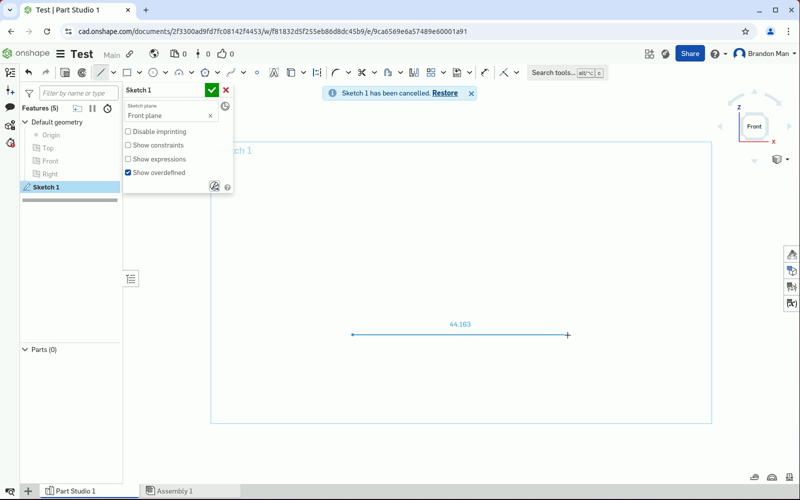
click(567, 334)
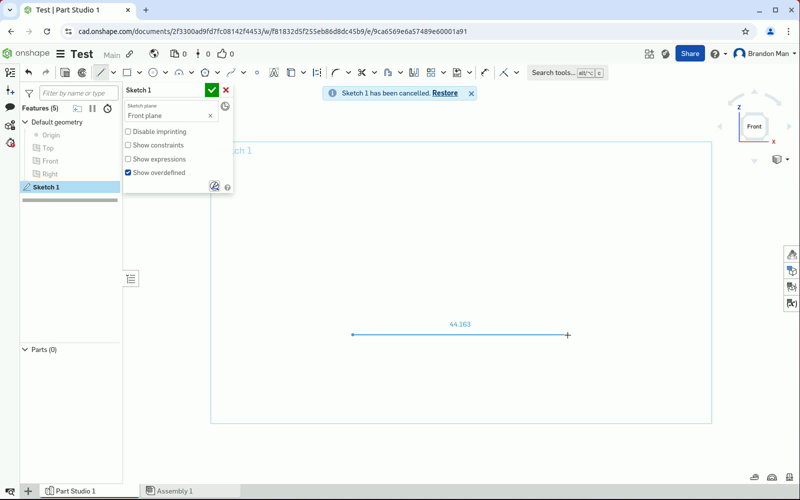
key_up(shift)
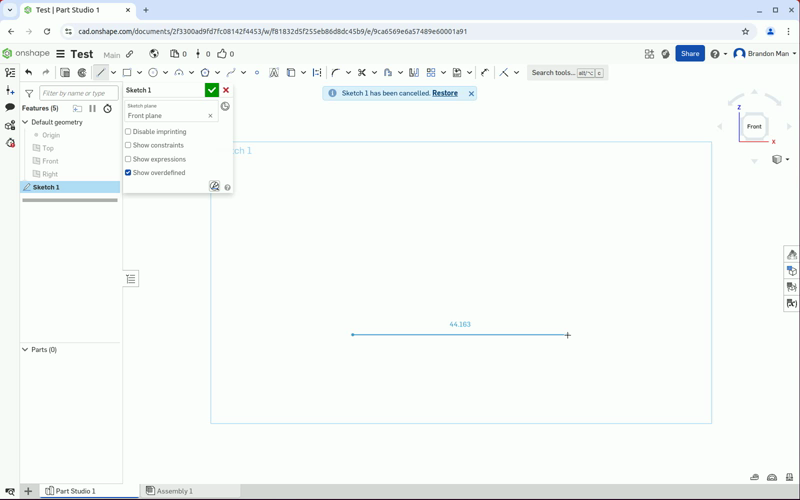
key_down(shift)
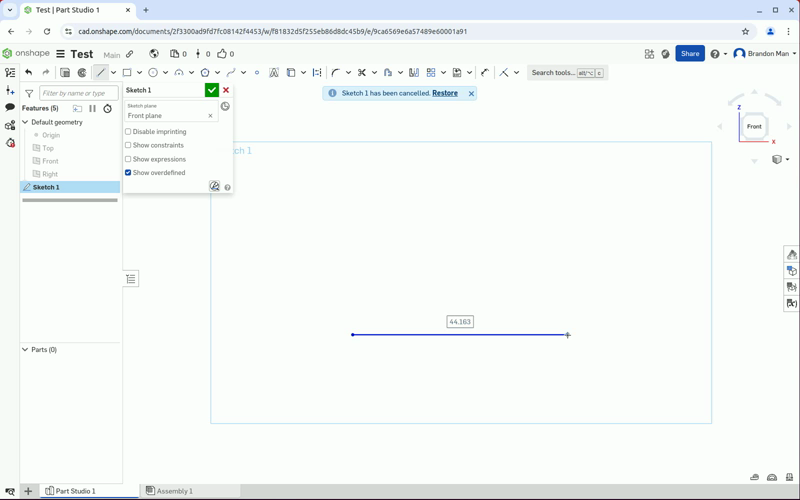
mouse_move(567, 232)
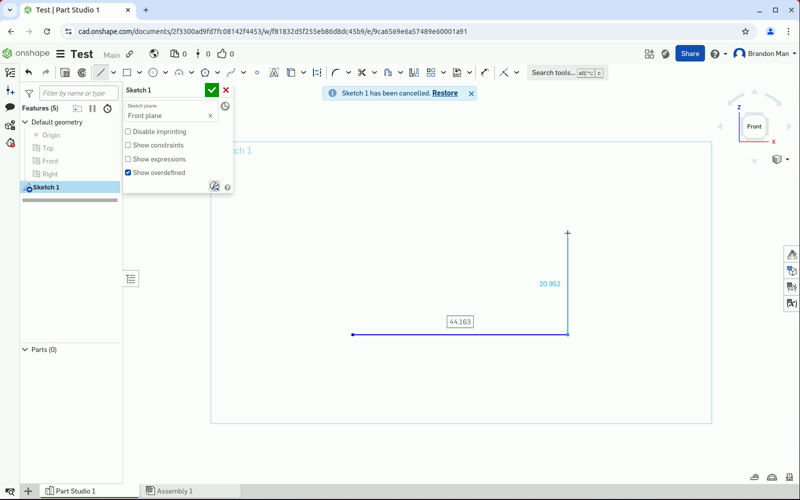
click(567, 232)
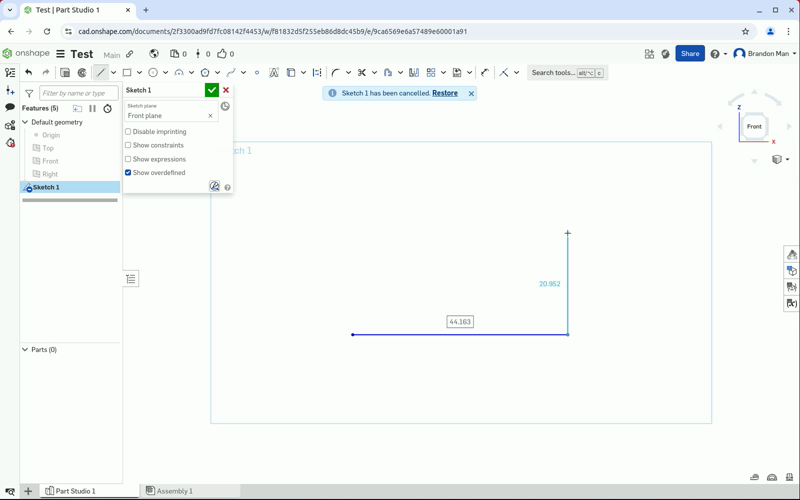
key_up(shift)
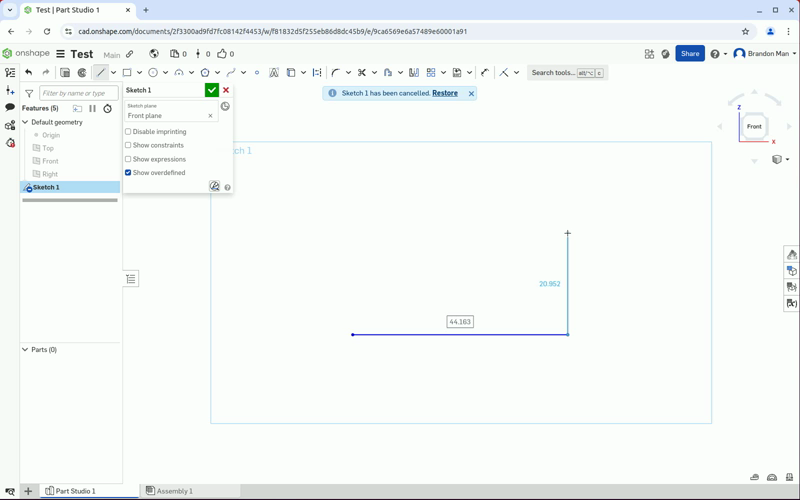
key_down(shift)
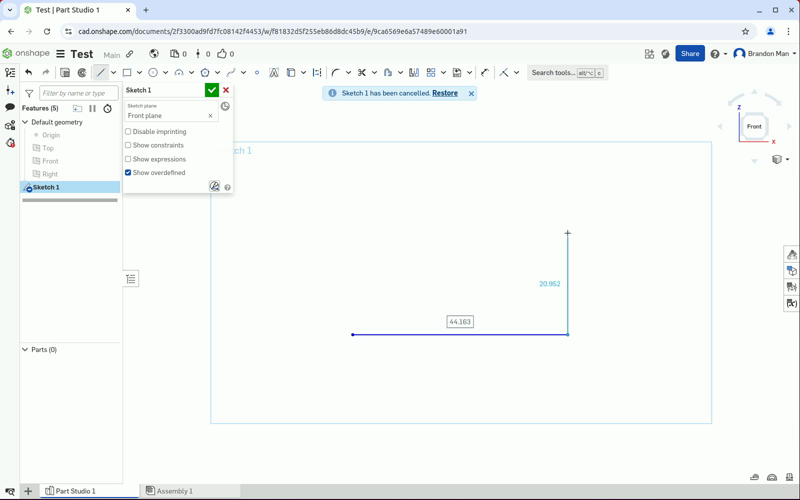
mouse_move(352, 232)
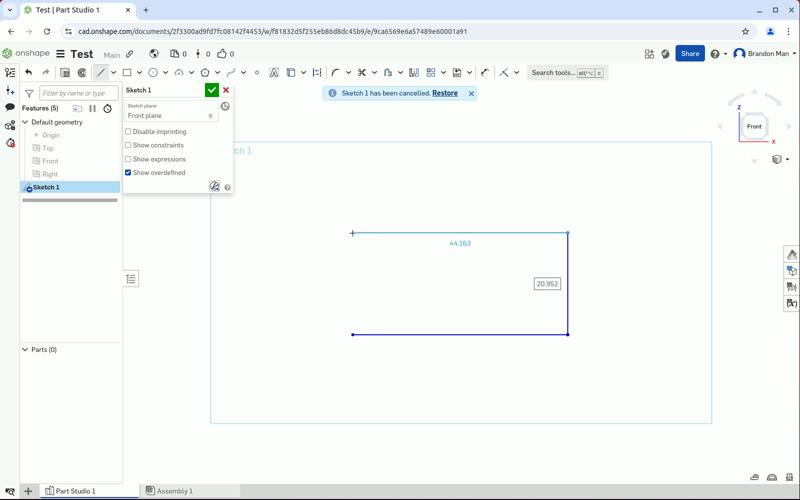
click(352, 232)
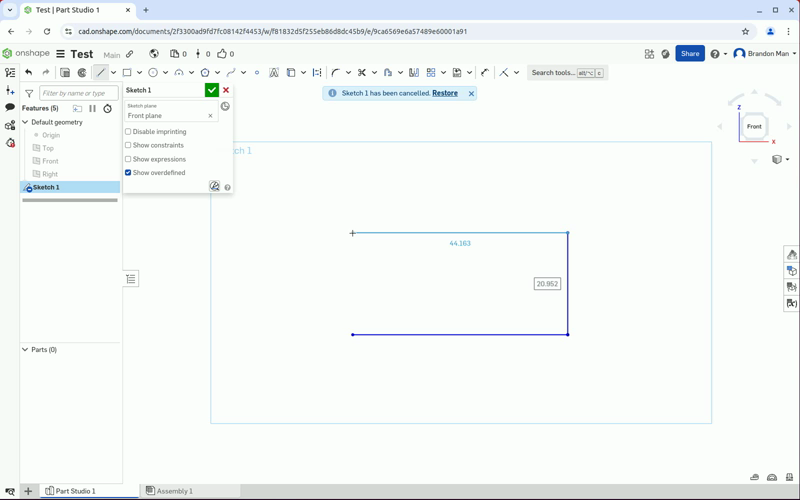
key_up(shift)
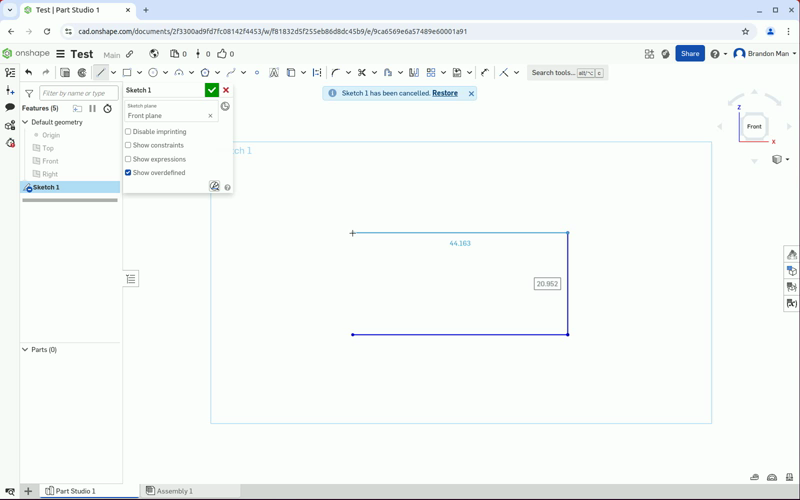
key_down(shift)
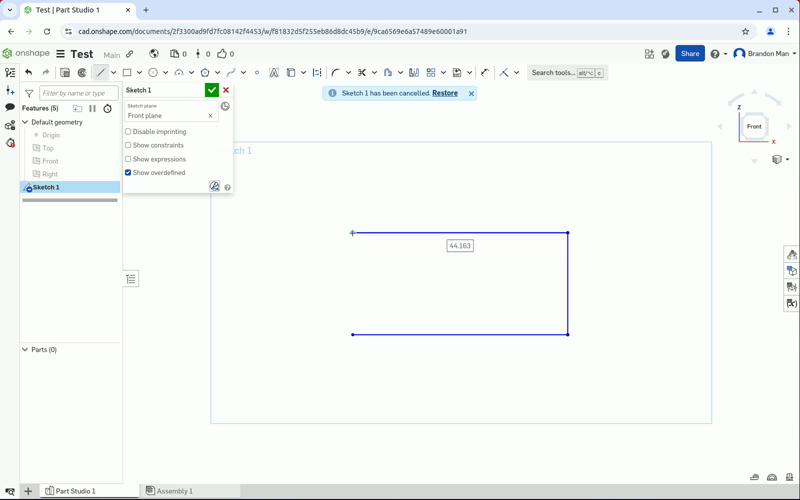
mouse_move(352, 334)
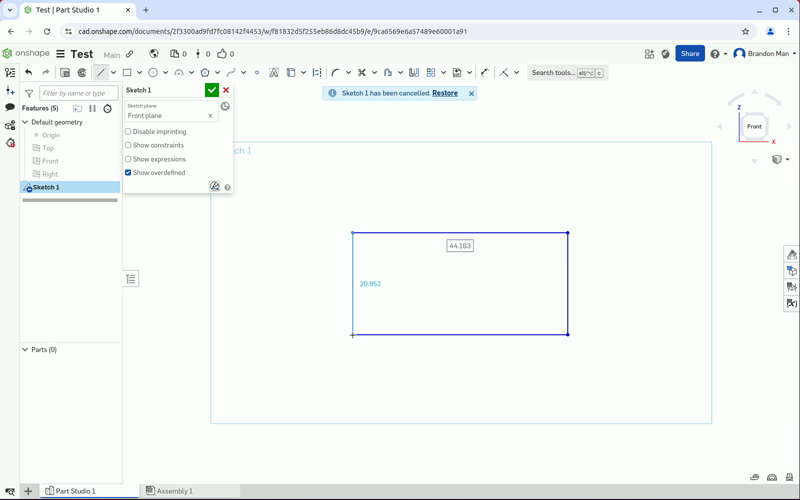
key_up(shift)
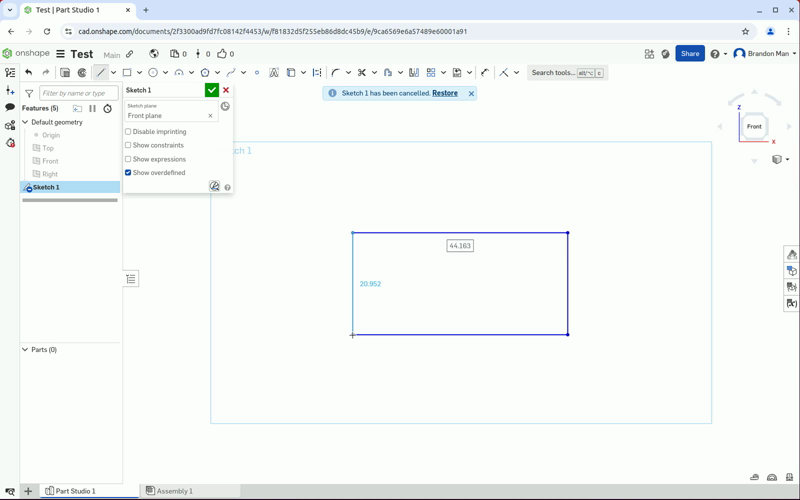
click(352, 334)
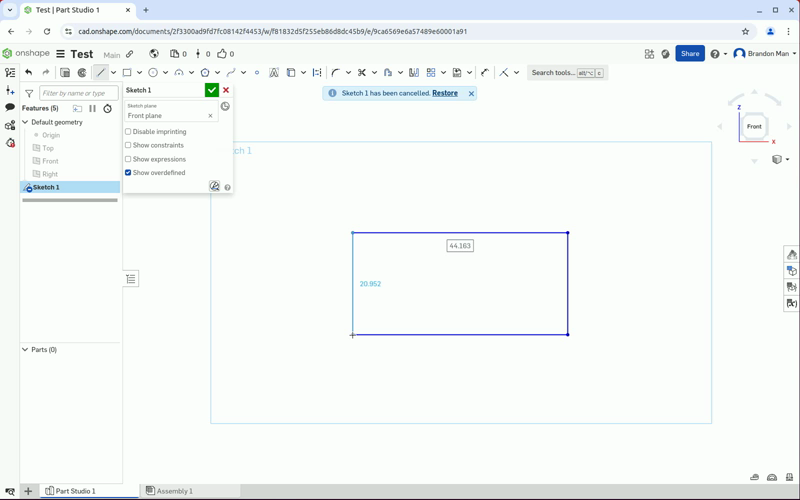
key(esc)
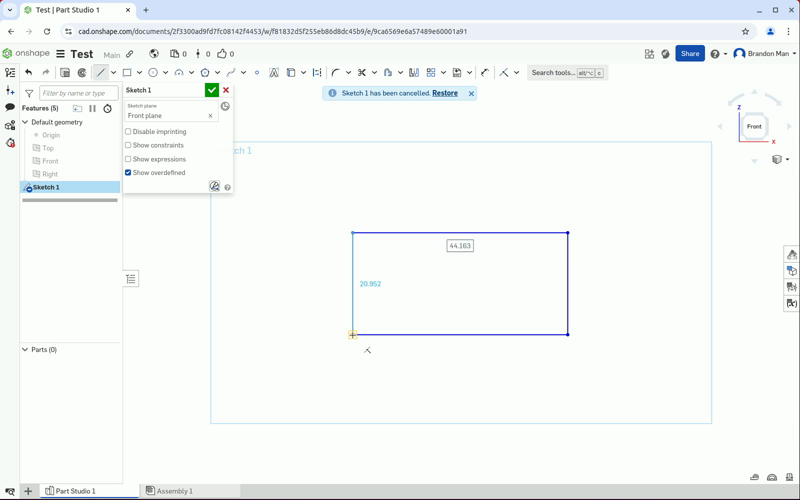
mouse_move(437, 251)
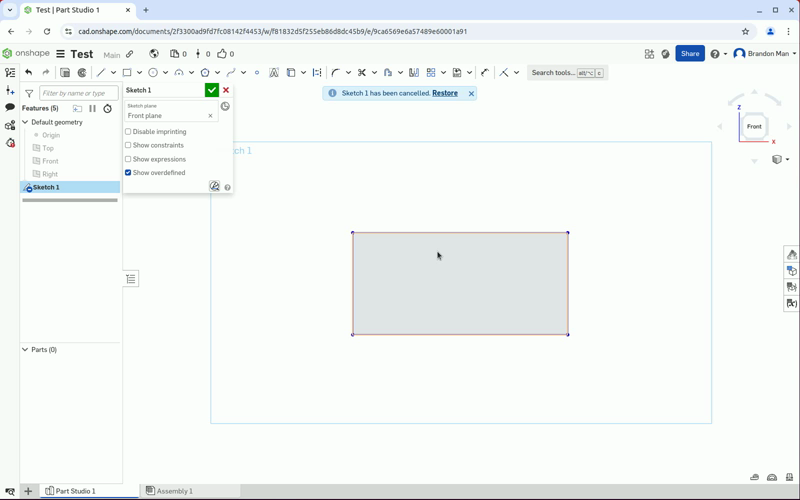
click(437, 251)
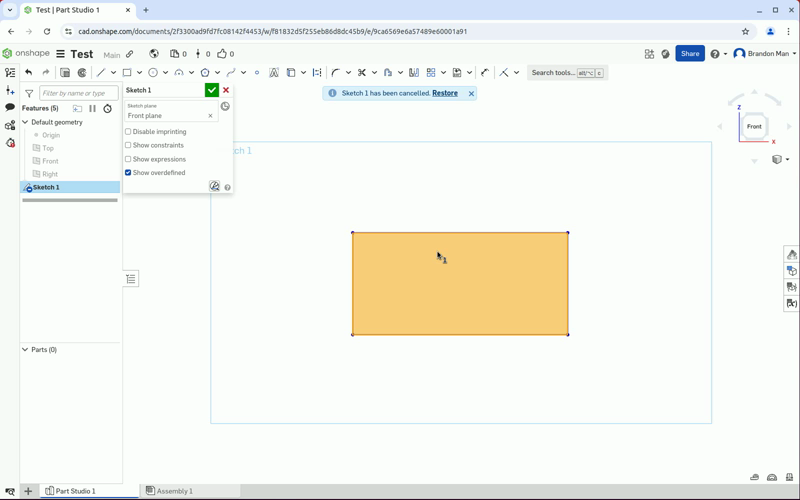
mouse_move(73, 352)
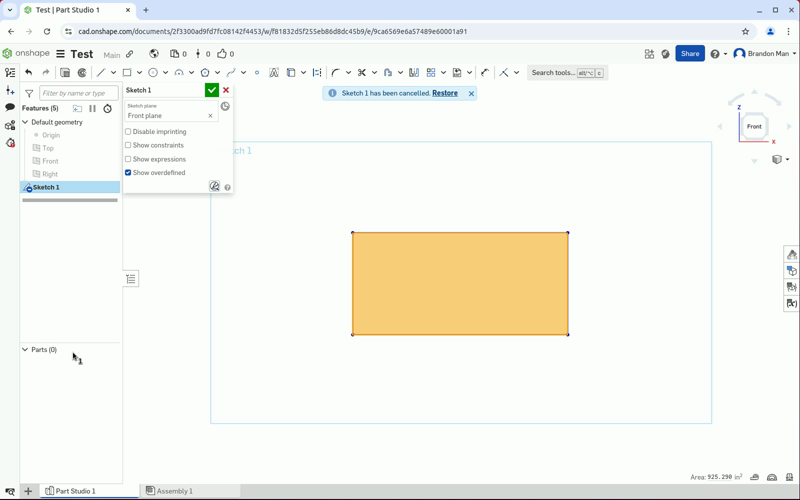
key(shift+y)
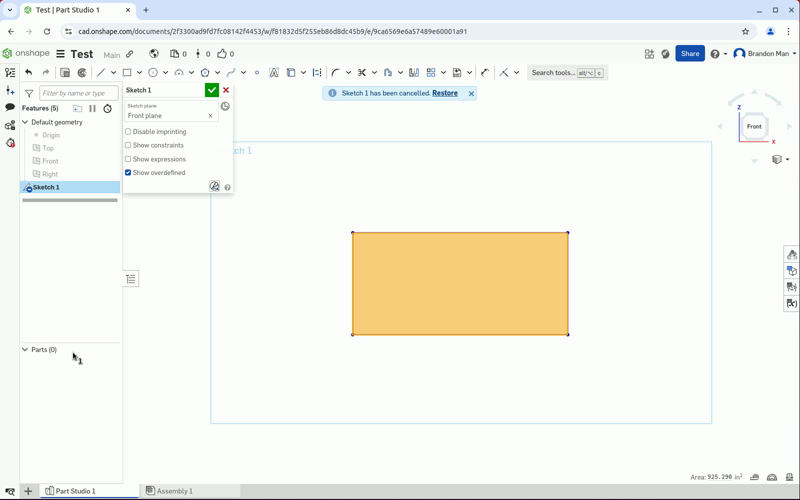
key(shift+e)
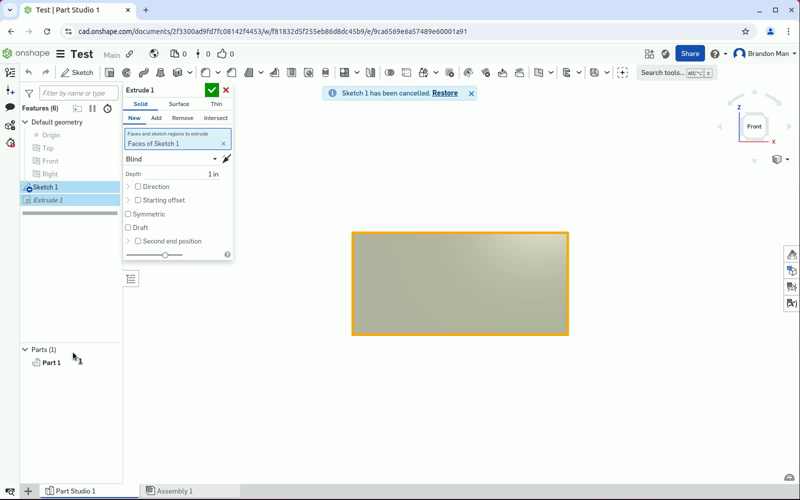
mouse_move(143, 106)
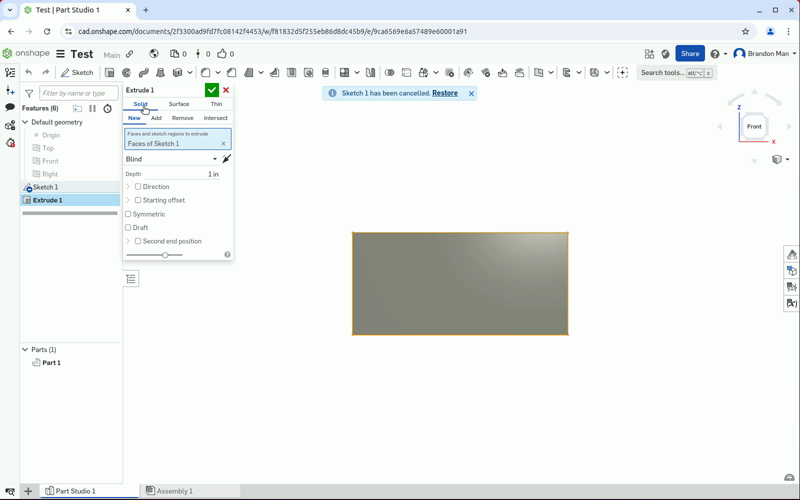
click(143, 106)
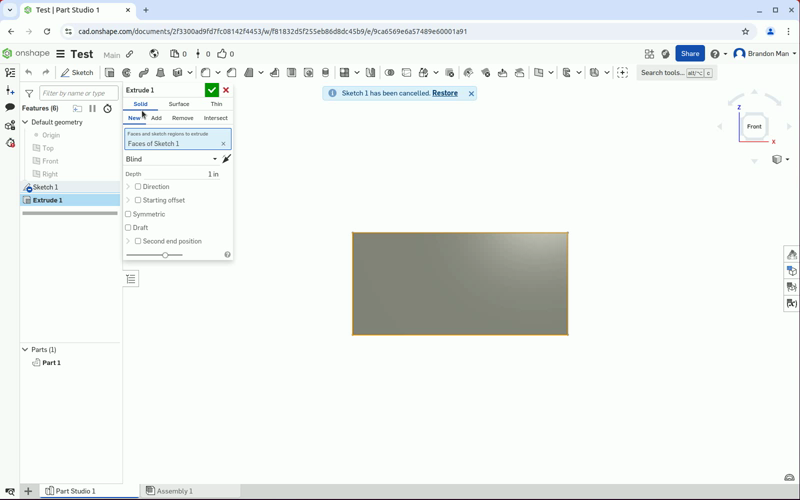
mouse_move(137, 120)
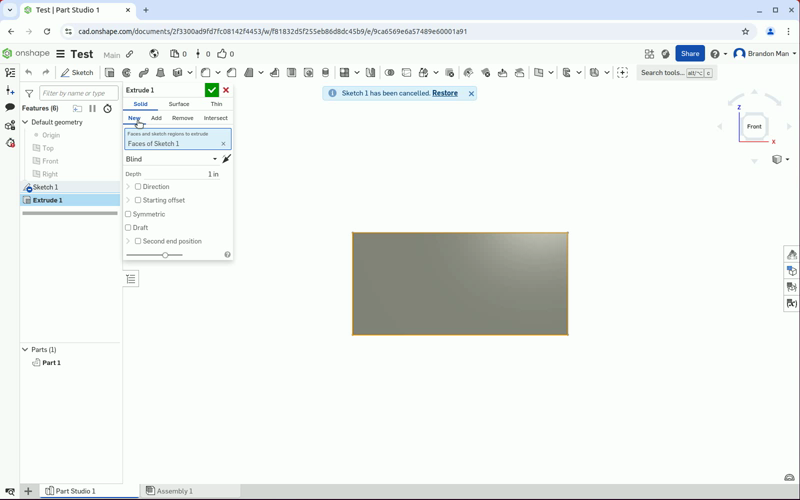
click(137, 120)
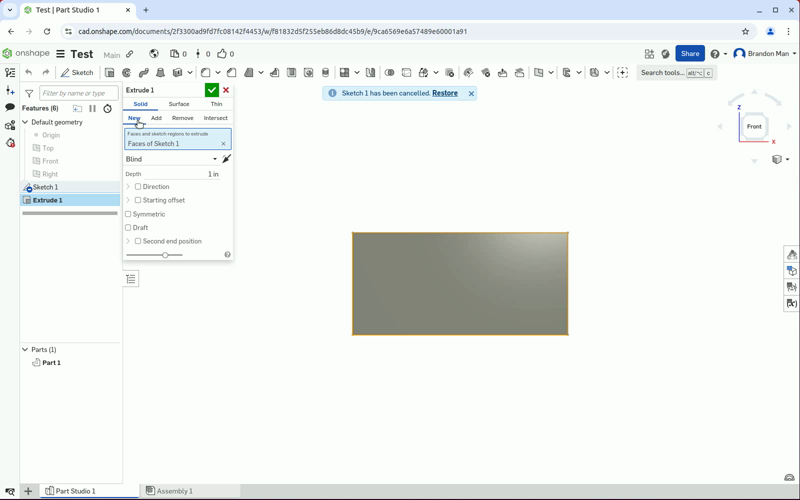
key(tab, 4)
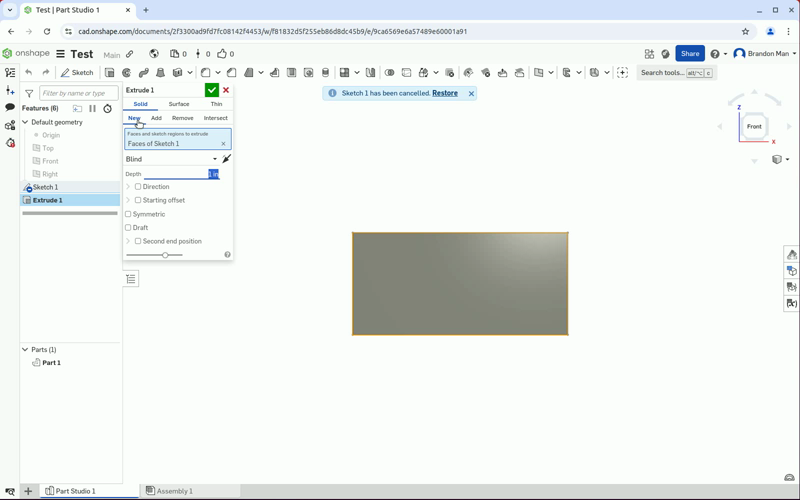
text(0.241)
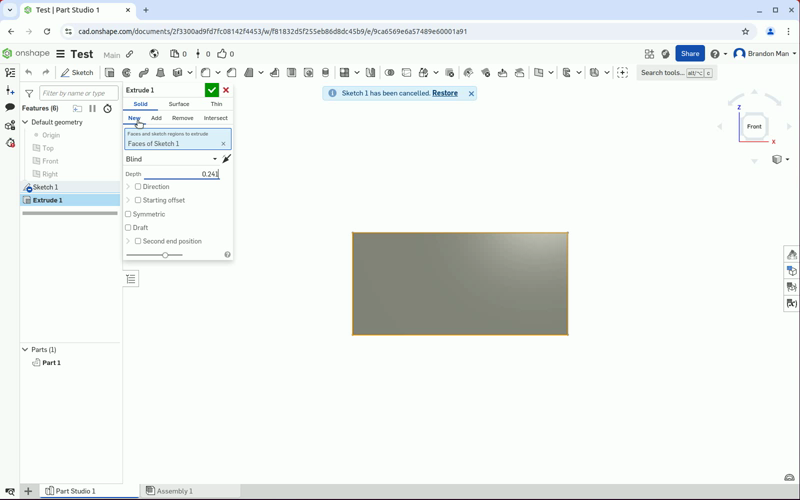
key(enter)
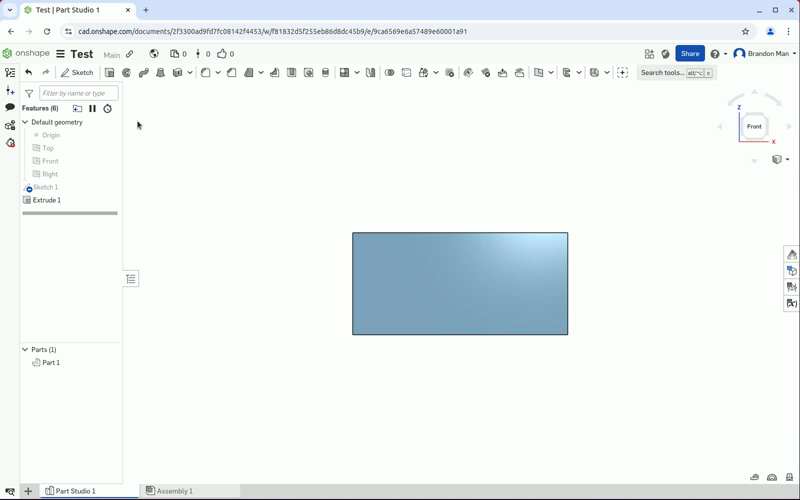
key(shift+h)
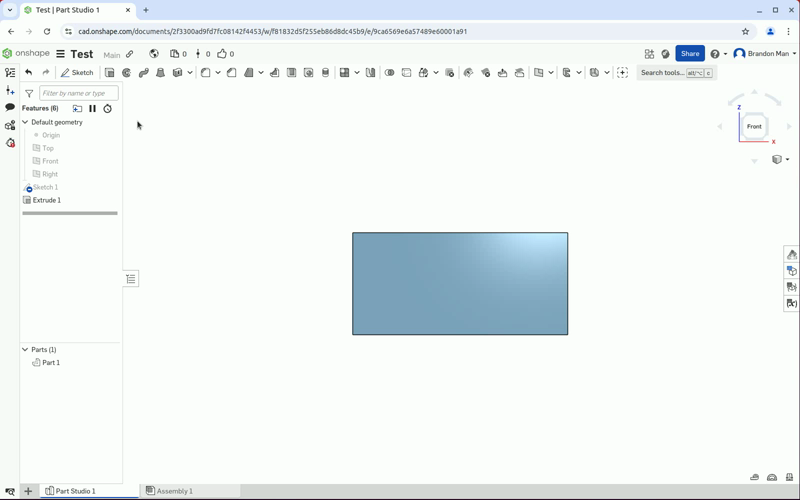
key(shift+h)
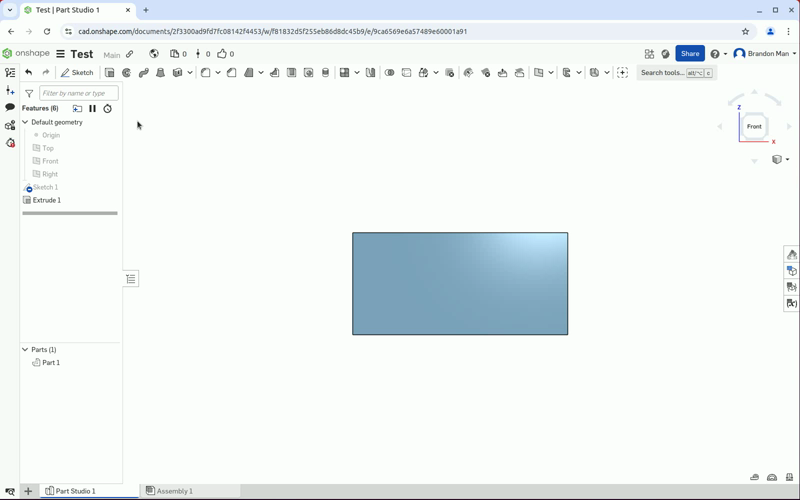
mouse_move(73, 189)
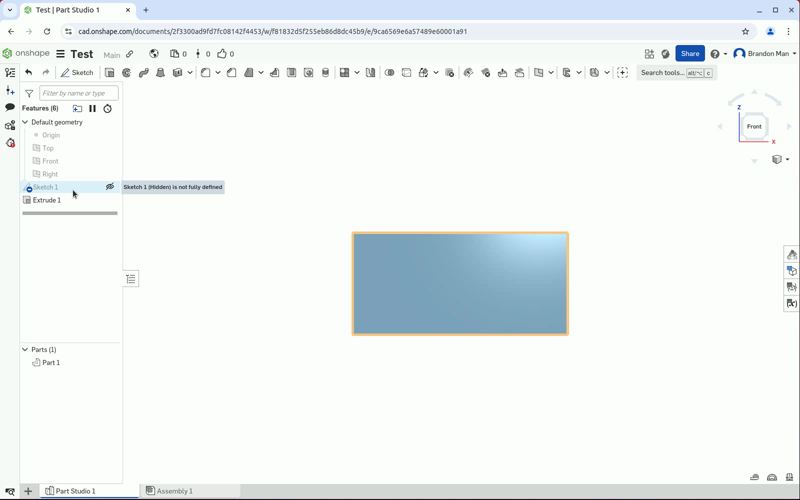
click(73, 189)
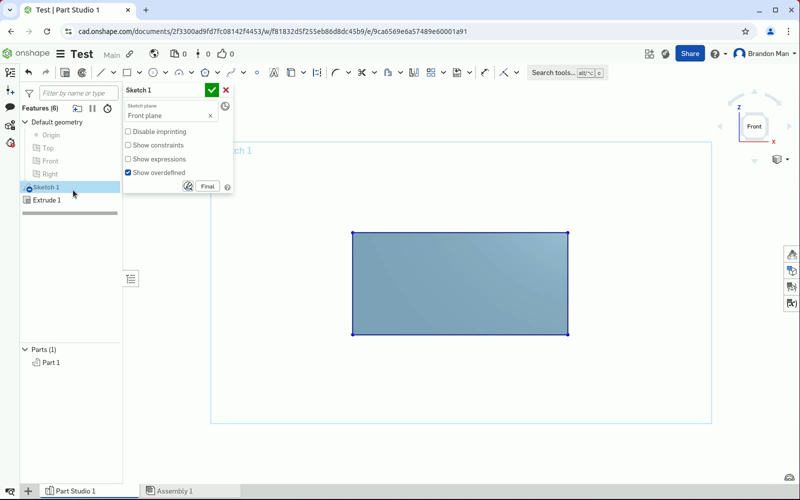
mouse_move(229, 92)
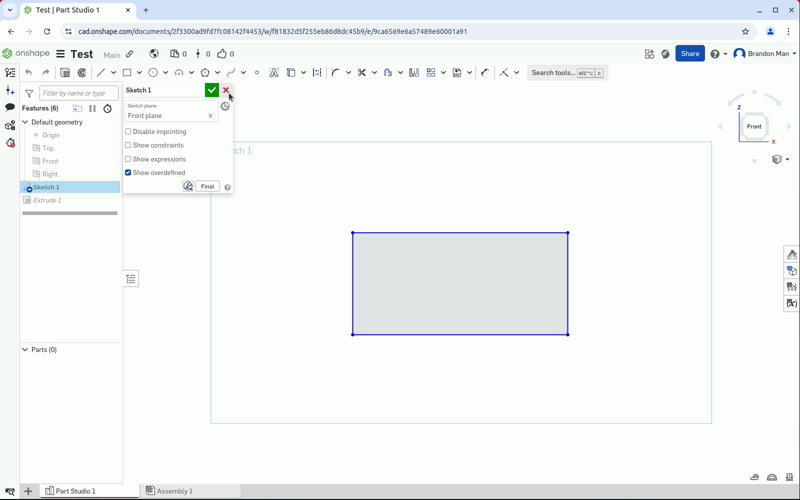
click(229, 92)
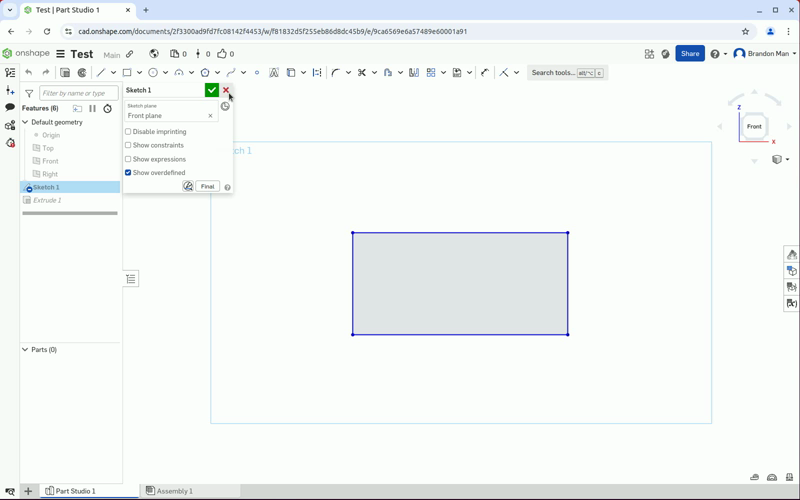
key(shift+s)
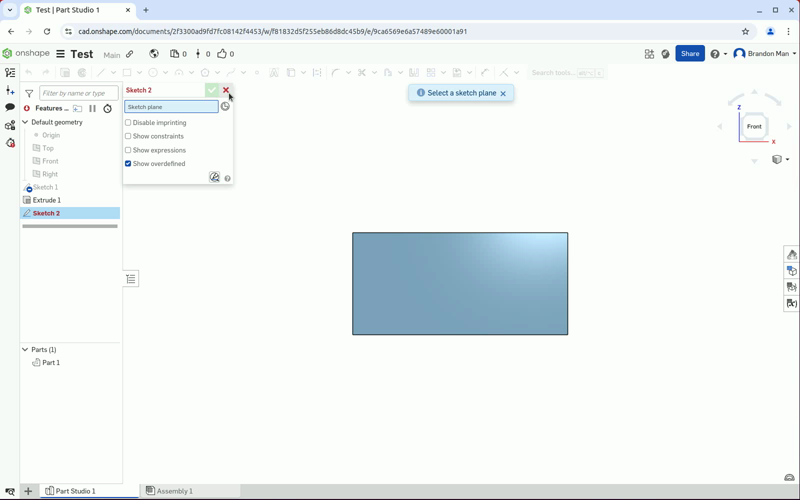
mouse_move(73, 163)
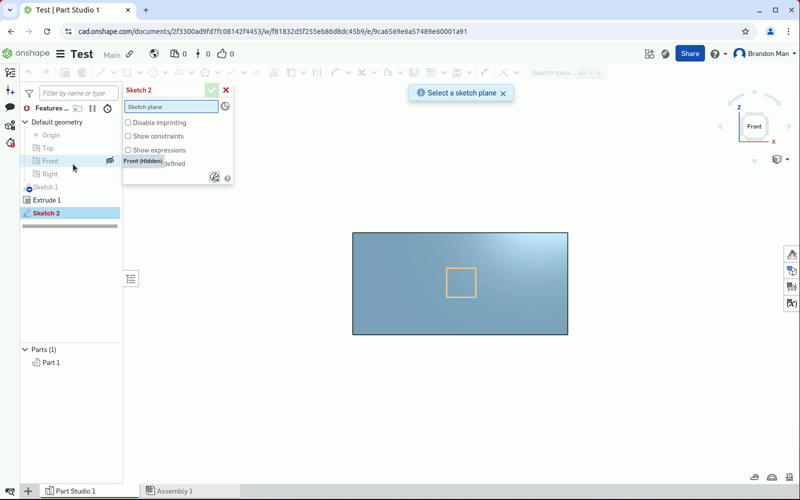
click(73, 163)
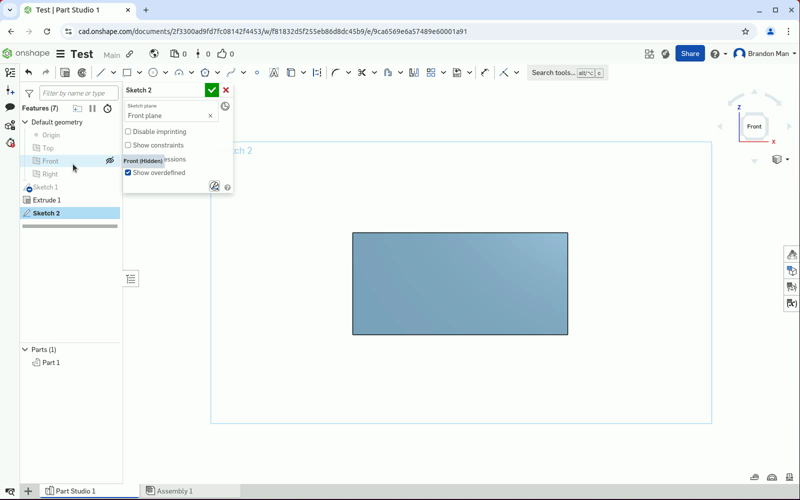
mouse_move(73, 352)
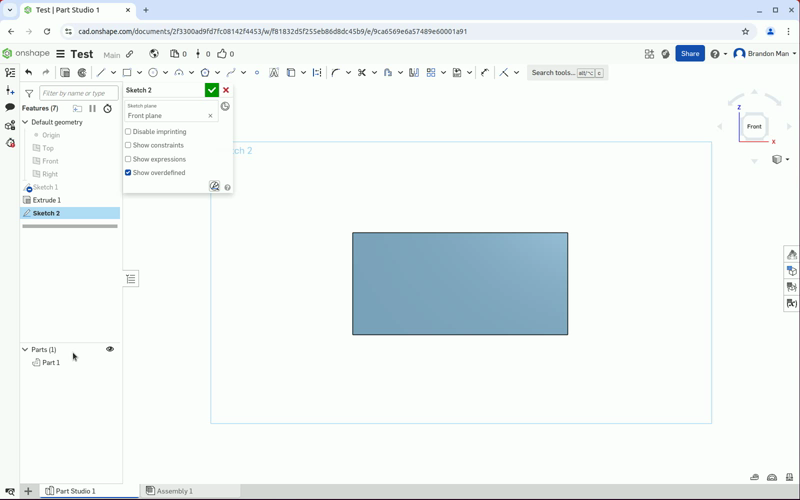
key(y)
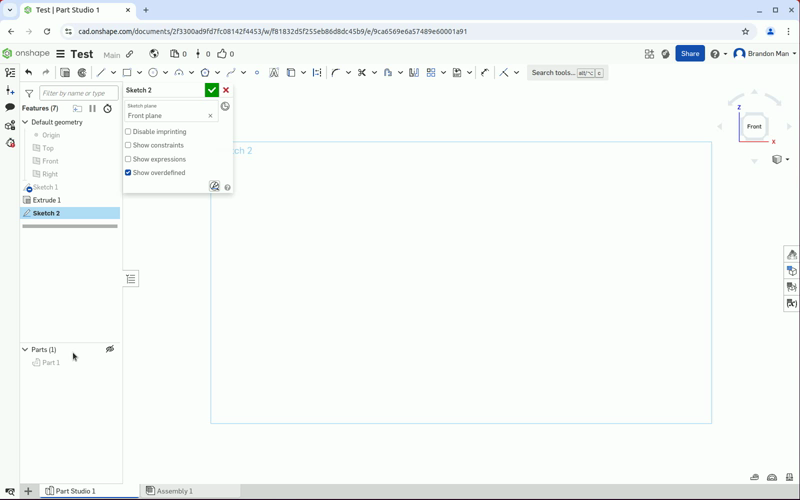
key(l)
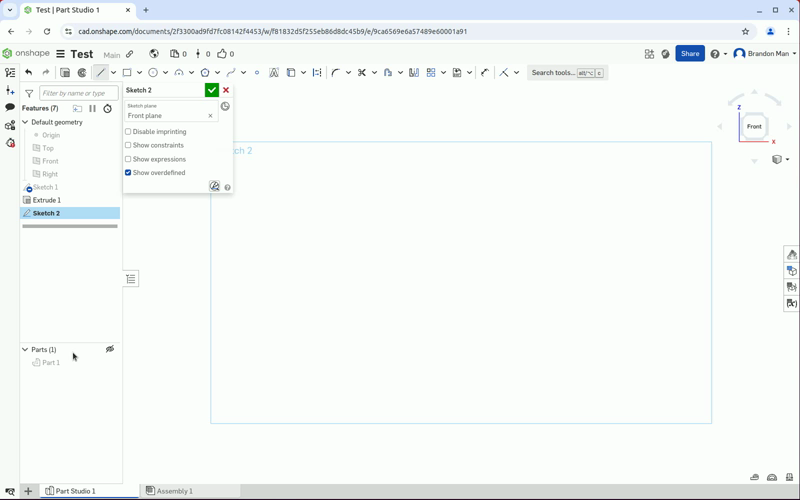
key_down(shift)
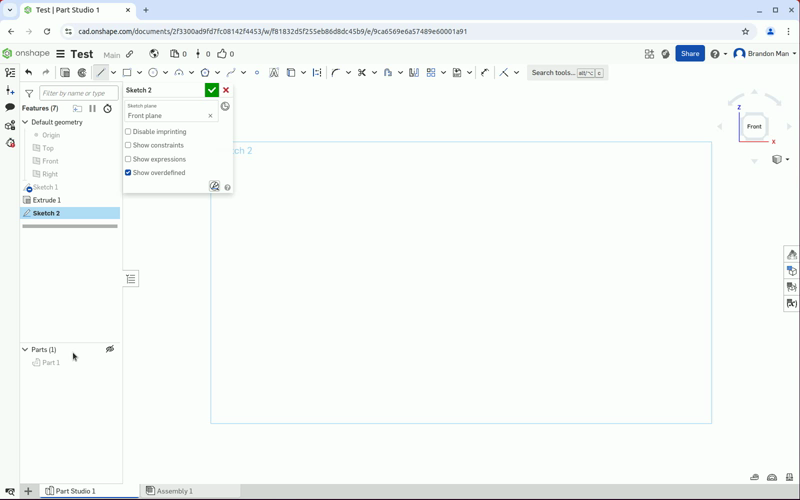
mouse_move(348, 339)
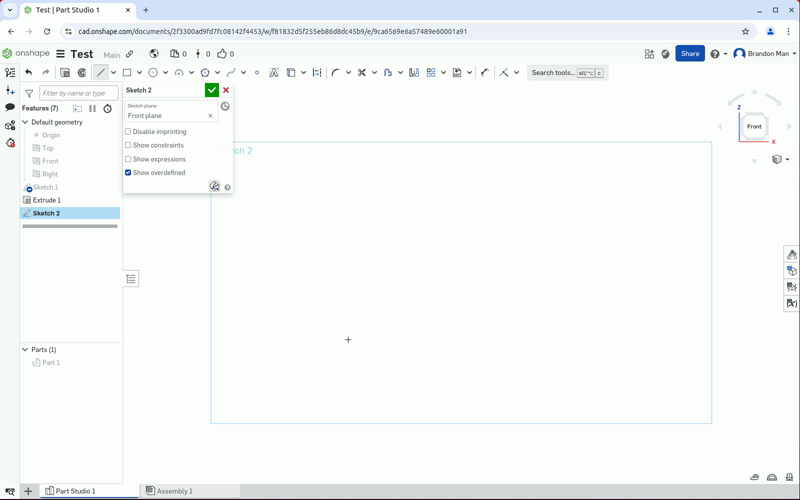
click(348, 339)
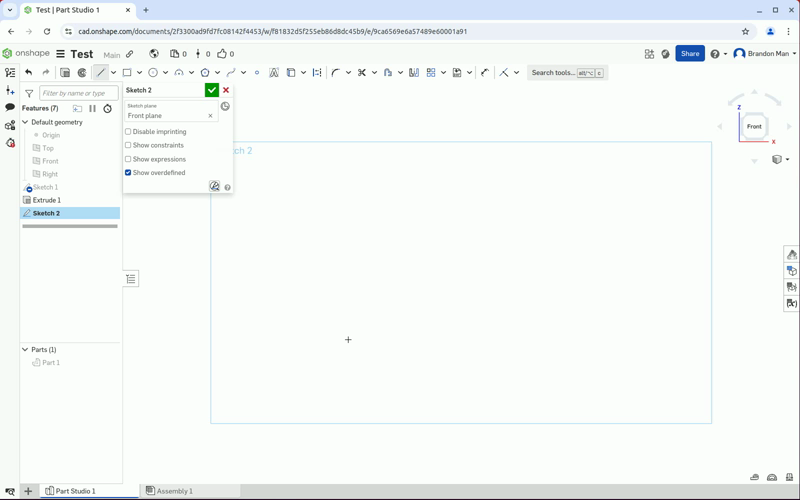
key_up(shift)
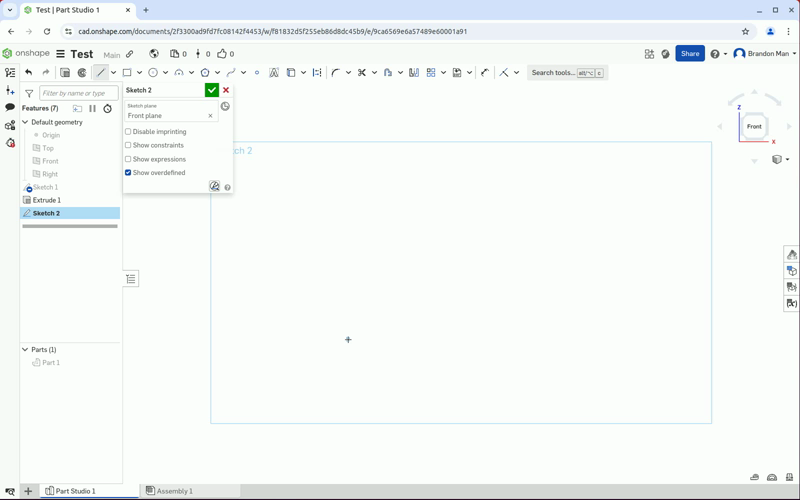
key_down(shift)
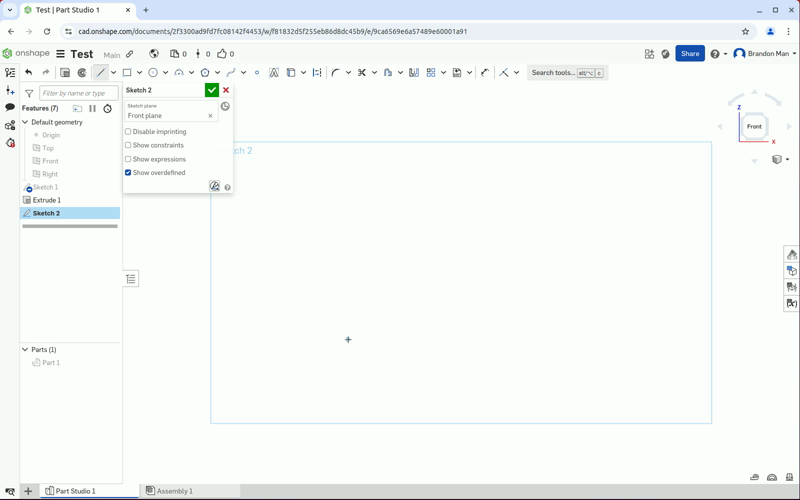
mouse_move(572, 339)
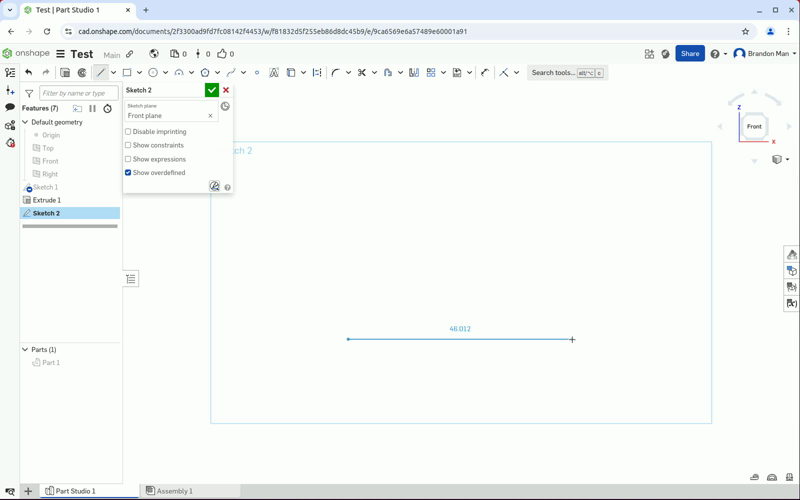
click(572, 339)
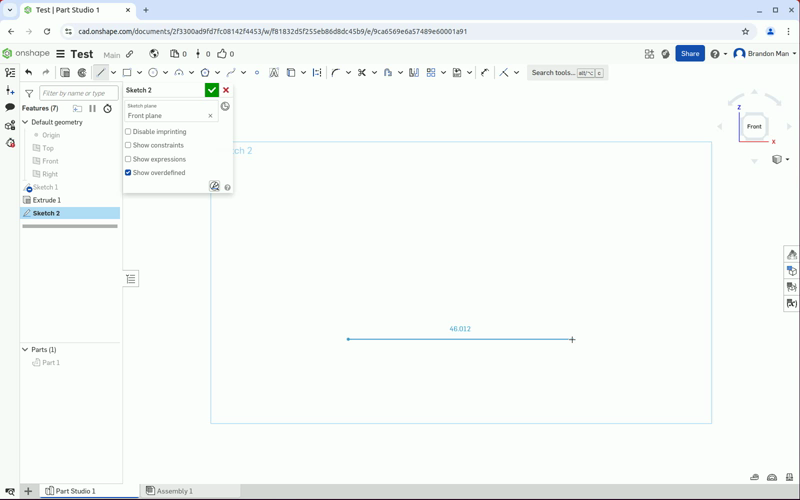
key_up(shift)
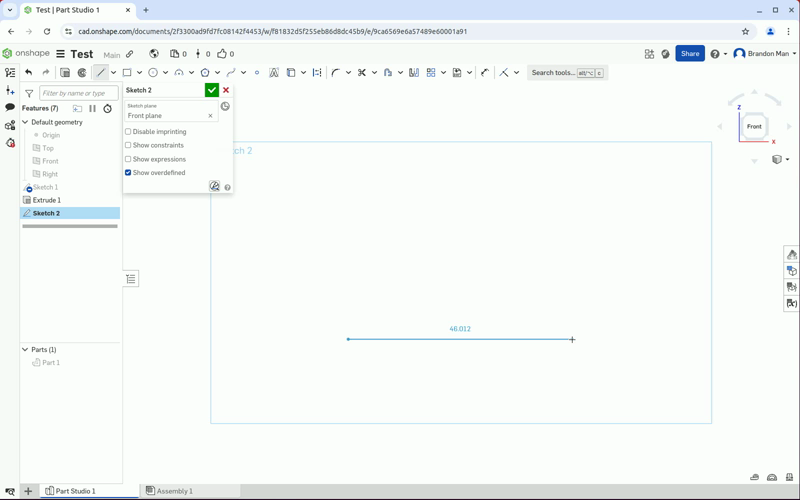
key_down(shift)
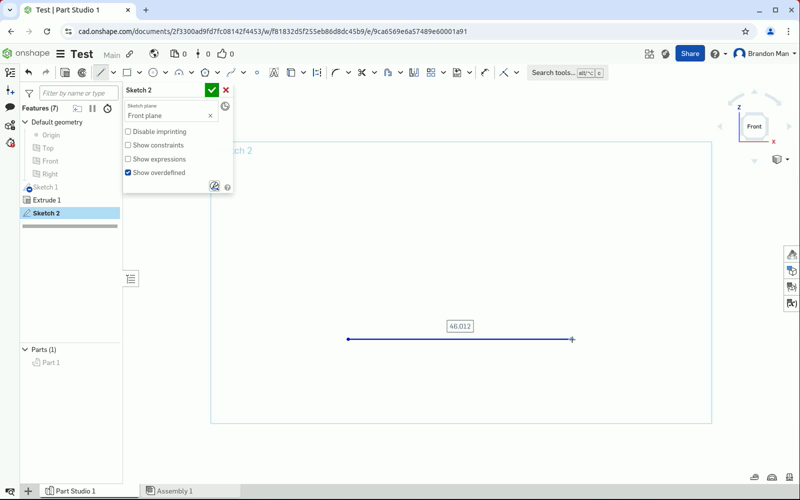
mouse_move(572, 226)
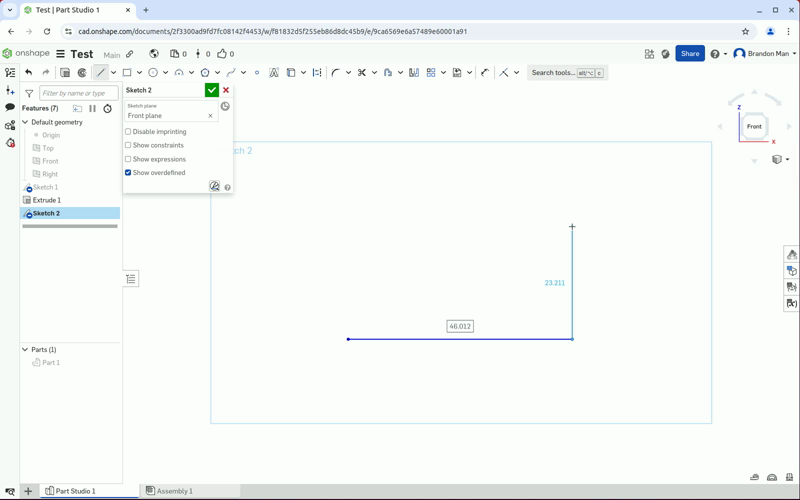
click(572, 226)
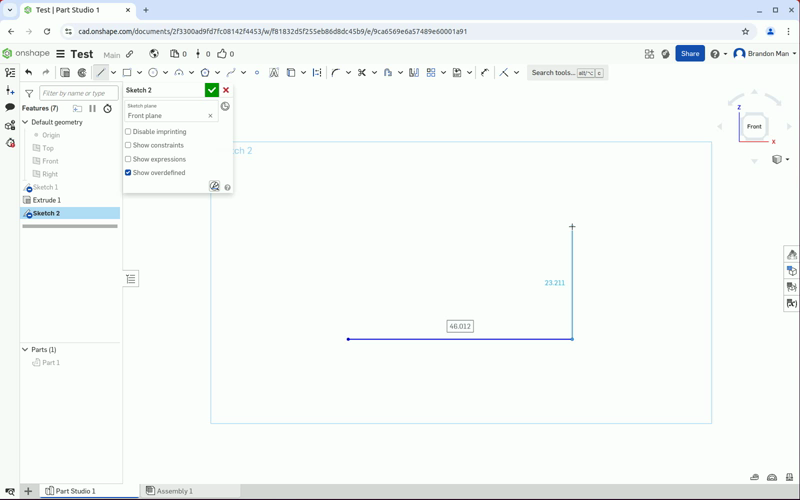
key_up(shift)
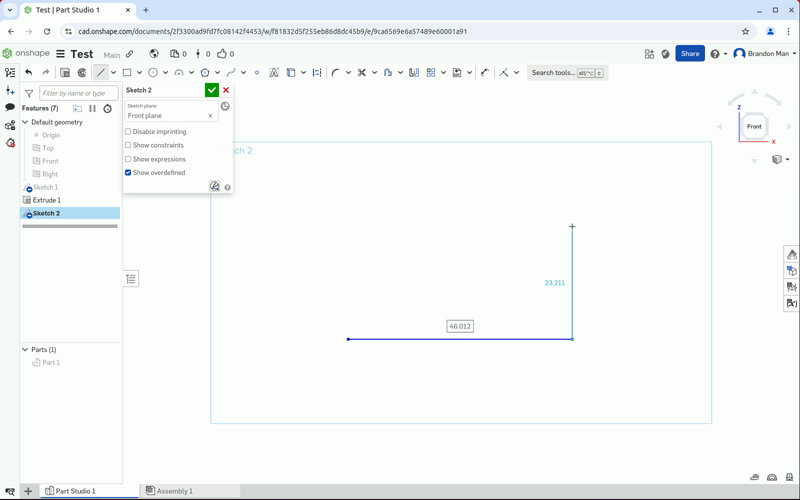
key_down(shift)
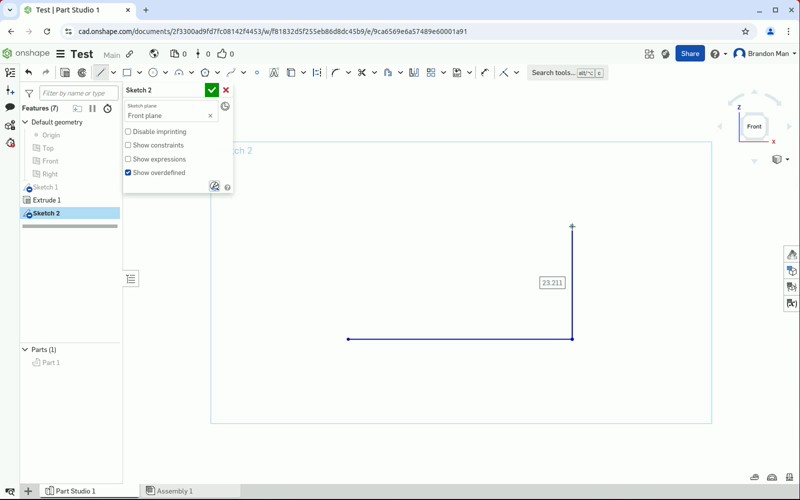
mouse_move(348, 226)
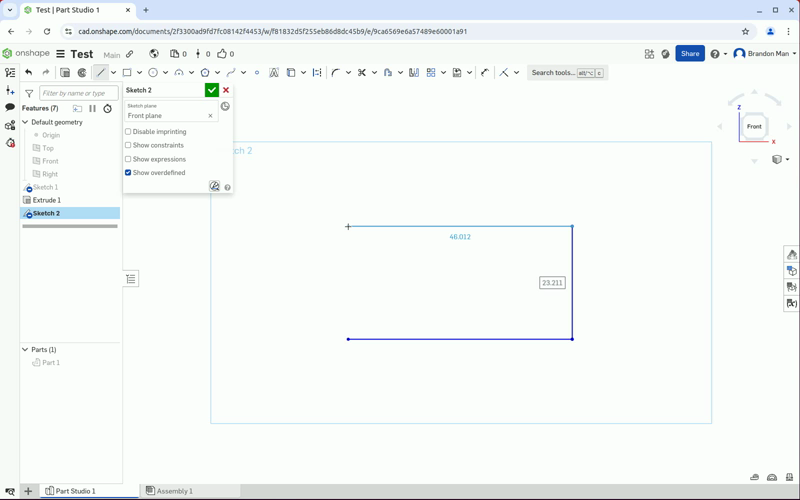
click(348, 226)
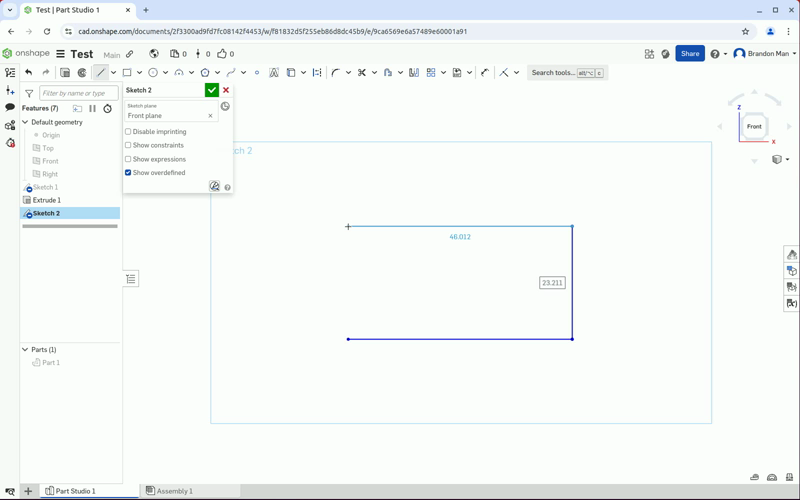
key_up(shift)
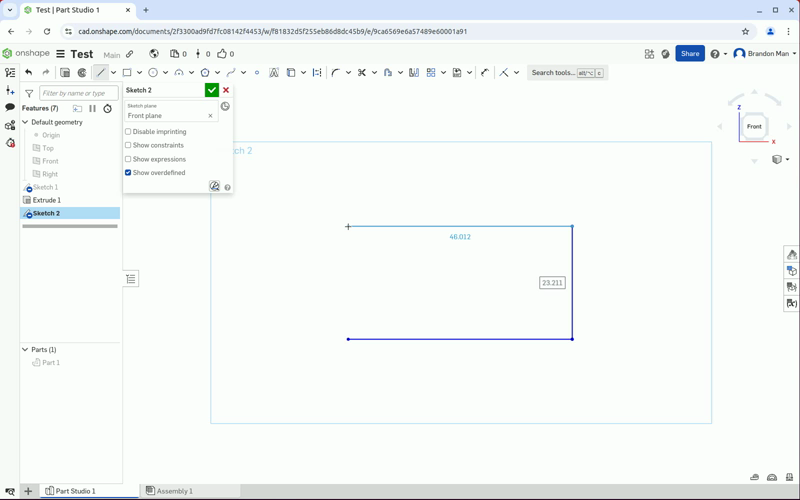
key_down(shift)
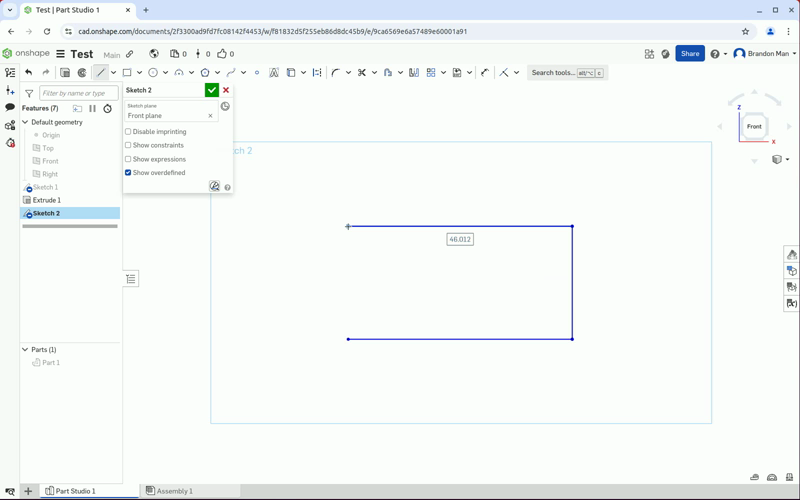
mouse_move(348, 339)
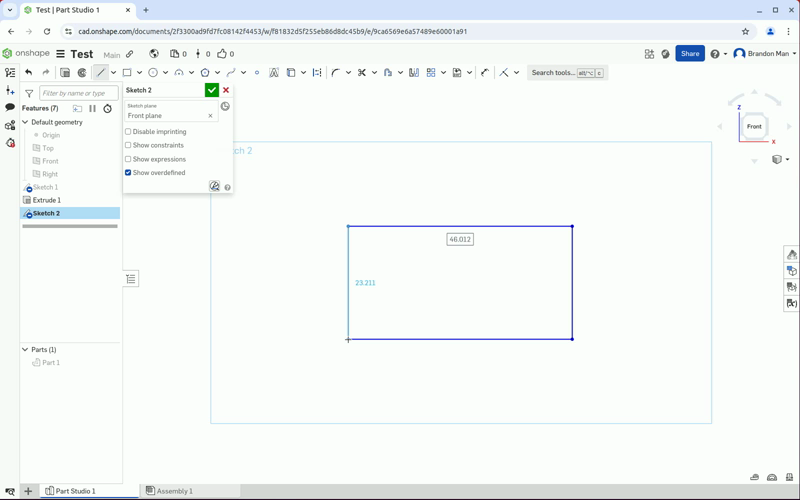
key_up(shift)
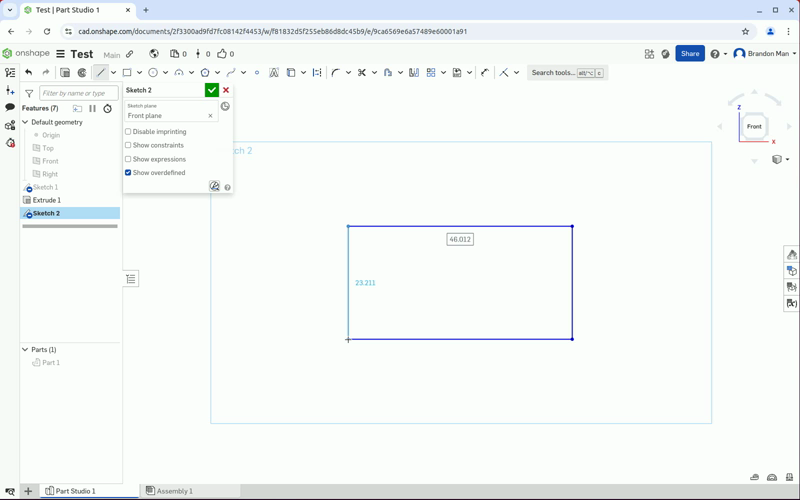
click(348, 339)
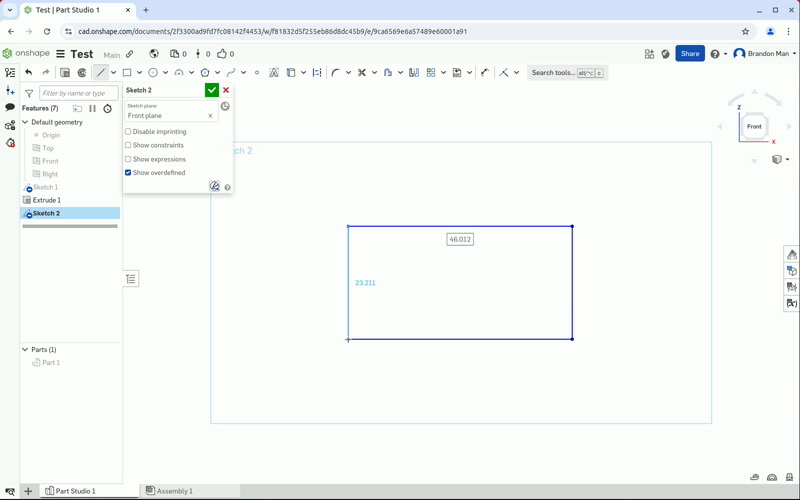
key(esc)
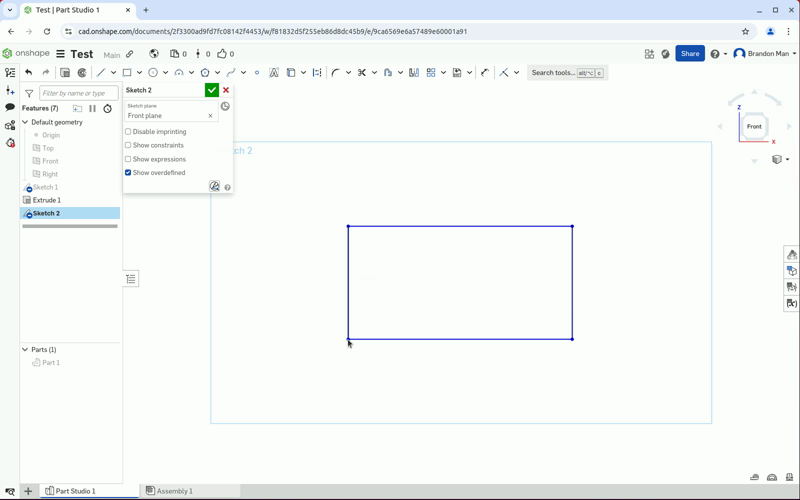
key(l)
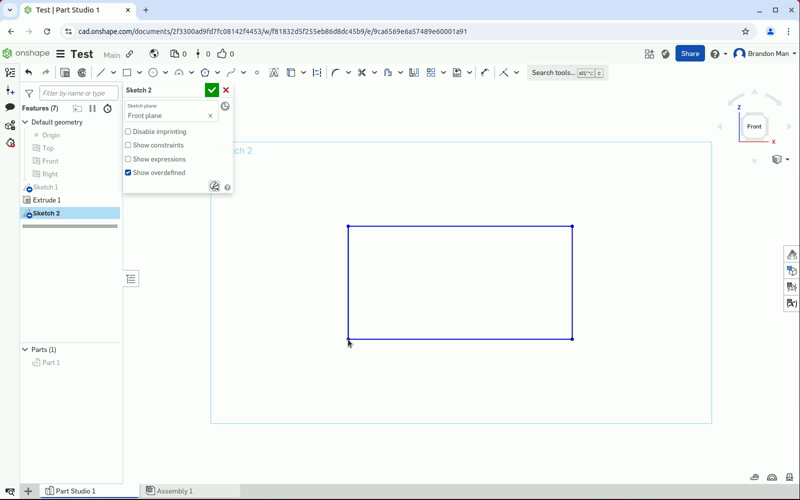
key_down(shift)
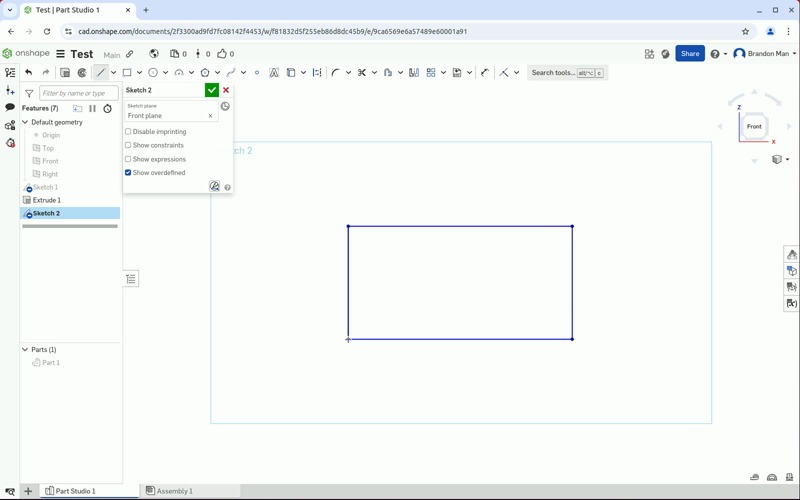
mouse_move(353, 334)
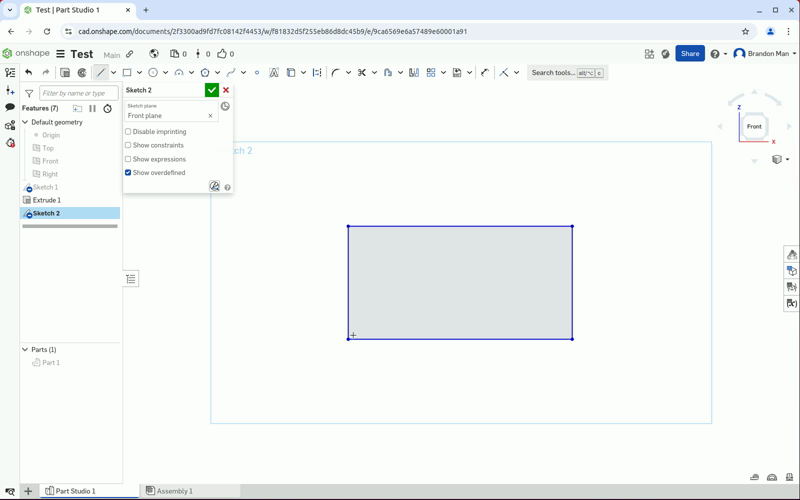
click(353, 334)
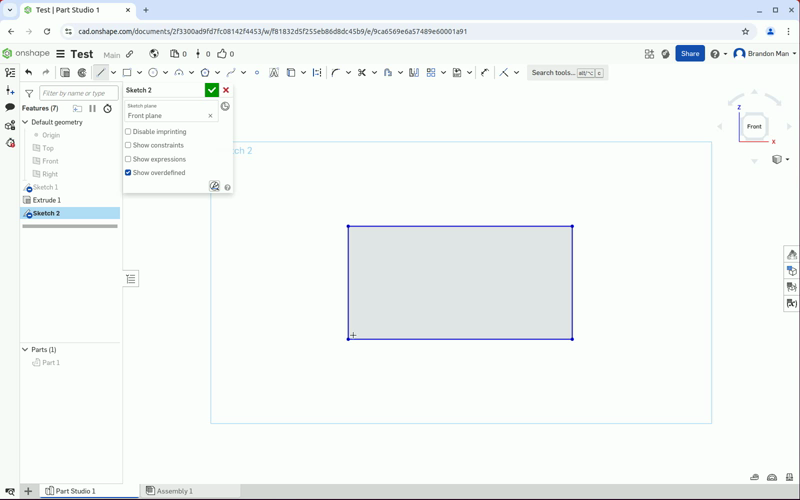
key_up(shift)
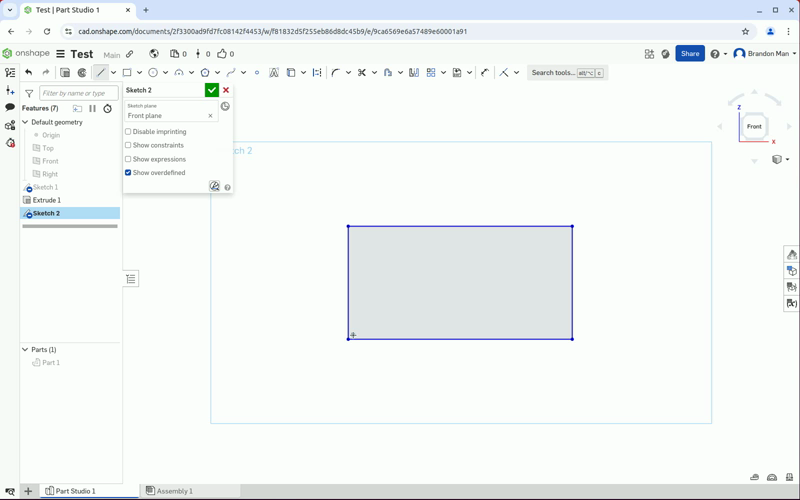
key_down(shift)
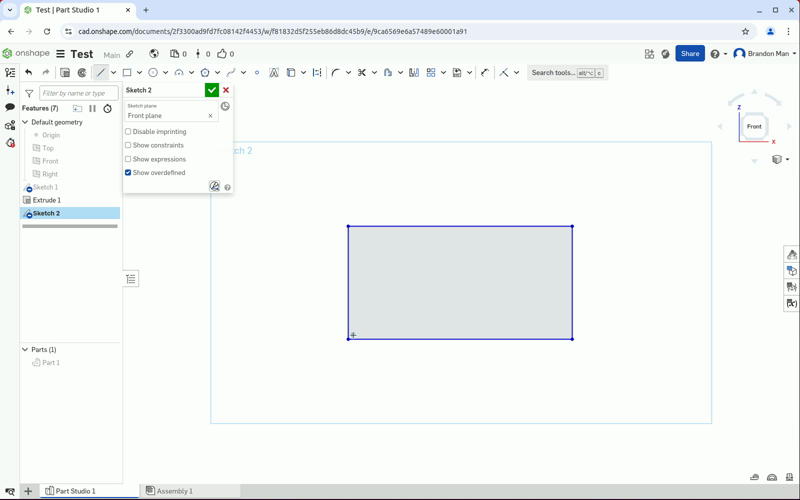
mouse_move(567, 334)
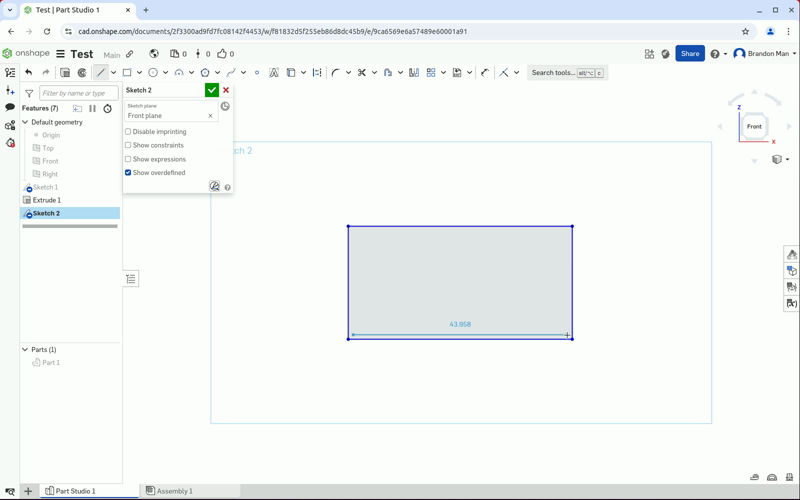
click(567, 334)
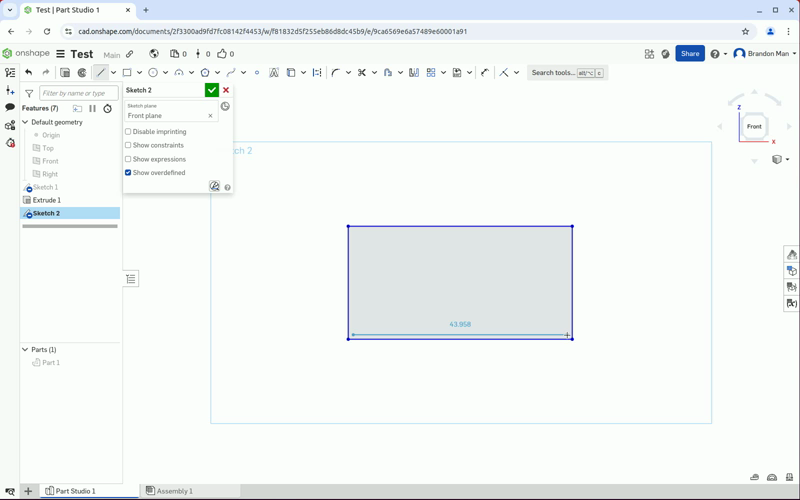
key_up(shift)
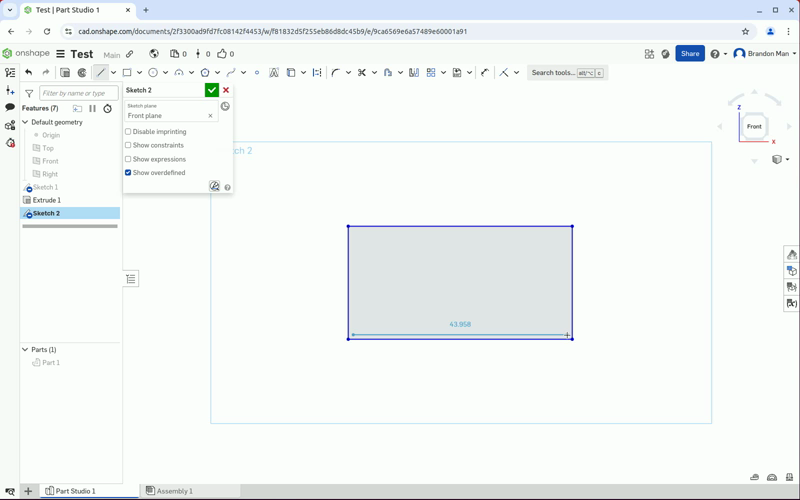
key_down(shift)
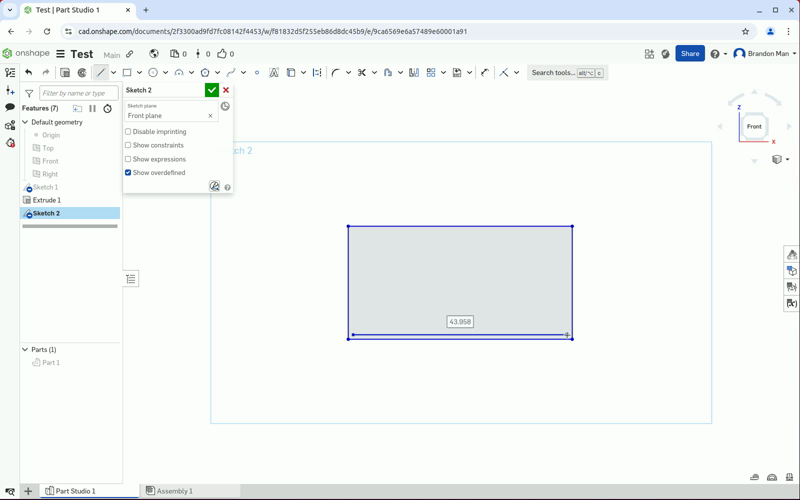
mouse_move(567, 230)
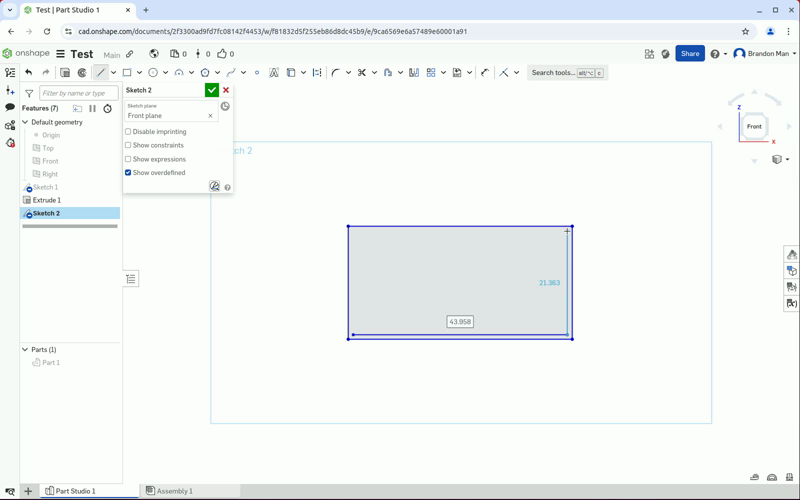
click(567, 230)
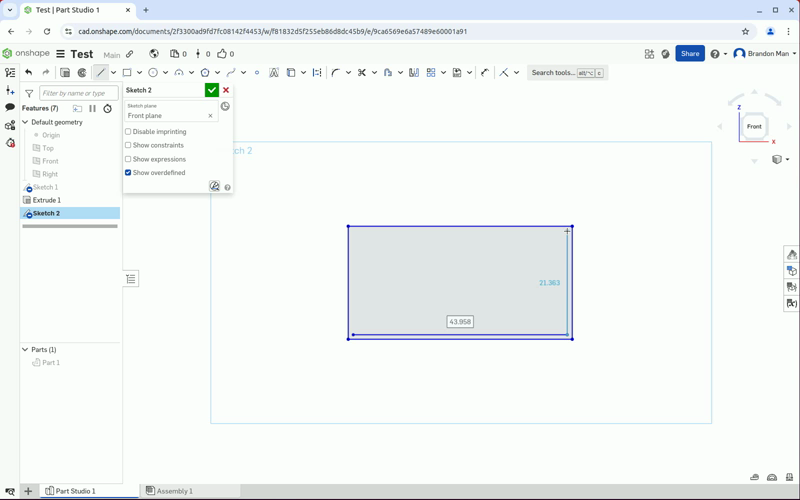
key_up(shift)
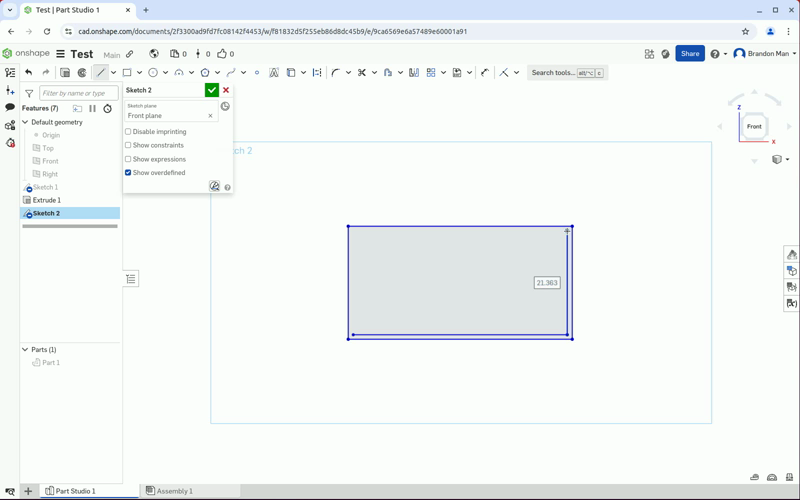
key_down(shift)
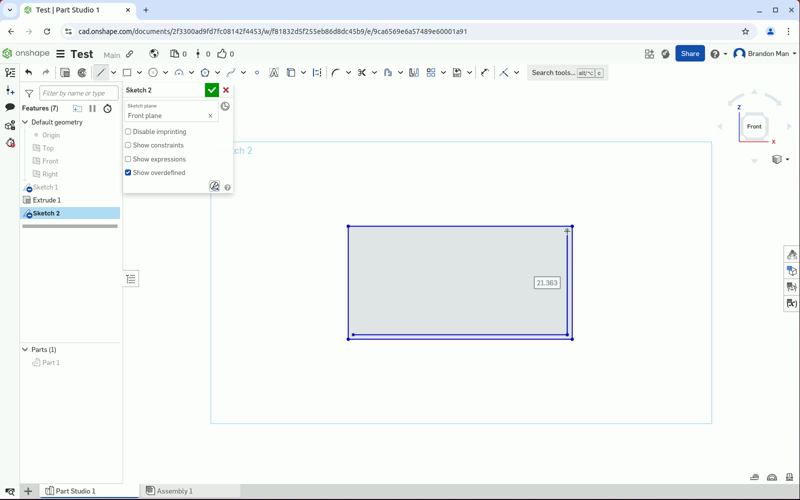
mouse_move(353, 230)
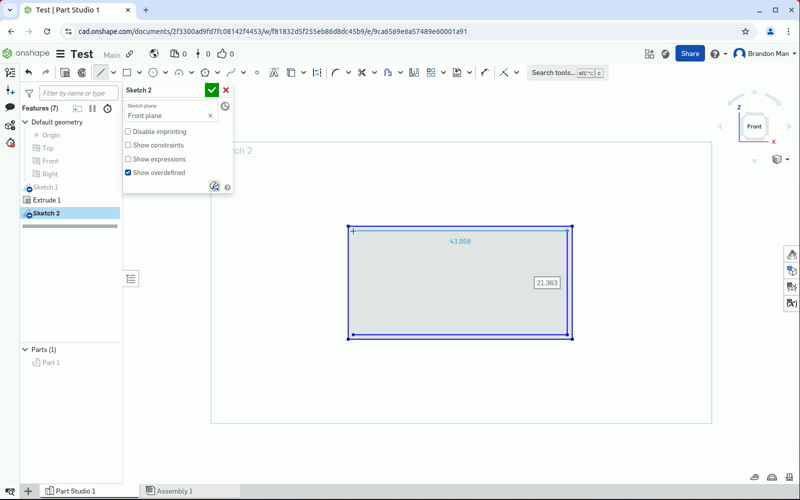
click(353, 230)
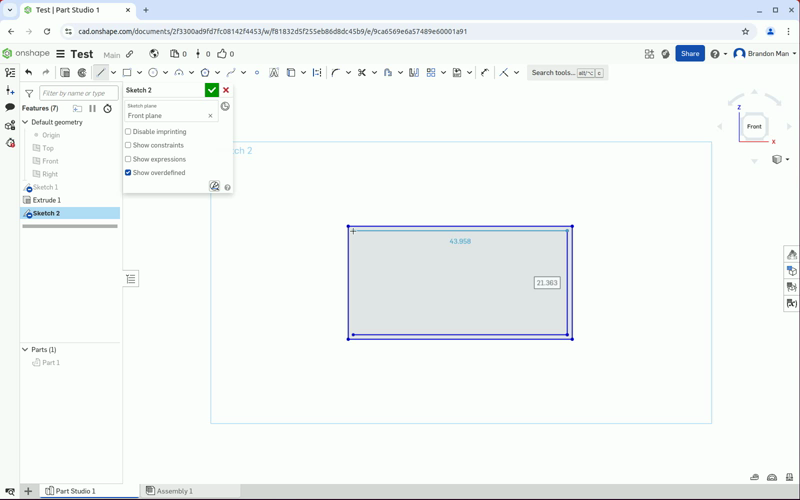
key_up(shift)
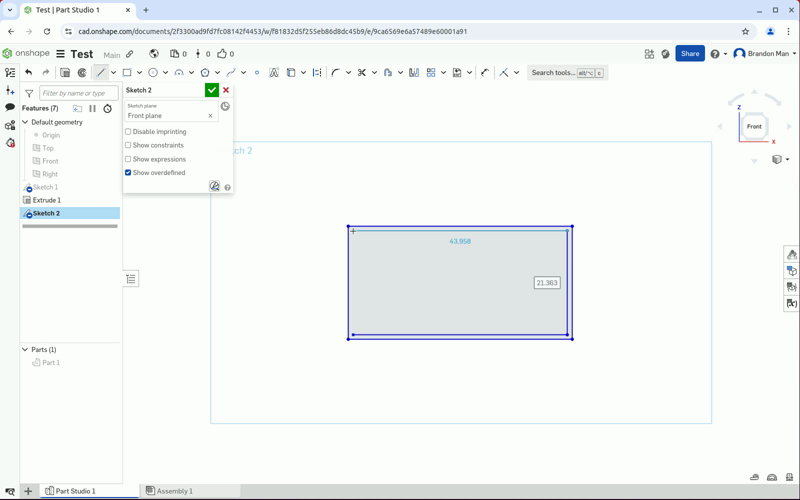
key_down(shift)
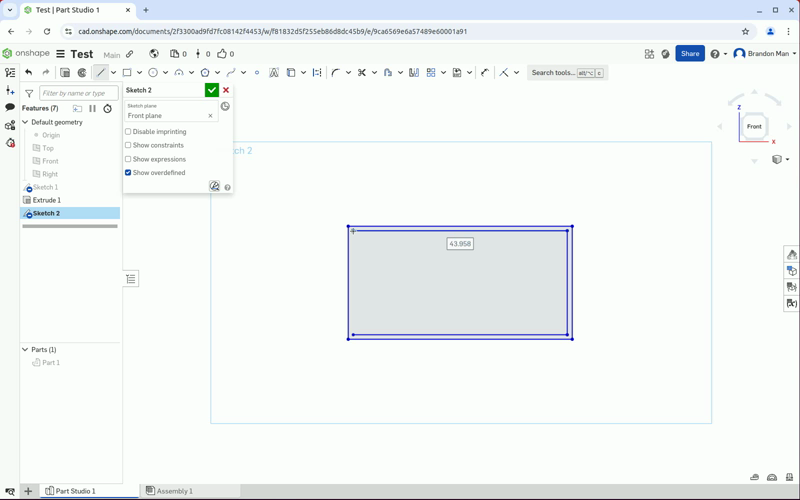
mouse_move(353, 334)
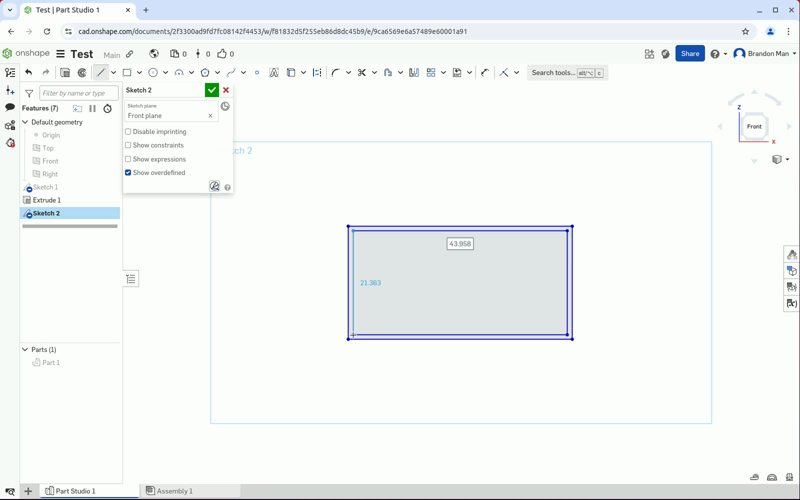
key_up(shift)
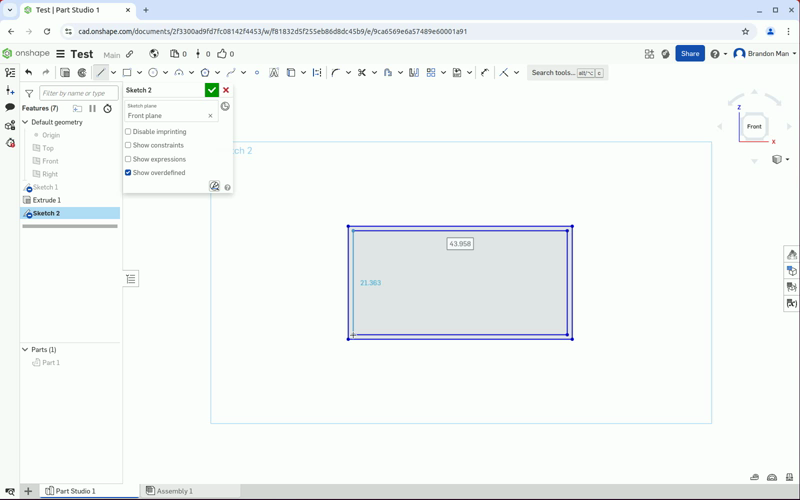
click(353, 334)
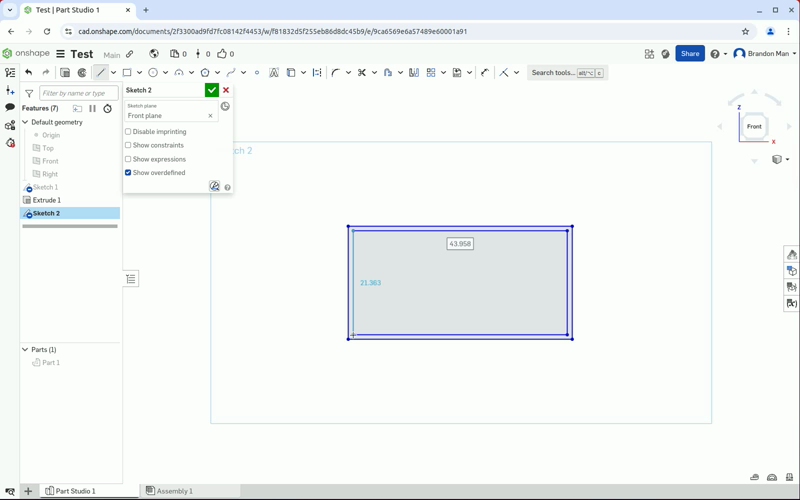
key(esc)
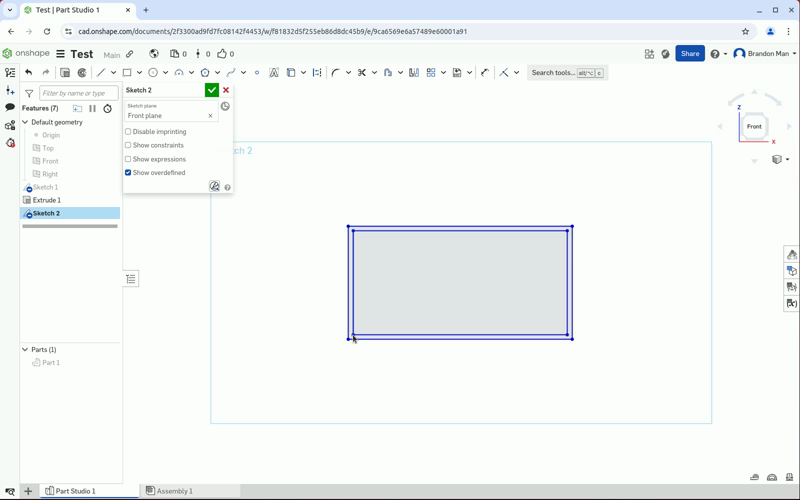
mouse_move(387, 228)
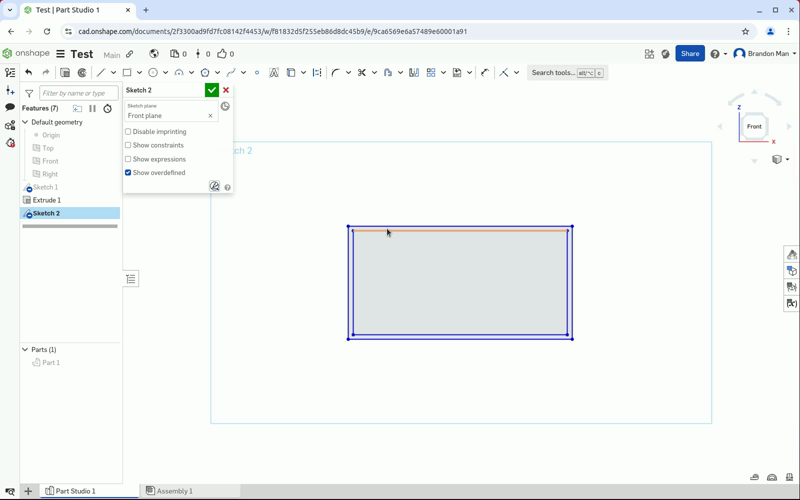
click(387, 228)
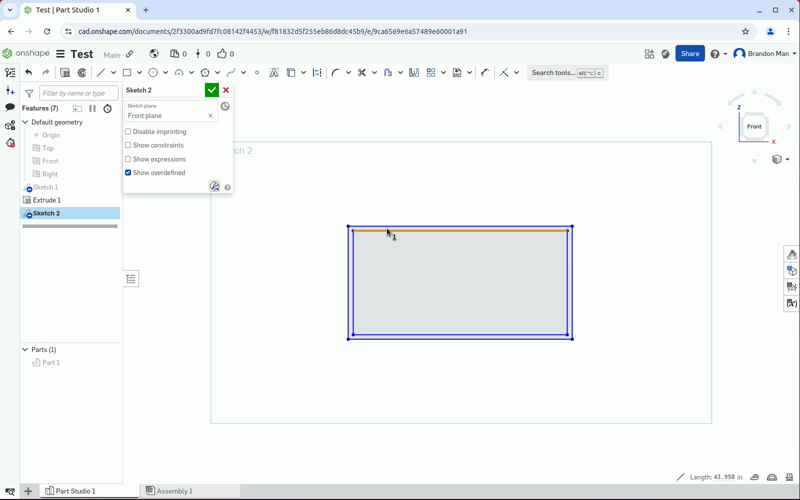
mouse_move(73, 352)
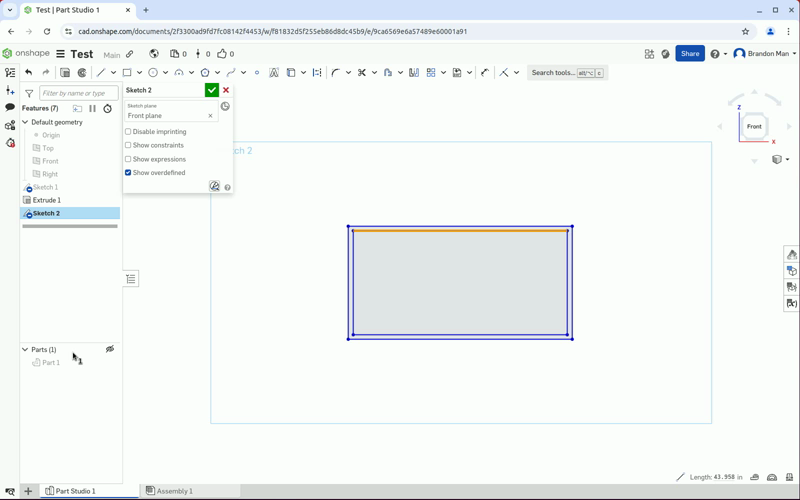
key(shift+y)
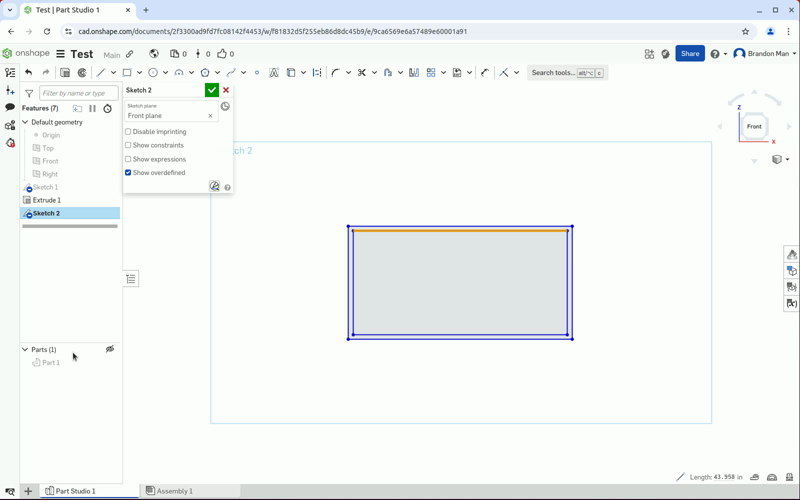
key(shift+e)
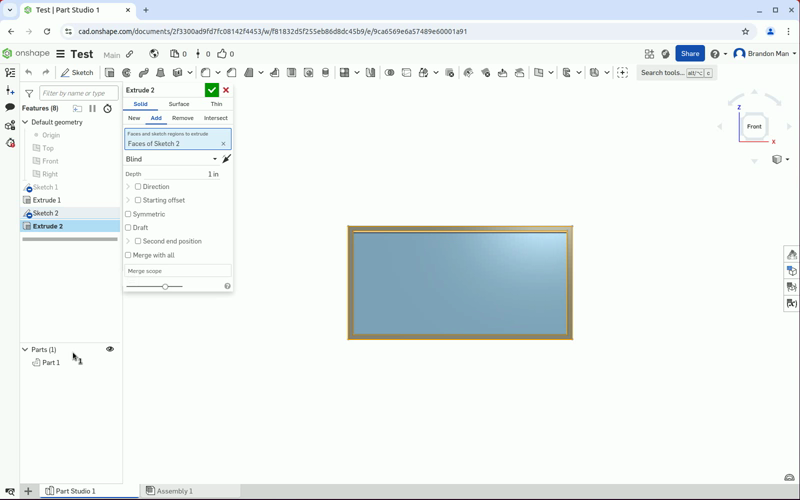
mouse_move(143, 106)
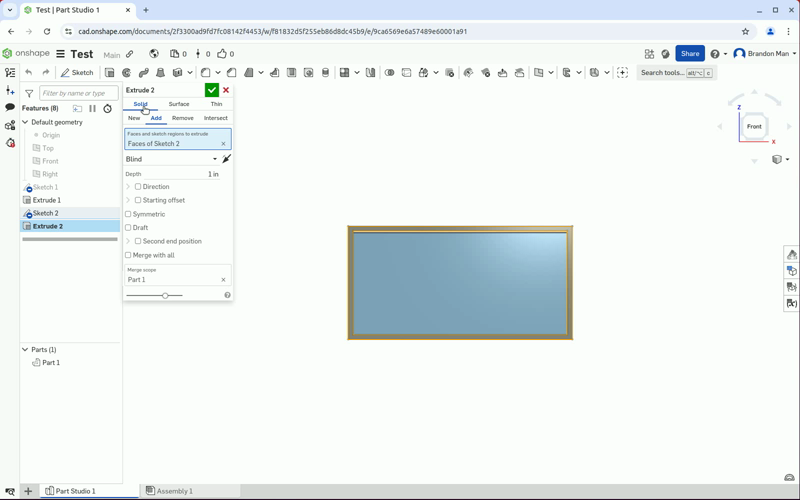
click(143, 106)
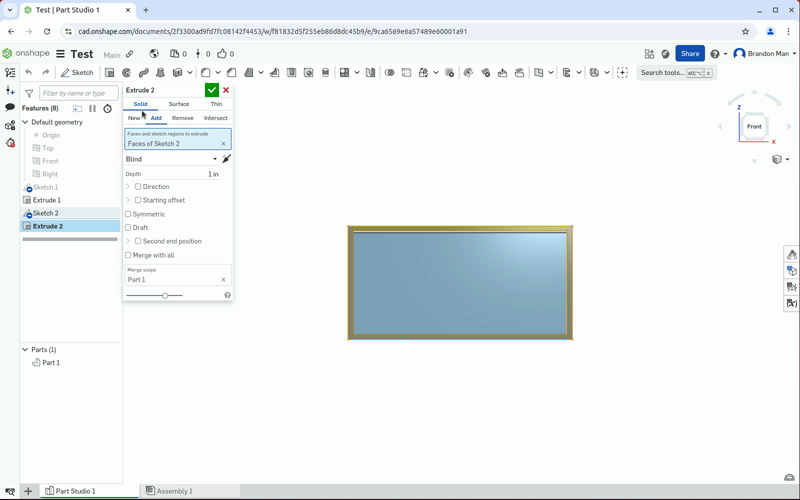
mouse_move(137, 120)
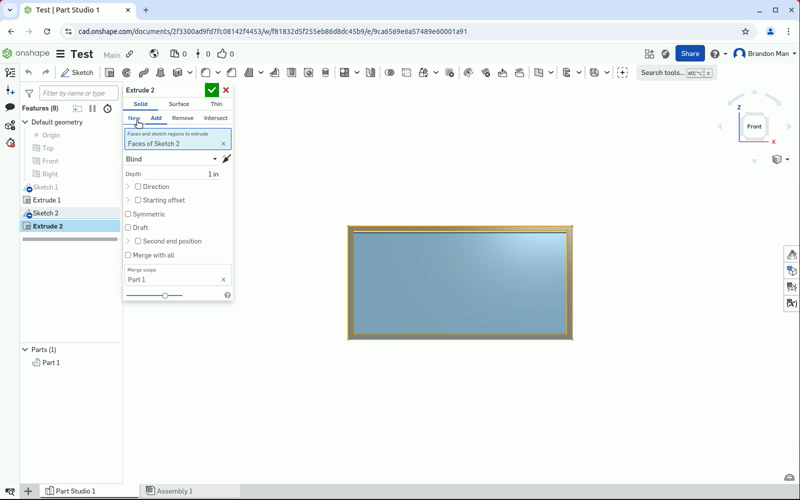
click(137, 120)
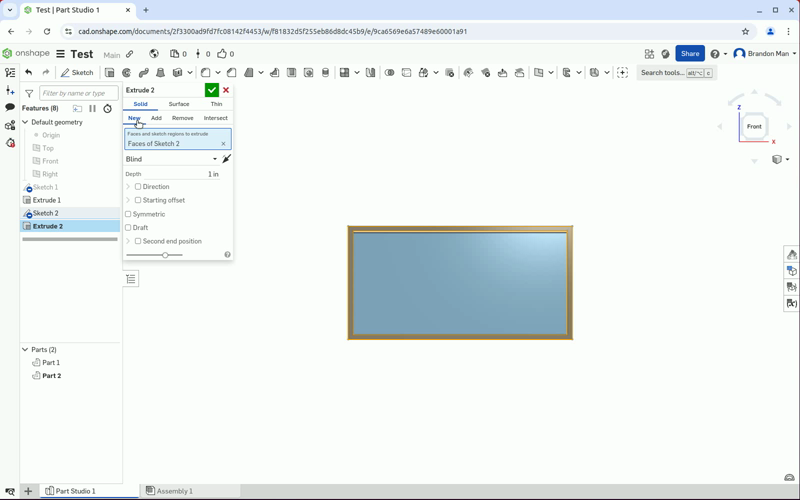
key(tab, 4)
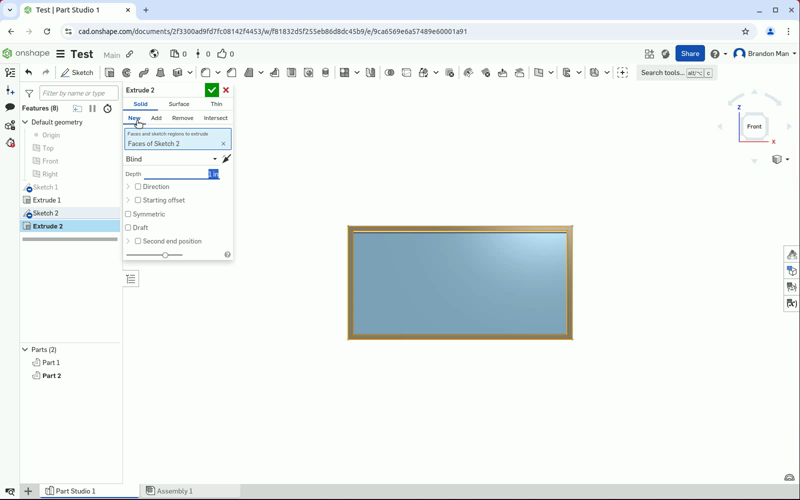
text(0.241)
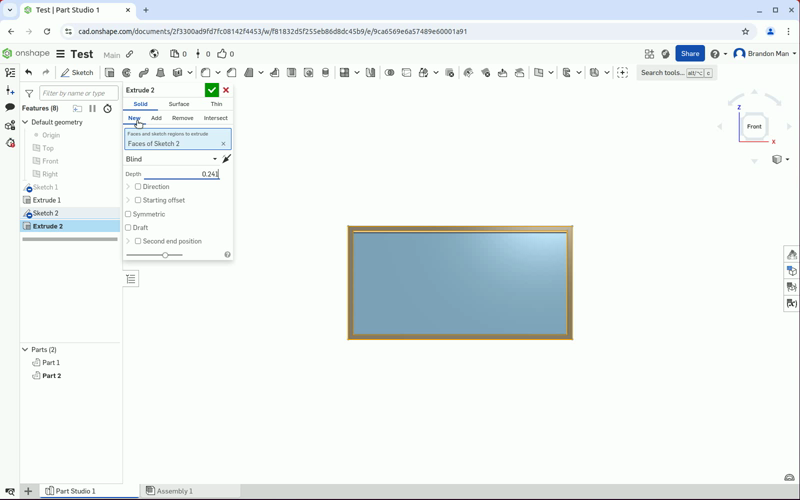
key(enter)
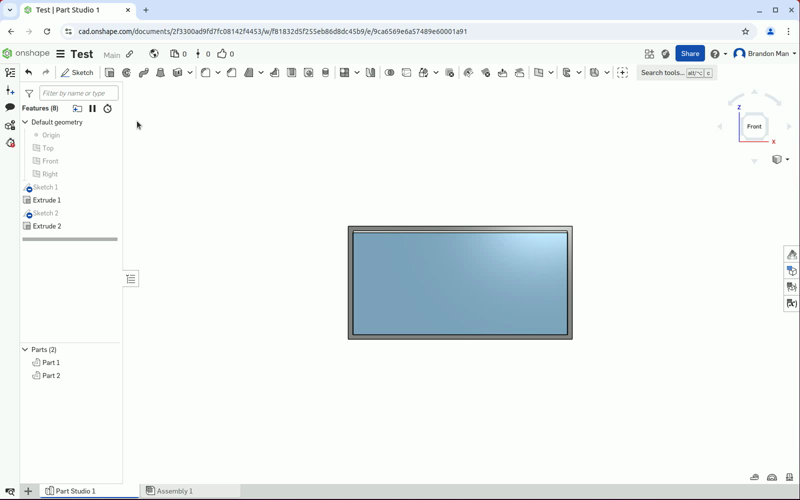
key(shift+h)
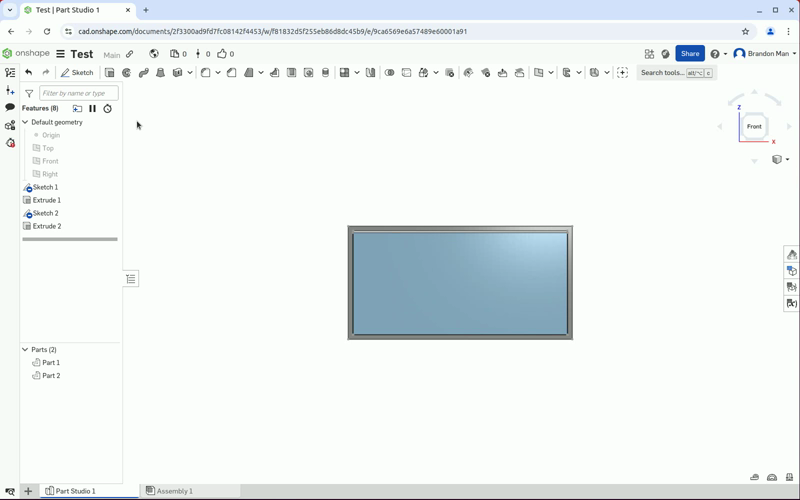
key(shift+h)
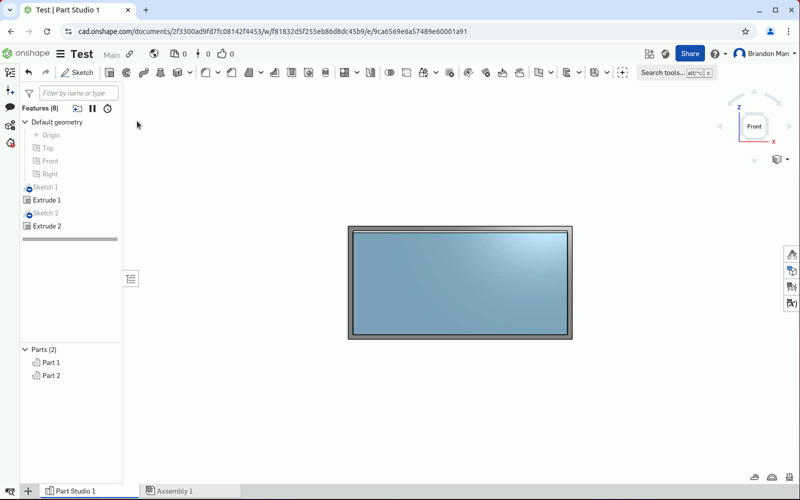
mouse_move(73, 189)
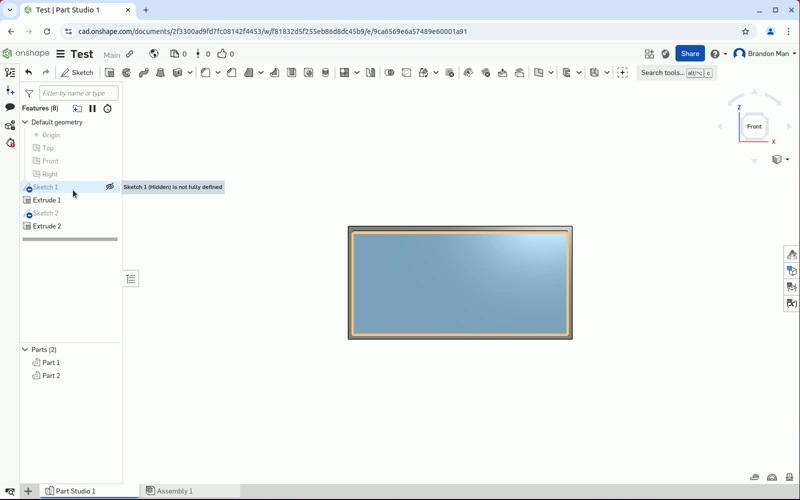
click(73, 189)
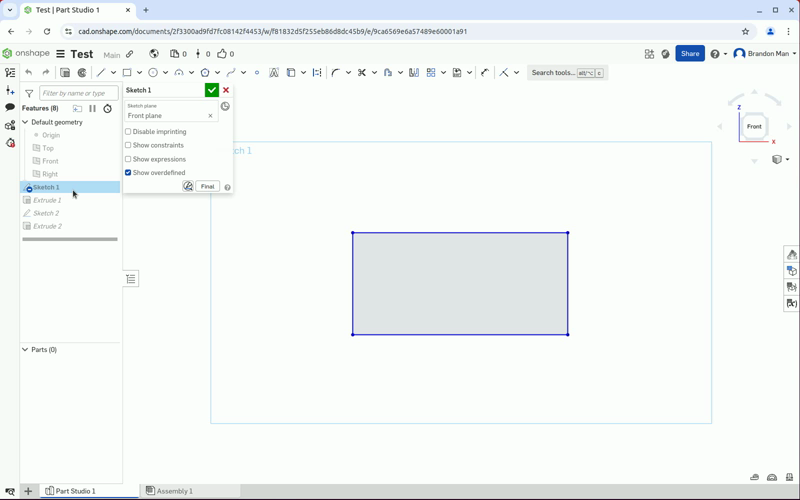
mouse_move(229, 92)
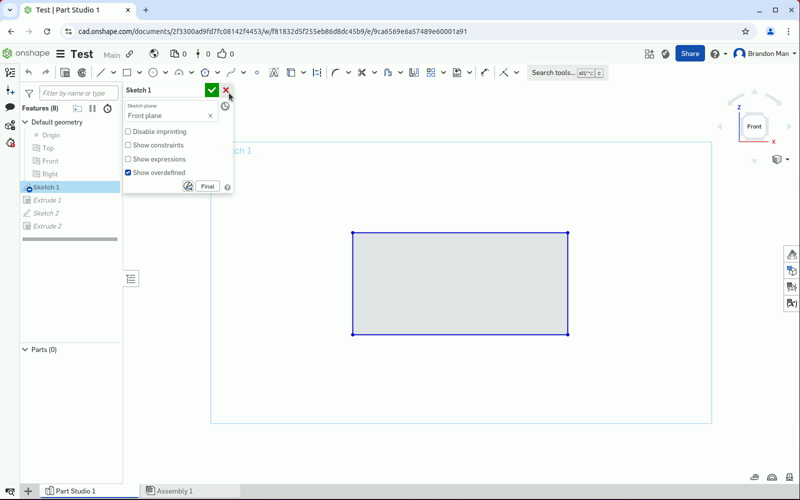
click(229, 92)
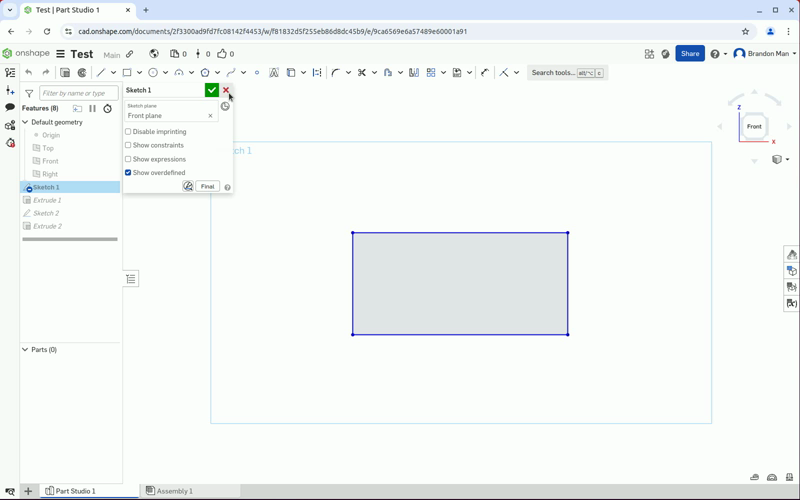
key(shift+s)
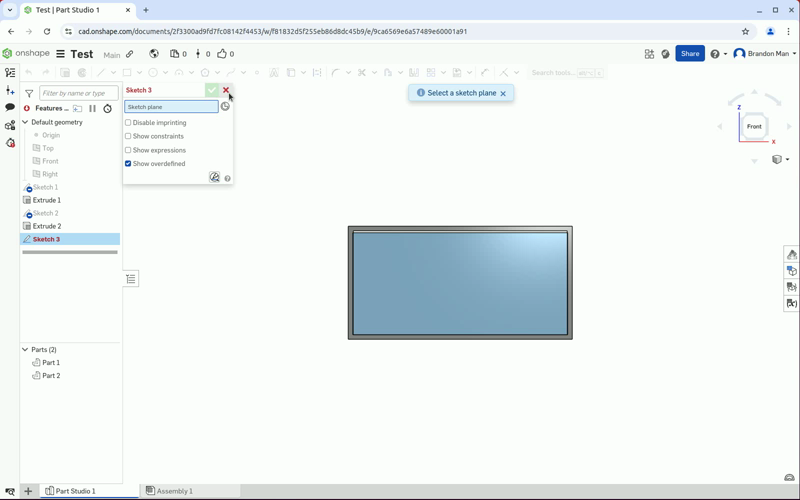
mouse_move(73, 163)
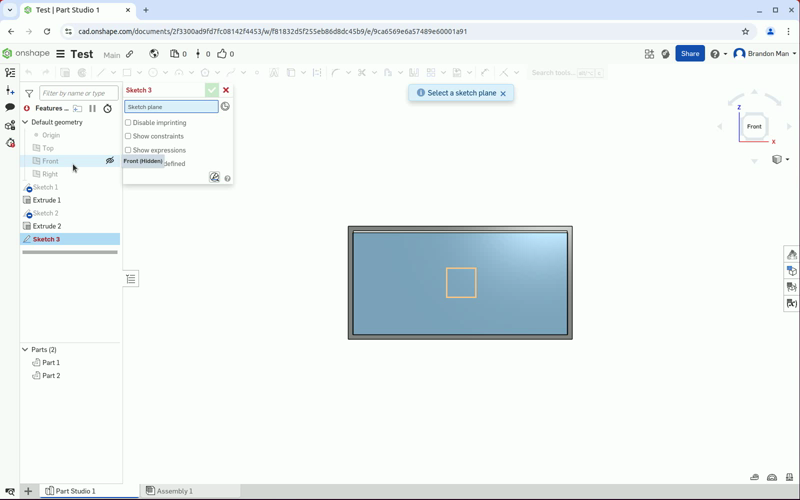
click(73, 163)
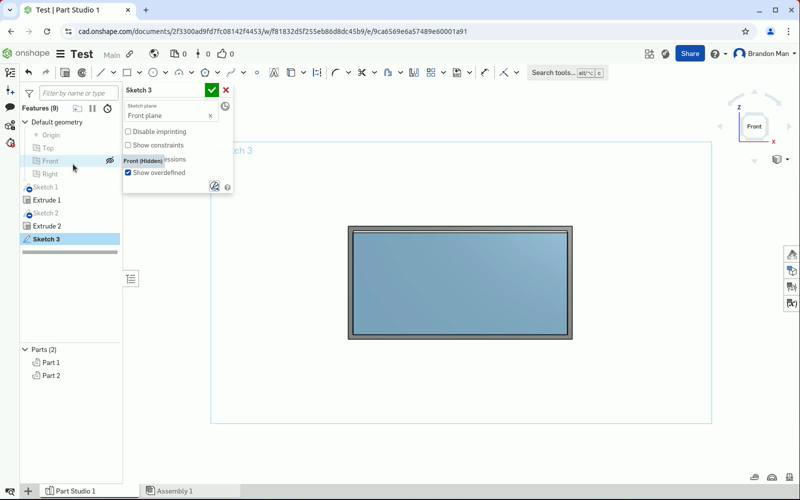
mouse_move(73, 352)
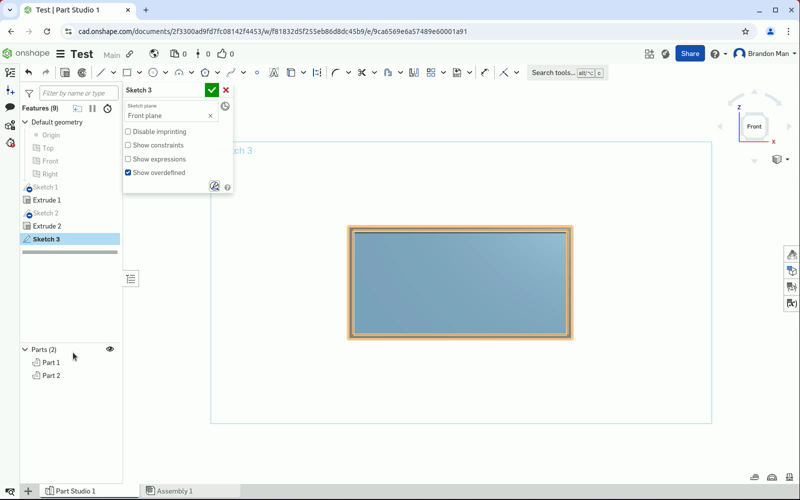
key(y)
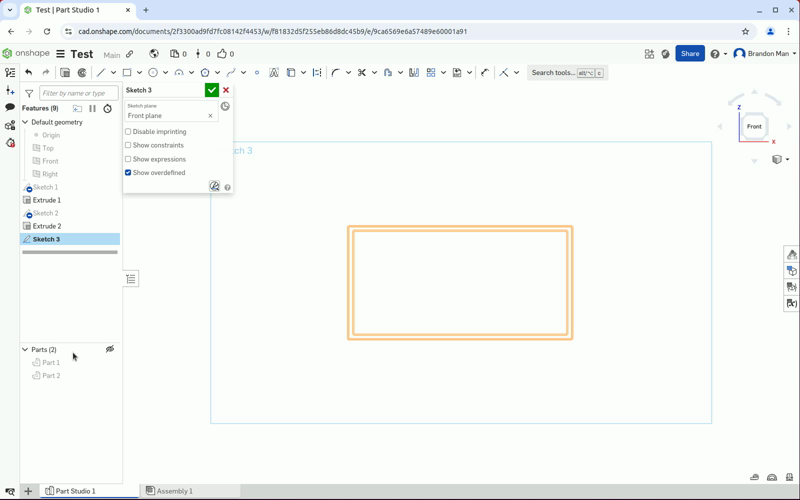
key(l)
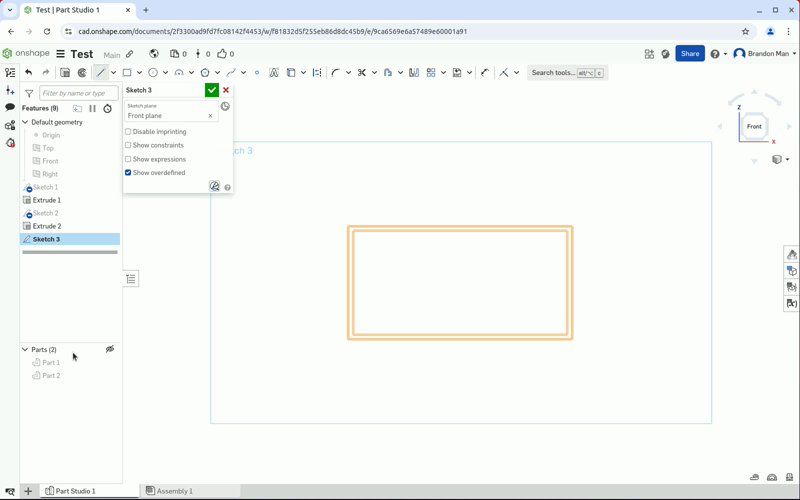
key_down(shift)
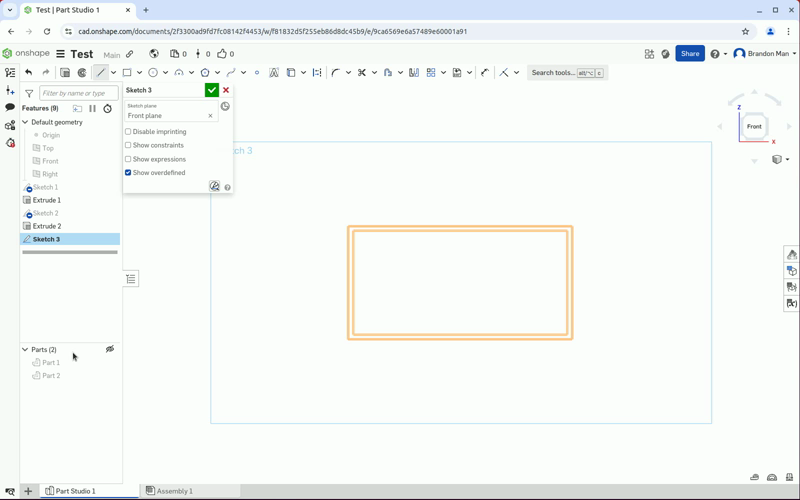
mouse_move(348, 339)
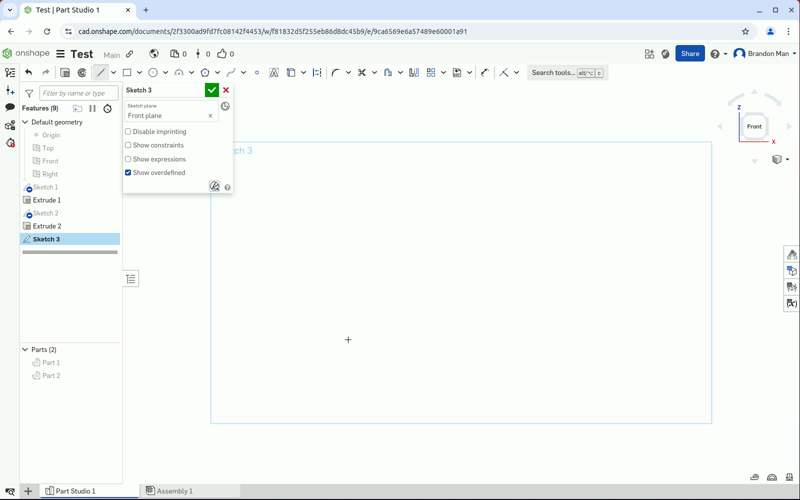
click(348, 339)
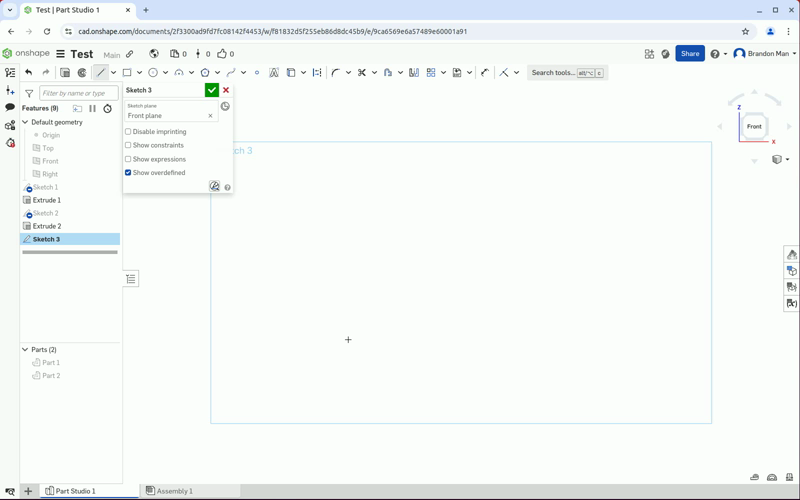
key_up(shift)
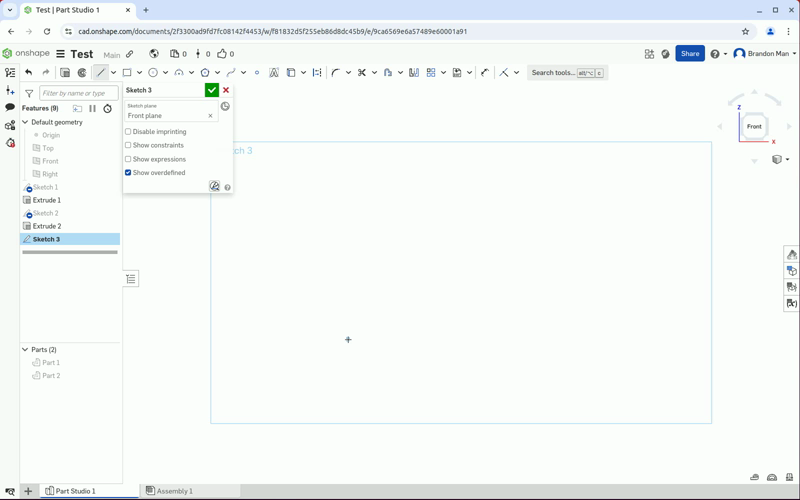
key_down(shift)
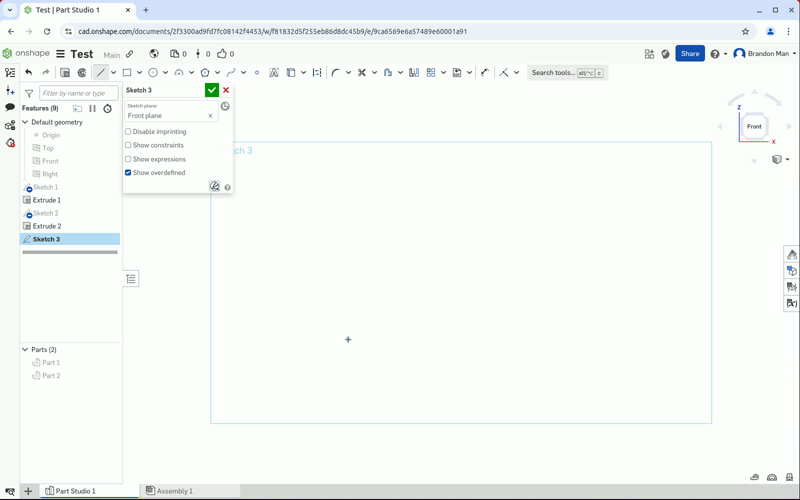
mouse_move(572, 339)
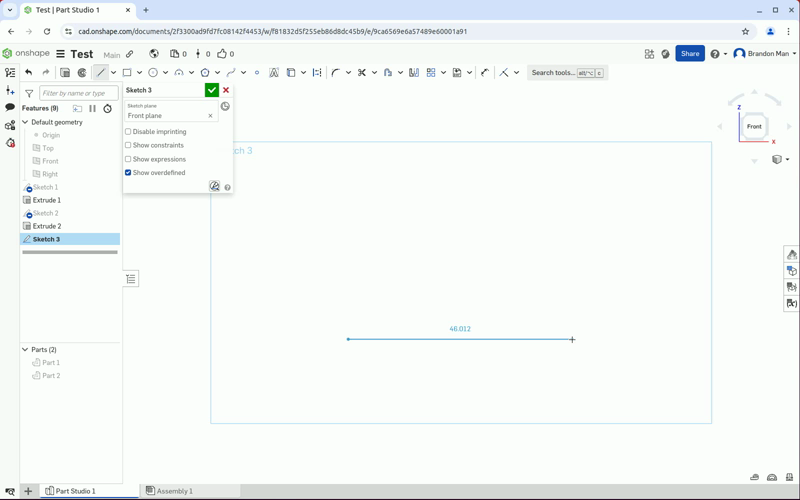
click(572, 339)
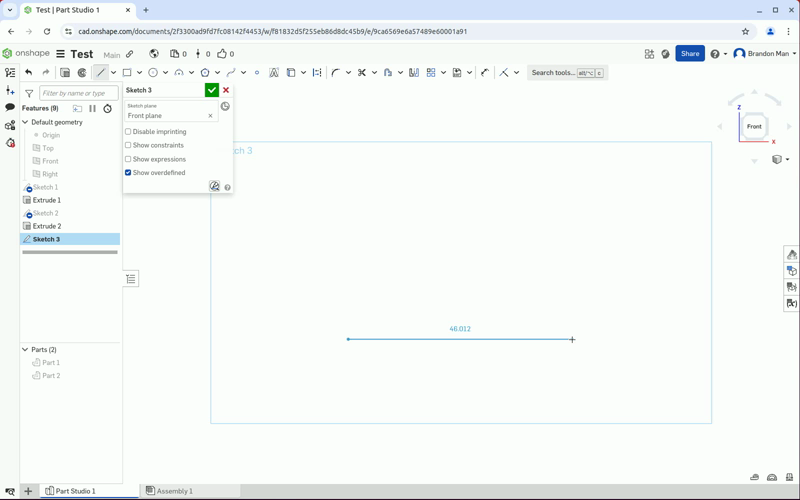
key_up(shift)
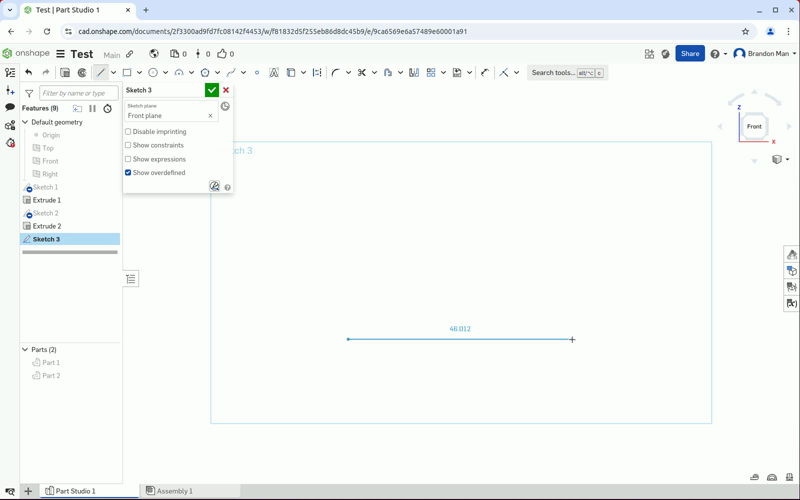
key_down(shift)
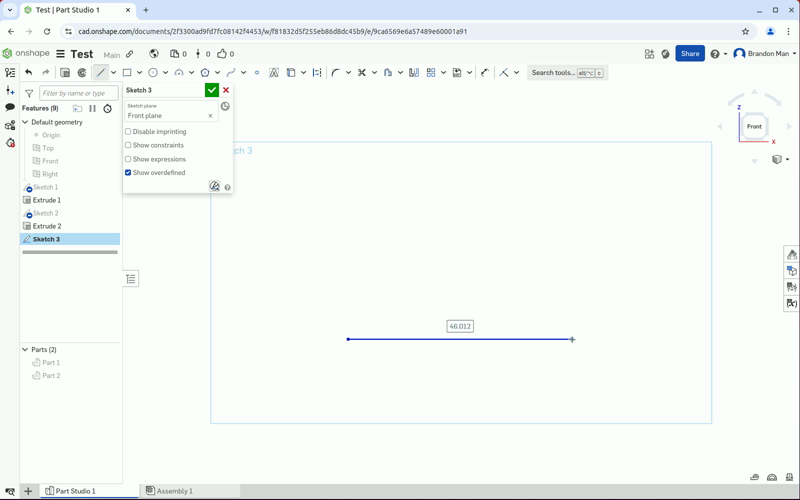
mouse_move(572, 226)
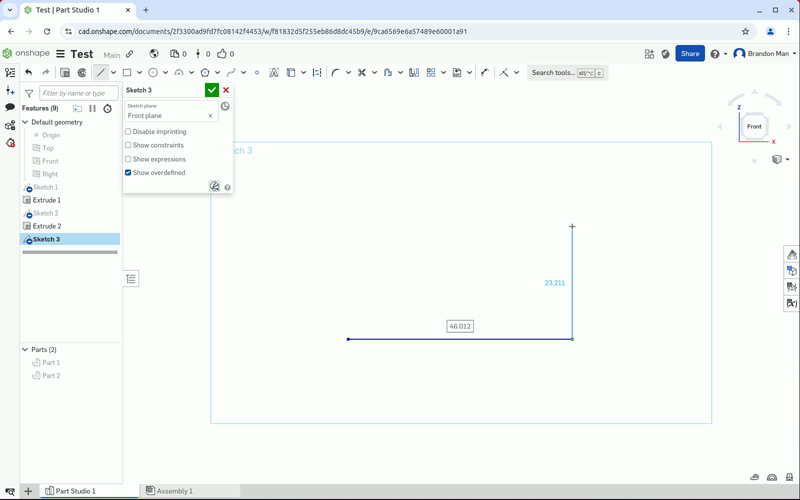
click(572, 226)
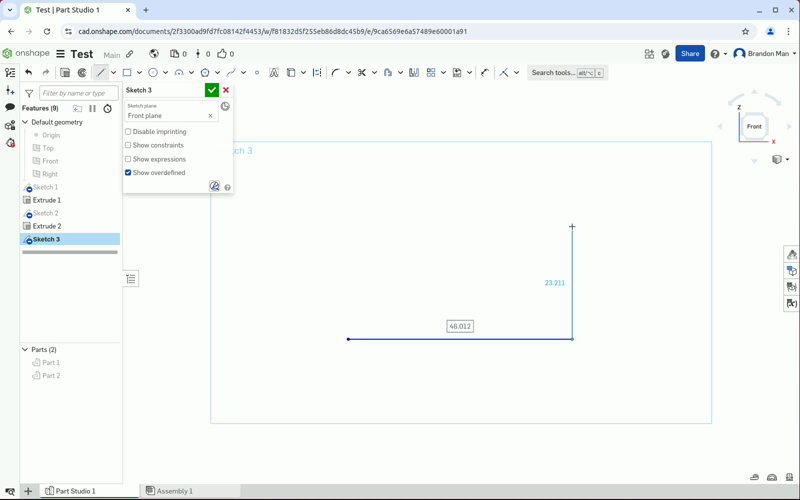
key_up(shift)
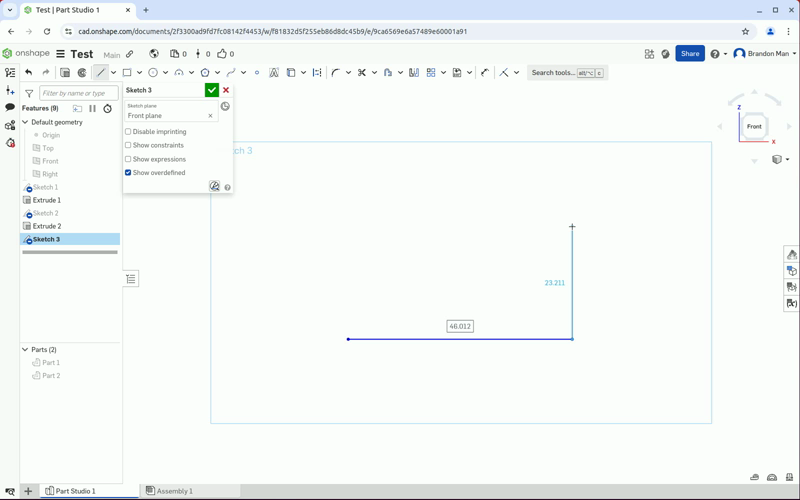
key_down(shift)
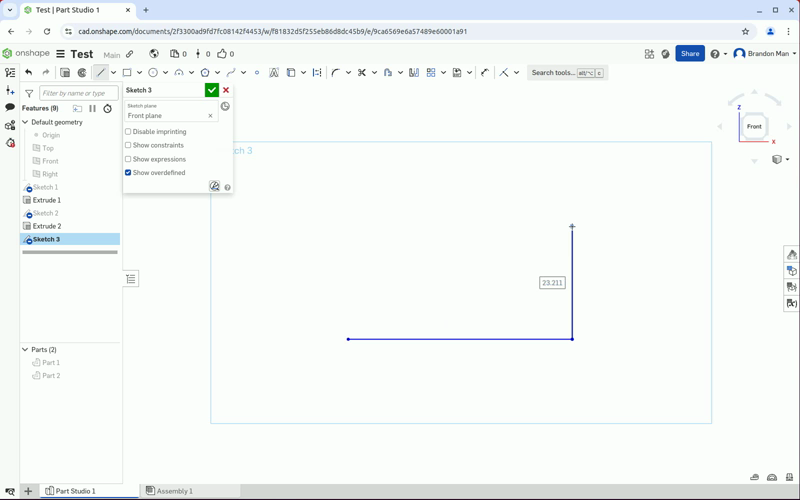
mouse_move(348, 226)
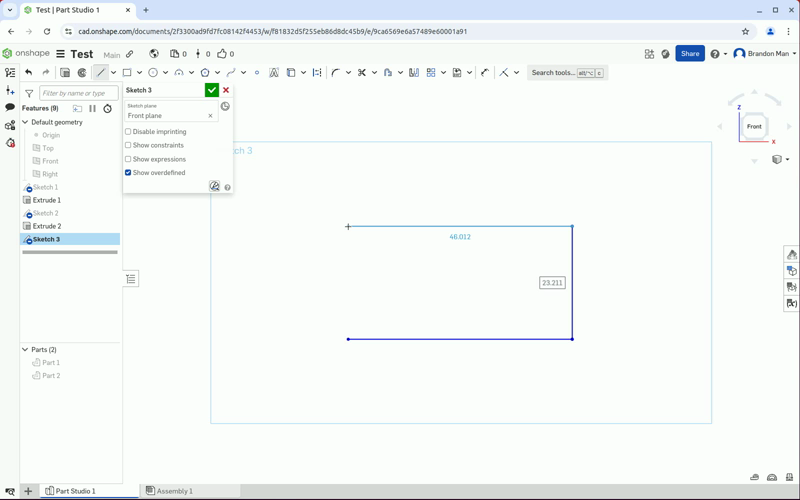
click(348, 226)
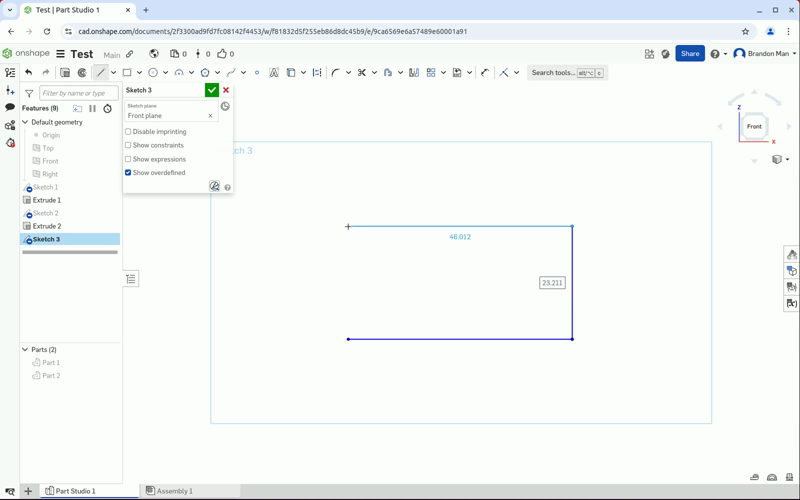
key_up(shift)
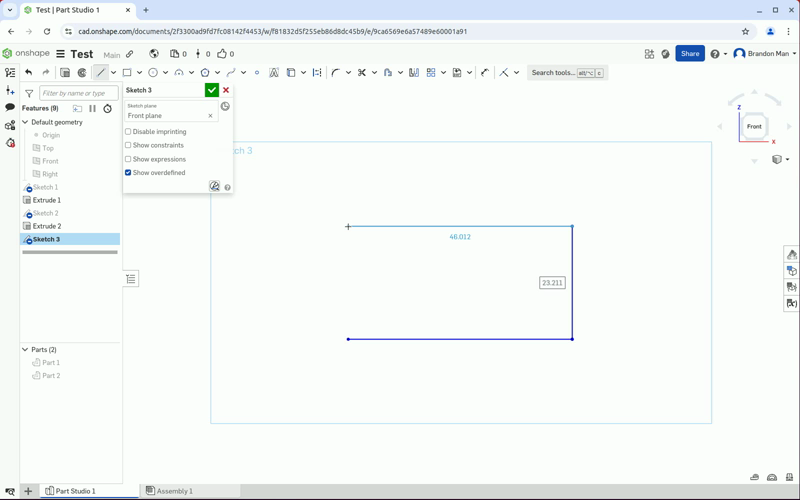
key_down(shift)
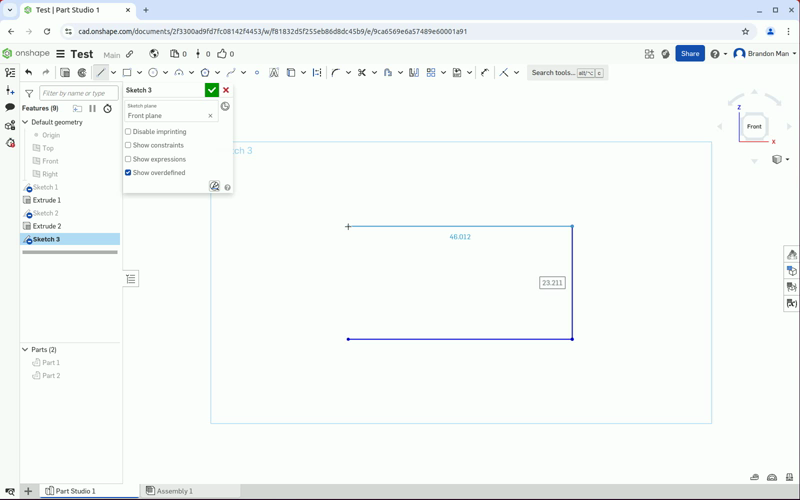
mouse_move(348, 339)
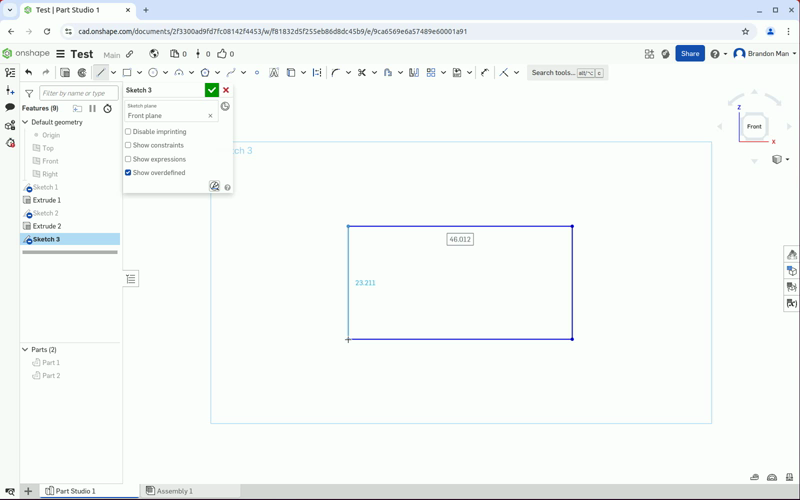
key_up(shift)
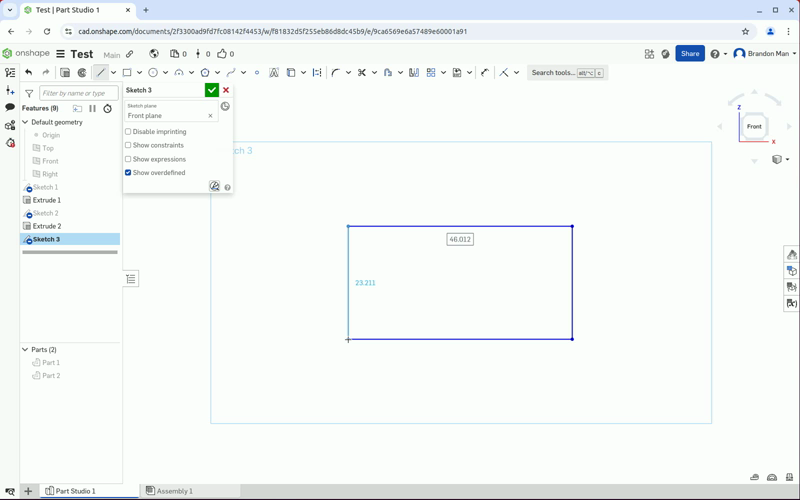
click(348, 339)
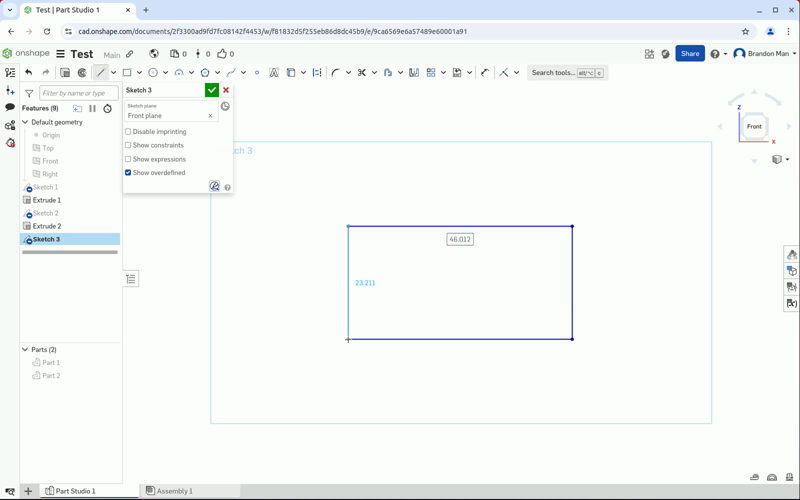
key(esc)
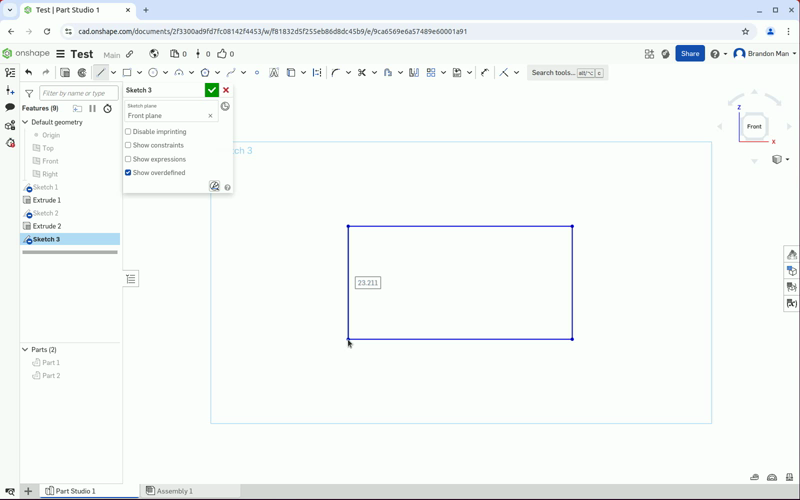
key(l)
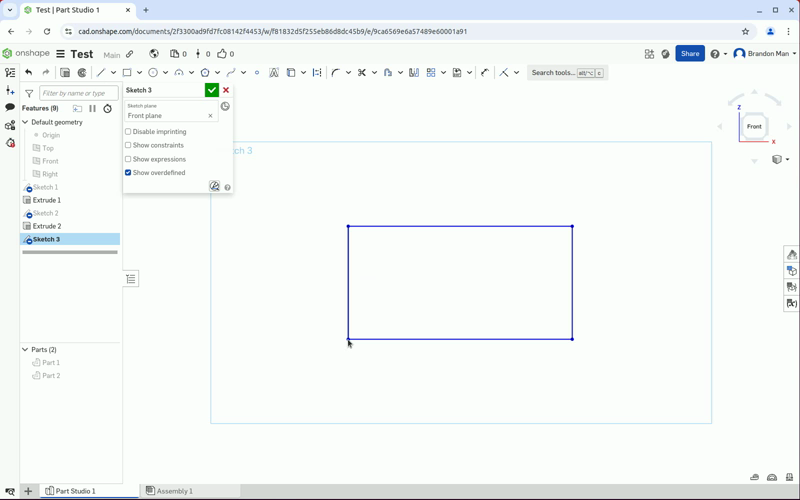
key_down(shift)
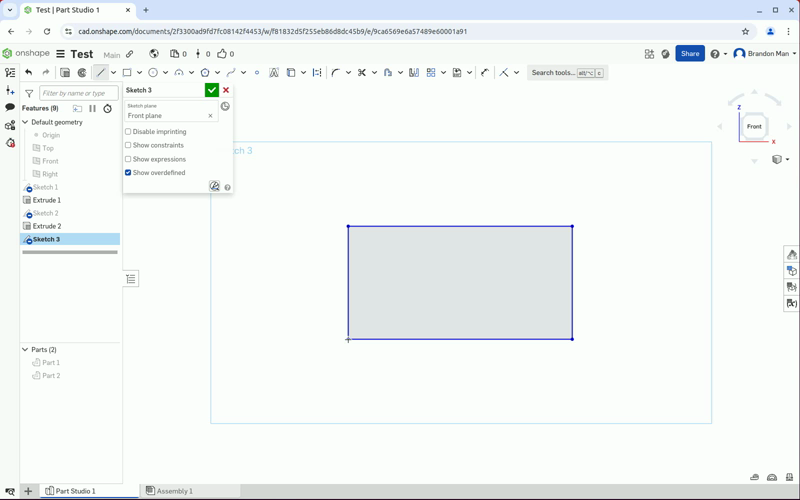
mouse_move(353, 334)
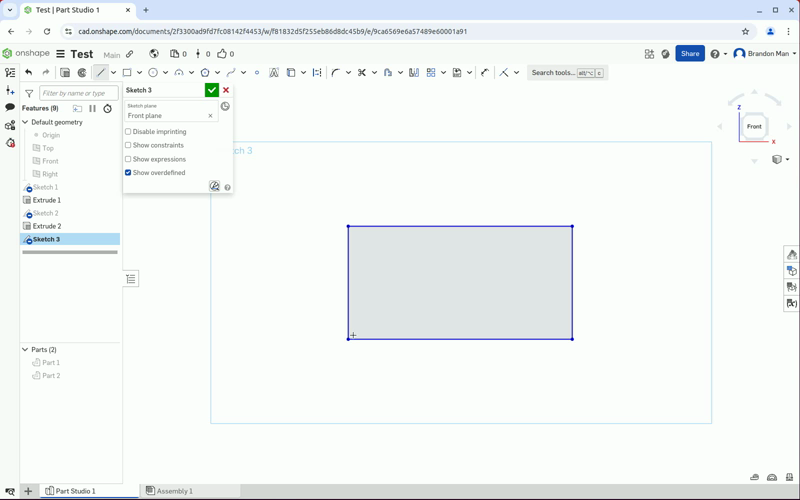
click(353, 334)
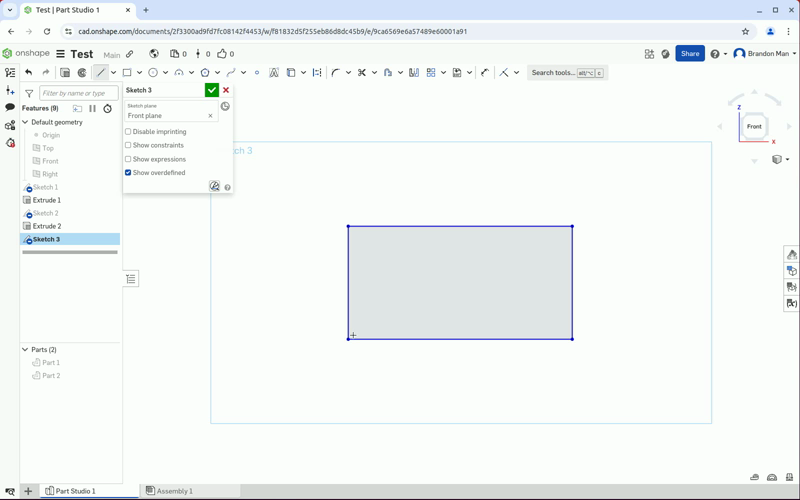
key_up(shift)
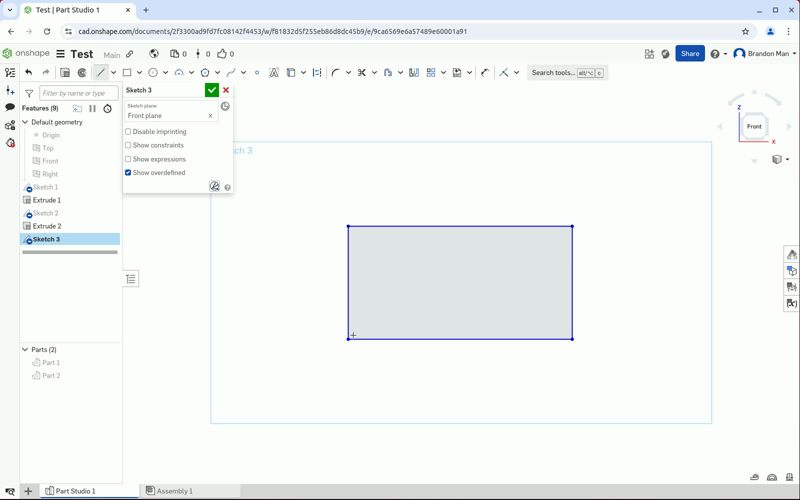
key_down(shift)
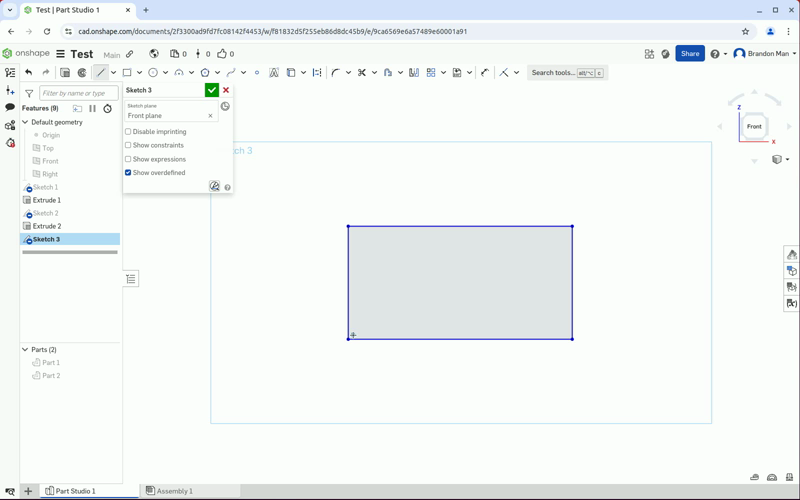
mouse_move(567, 334)
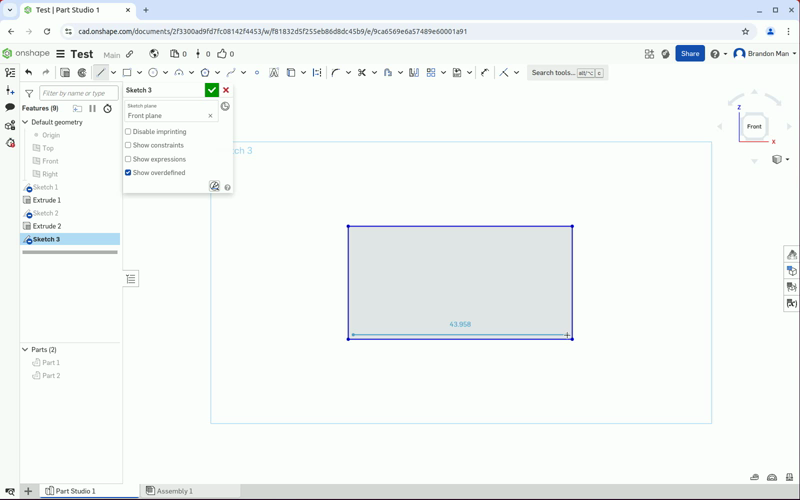
click(567, 334)
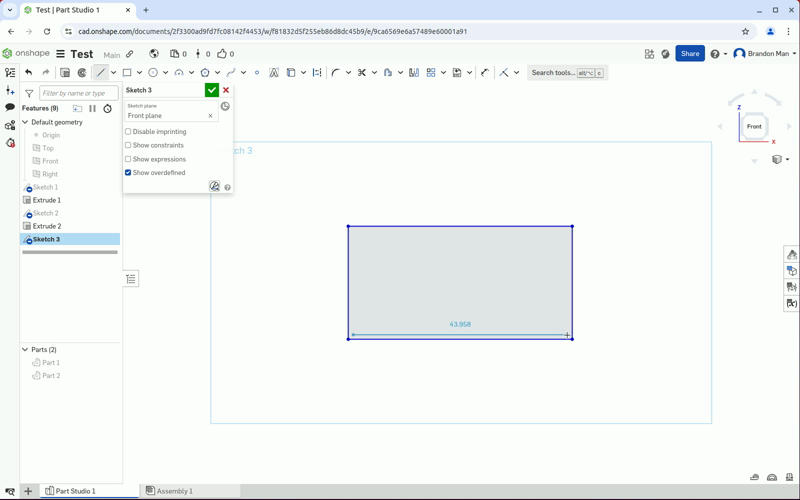
key_up(shift)
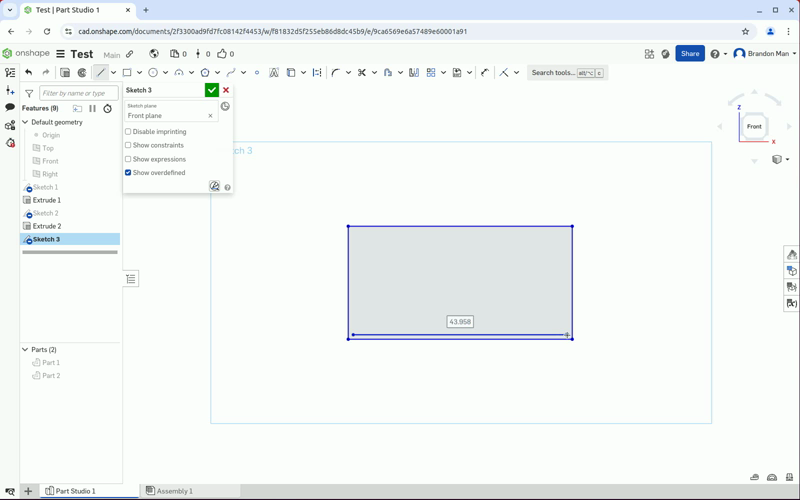
key_down(shift)
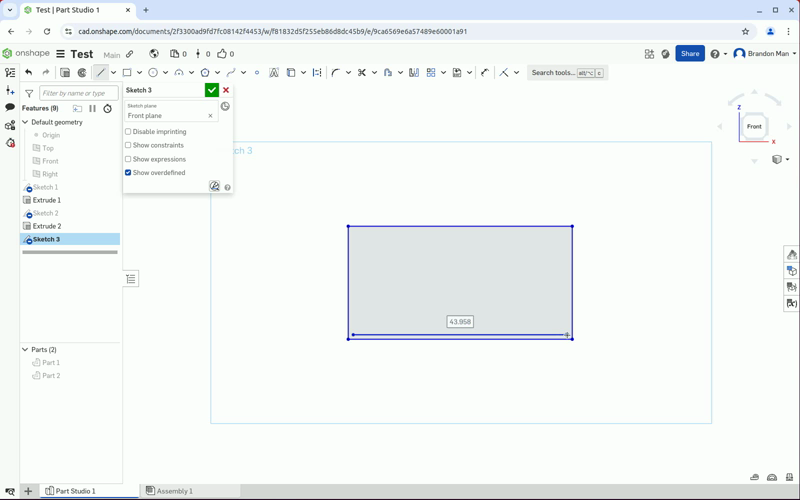
mouse_move(567, 230)
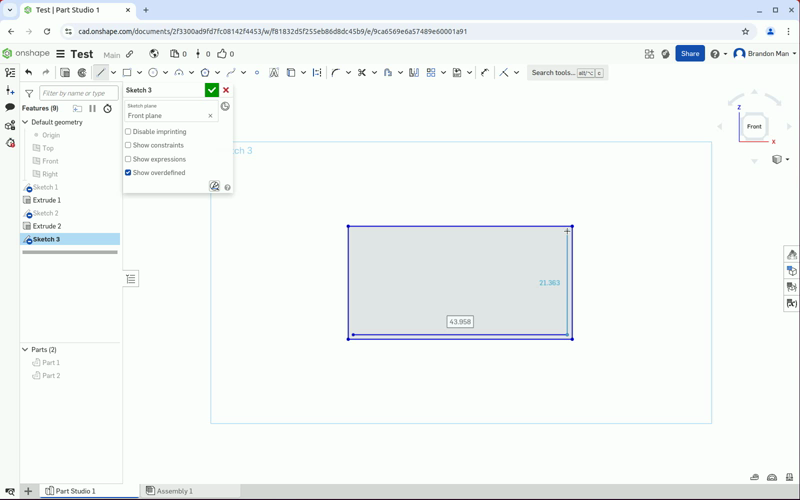
click(567, 230)
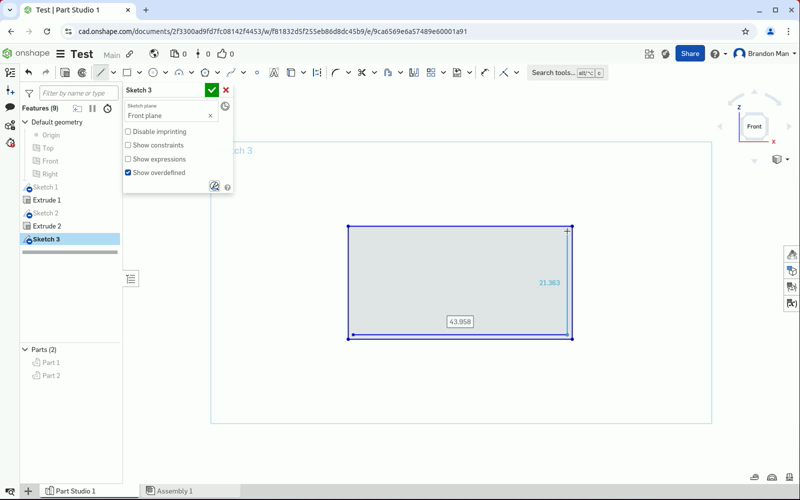
key_up(shift)
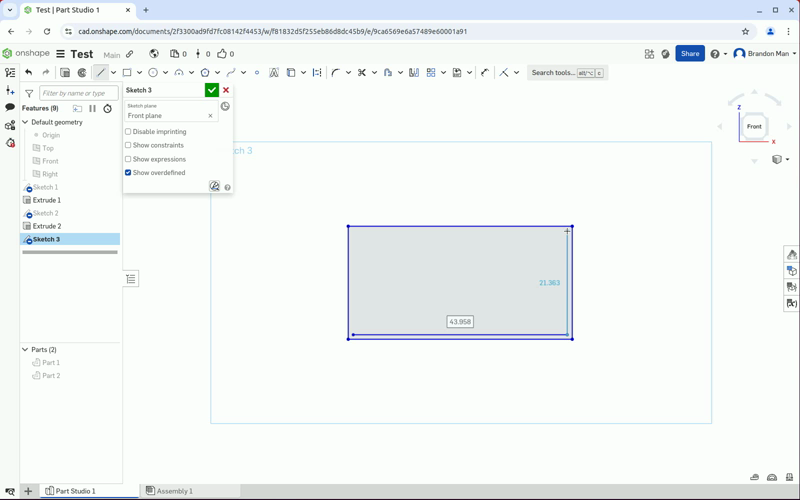
key_down(shift)
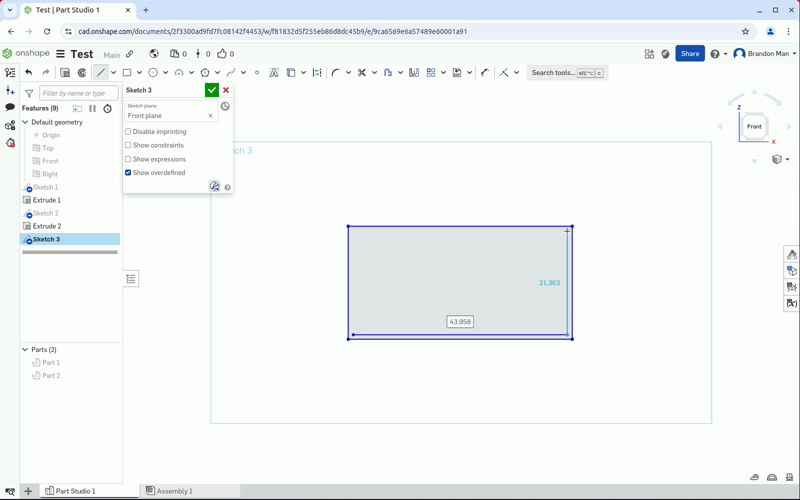
mouse_move(353, 230)
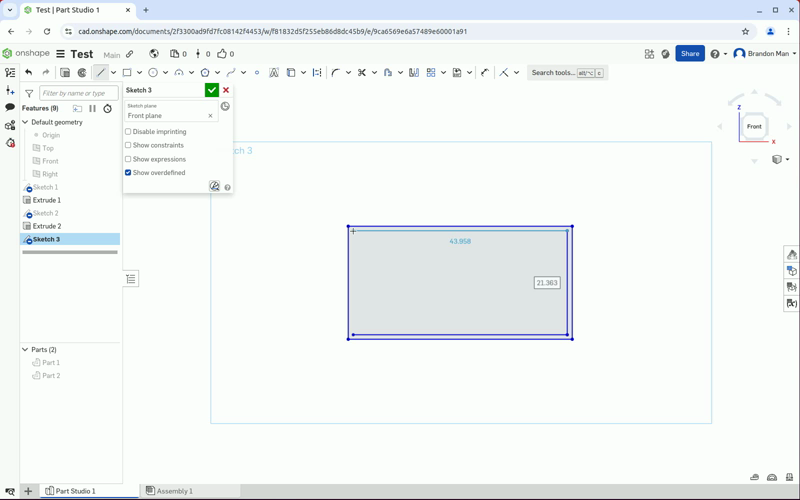
click(353, 230)
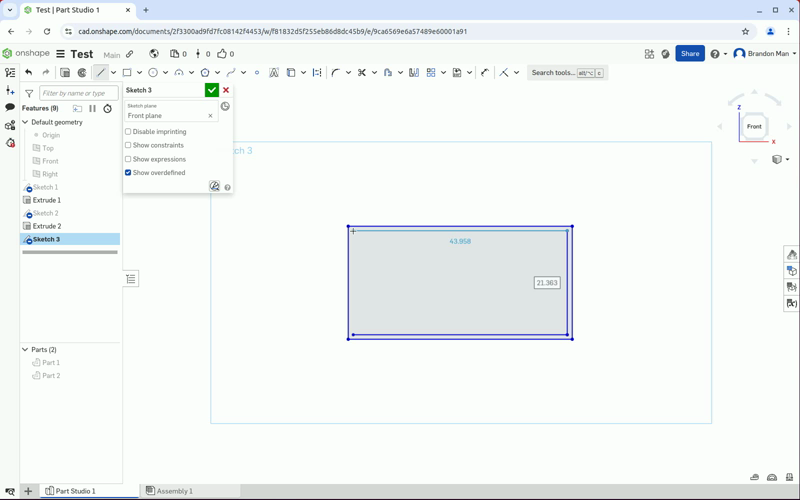
key_up(shift)
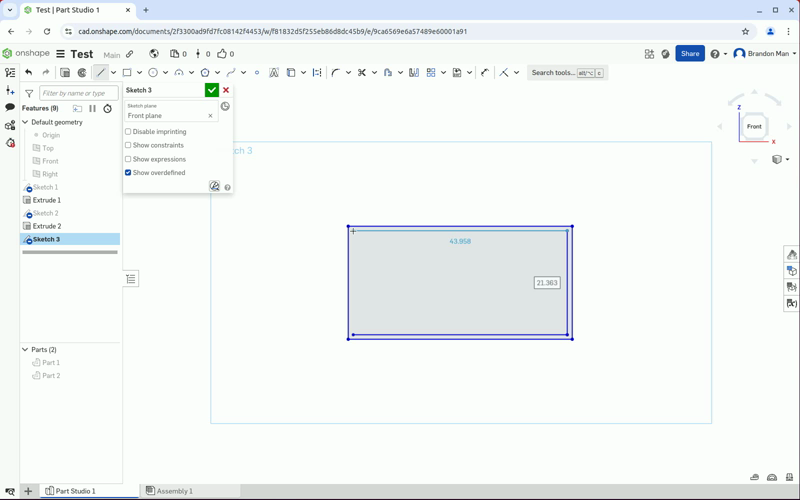
key_down(shift)
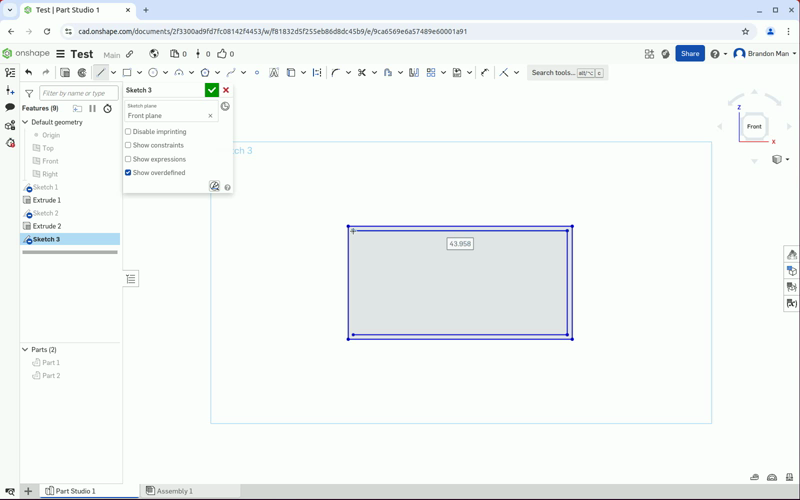
mouse_move(353, 334)
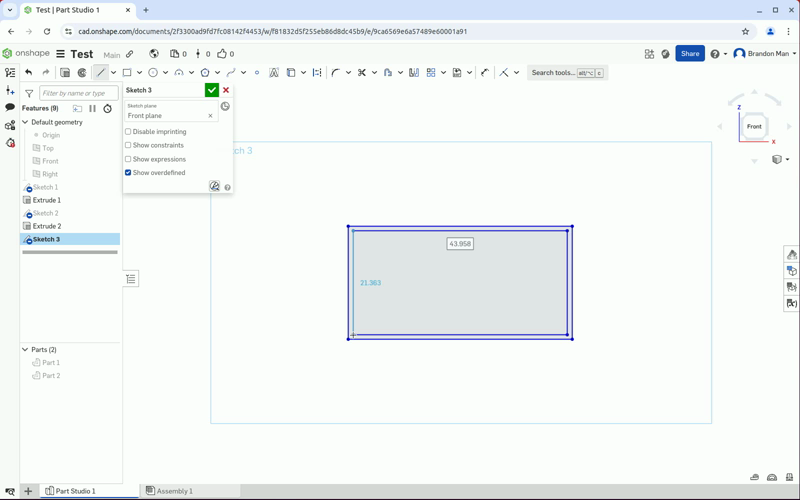
key_up(shift)
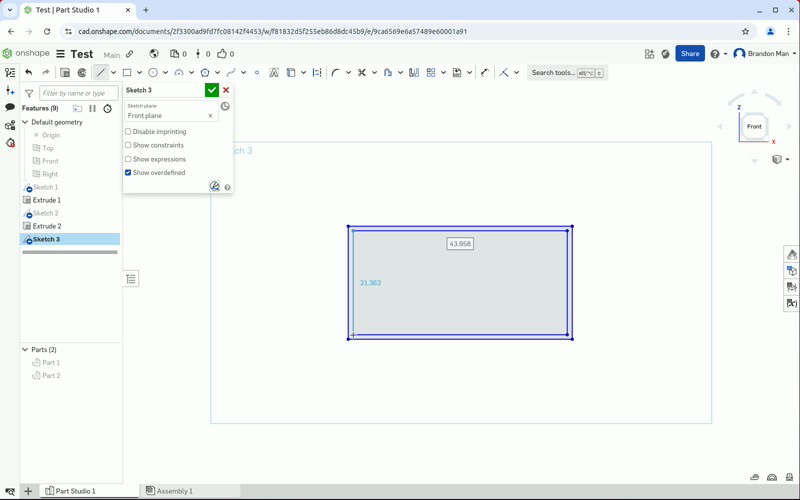
click(353, 334)
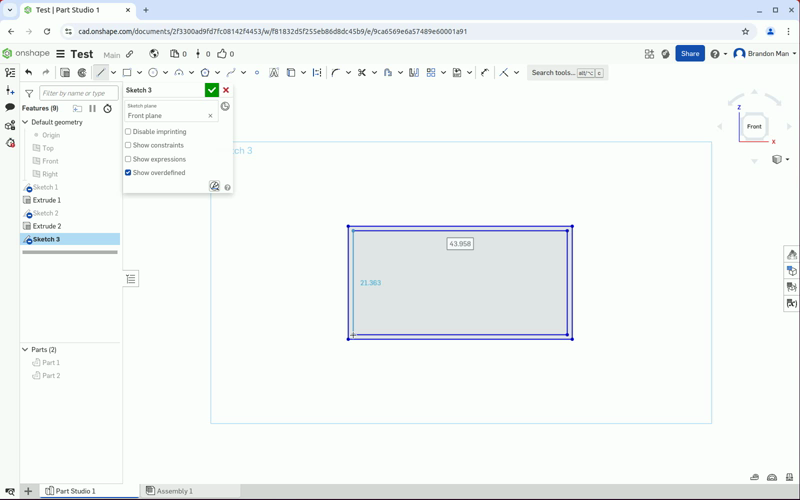
key(esc)
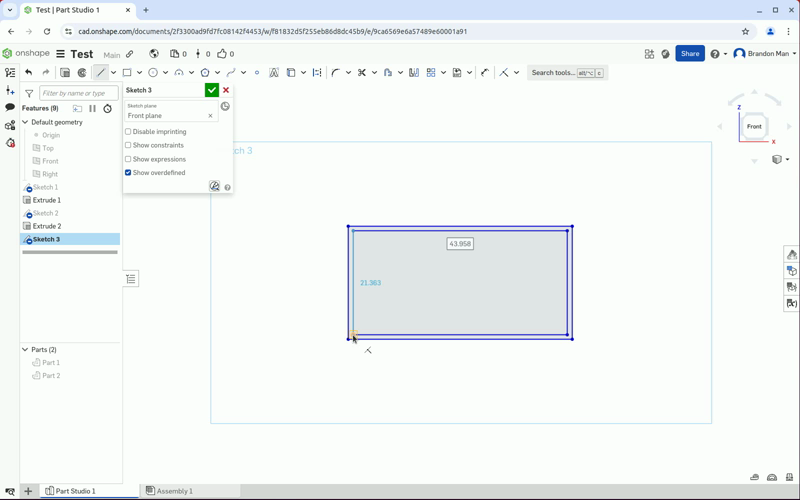
mouse_move(561, 228)
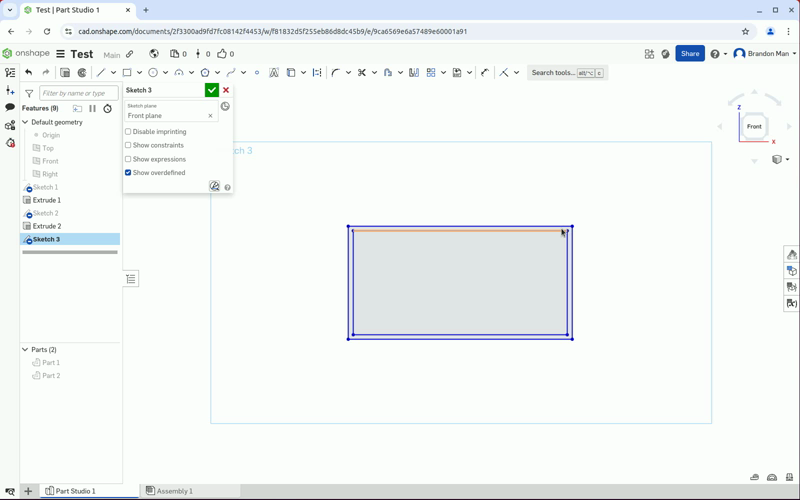
click(561, 228)
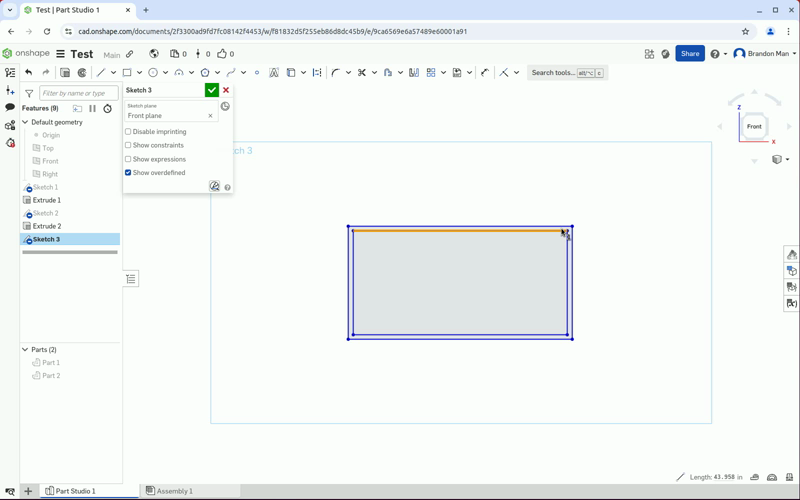
mouse_move(73, 352)
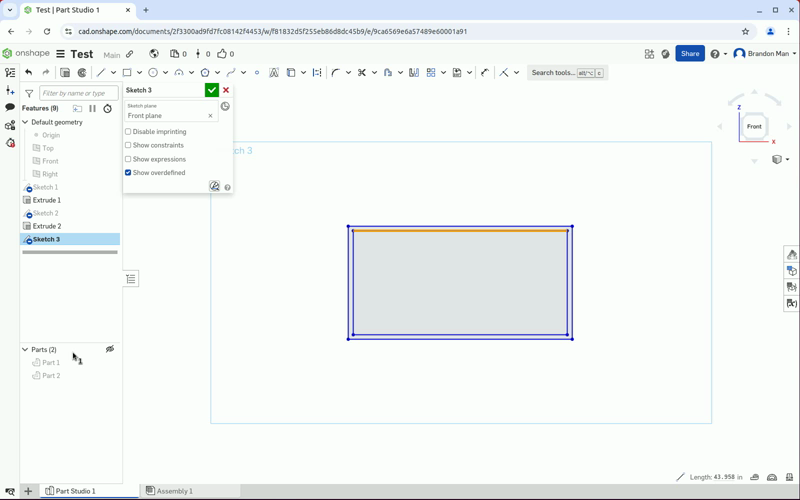
key(shift+y)
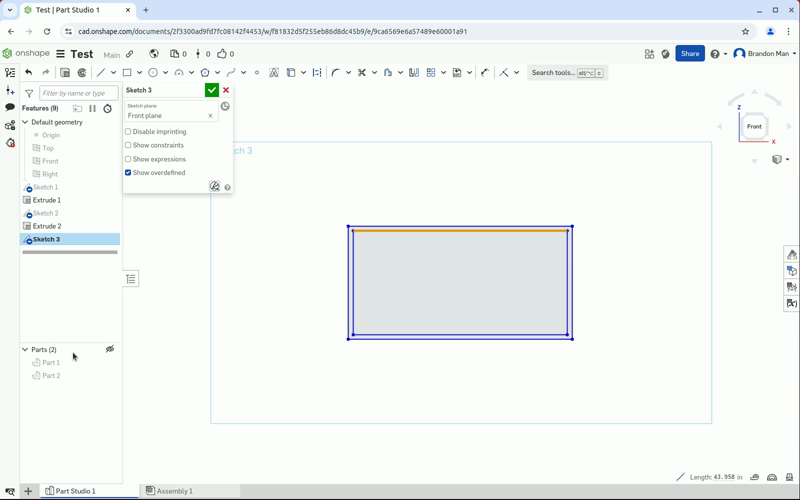
key(shift+e)
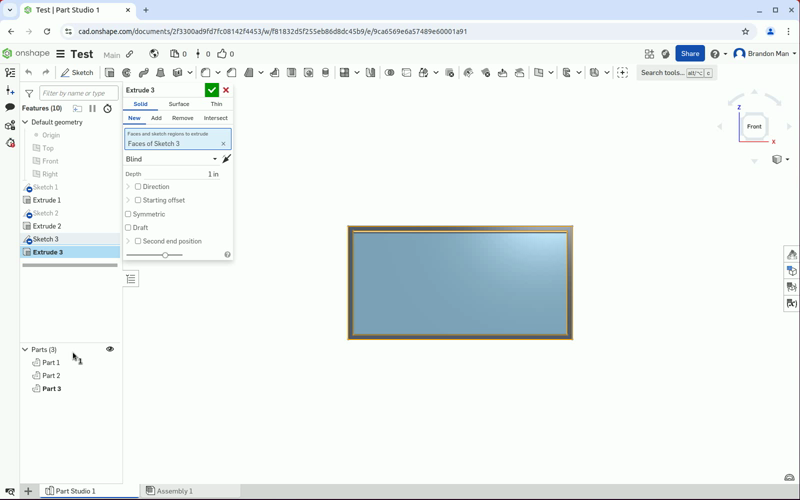
mouse_move(143, 106)
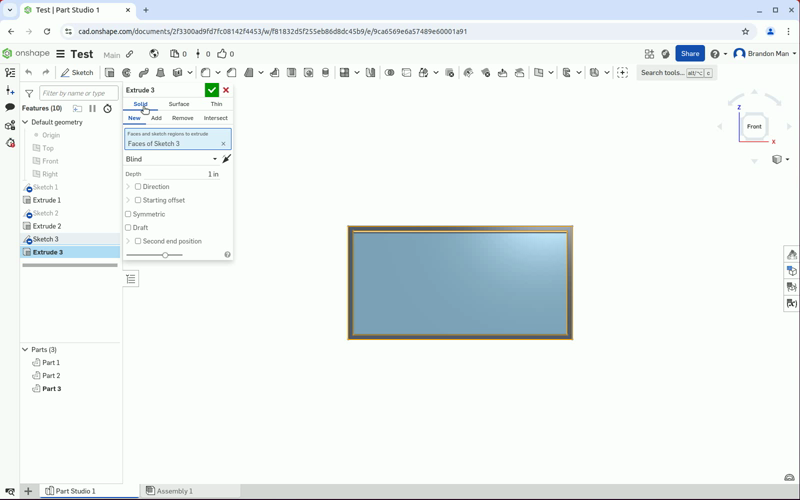
click(143, 106)
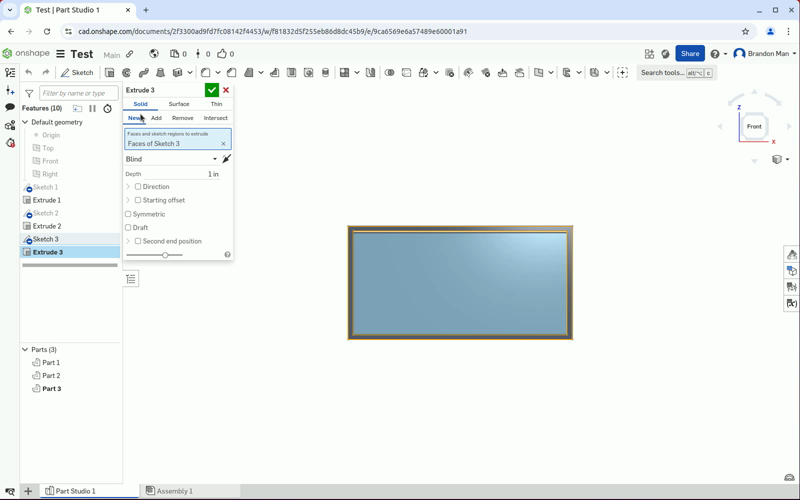
mouse_move(137, 120)
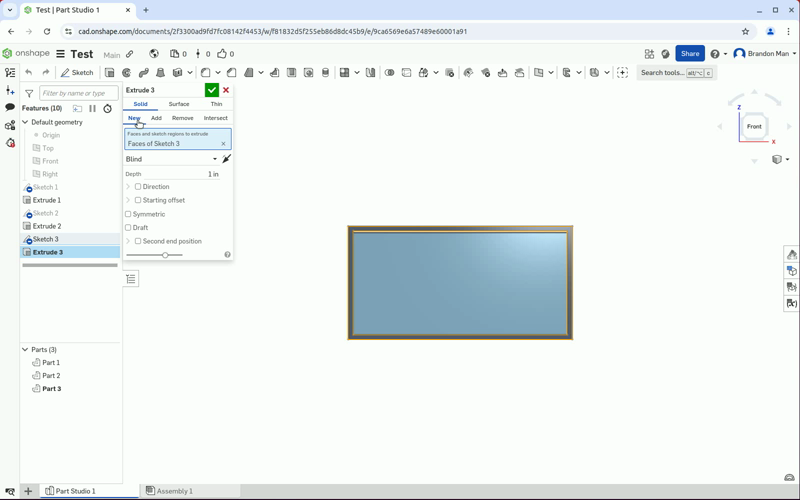
click(137, 120)
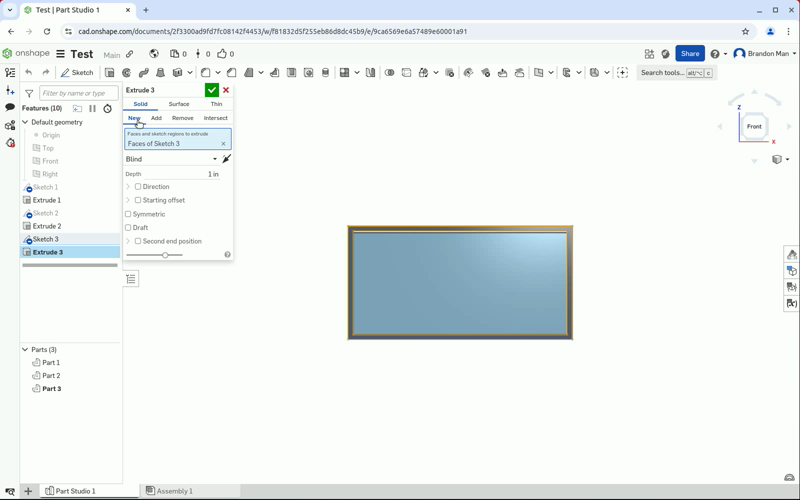
key(tab, 4)
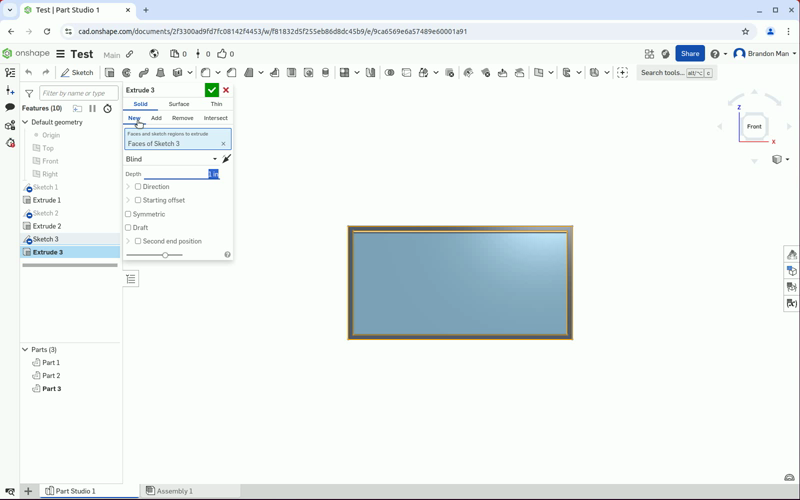
text(1.685)
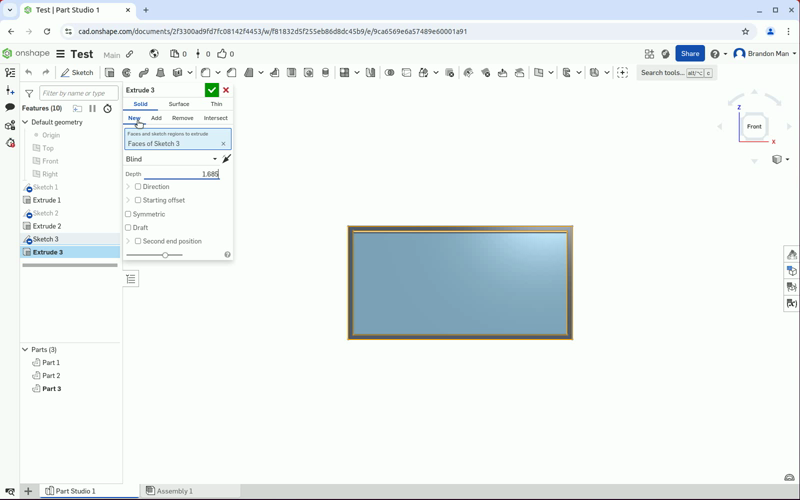
key(enter)
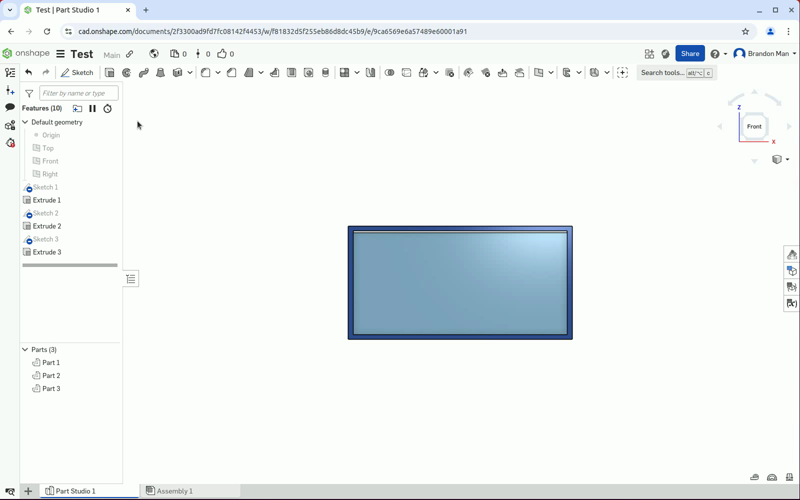
key(shift+h)
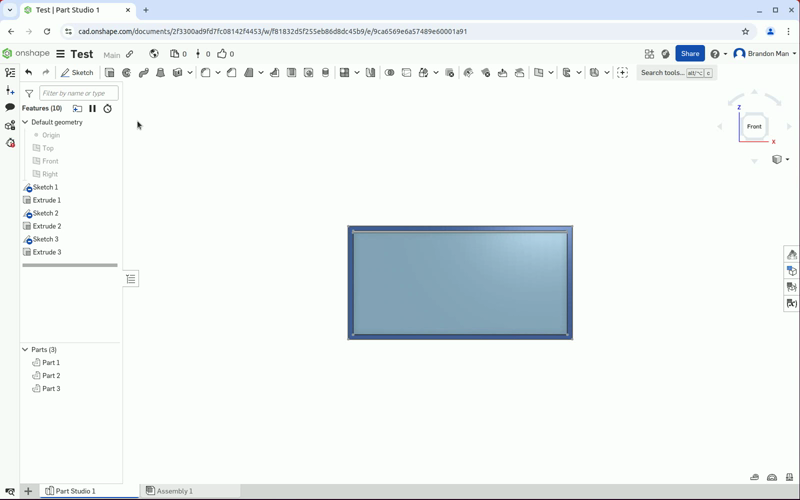
key(shift+h)
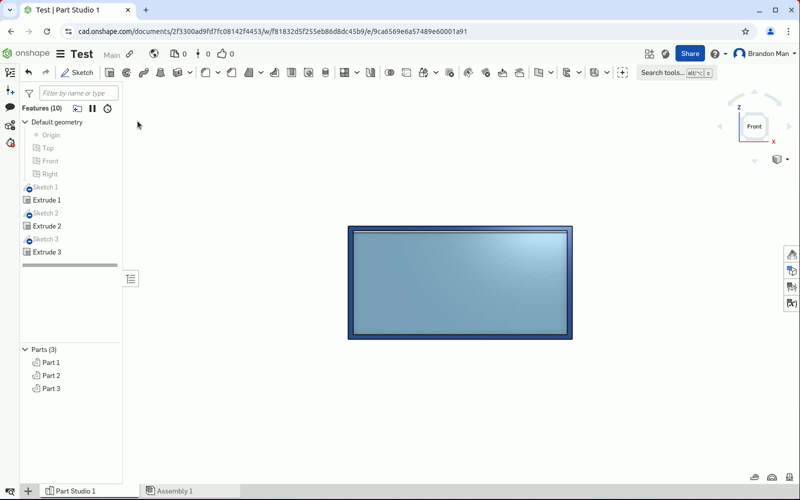
mouse_move(73, 189)
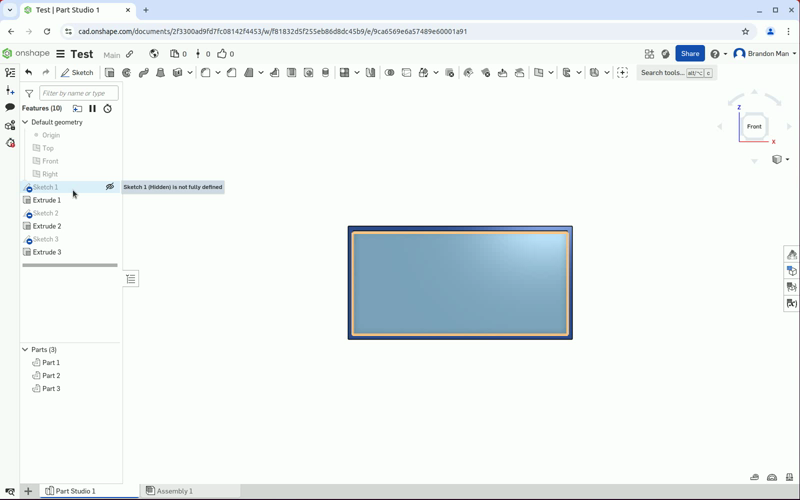
click(73, 189)
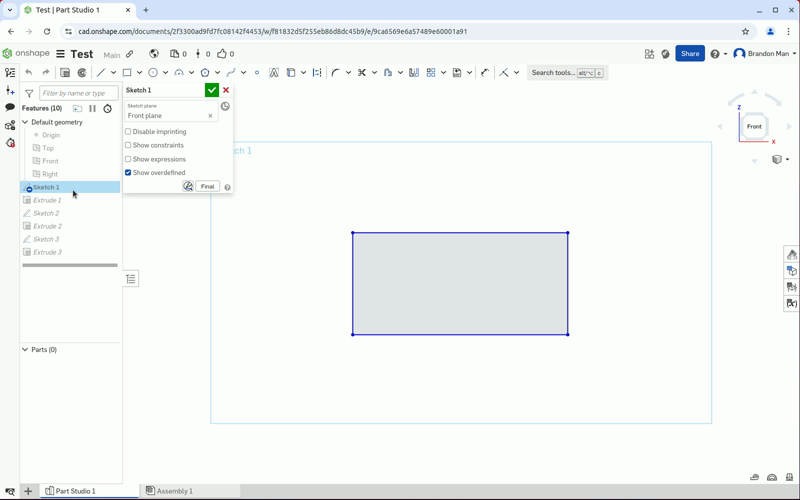
mouse_move(229, 92)
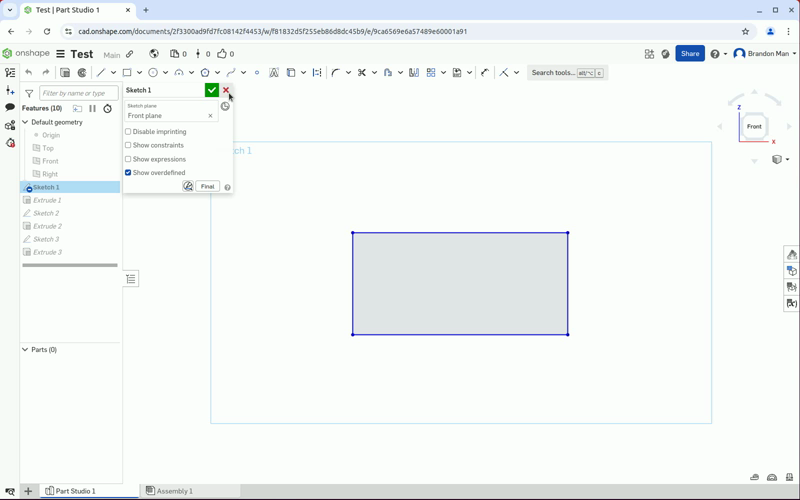
click(229, 92)
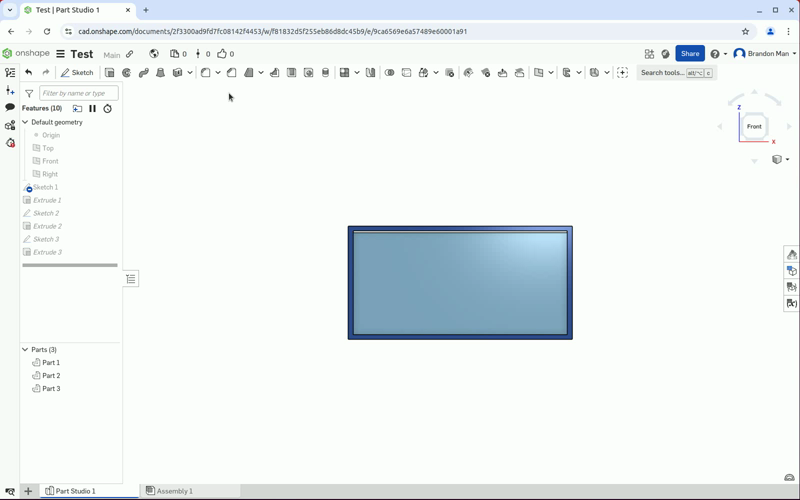
mouse_move(541, 75)
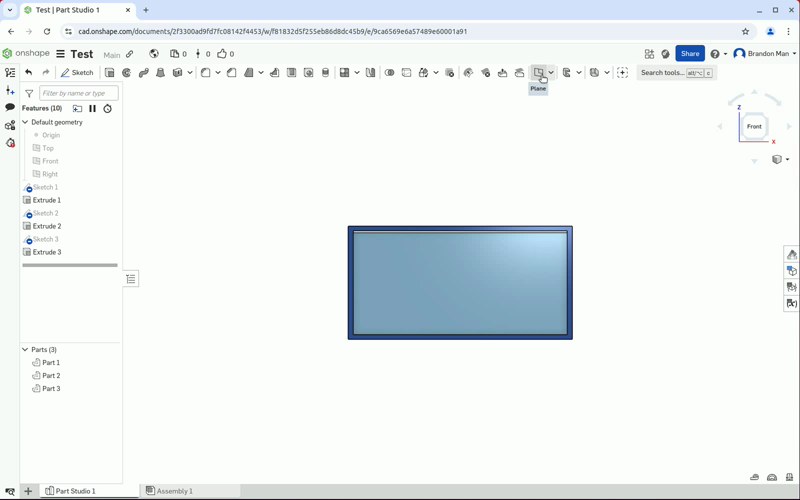
click(541, 75)
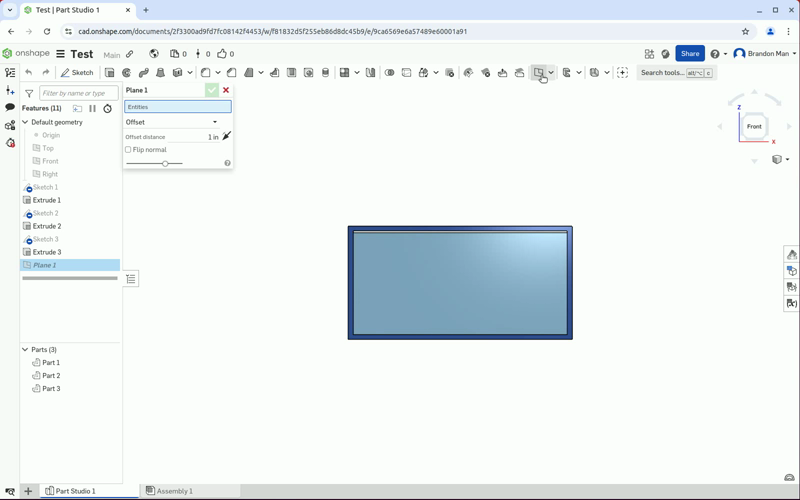
mouse_move(73, 163)
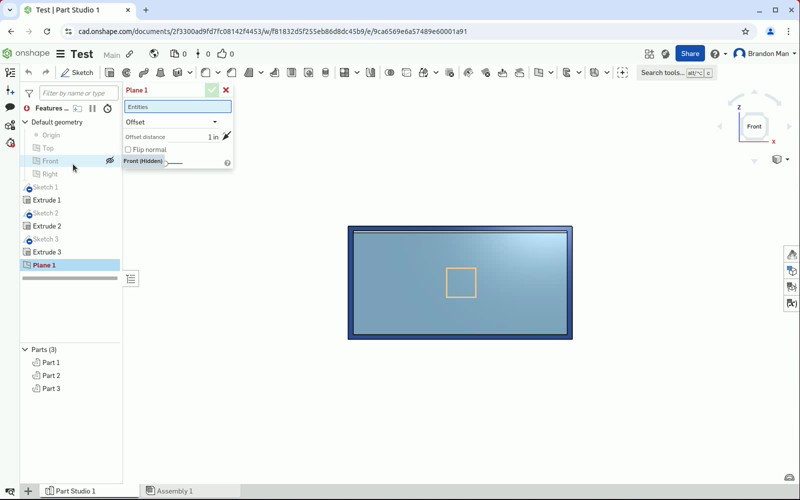
click(73, 163)
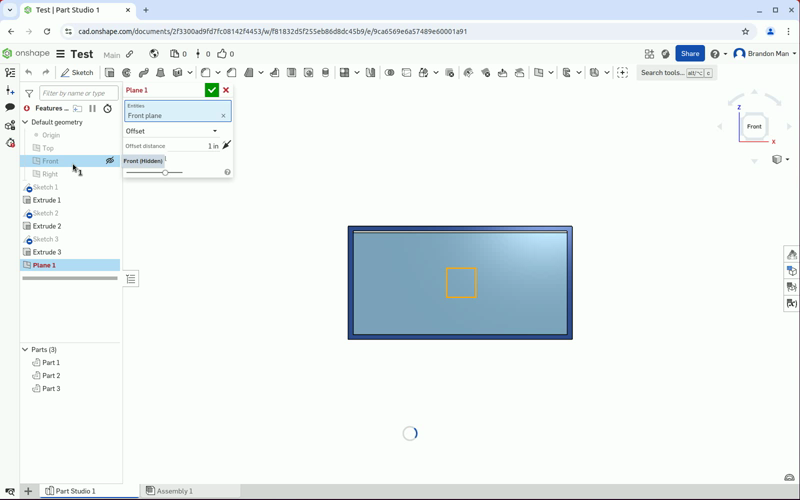
key(tab, 2)
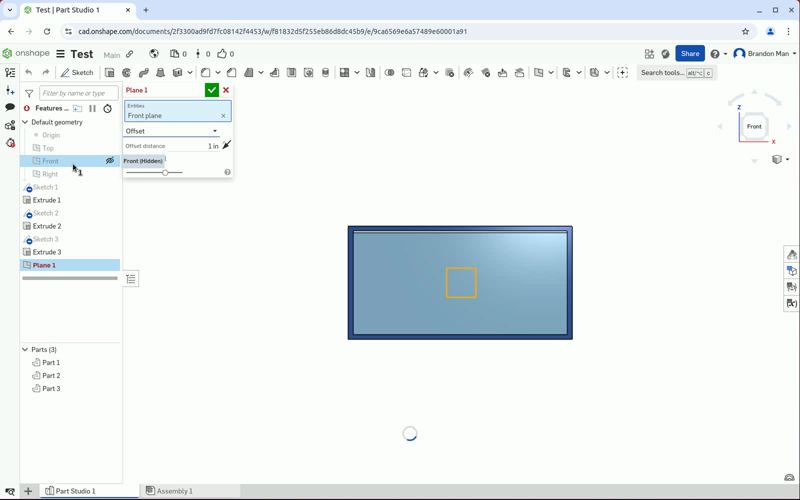
text(0.246)
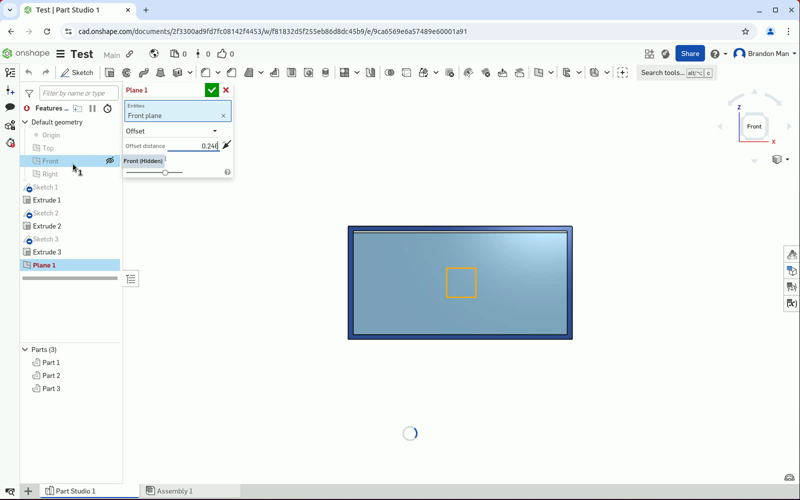
key(enter, 2)
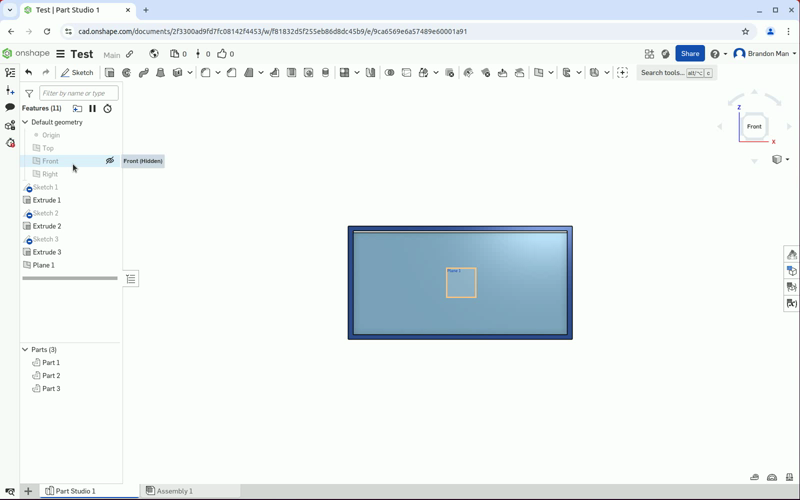
key(shift+s)
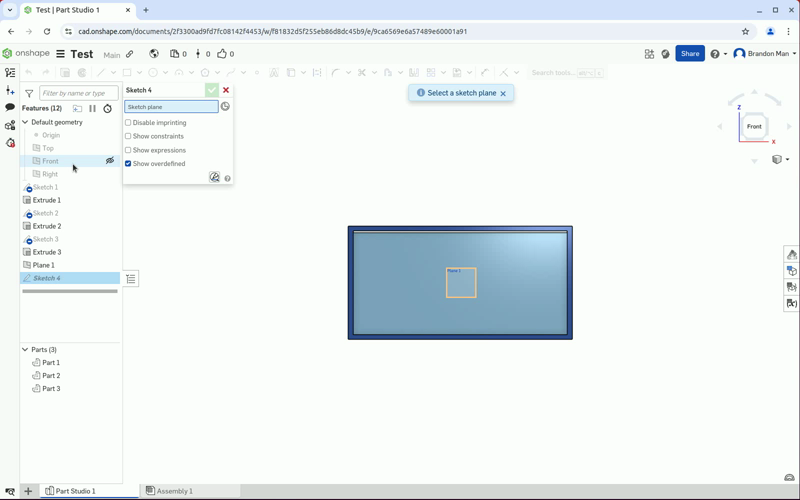
mouse_move(73, 267)
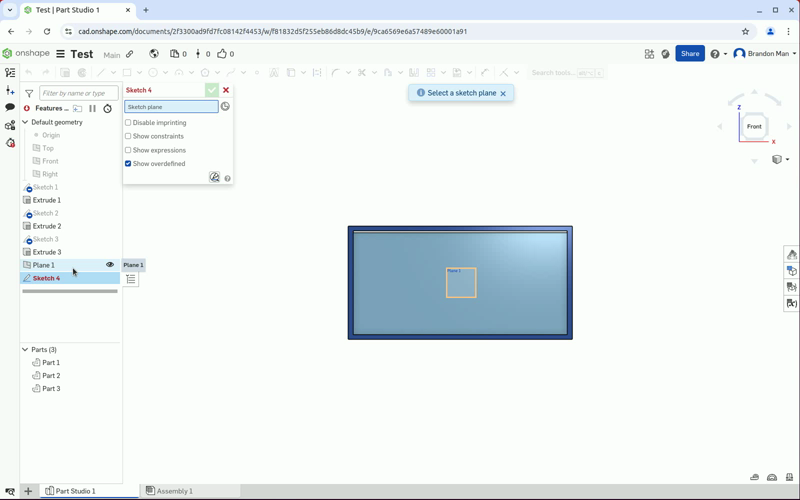
click(73, 267)
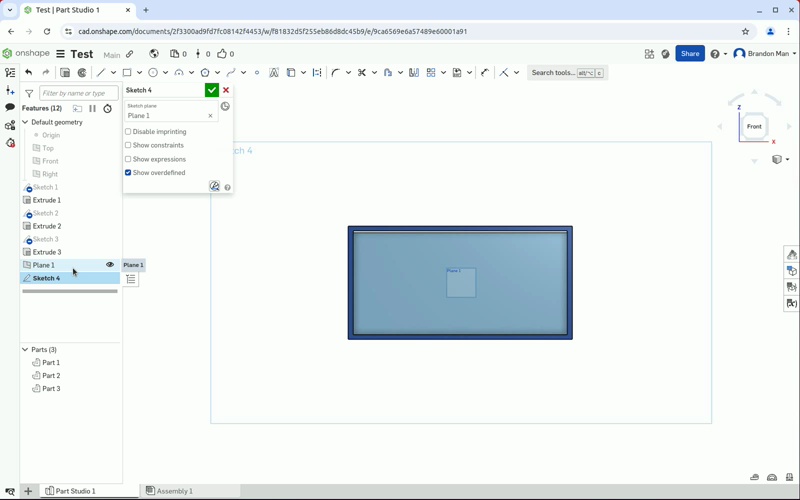
mouse_move(73, 352)
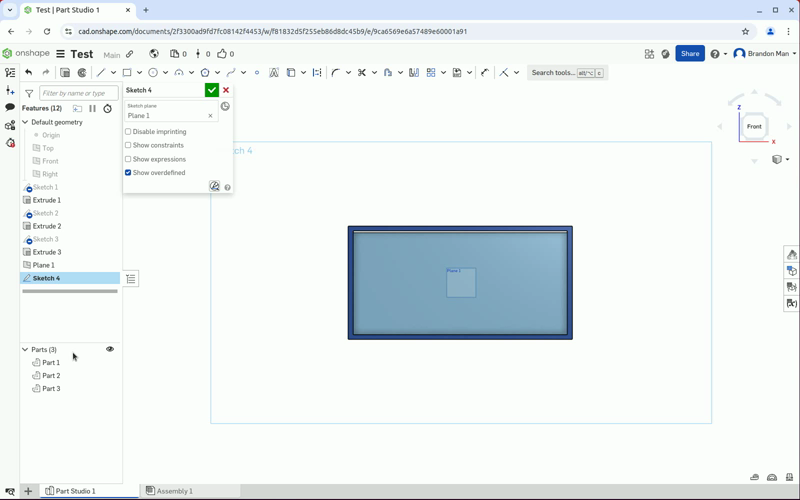
key(y)
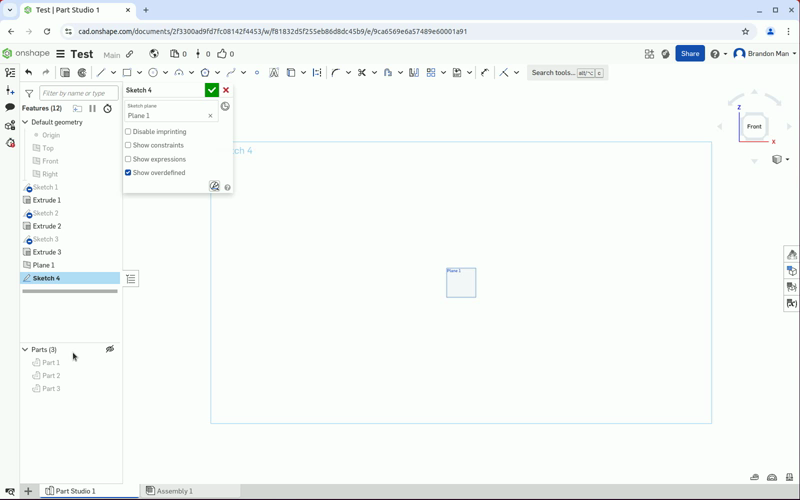
key(l)
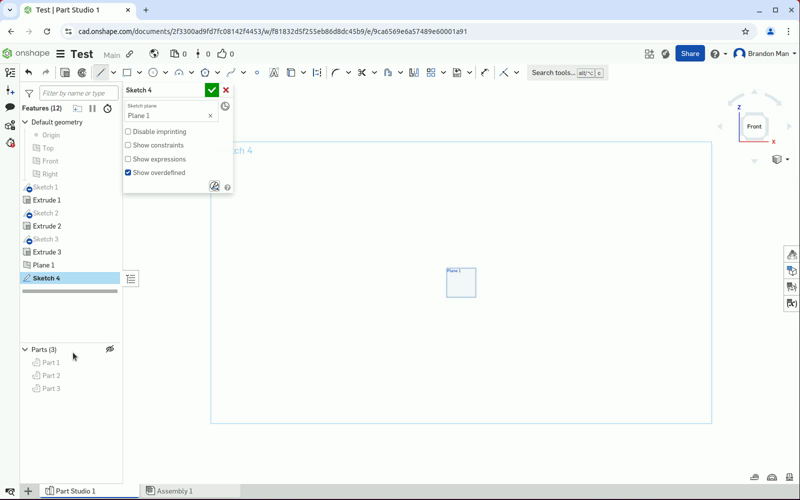
key_down(shift)
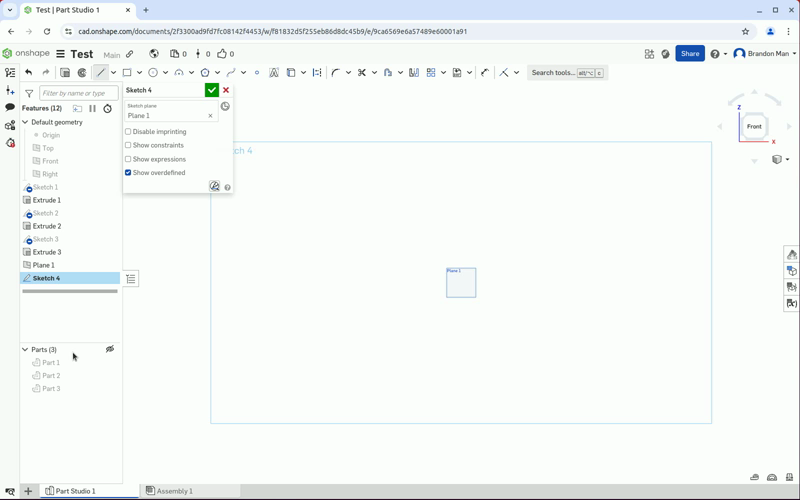
mouse_move(383, 290)
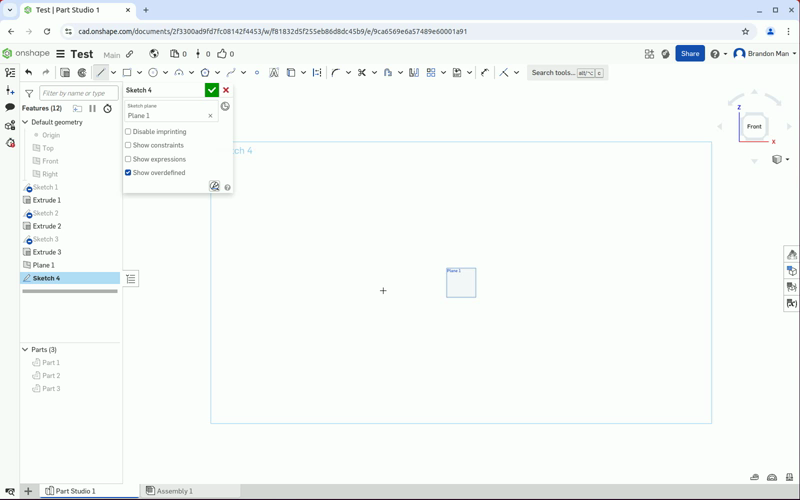
click(383, 290)
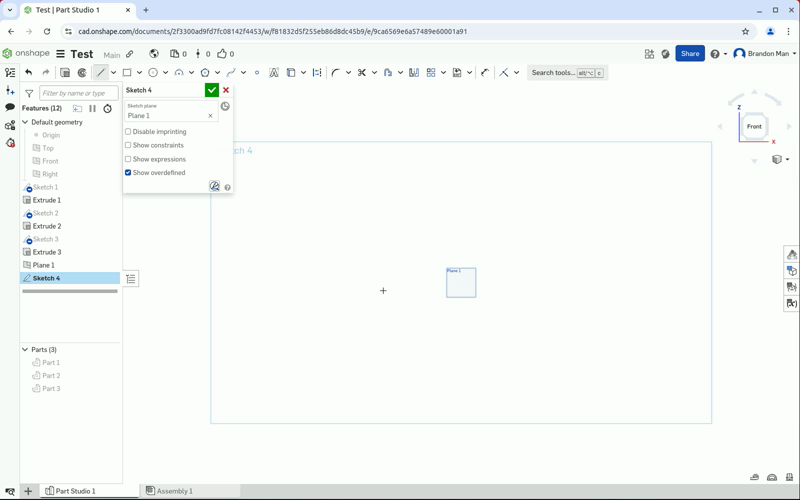
key_up(shift)
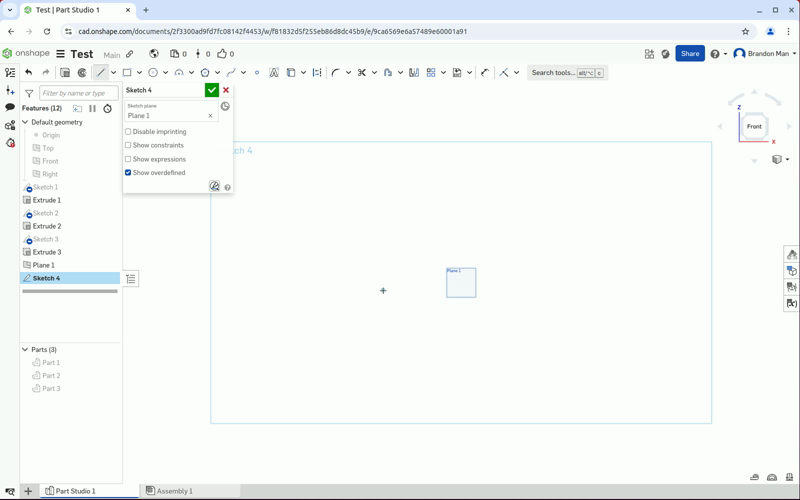
key_down(shift)
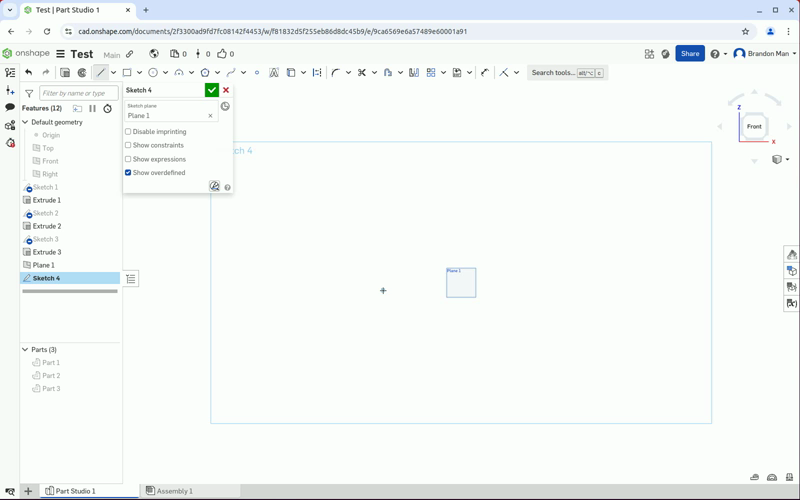
mouse_move(413, 290)
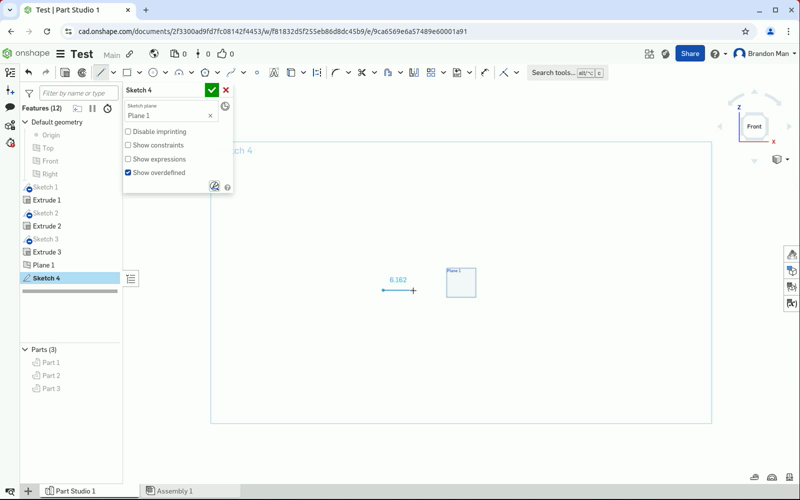
mouse_move(384, 290)
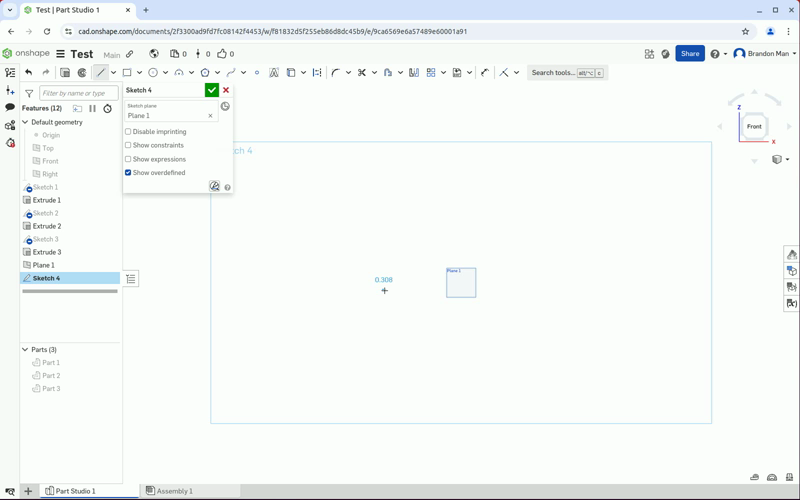
scroll(6)
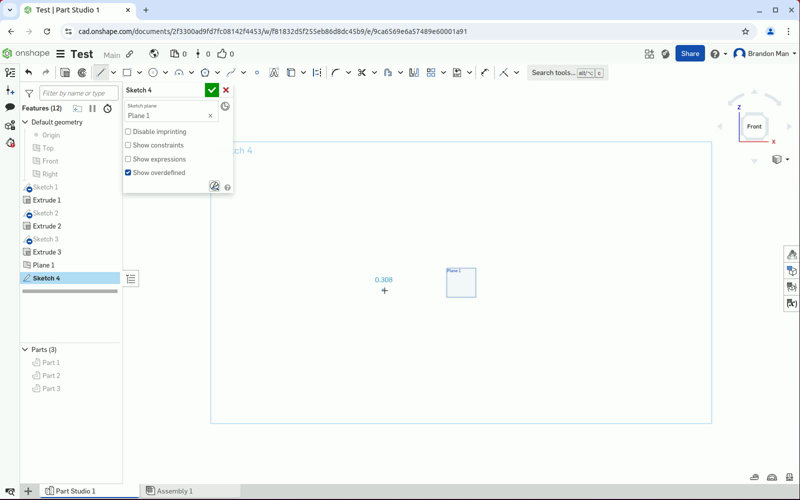
scroll(6)
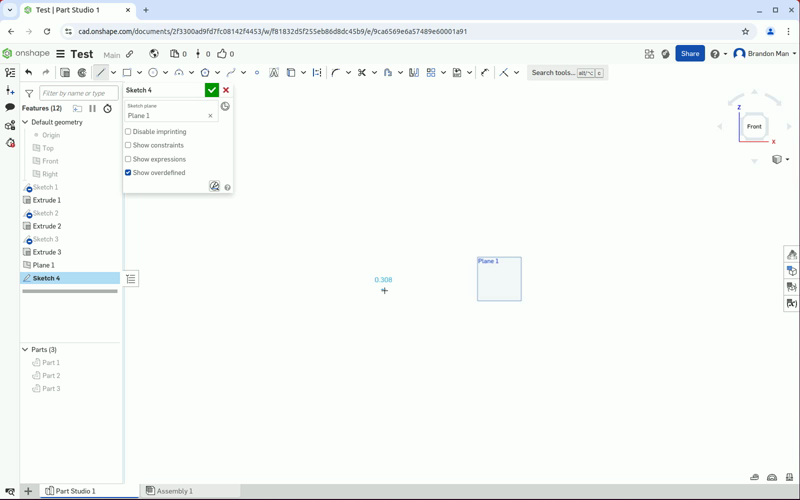
scroll(6)
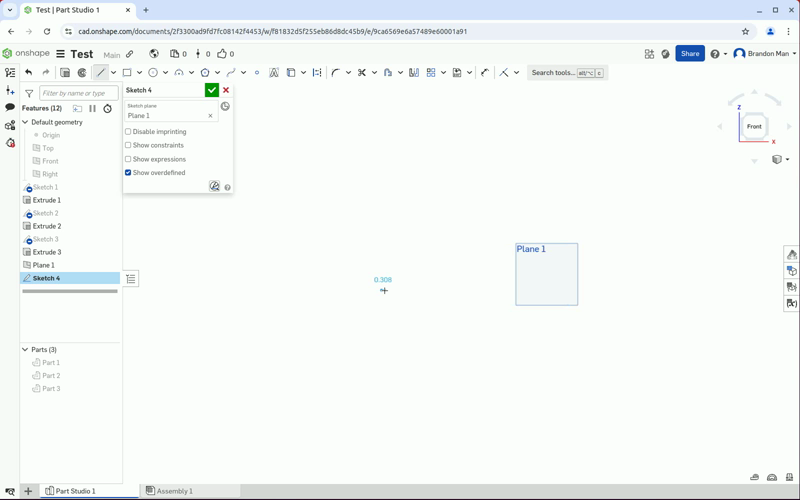
scroll(6)
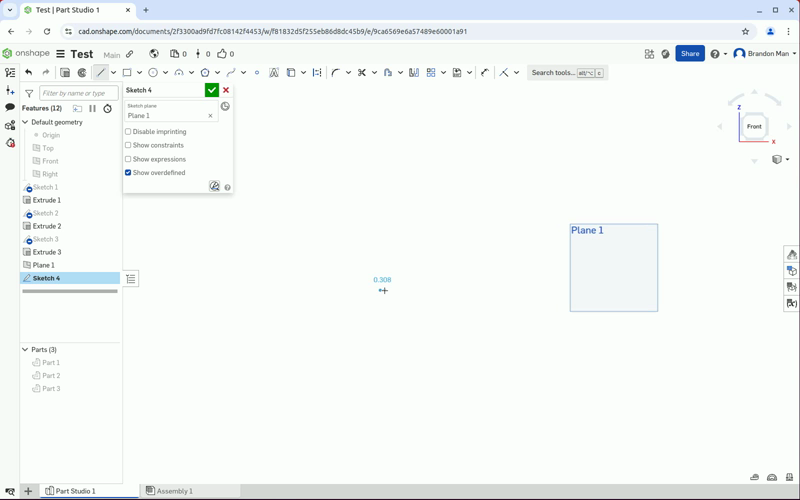
scroll(6)
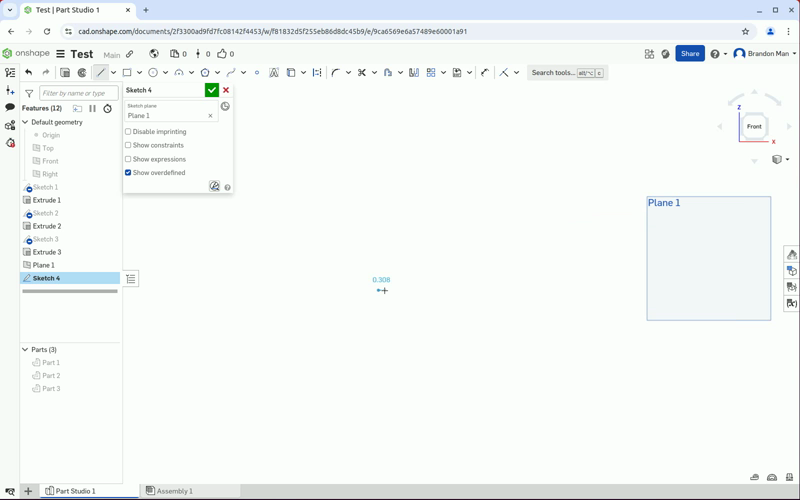
scroll(6)
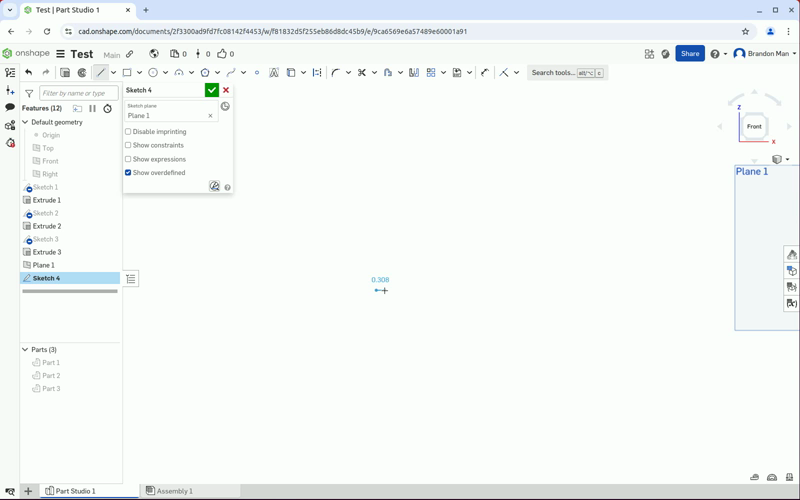
scroll(6)
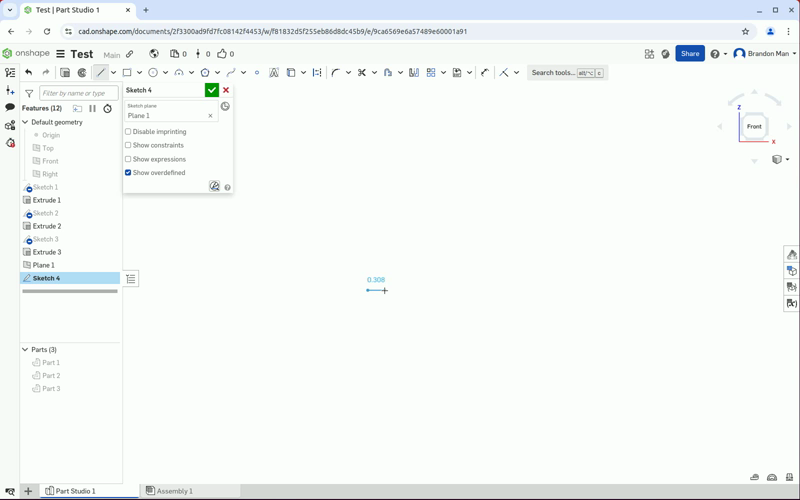
click(384, 290)
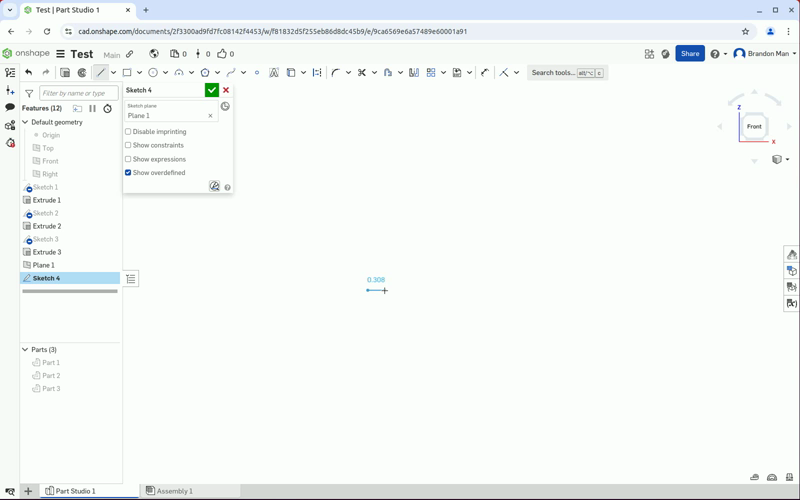
scroll(-6)
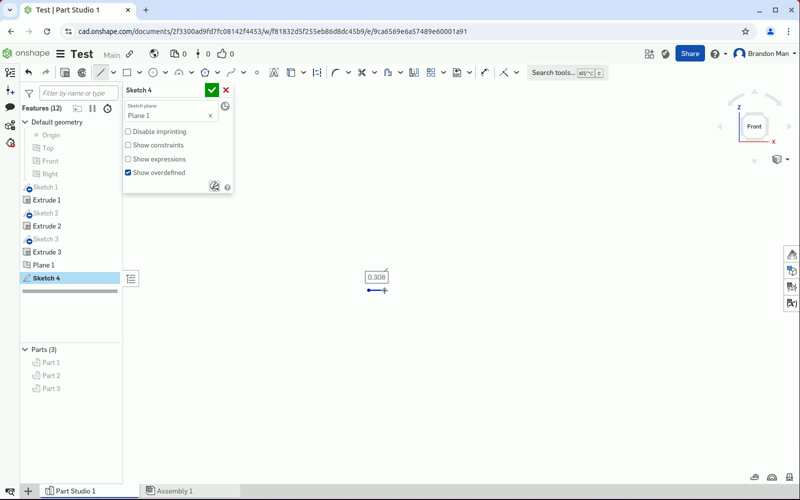
scroll(-6)
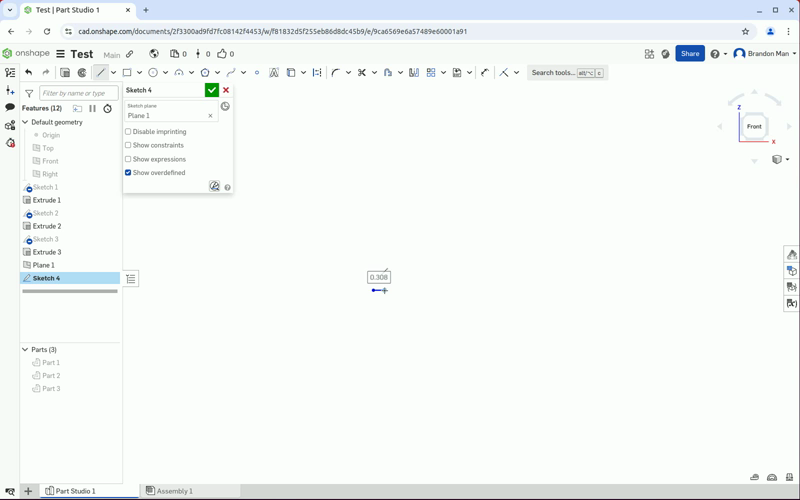
scroll(-6)
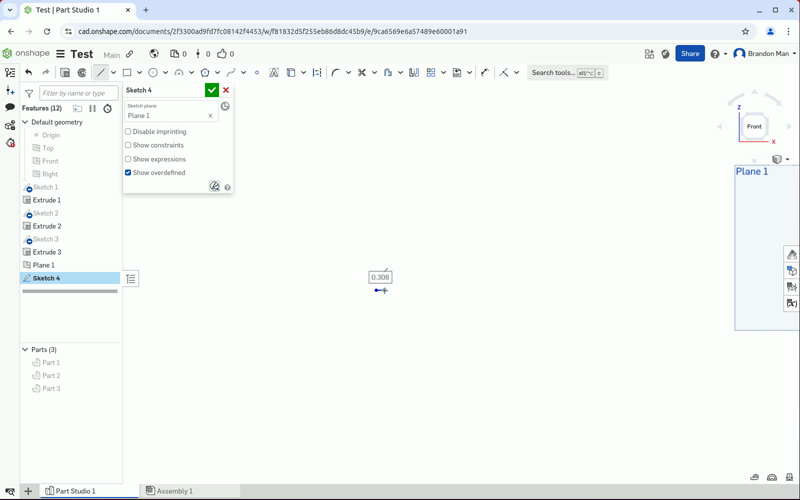
scroll(-6)
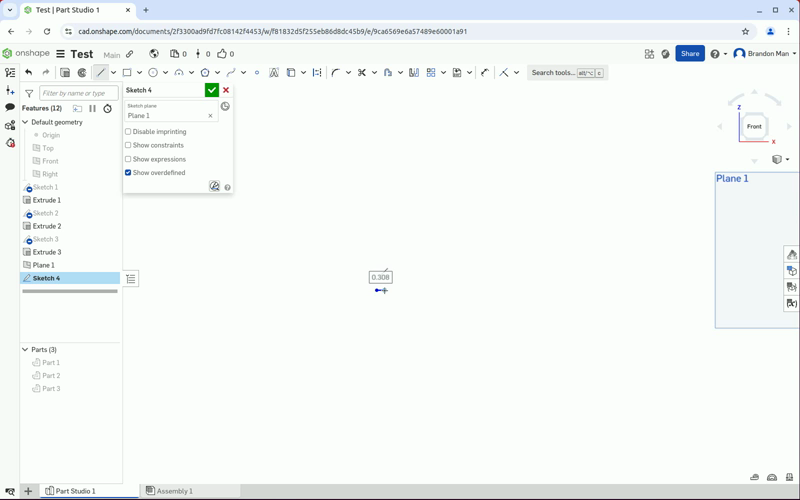
scroll(-6)
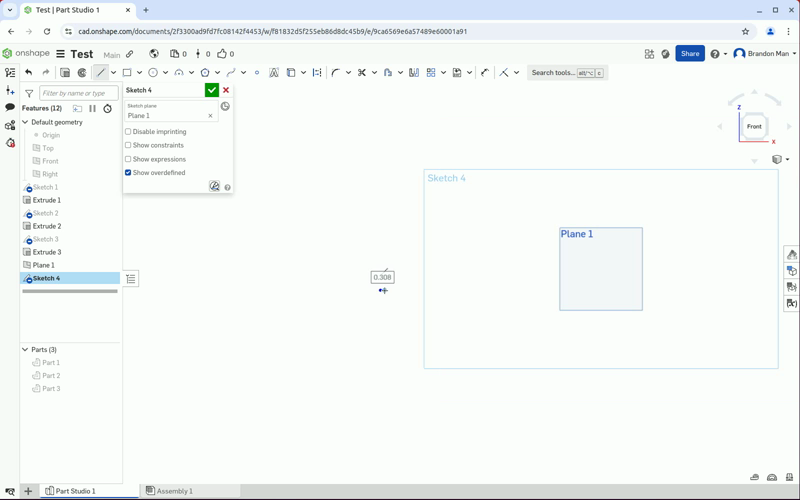
scroll(-6)
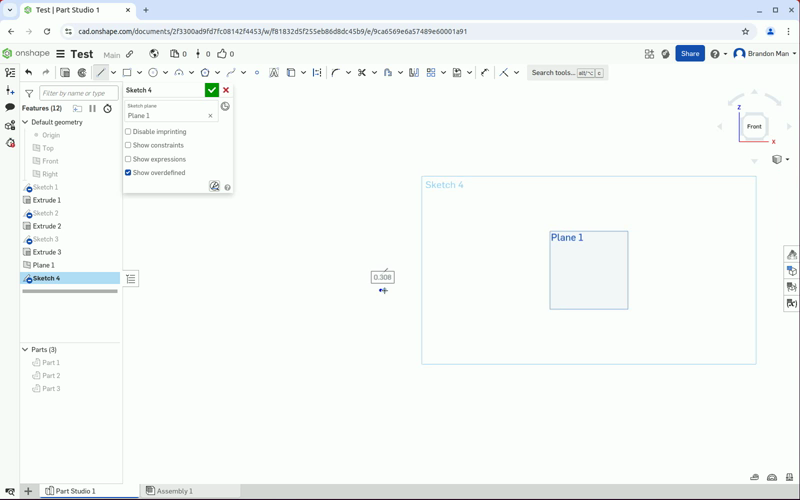
scroll(-6)
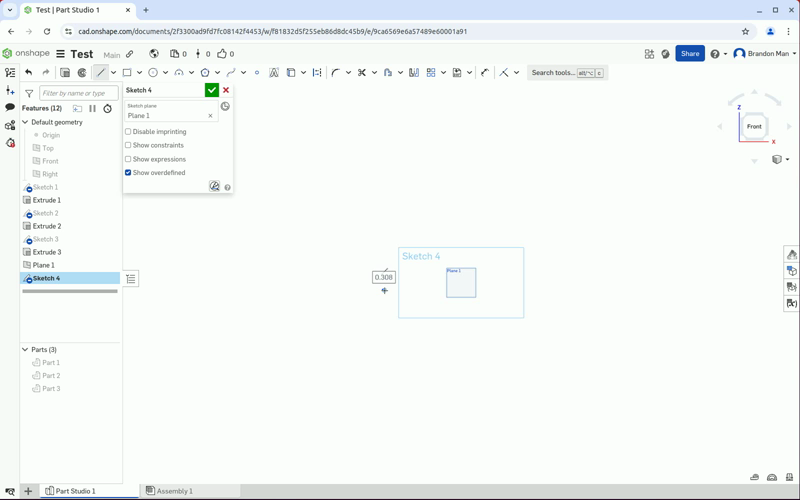
key_up(shift)
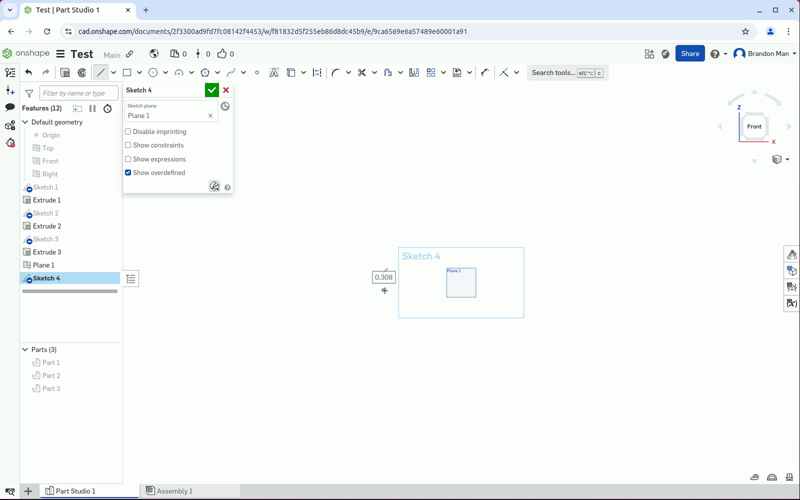
key_down(shift)
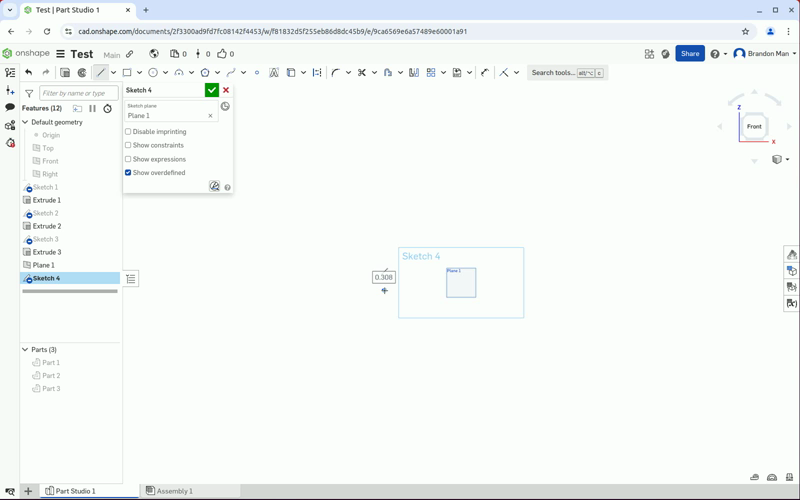
mouse_move(414, 290)
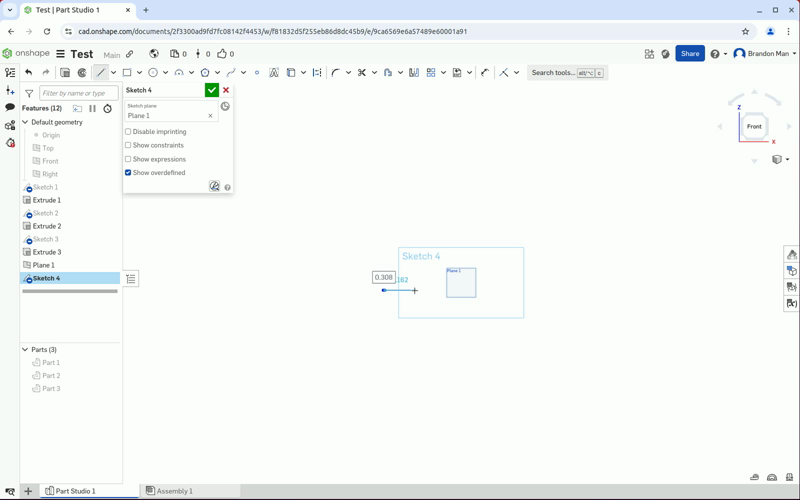
mouse_move(384, 271)
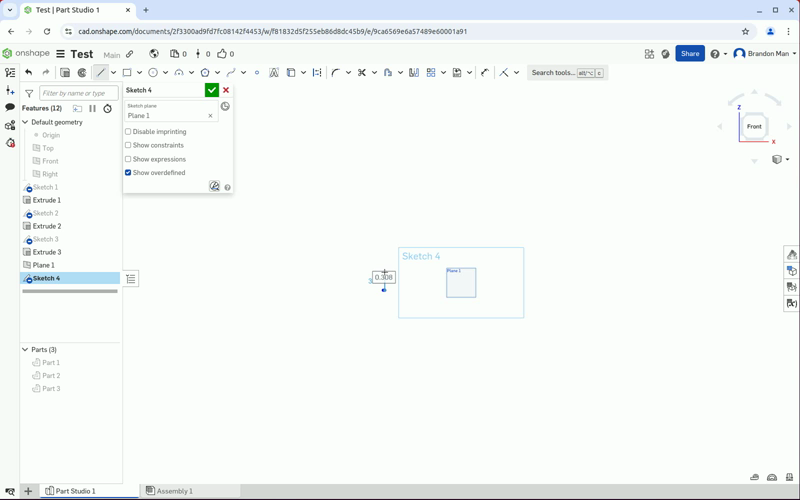
click(384, 271)
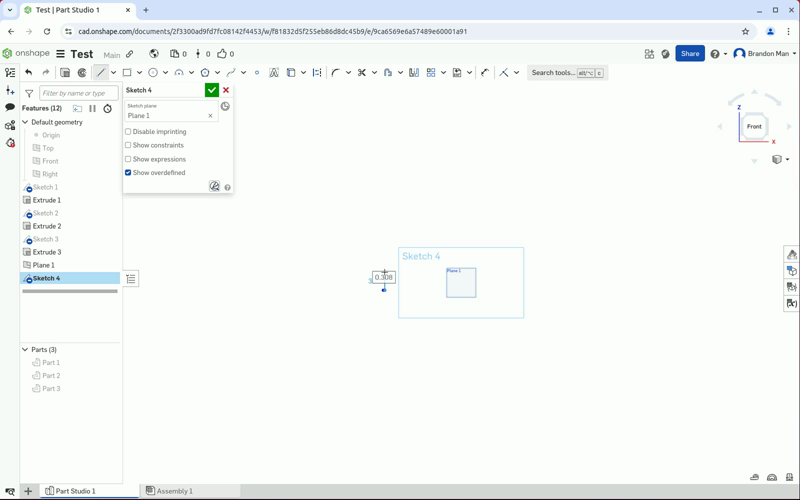
key_up(shift)
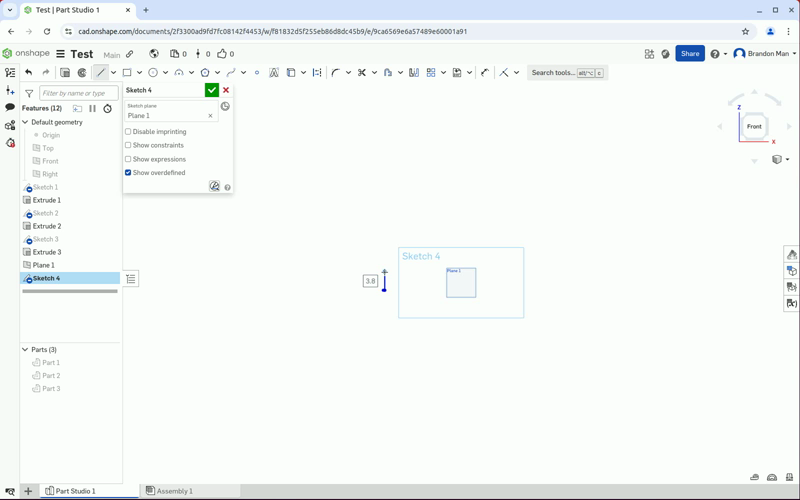
key_down(shift)
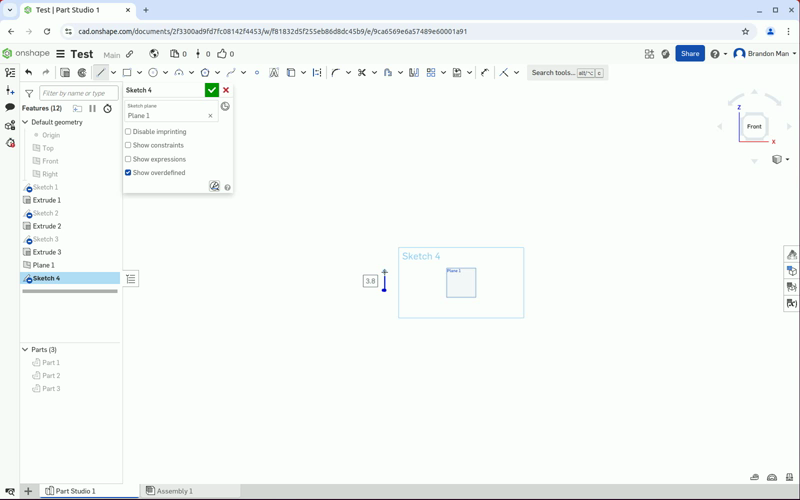
mouse_move(414, 271)
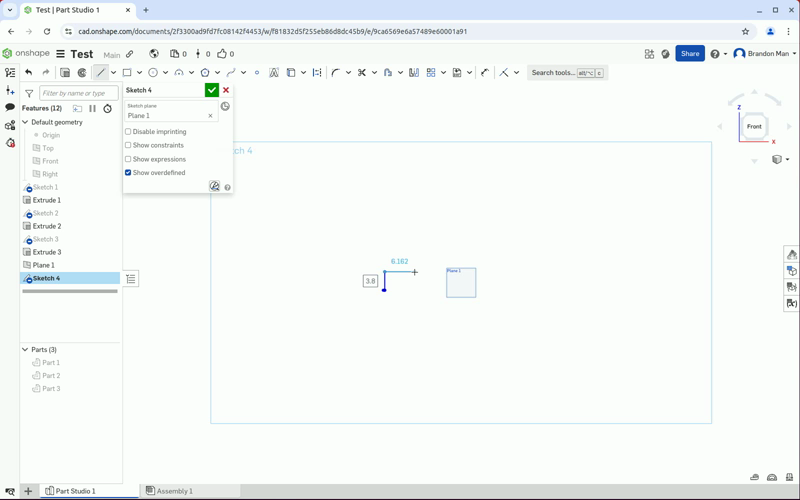
mouse_move(403, 271)
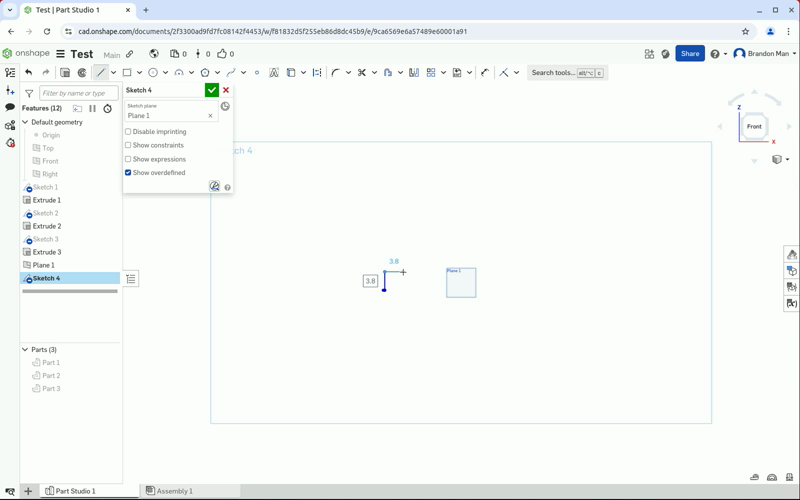
click(403, 271)
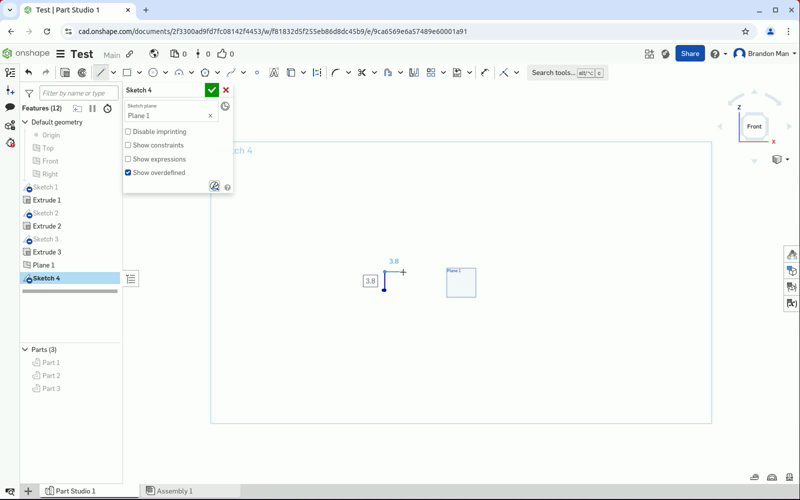
key_up(shift)
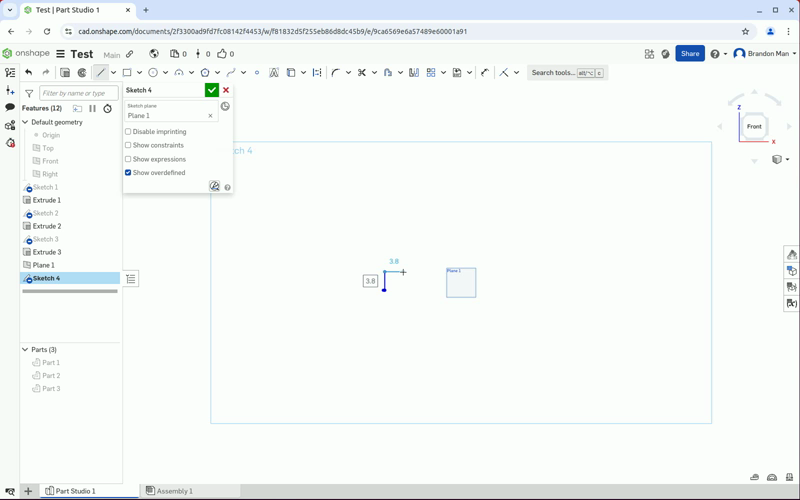
key_down(shift)
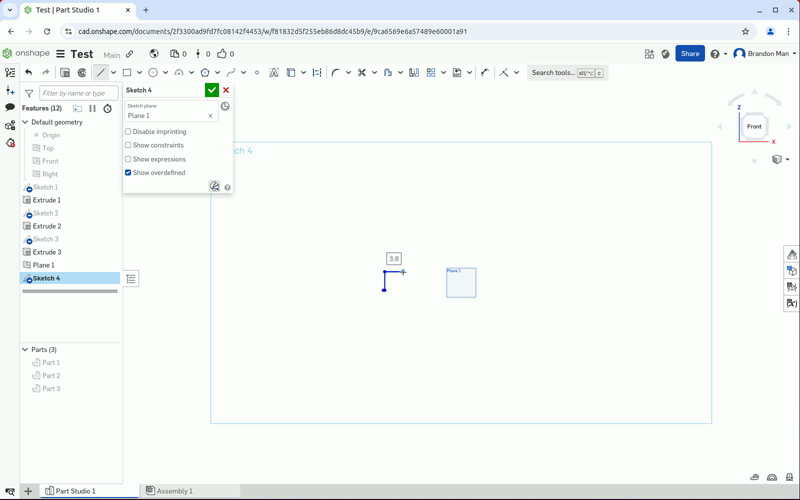
mouse_move(433, 271)
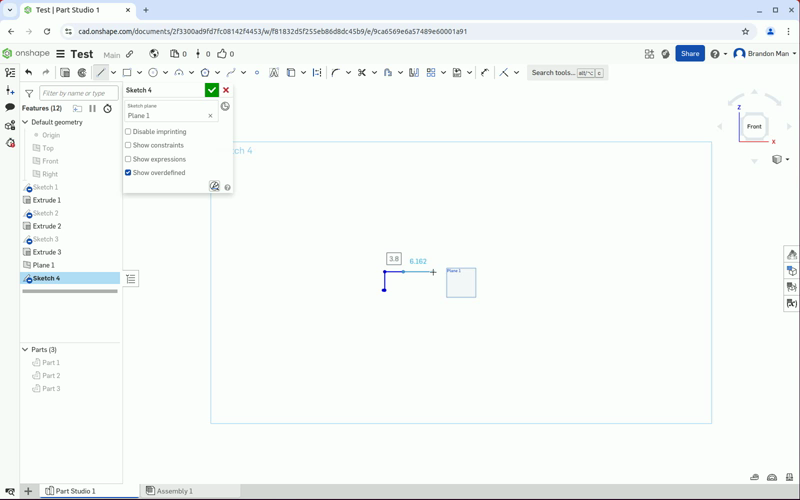
mouse_move(403, 269)
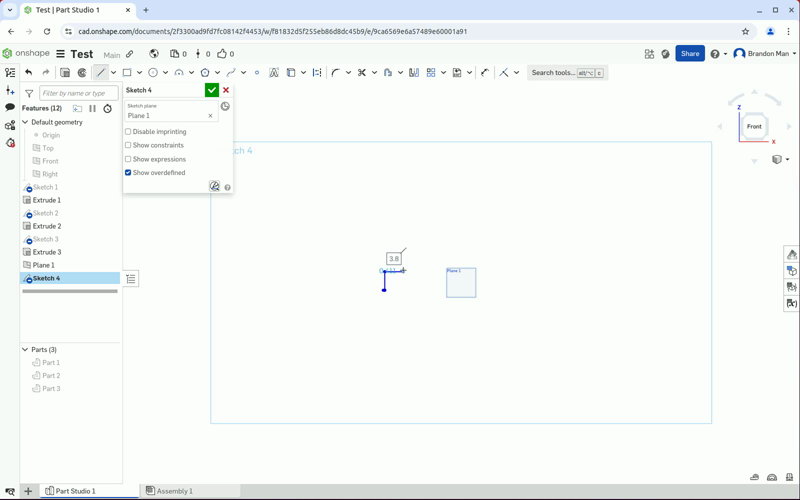
scroll(6)
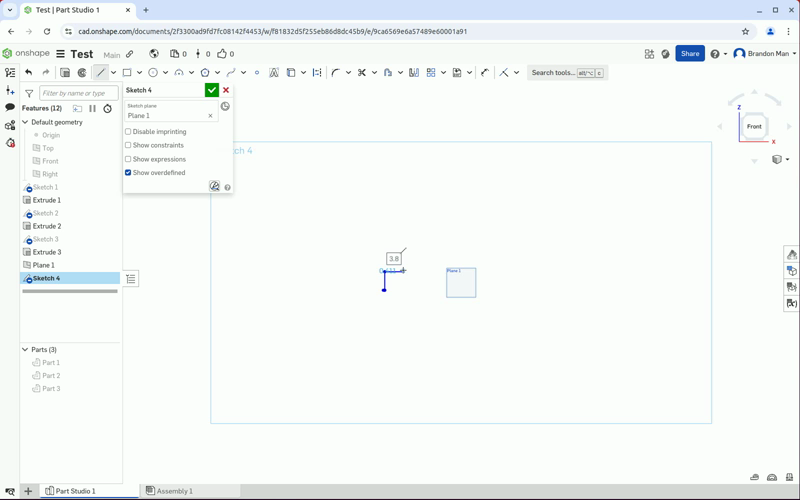
scroll(6)
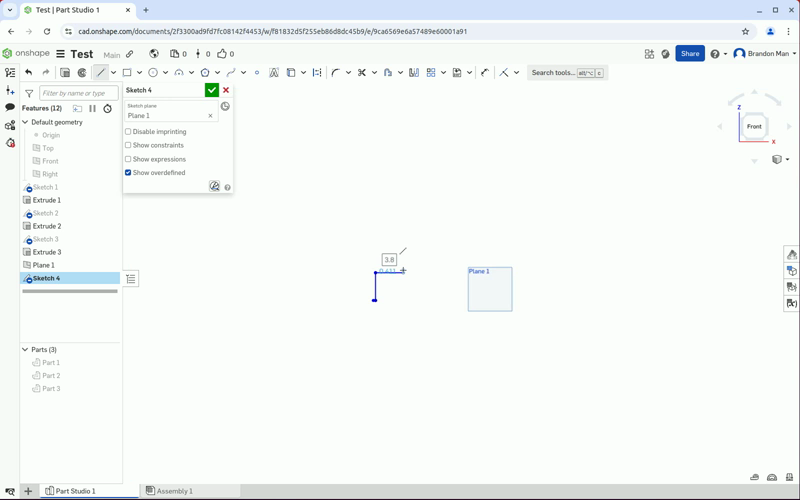
scroll(6)
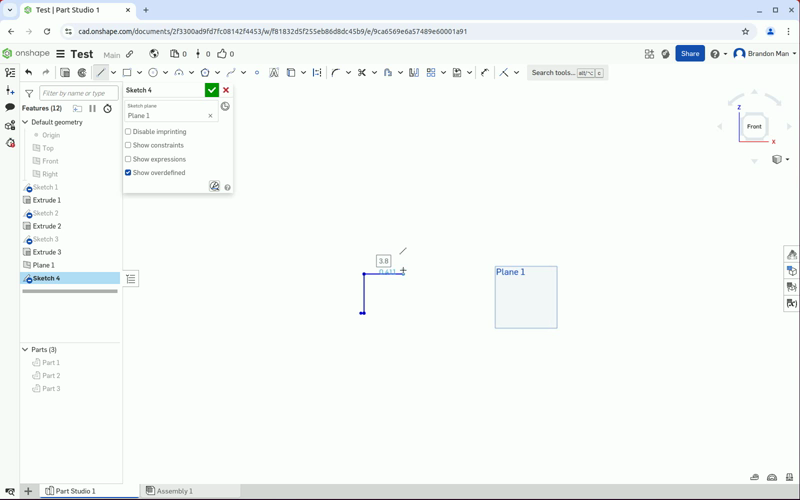
scroll(6)
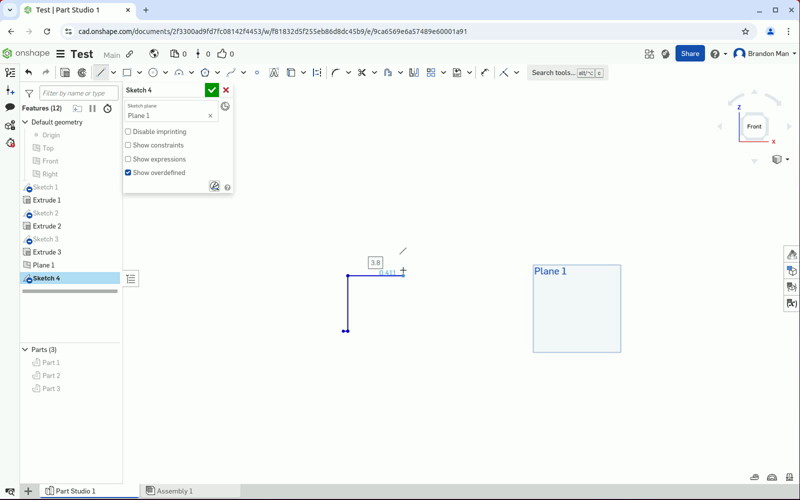
scroll(6)
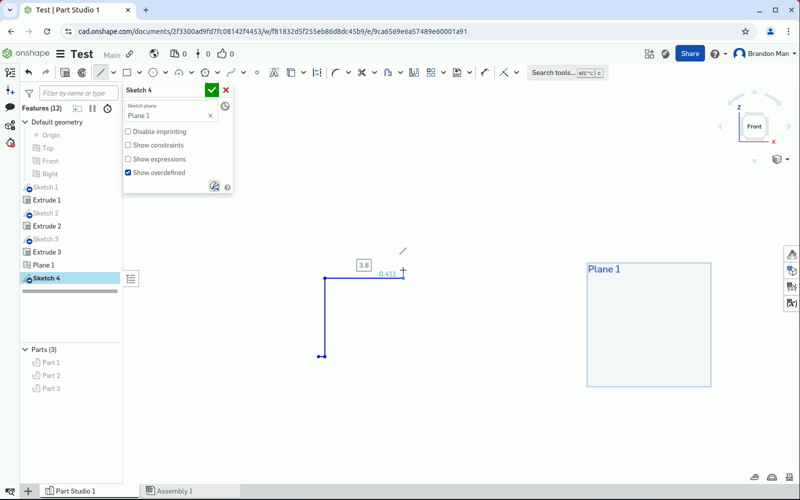
scroll(6)
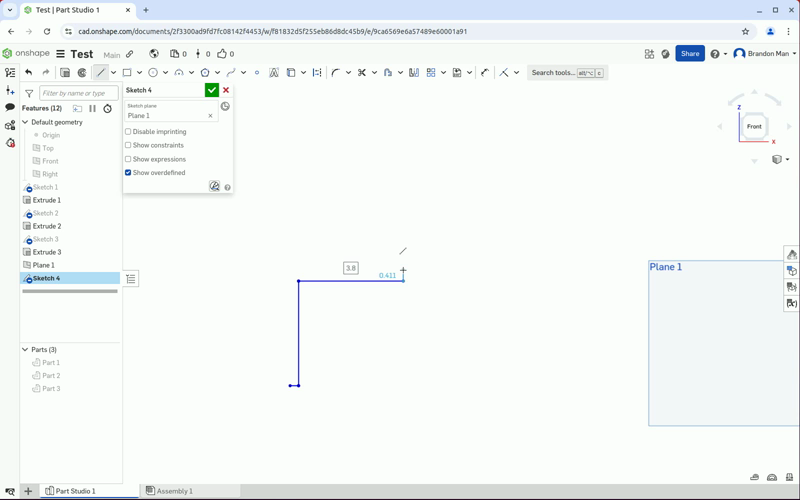
scroll(6)
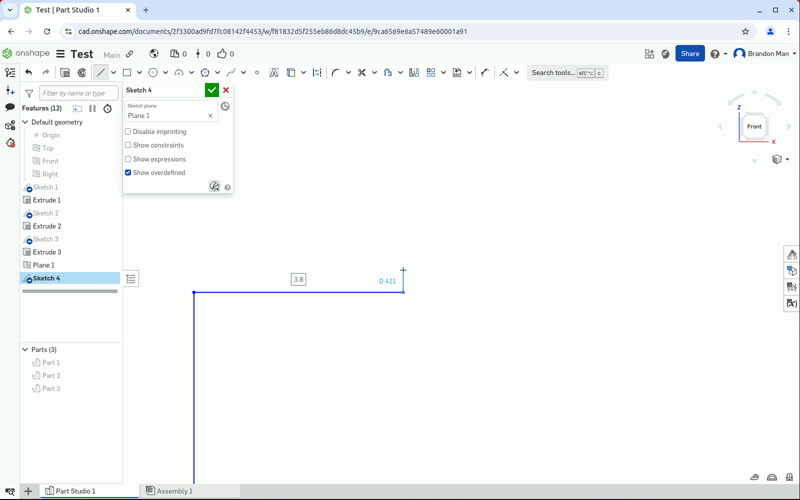
click(403, 269)
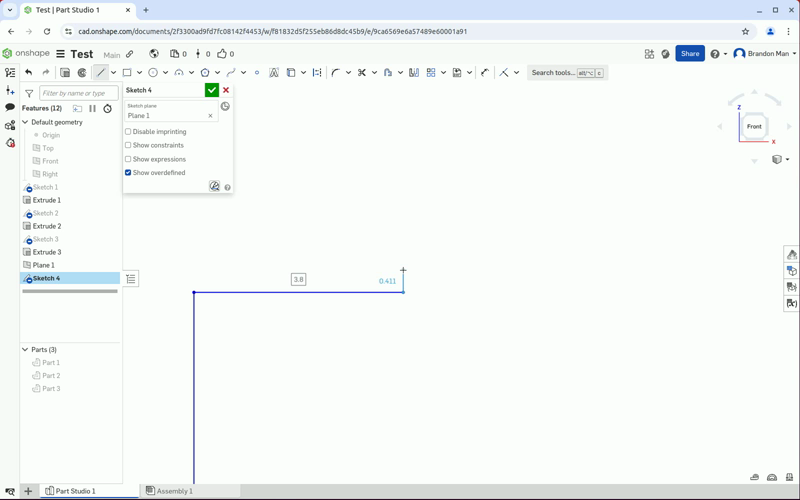
scroll(-6)
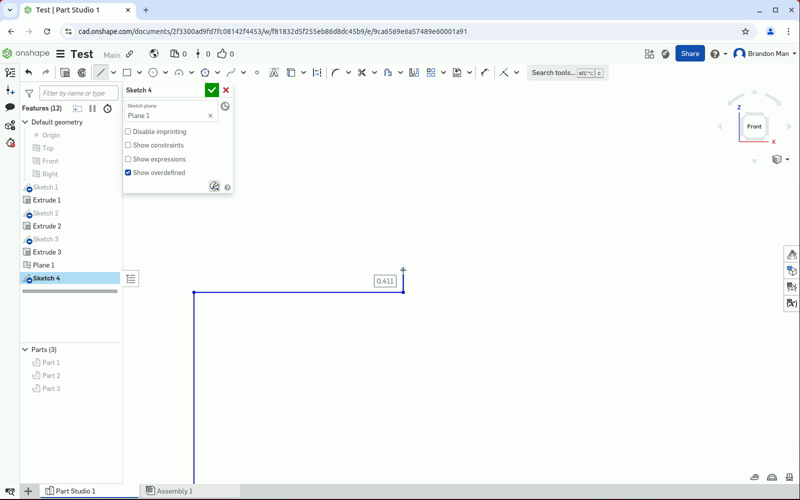
scroll(-6)
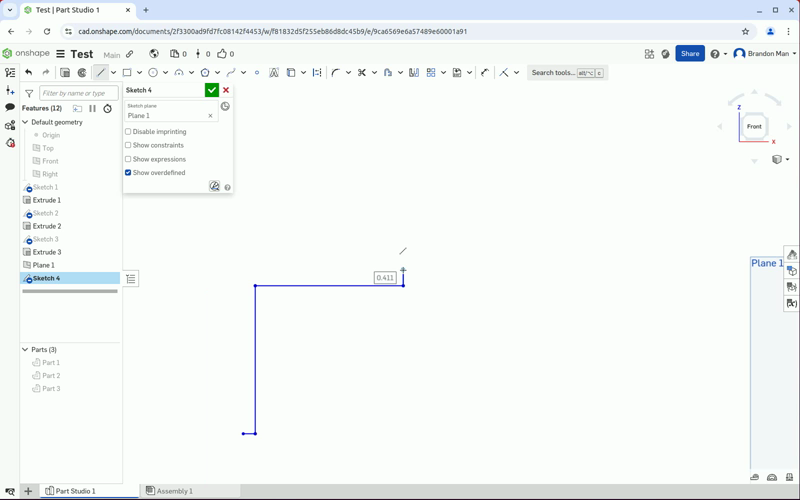
scroll(-6)
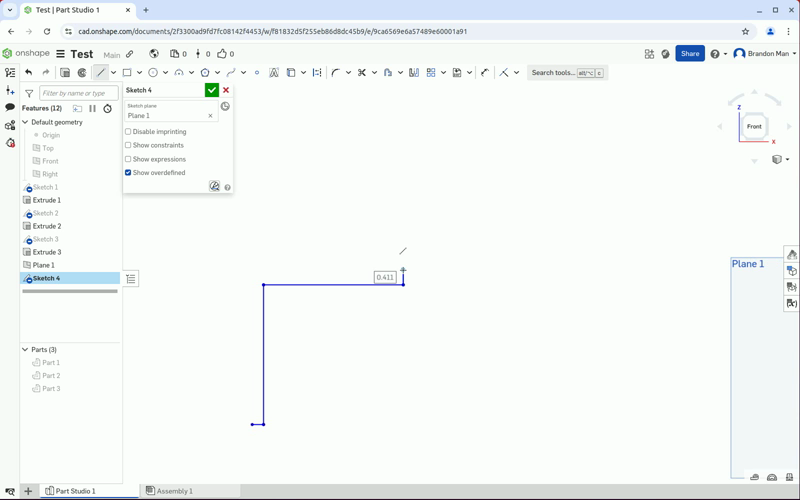
scroll(-6)
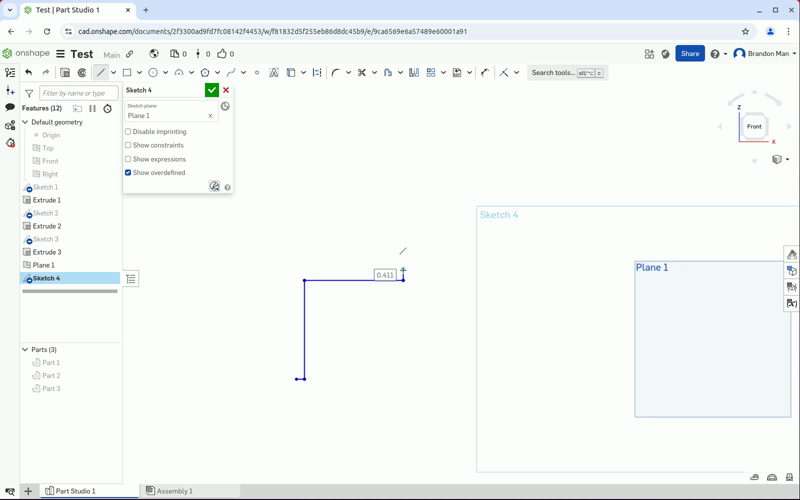
scroll(-6)
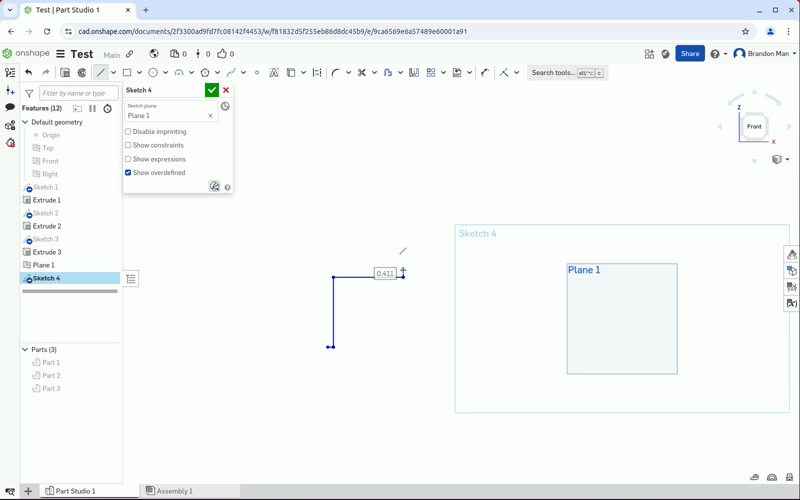
scroll(-6)
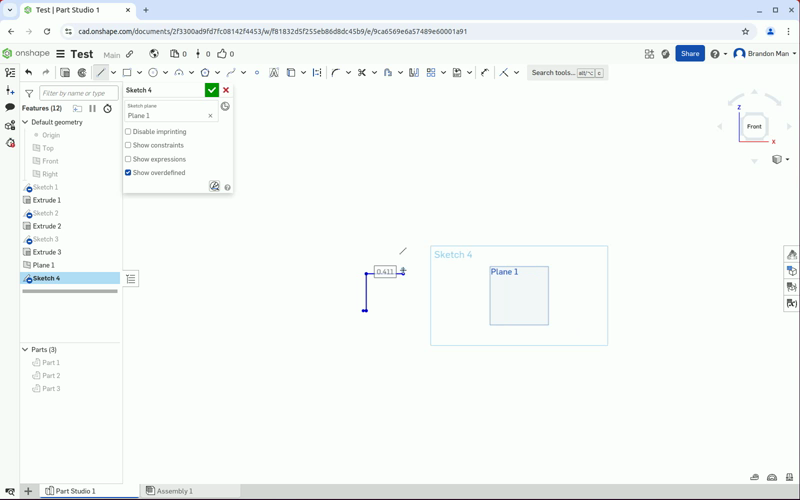
scroll(-6)
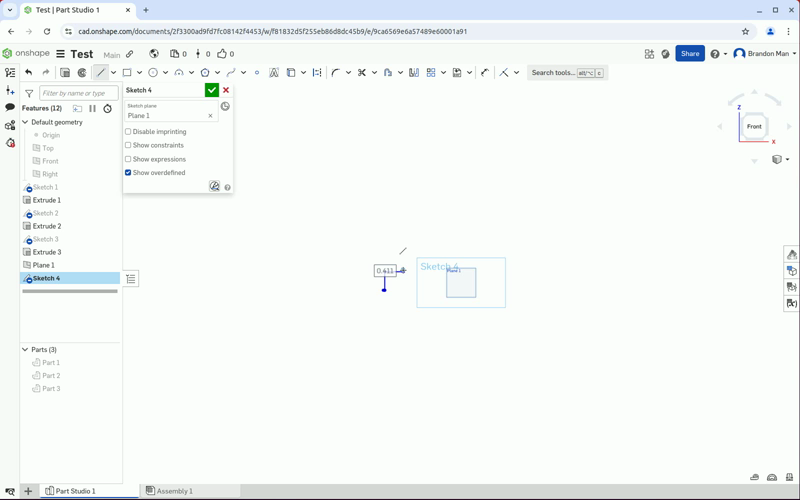
key_up(shift)
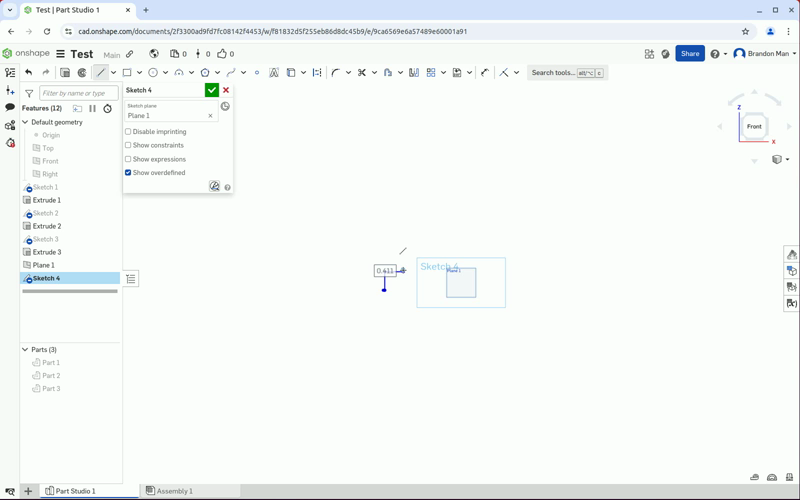
key_down(shift)
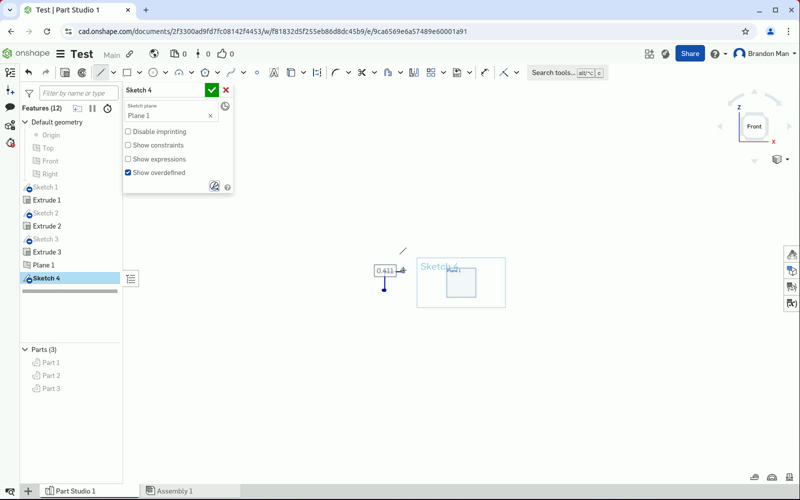
mouse_move(433, 269)
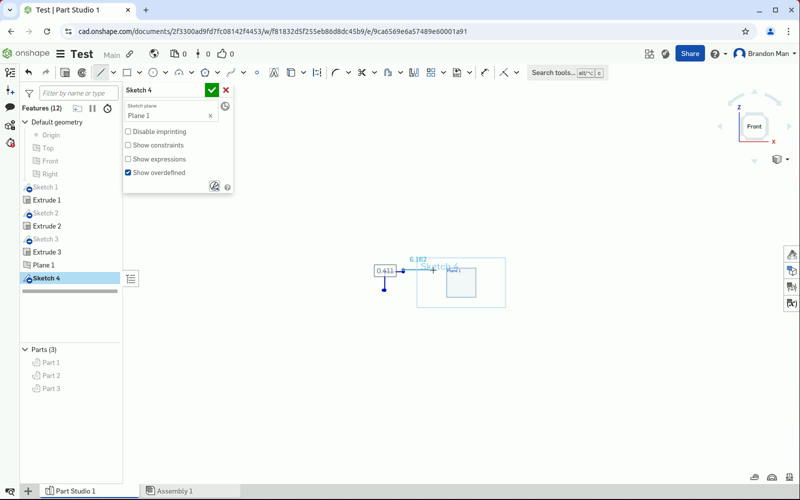
mouse_move(384, 269)
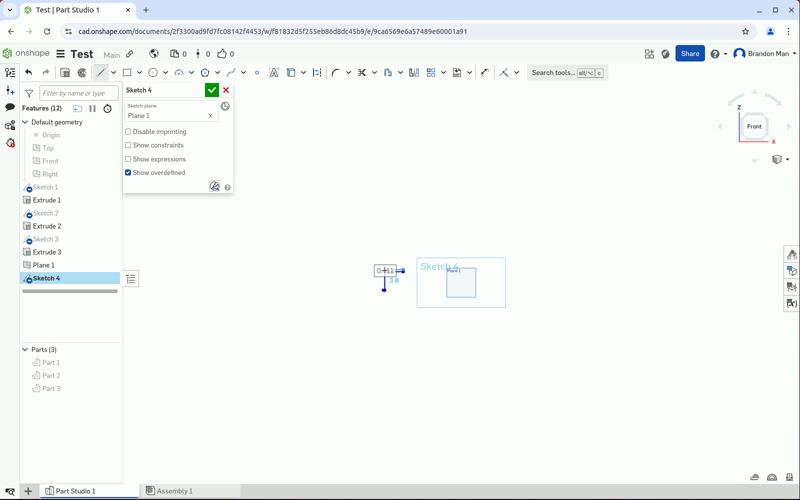
scroll(6)
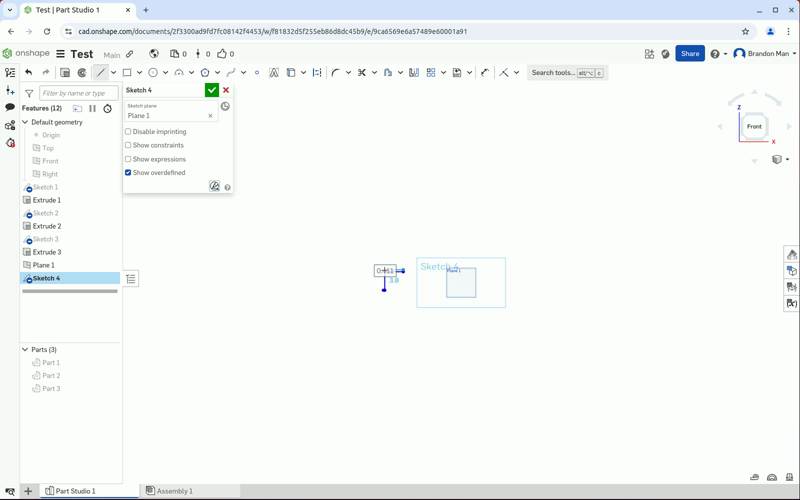
scroll(6)
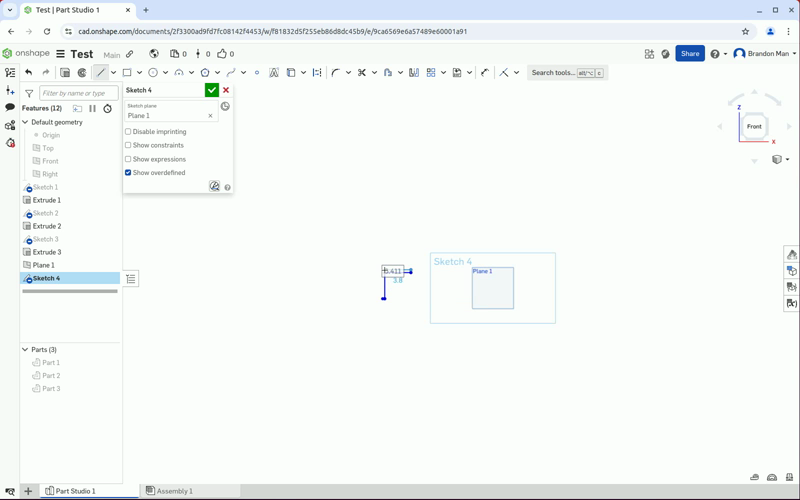
scroll(6)
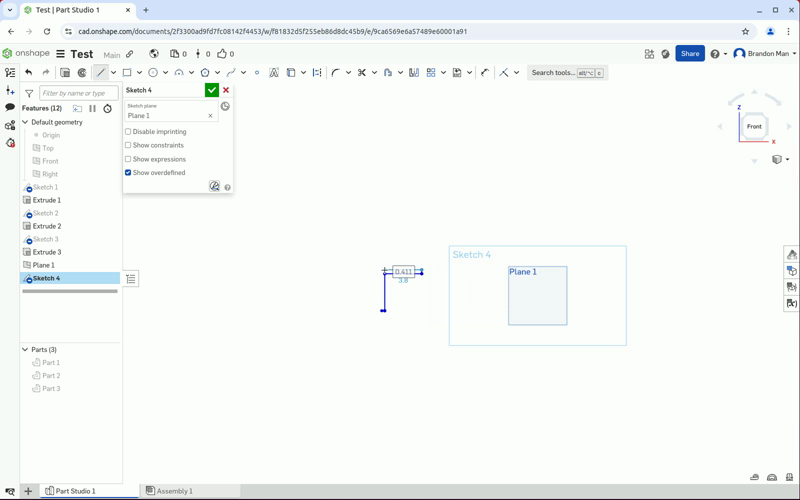
scroll(6)
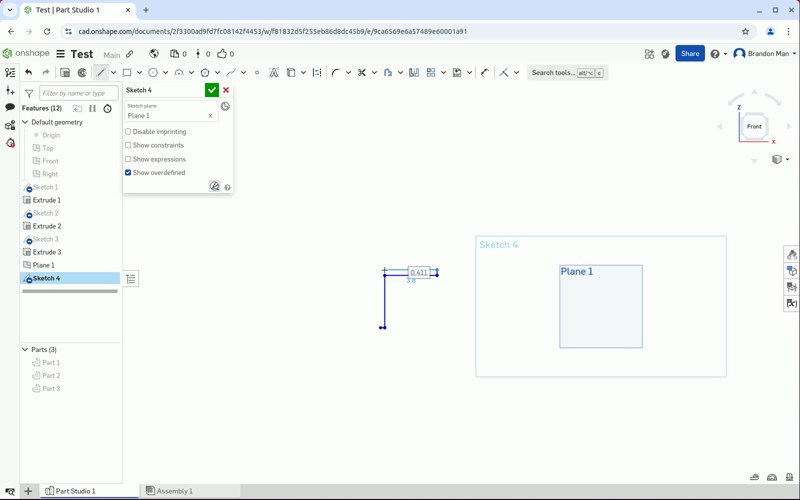
scroll(6)
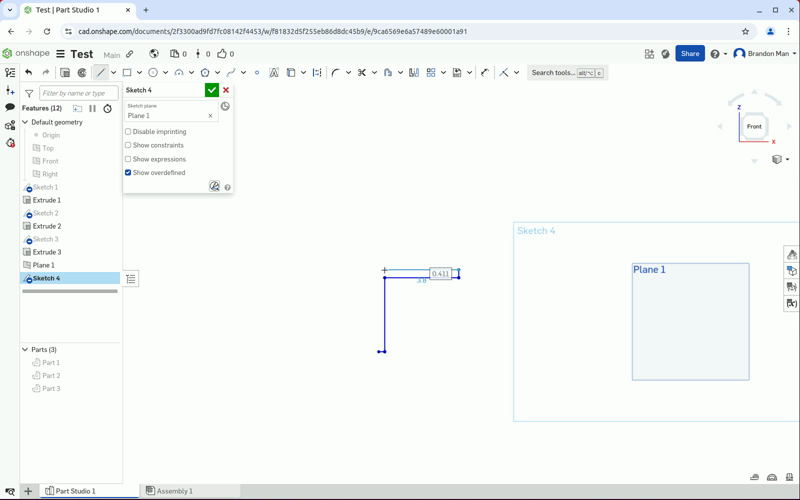
scroll(6)
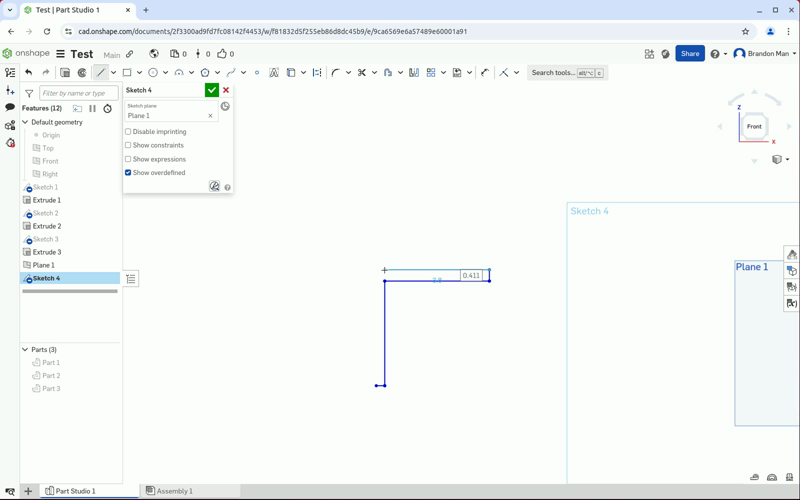
scroll(6)
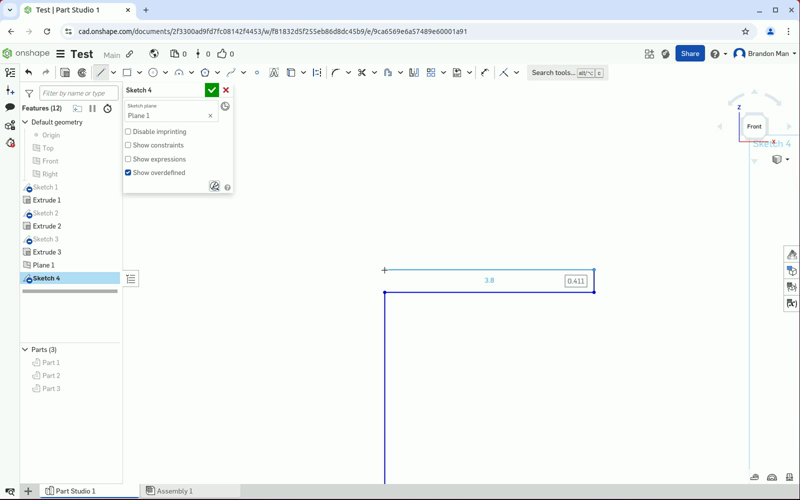
click(384, 269)
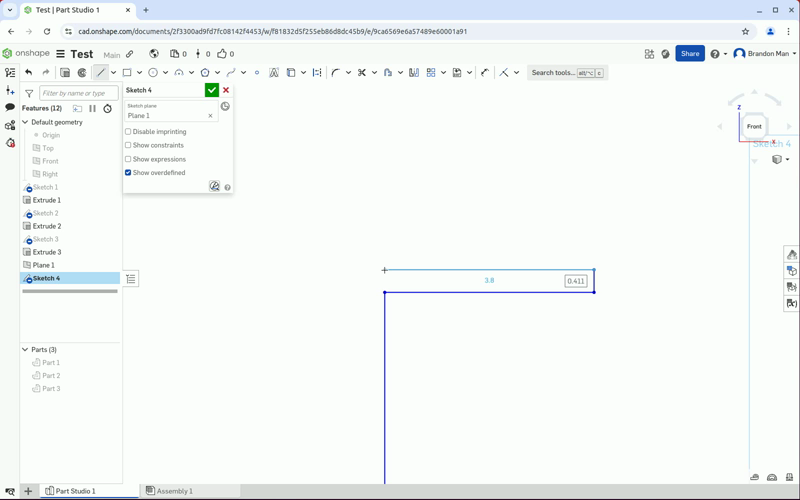
scroll(-6)
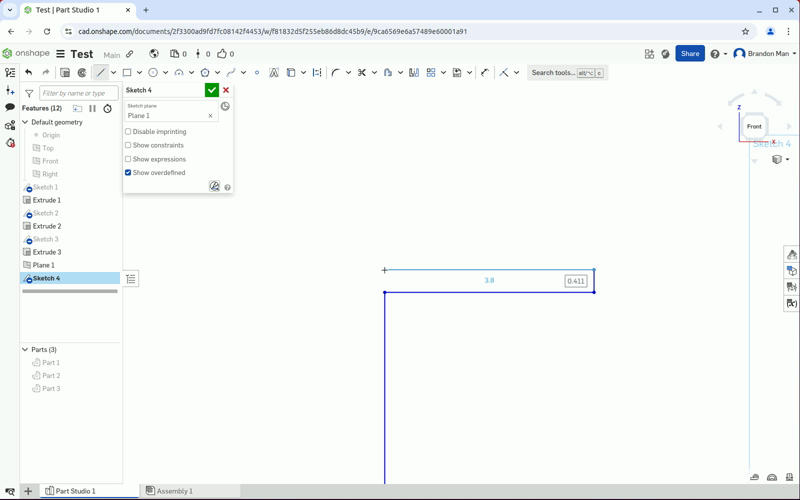
scroll(-6)
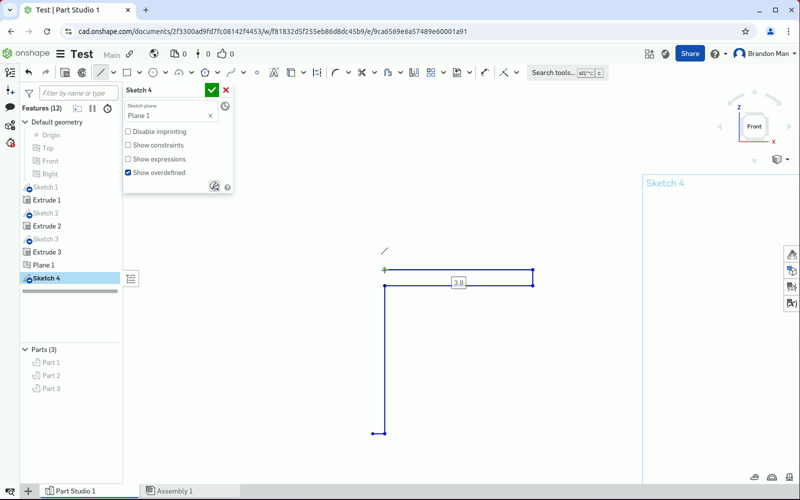
scroll(-6)
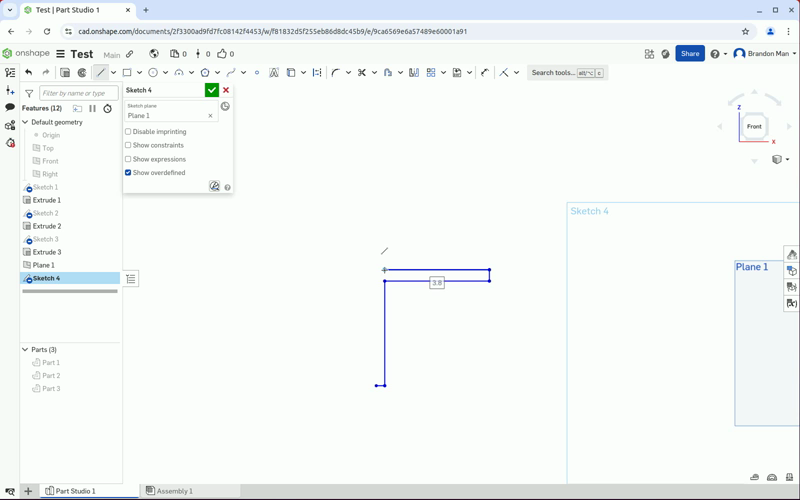
scroll(-6)
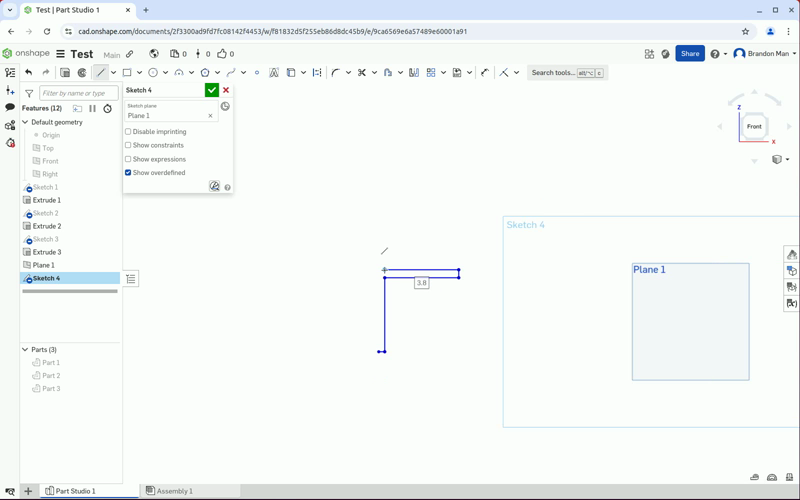
scroll(-6)
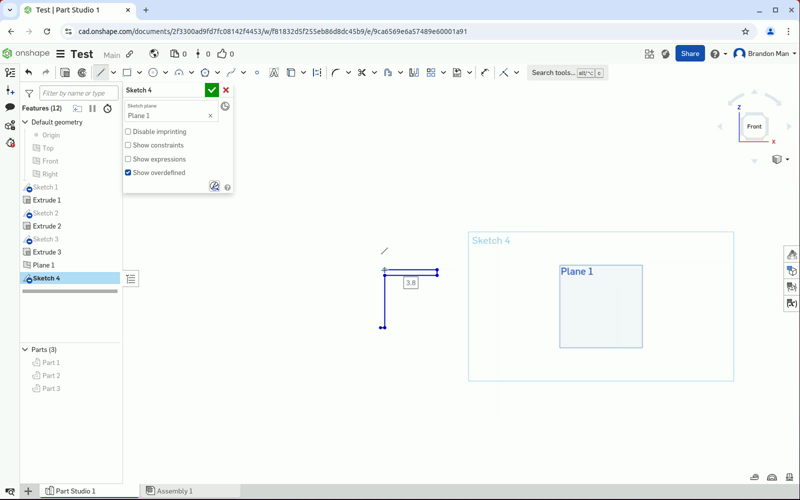
scroll(-6)
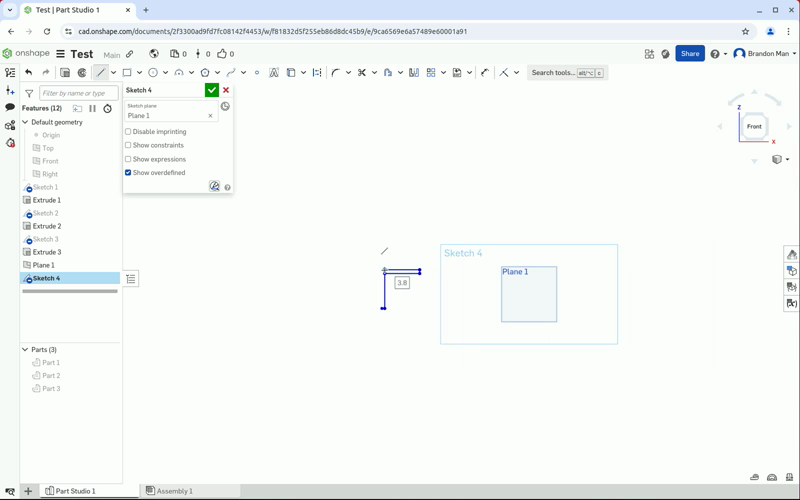
scroll(-6)
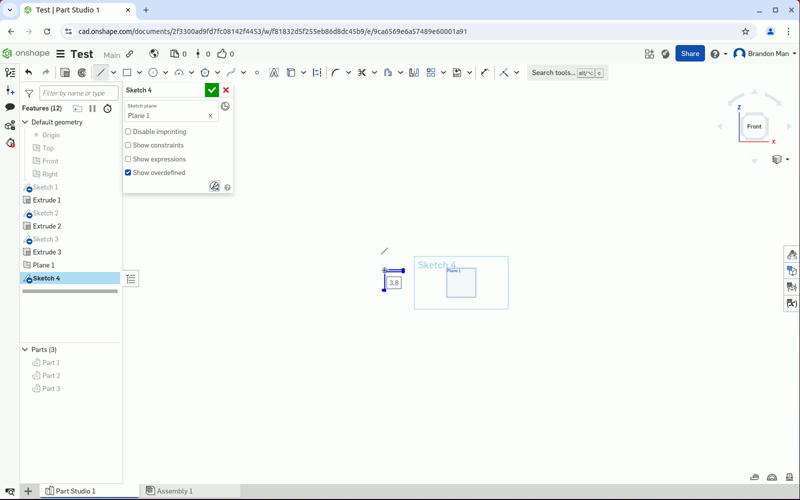
key_up(shift)
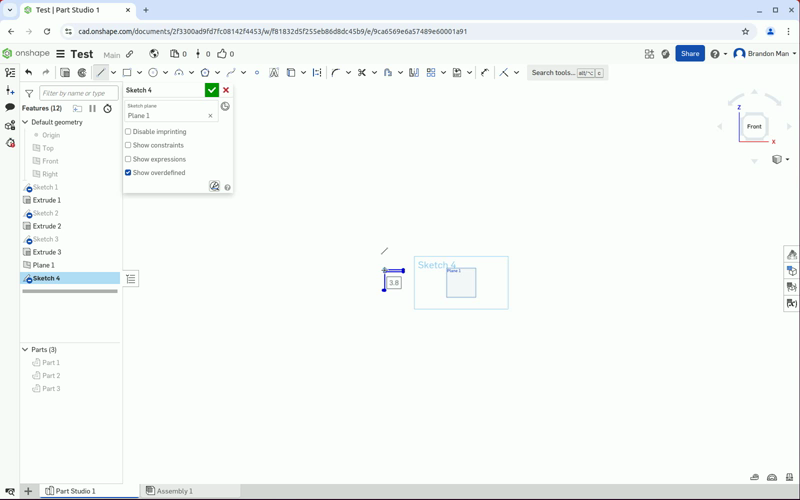
key_down(shift)
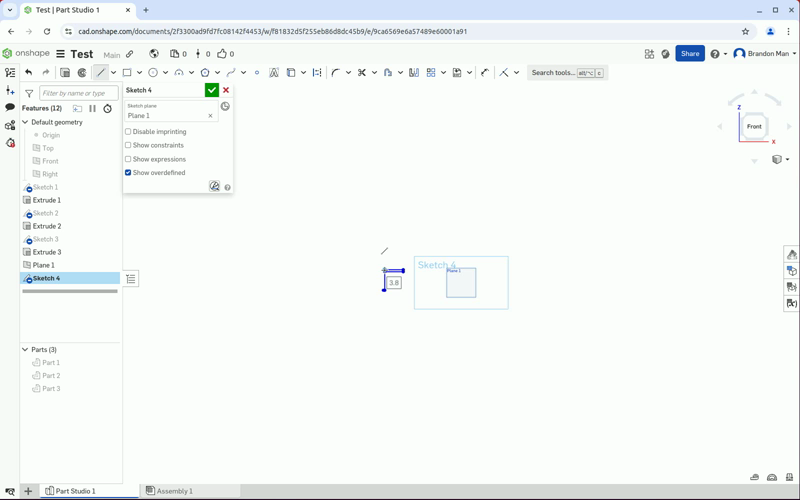
mouse_move(414, 269)
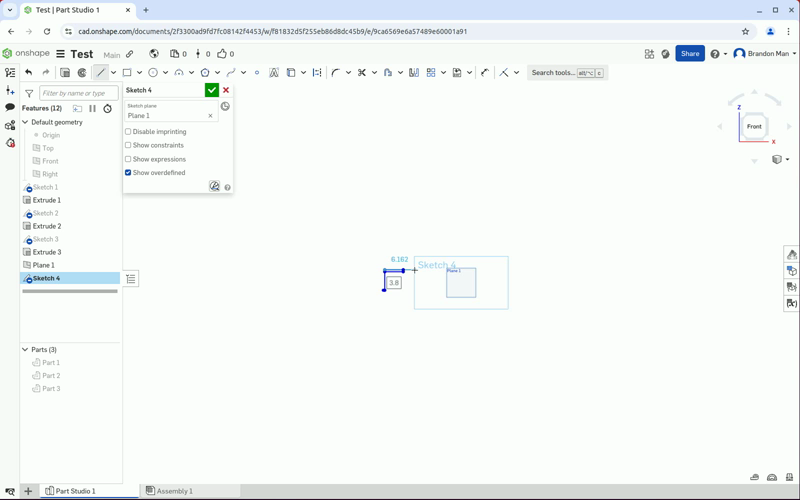
mouse_move(384, 251)
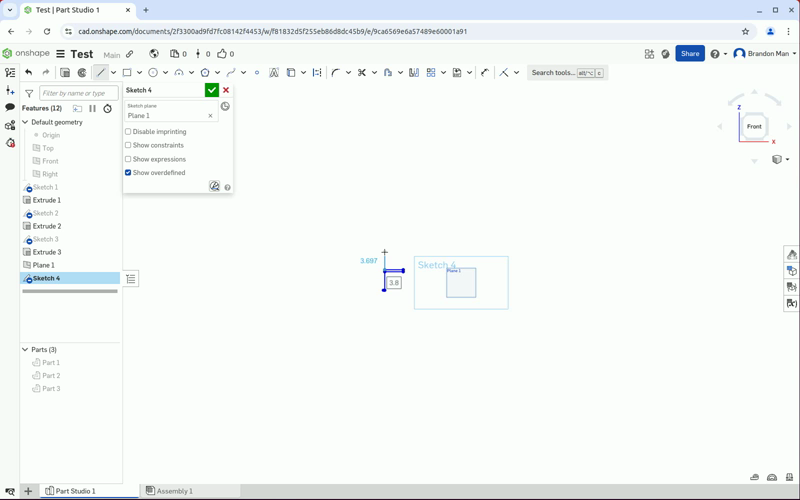
click(384, 251)
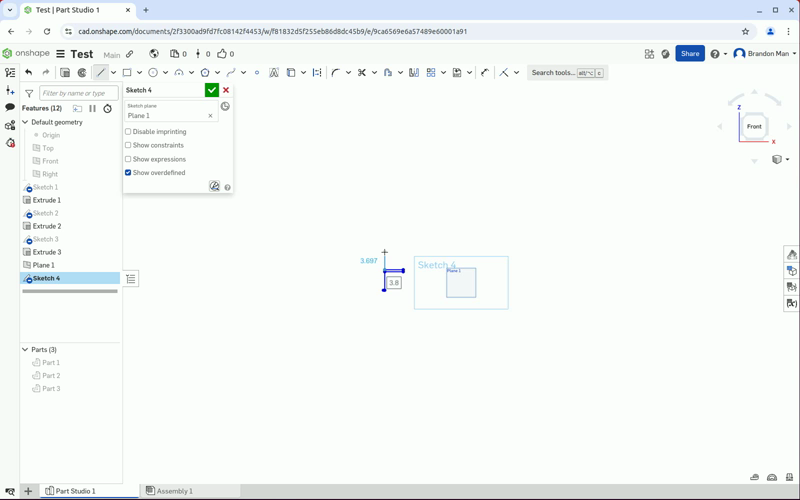
key_up(shift)
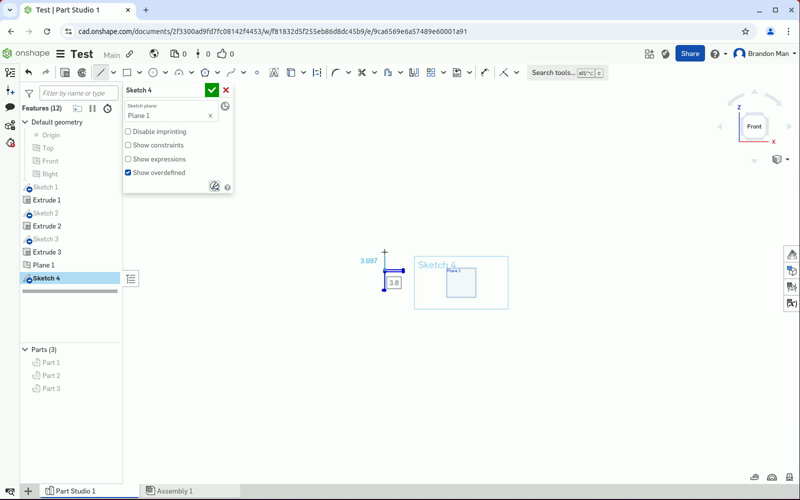
key_down(shift)
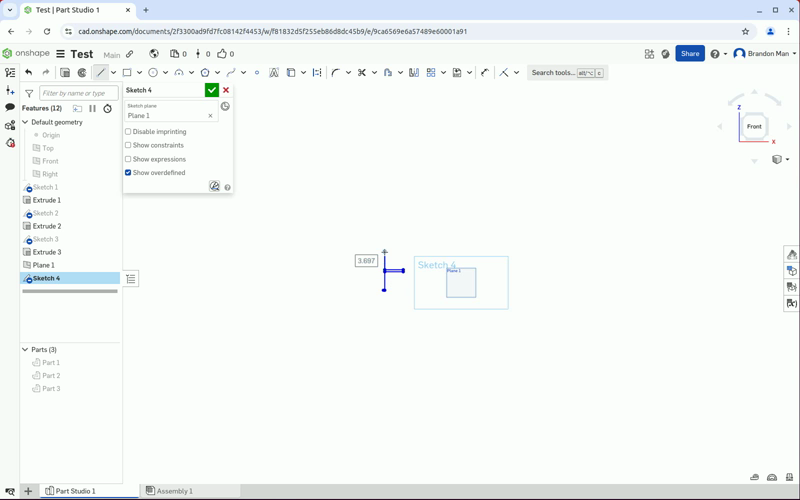
mouse_move(414, 251)
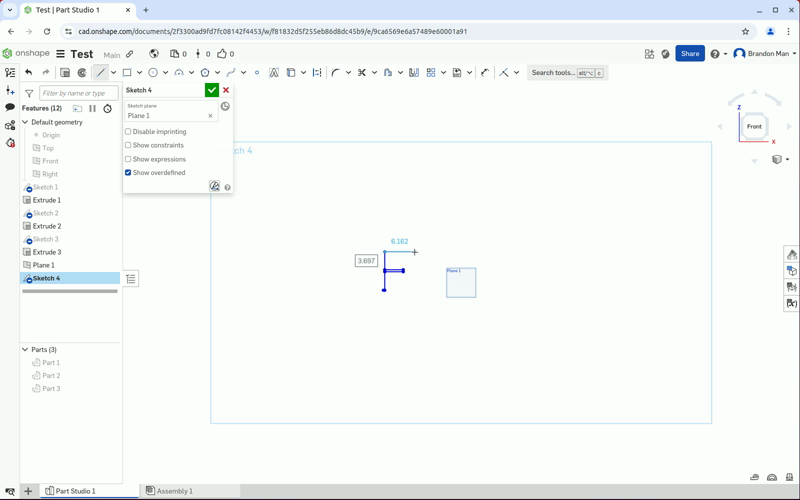
mouse_move(383, 251)
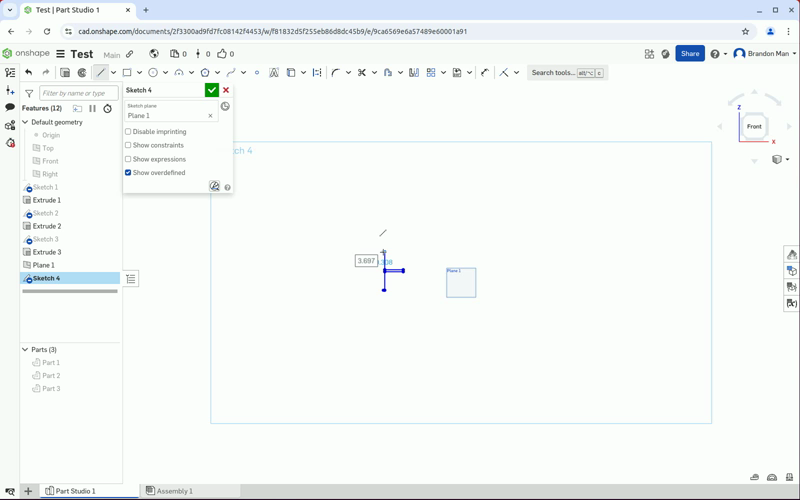
scroll(6)
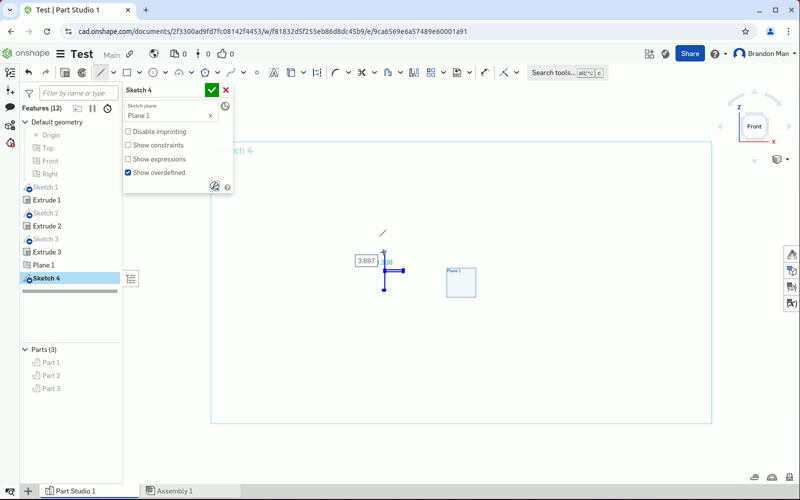
scroll(6)
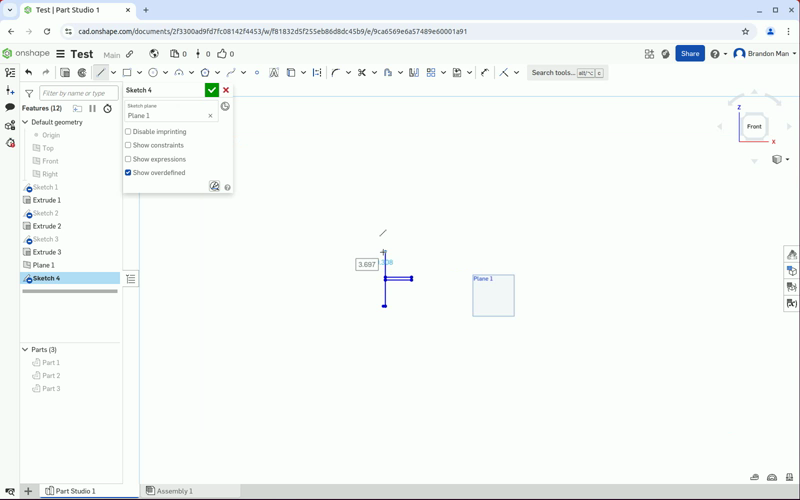
scroll(6)
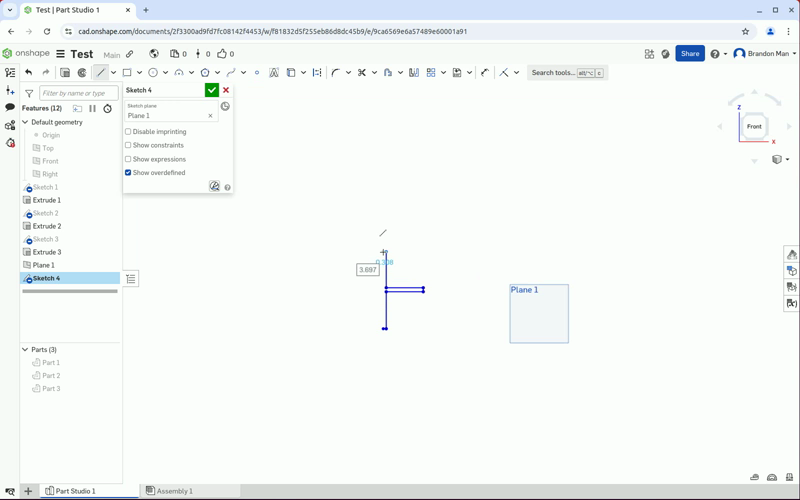
scroll(6)
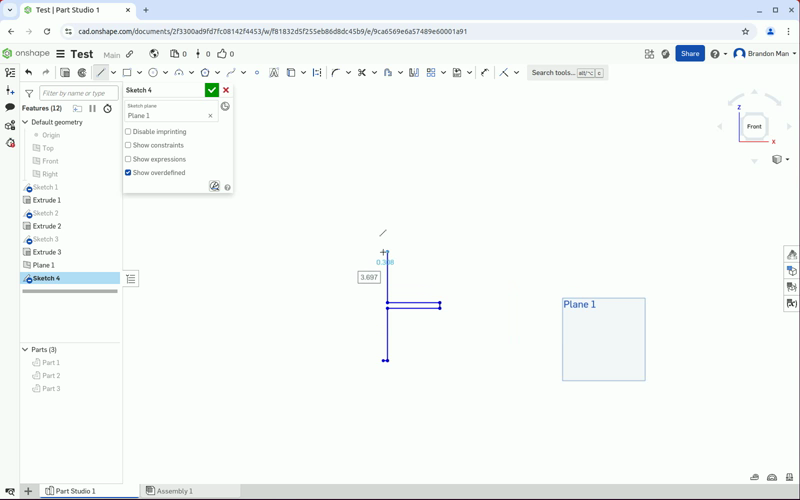
scroll(6)
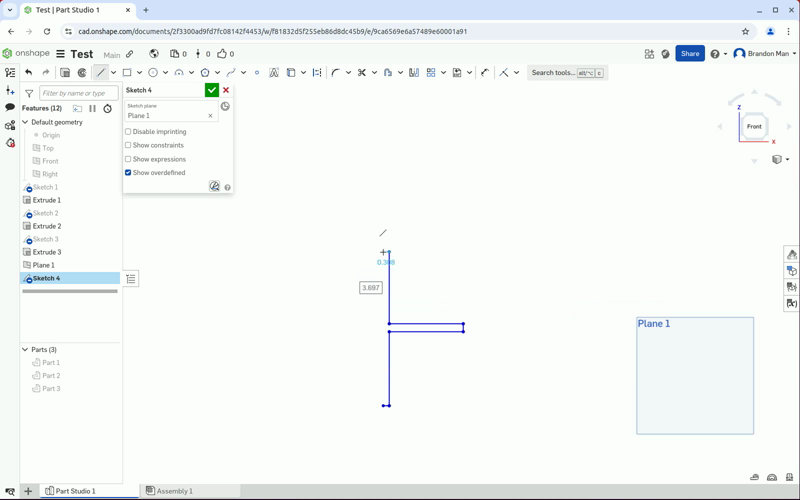
scroll(6)
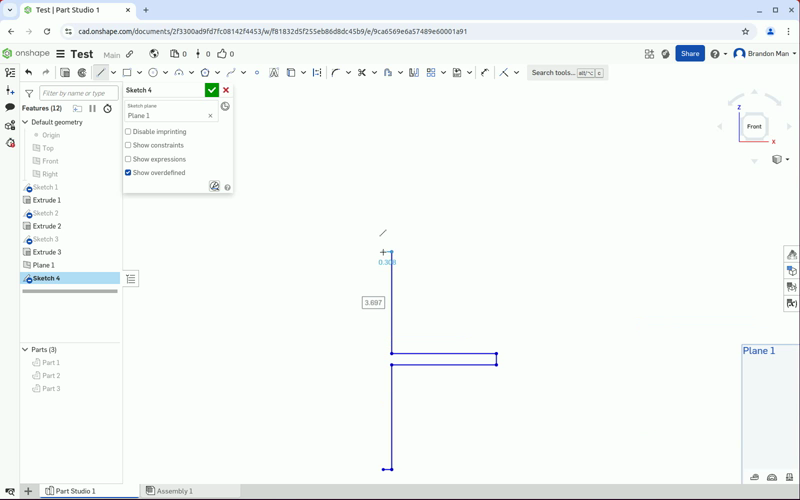
scroll(6)
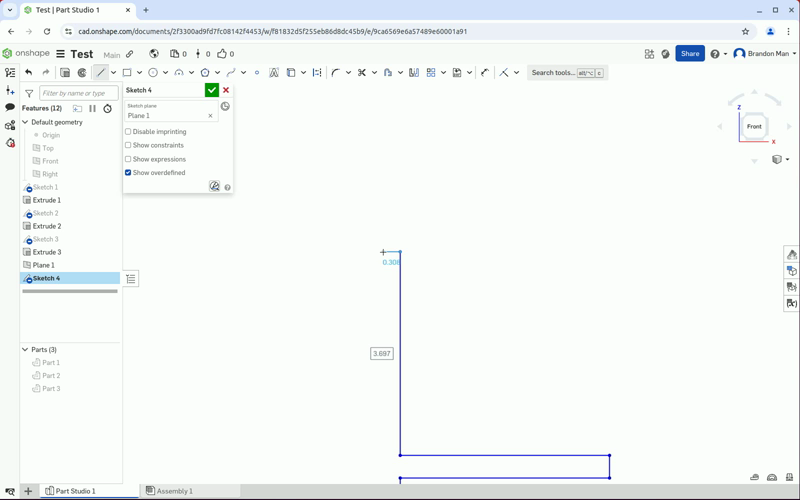
click(383, 251)
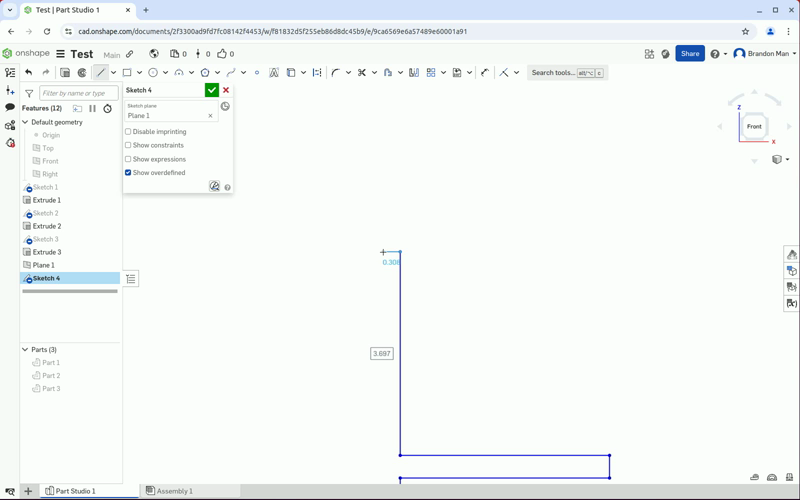
scroll(-6)
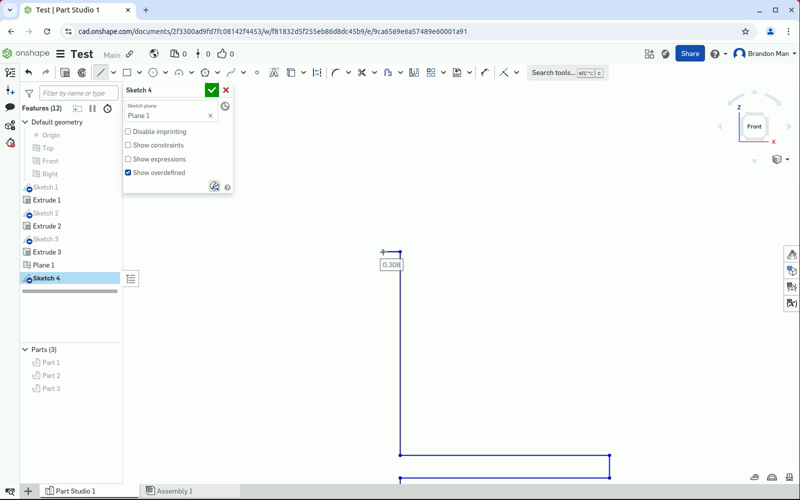
scroll(-6)
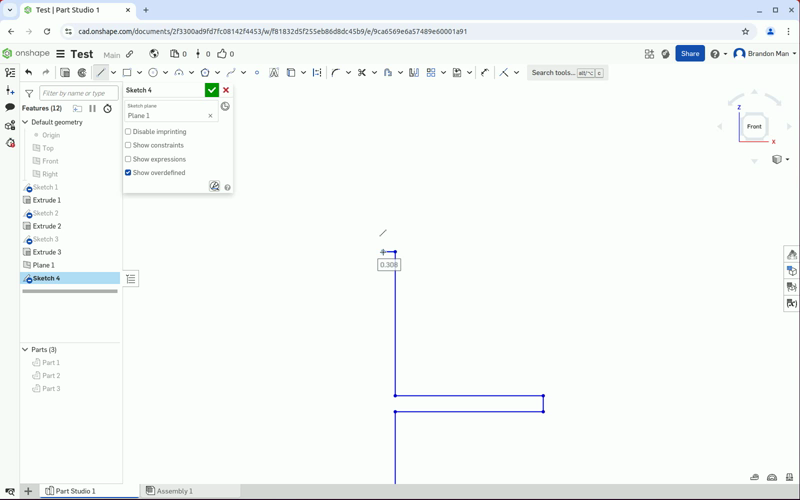
scroll(-6)
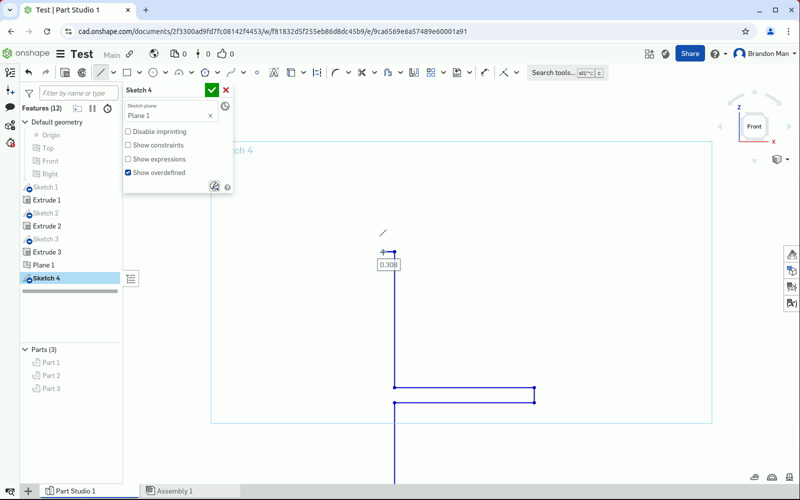
scroll(-6)
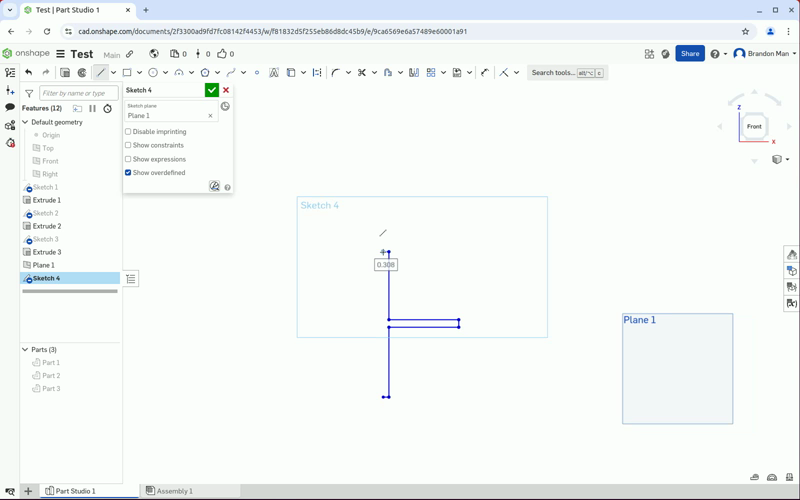
scroll(-6)
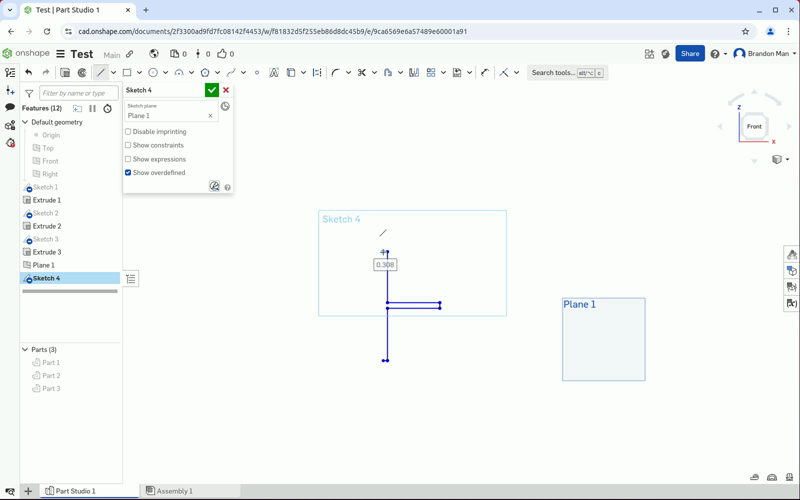
scroll(-6)
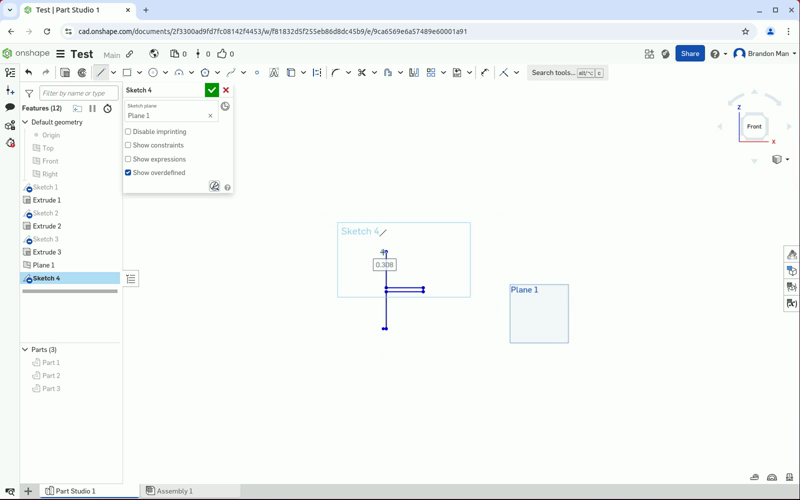
scroll(-6)
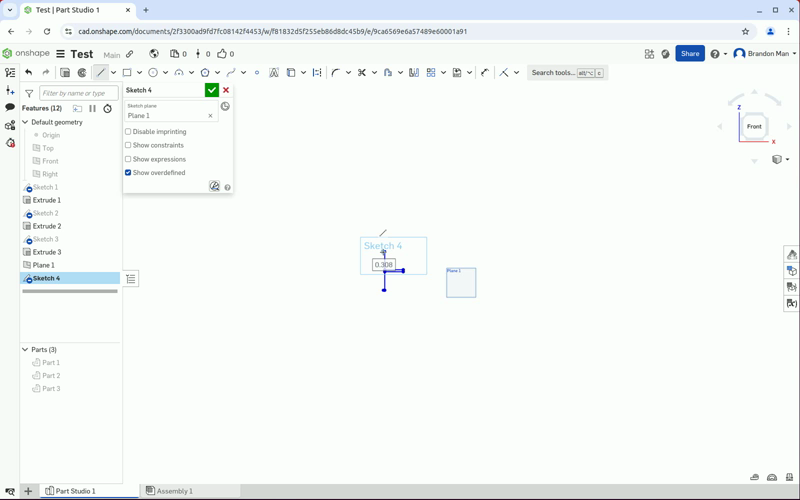
key_up(shift)
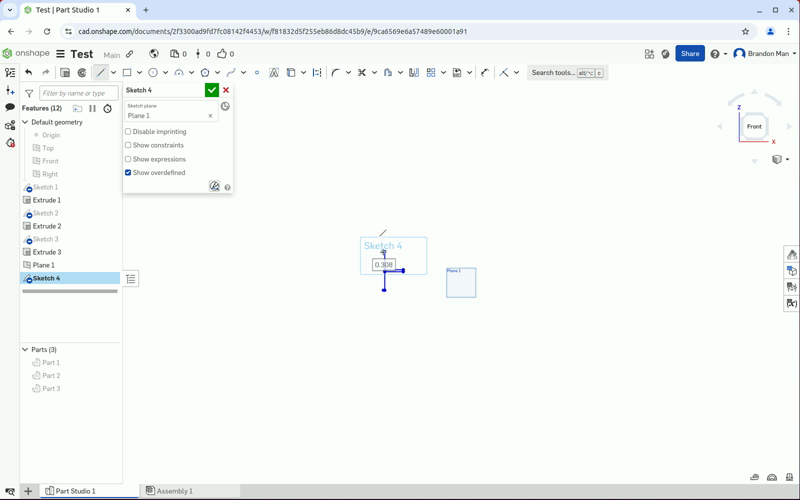
key_down(shift)
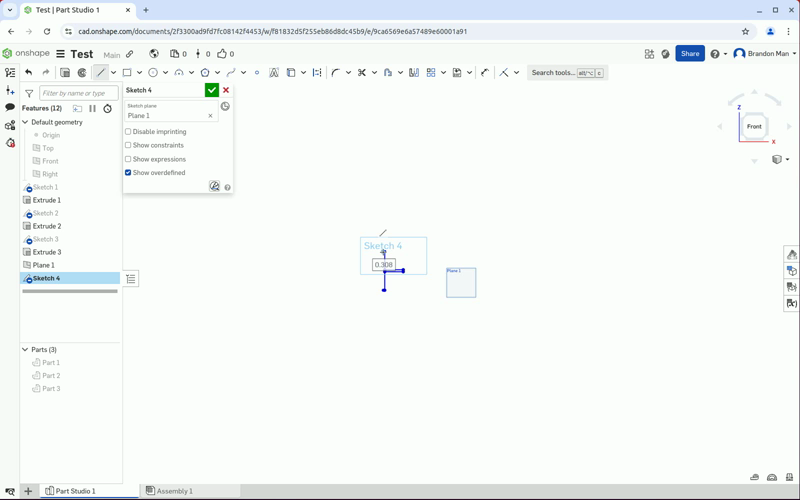
mouse_move(413, 251)
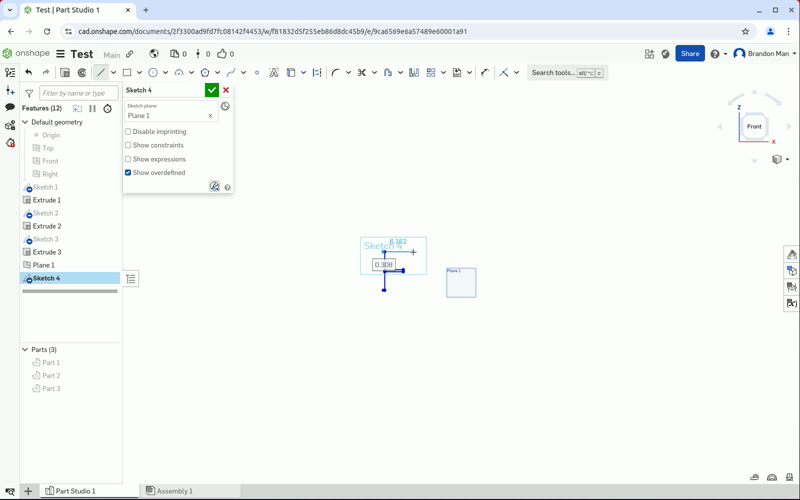
mouse_move(383, 269)
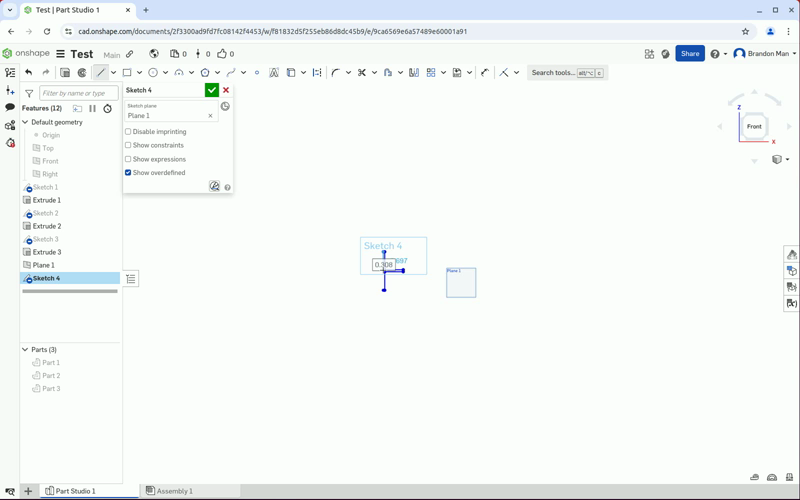
scroll(6)
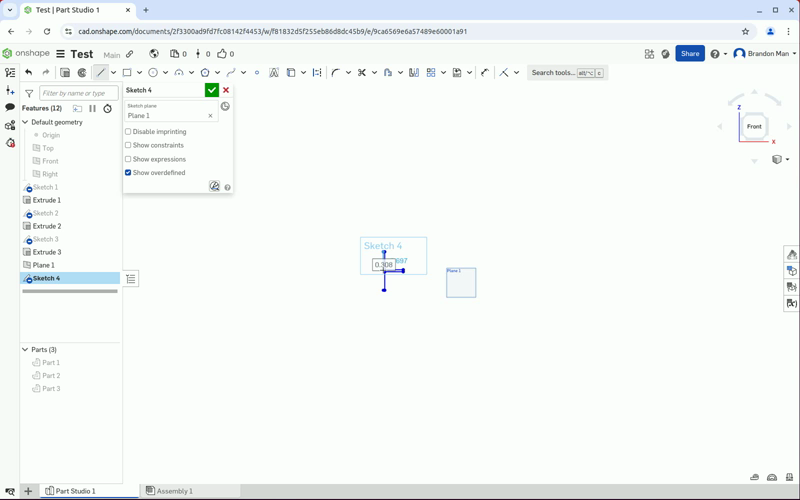
scroll(6)
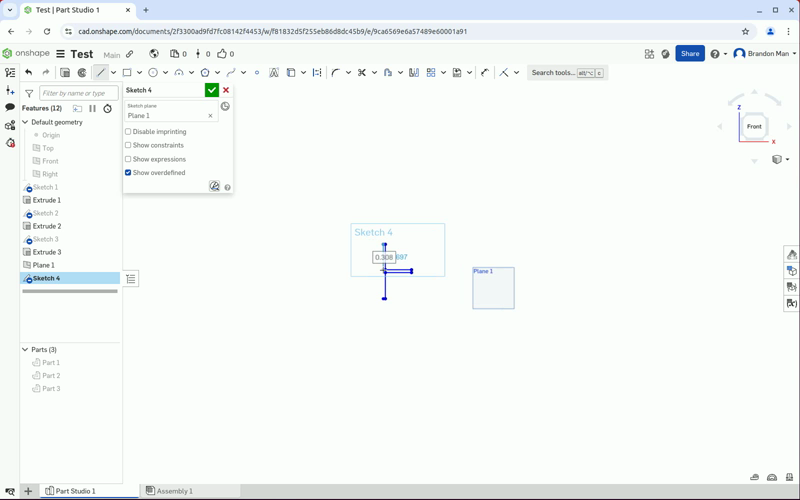
scroll(6)
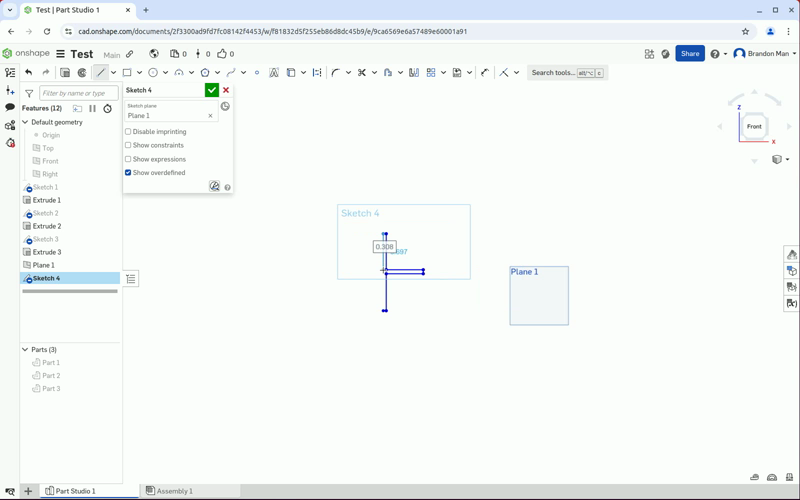
scroll(6)
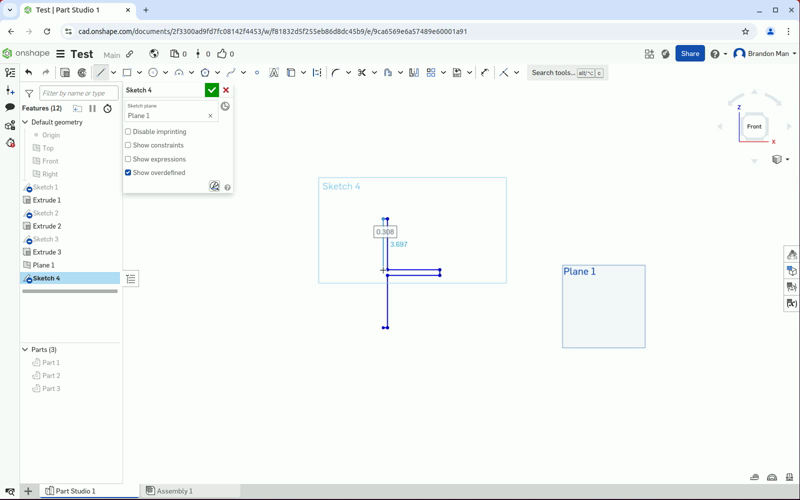
scroll(6)
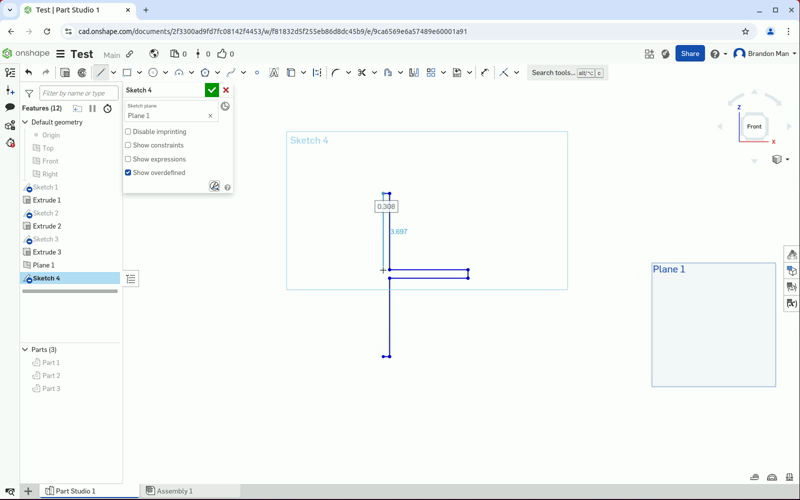
scroll(6)
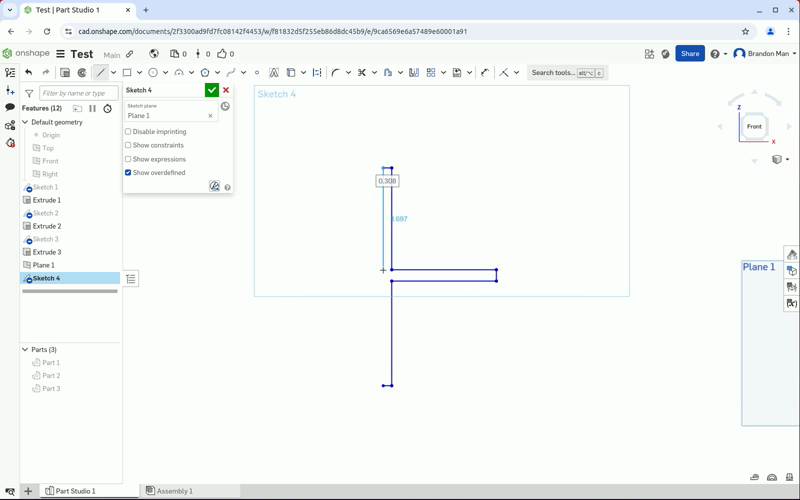
scroll(6)
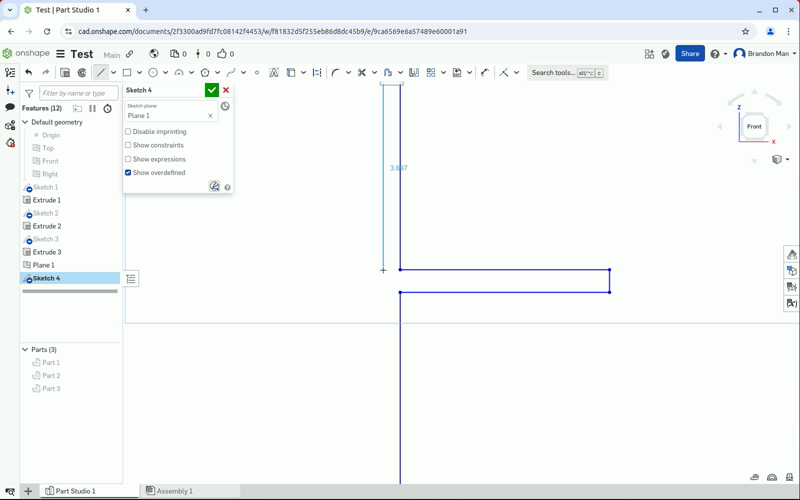
click(383, 269)
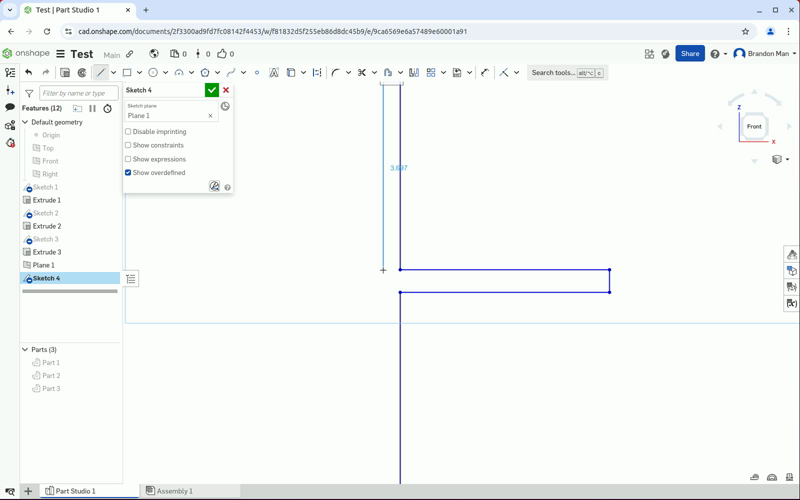
scroll(-6)
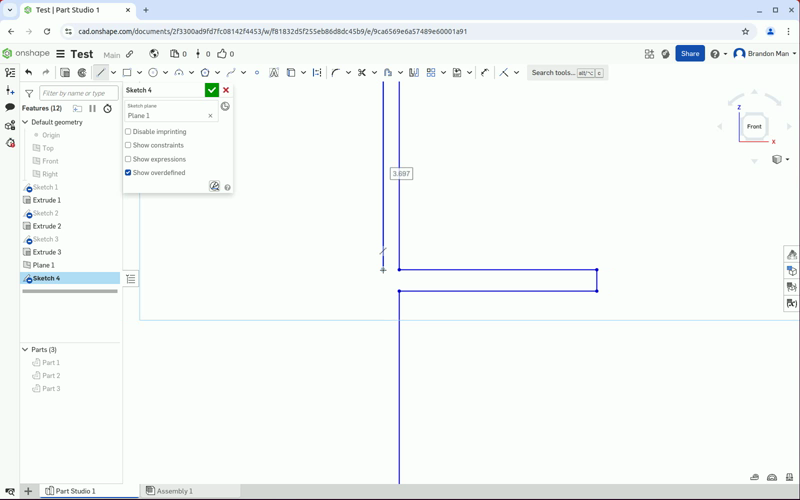
scroll(-6)
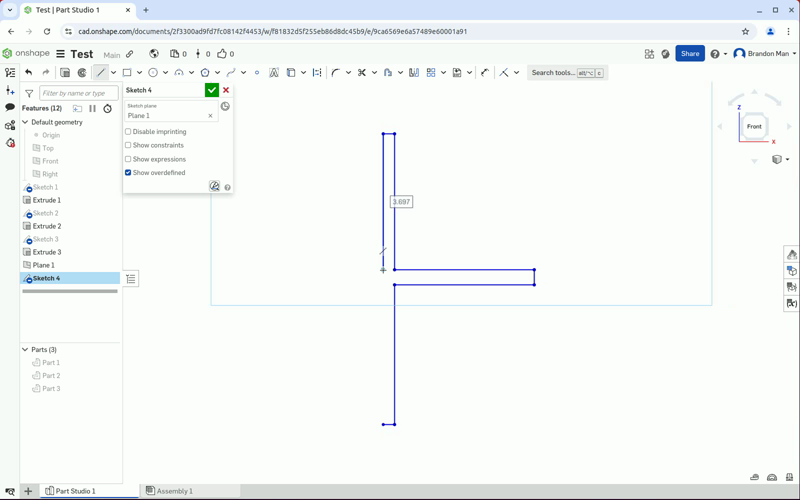
scroll(-6)
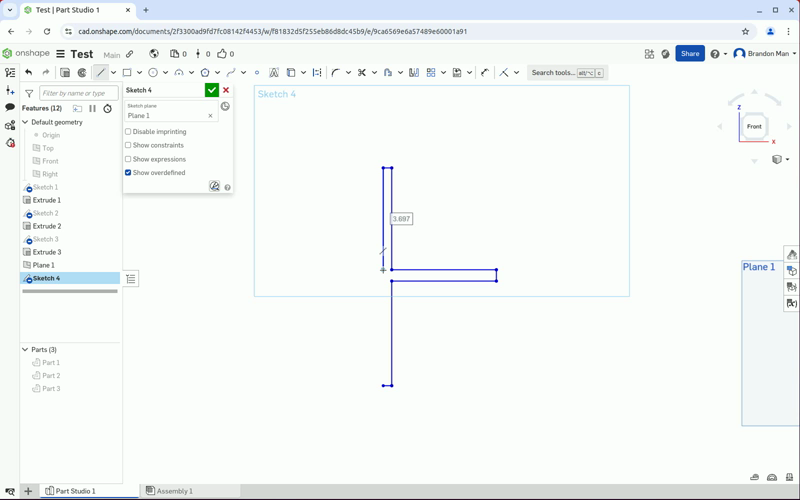
scroll(-6)
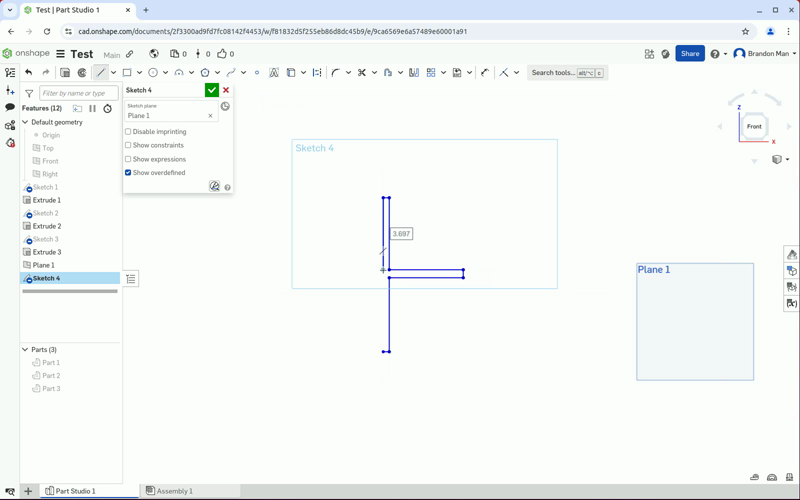
scroll(-6)
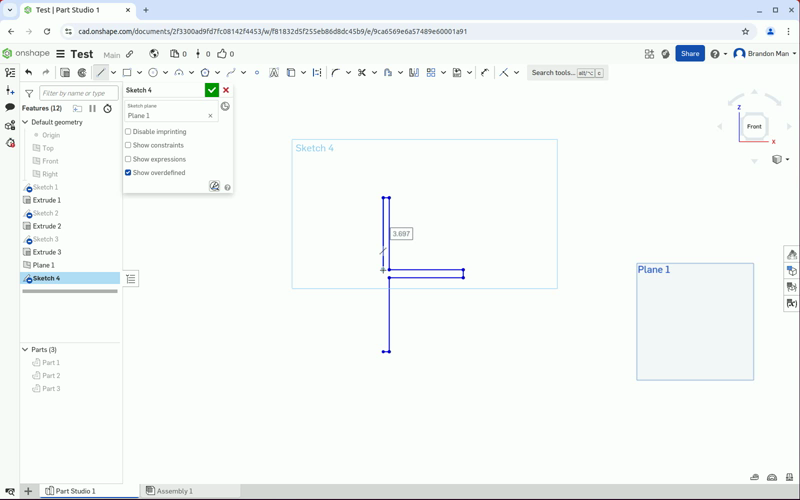
scroll(-6)
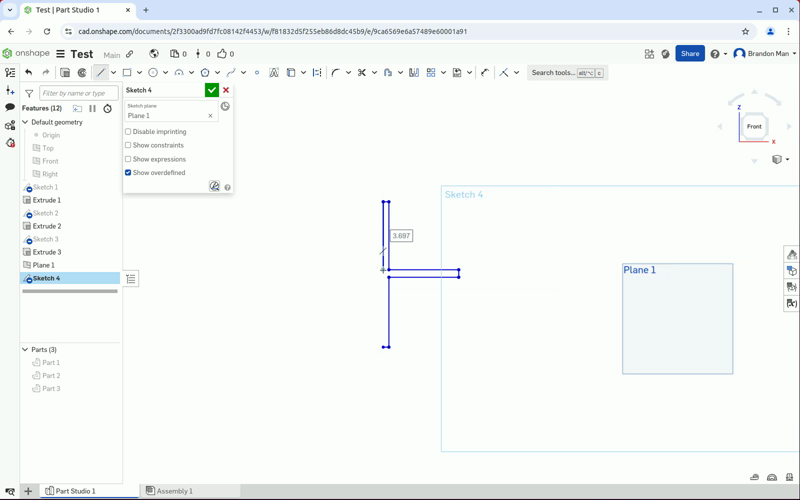
scroll(-6)
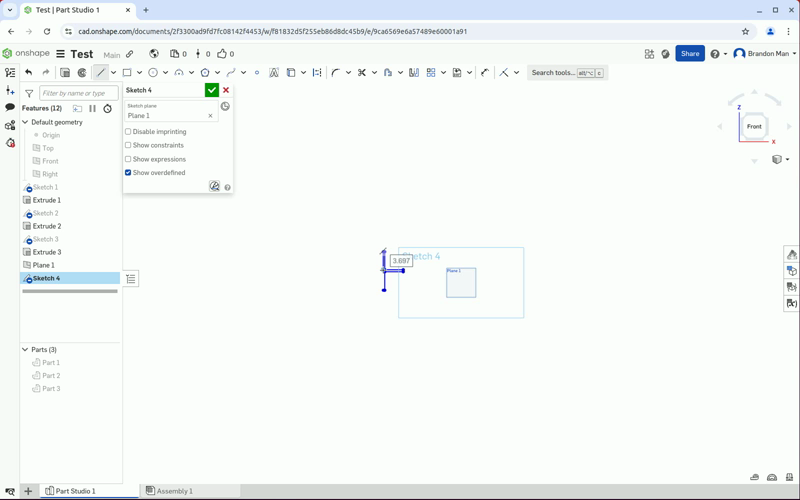
key_up(shift)
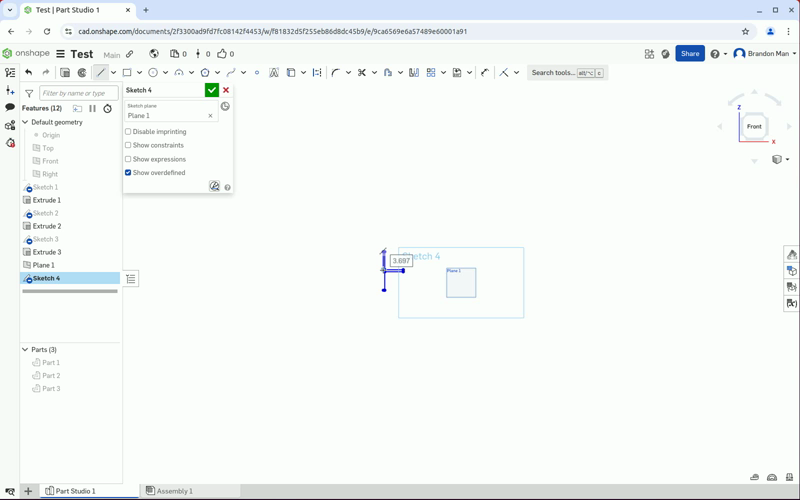
key_down(shift)
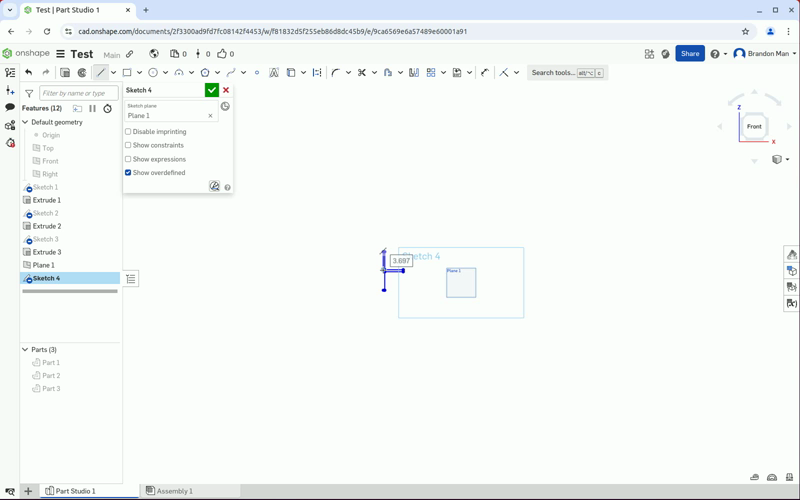
mouse_move(413, 269)
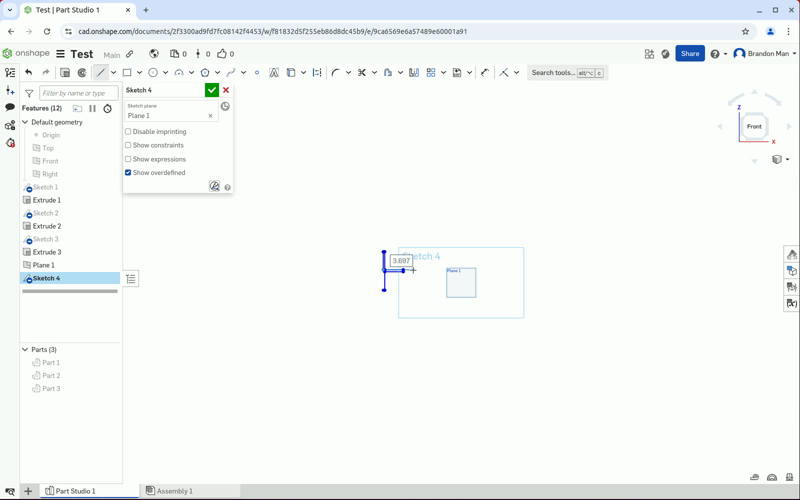
mouse_move(383, 271)
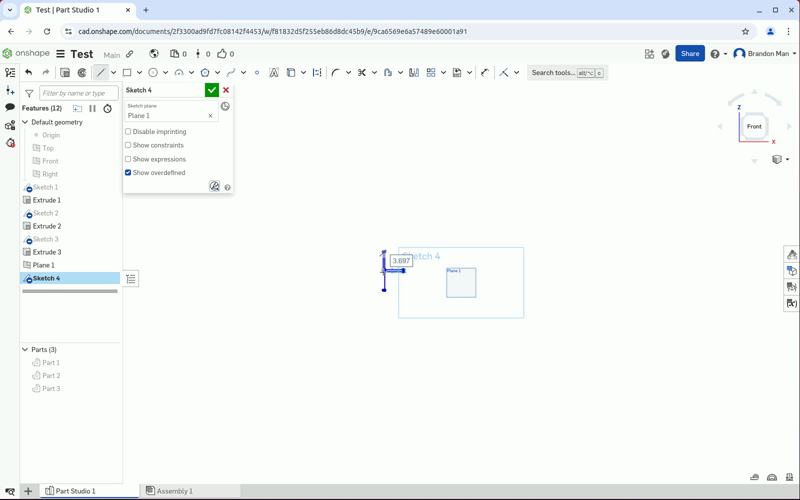
scroll(6)
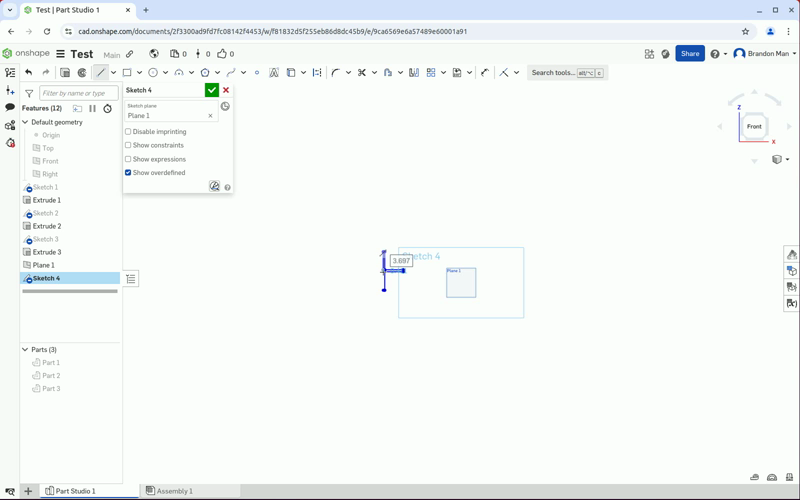
scroll(6)
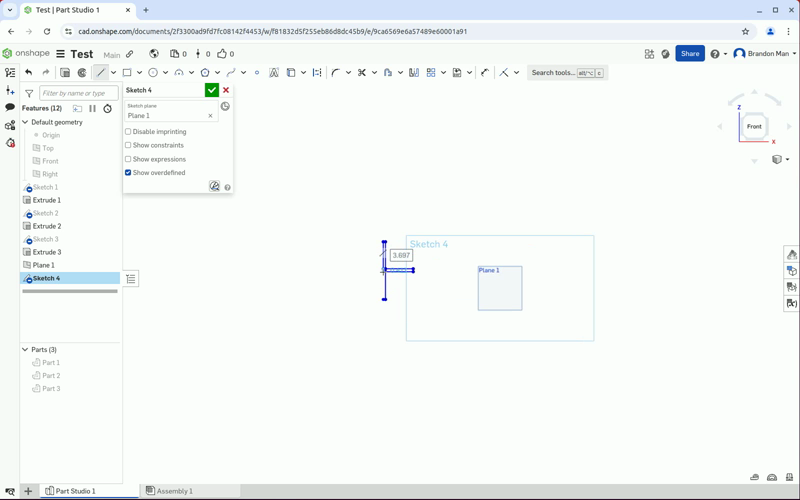
scroll(6)
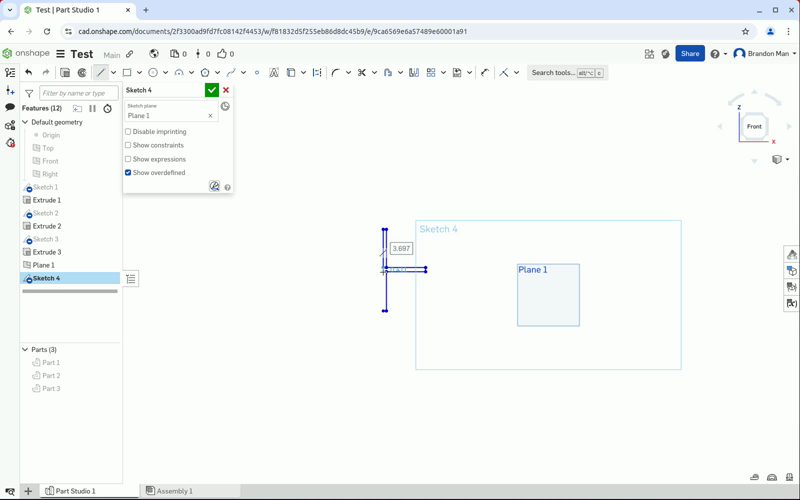
scroll(6)
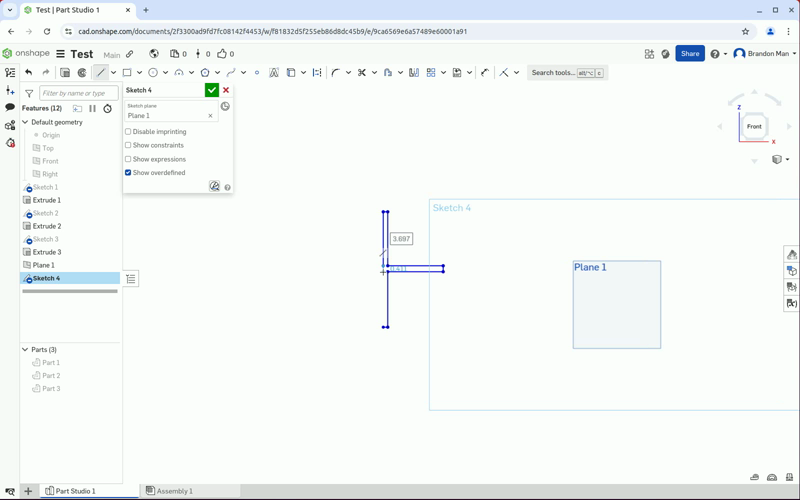
scroll(6)
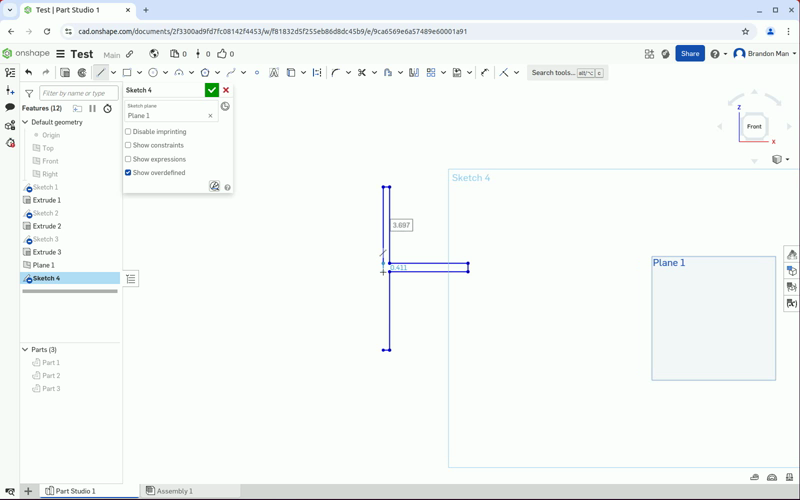
scroll(6)
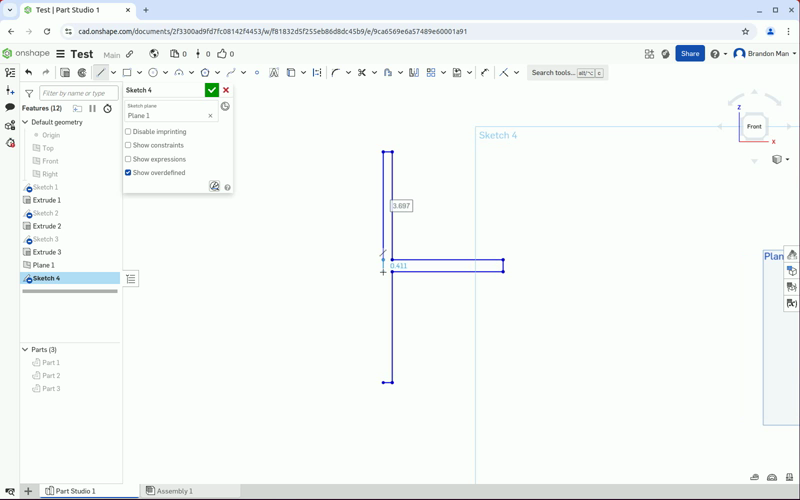
scroll(6)
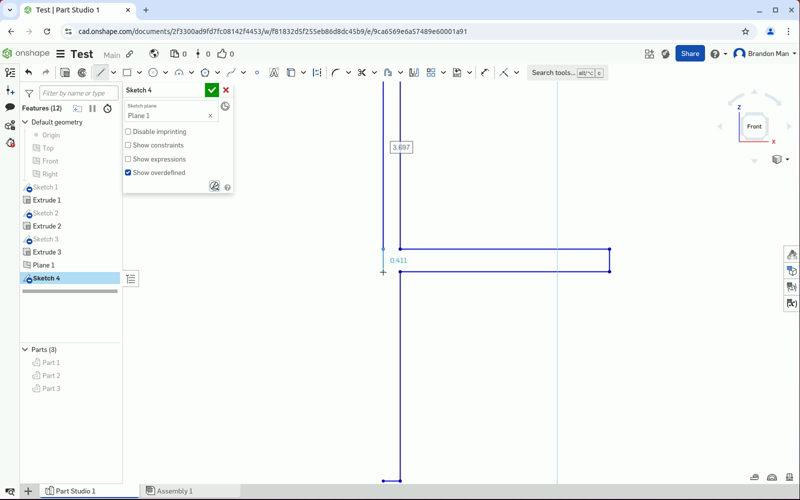
click(383, 271)
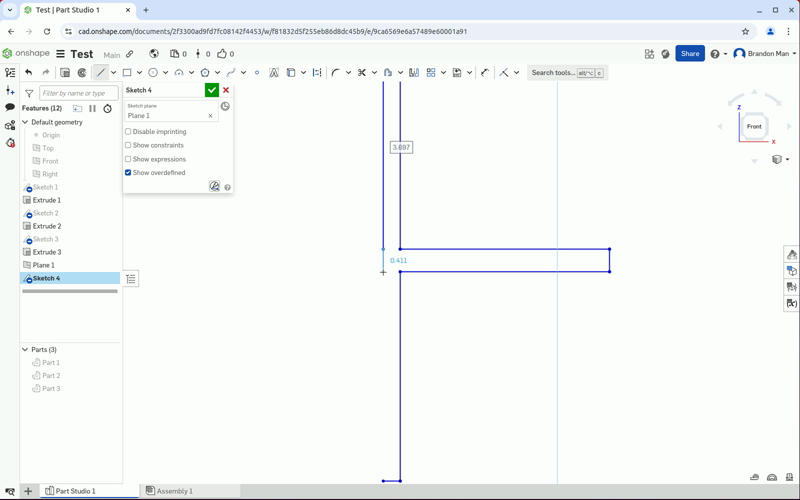
scroll(-6)
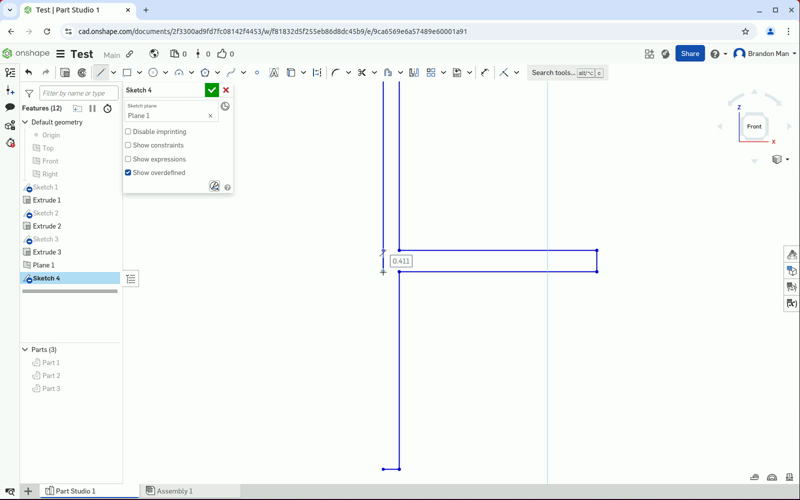
scroll(-6)
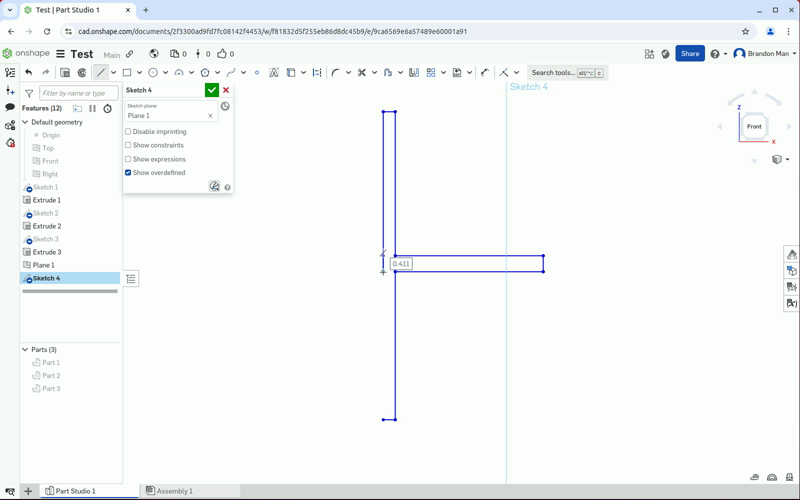
scroll(-6)
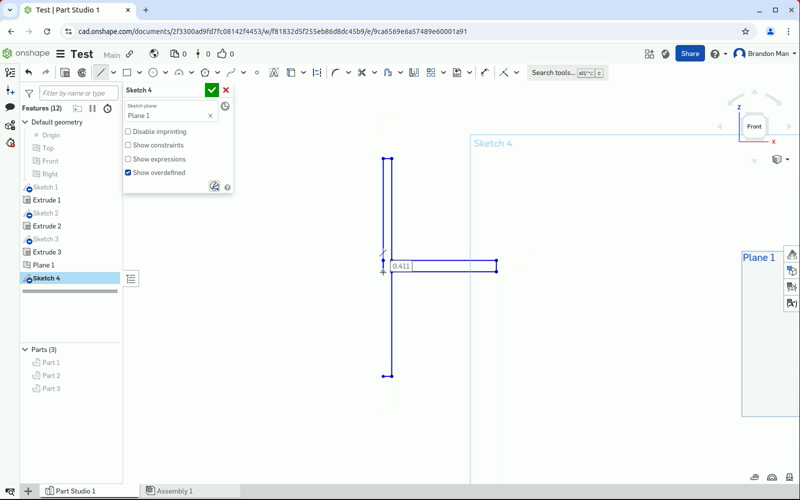
scroll(-6)
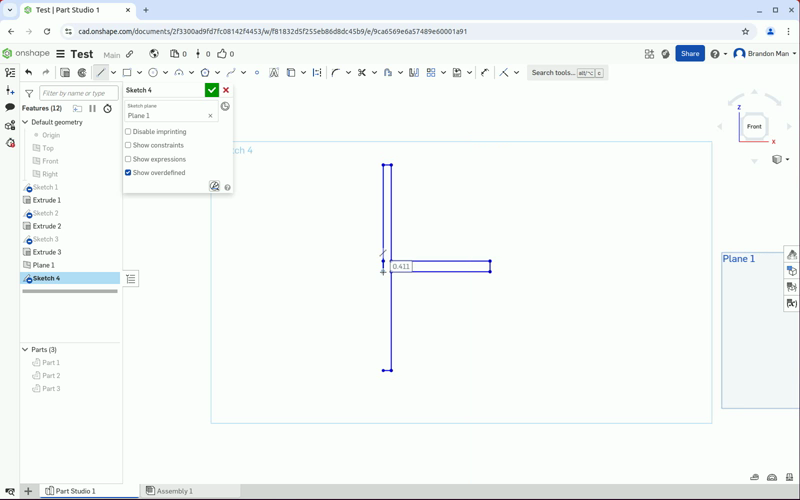
scroll(-6)
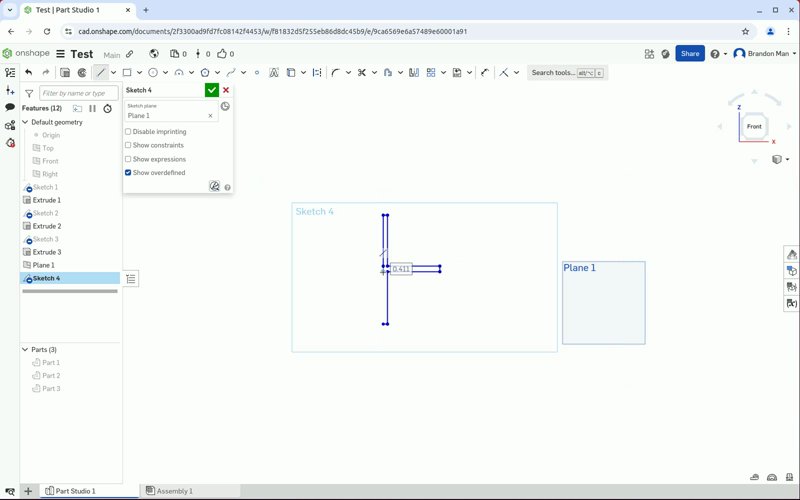
scroll(-6)
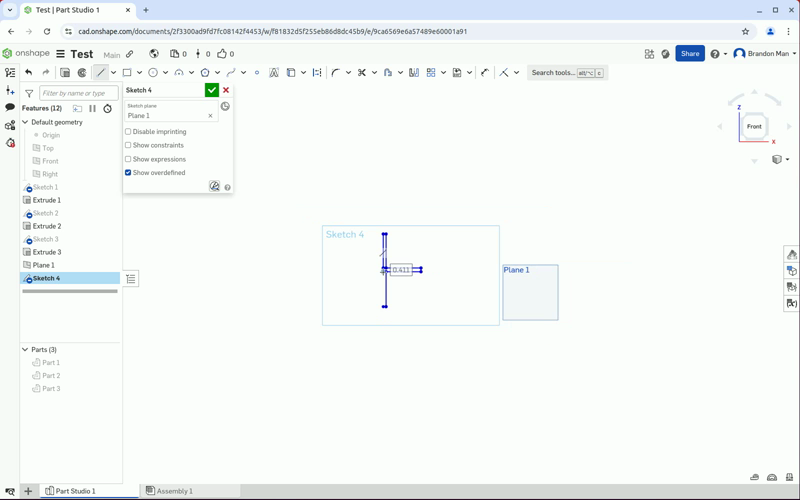
scroll(-6)
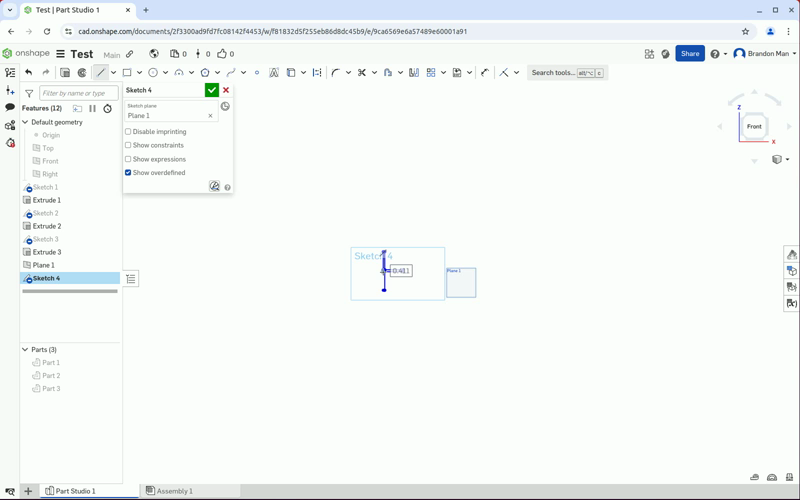
key_up(shift)
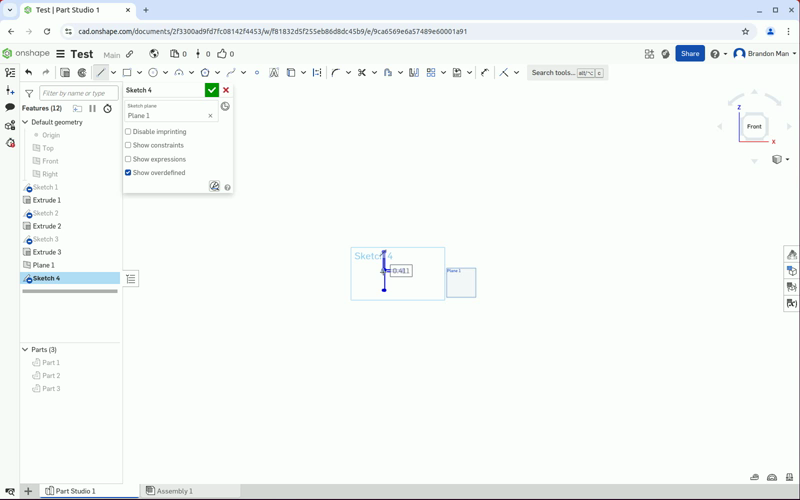
mouse_move(413, 271)
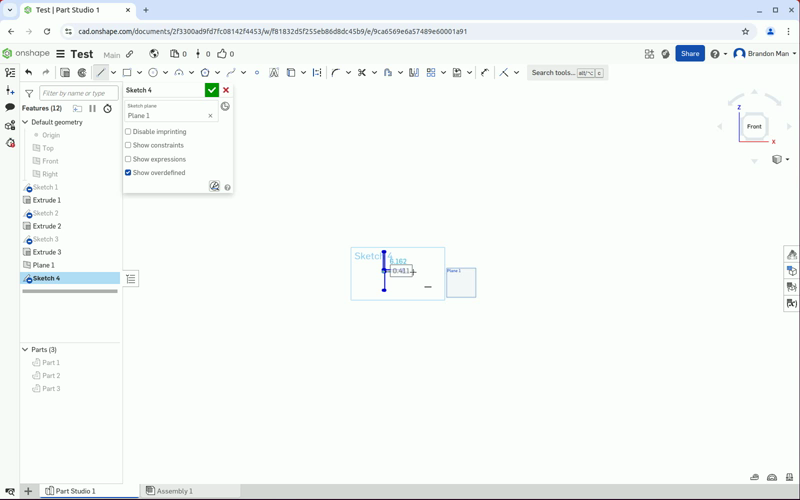
key_down(shift)
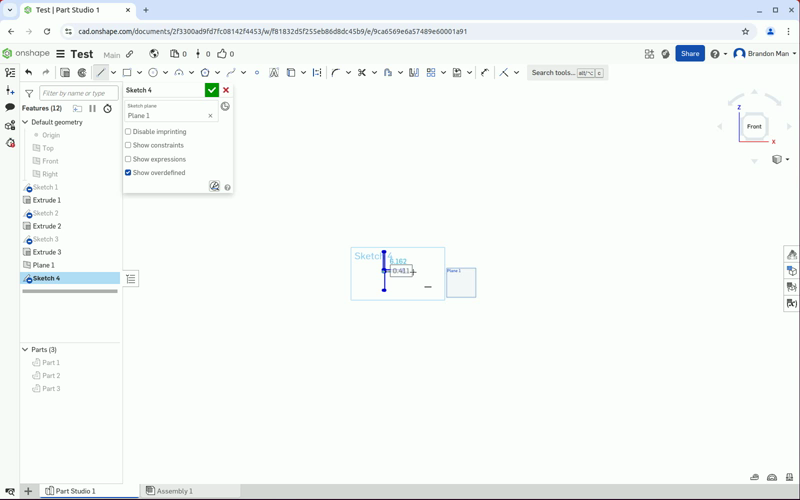
mouse_move(383, 290)
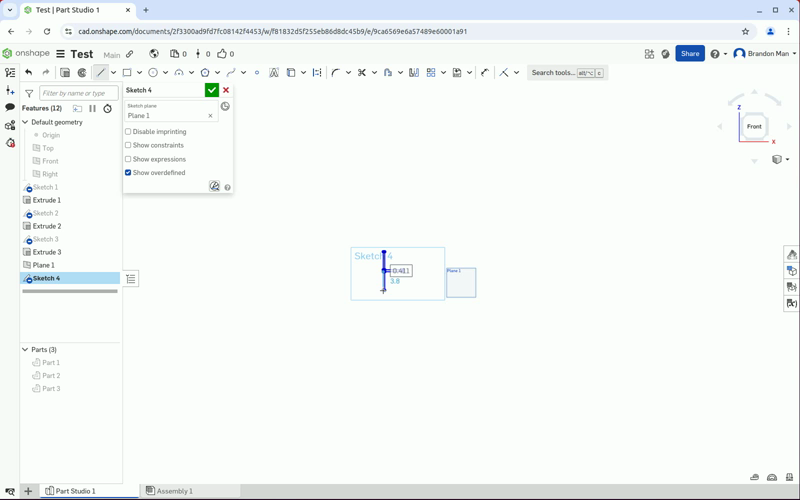
scroll(6)
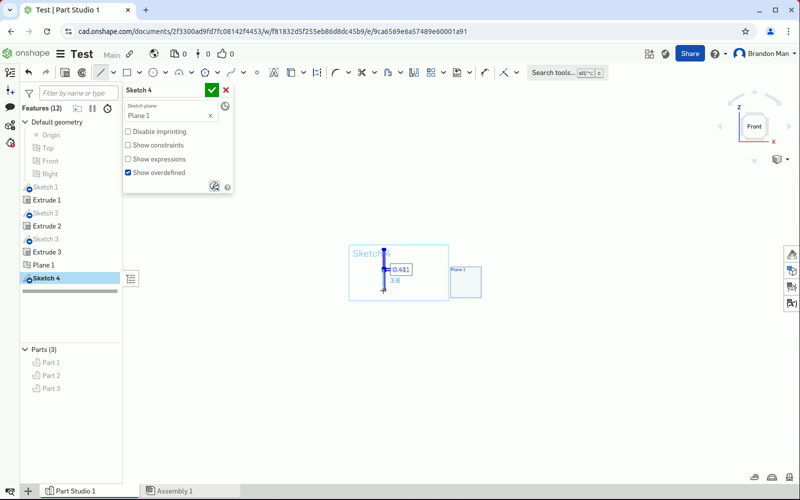
scroll(6)
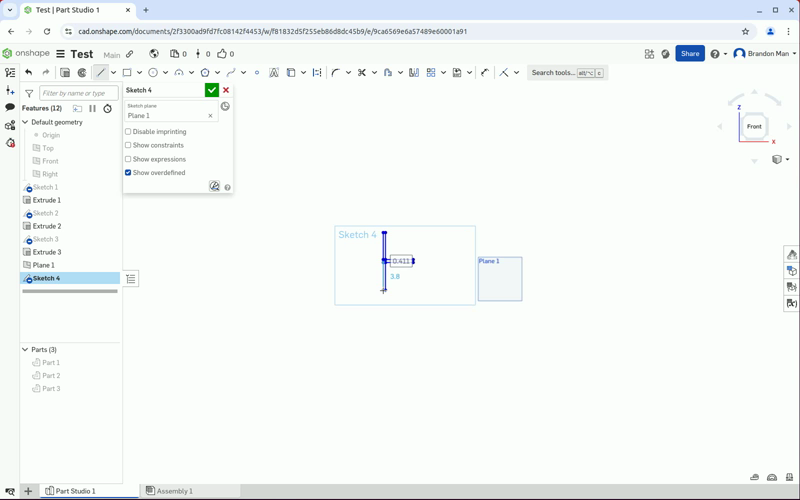
scroll(6)
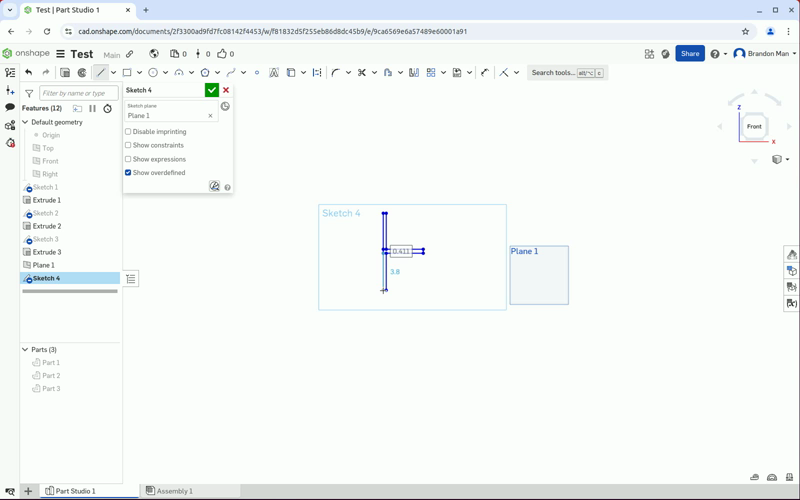
scroll(6)
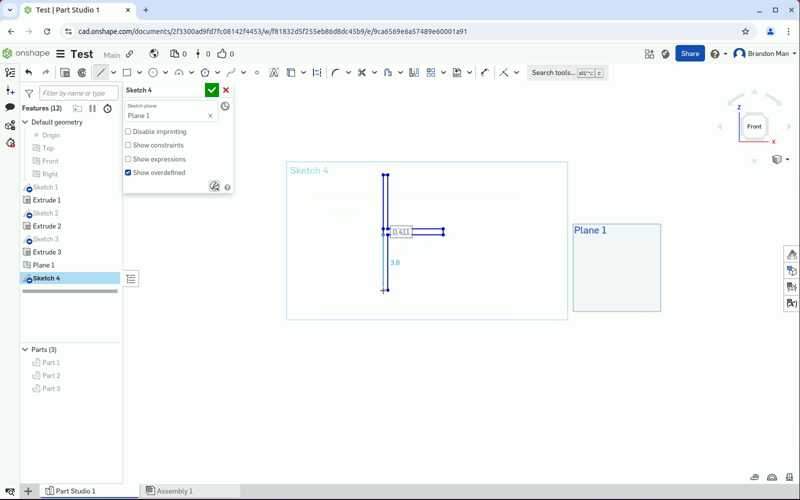
scroll(6)
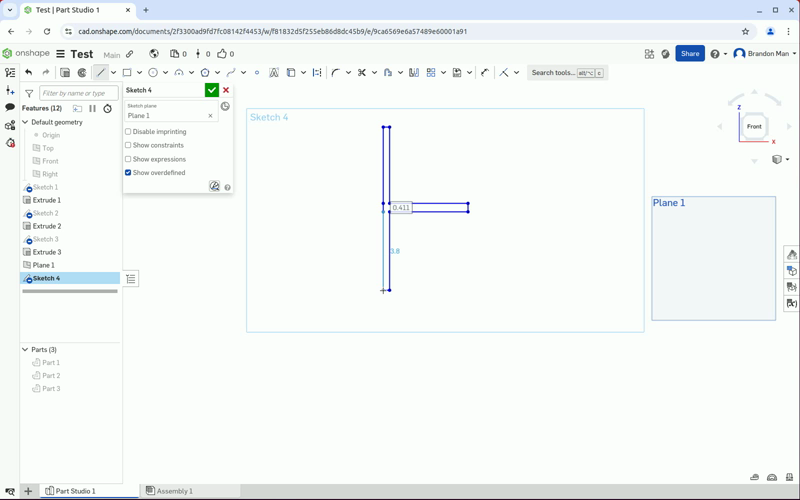
scroll(6)
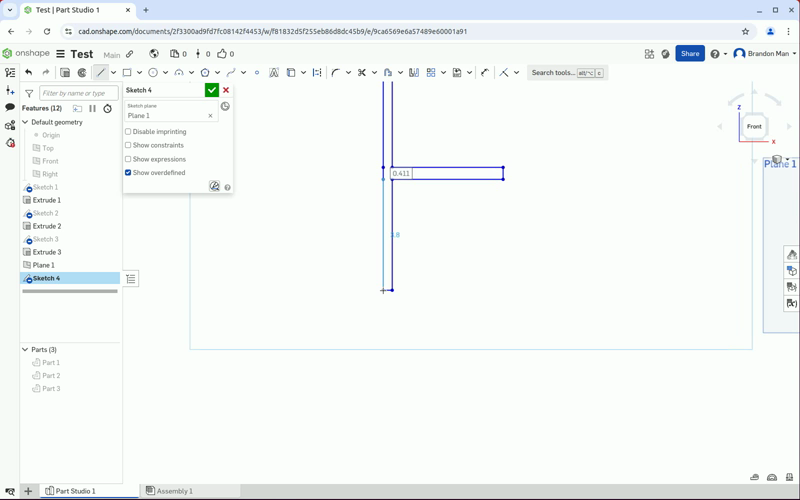
scroll(6)
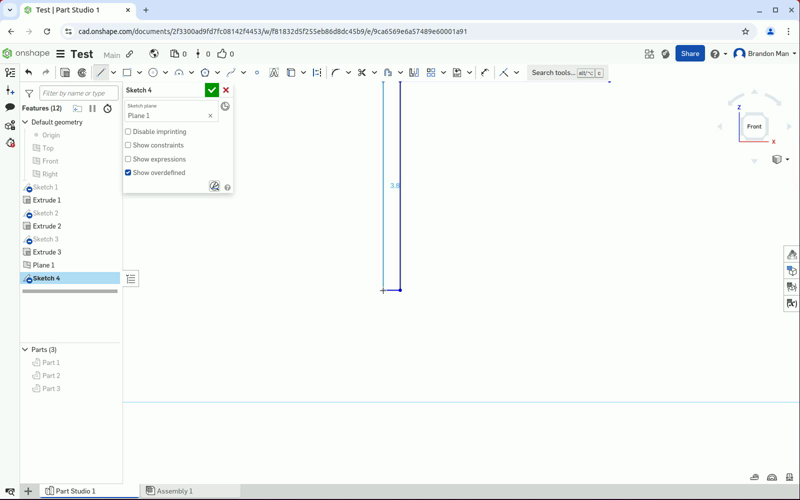
key_up(shift)
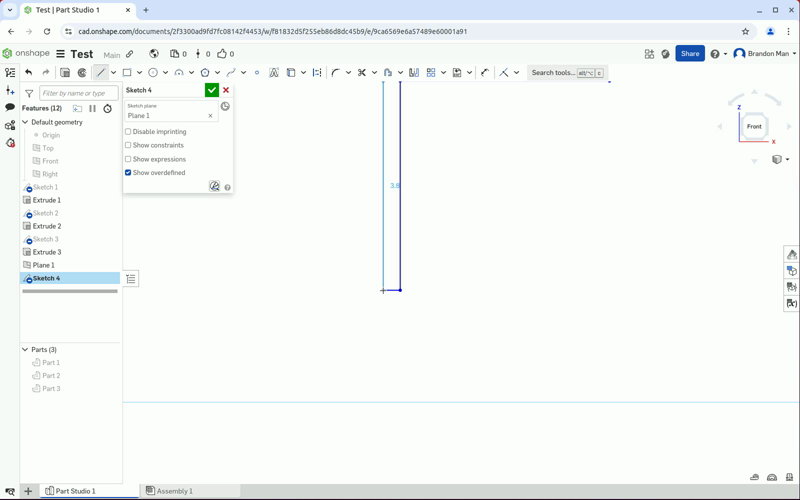
click(383, 290)
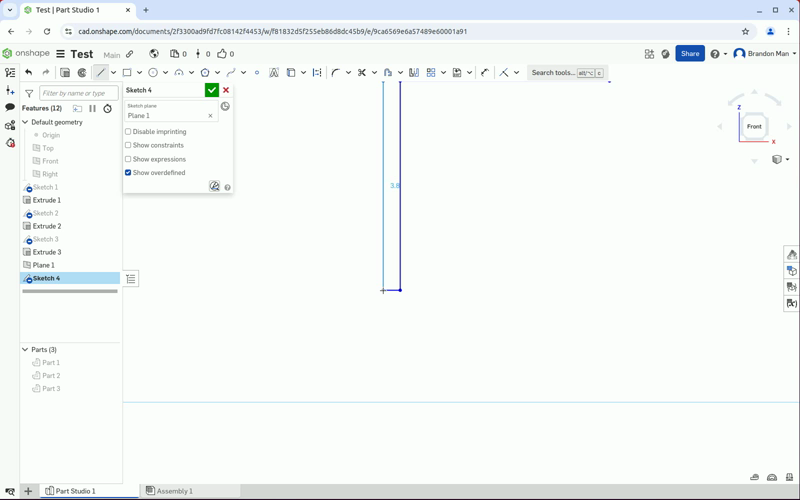
scroll(-6)
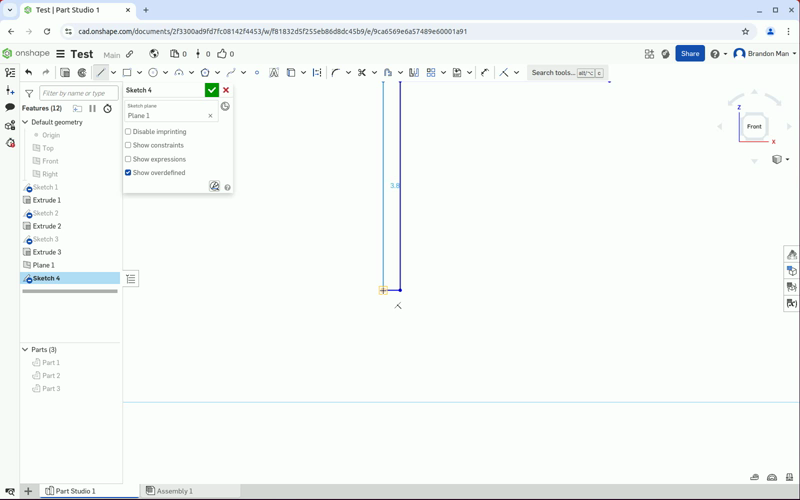
scroll(-6)
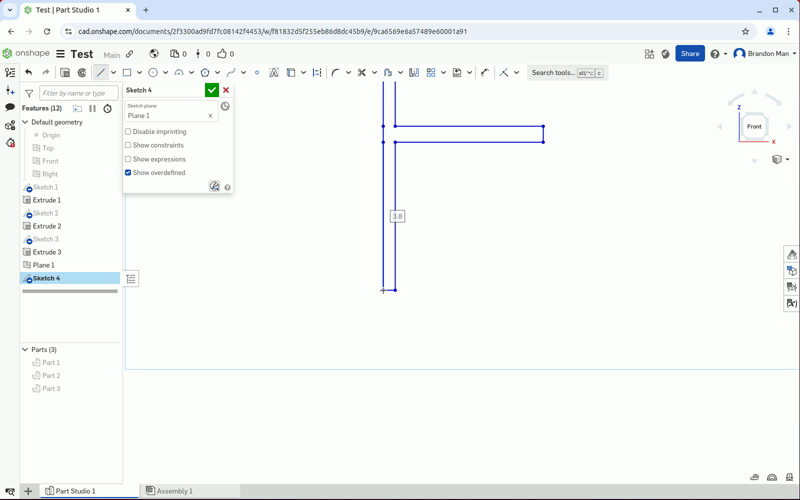
scroll(-6)
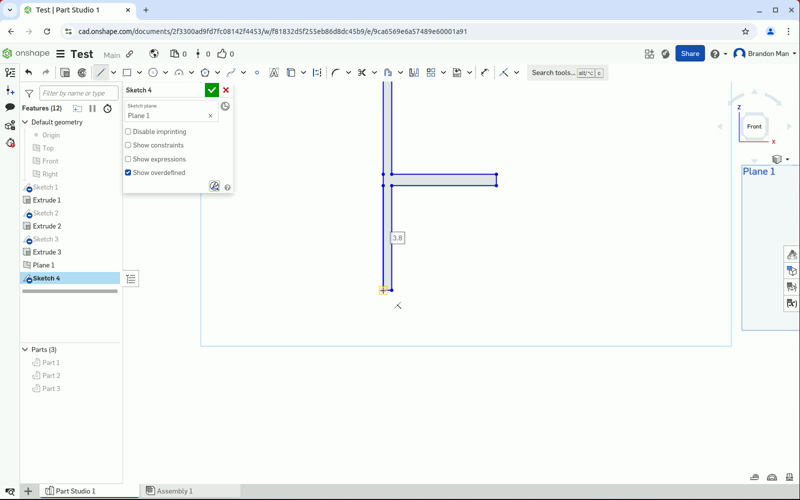
scroll(-6)
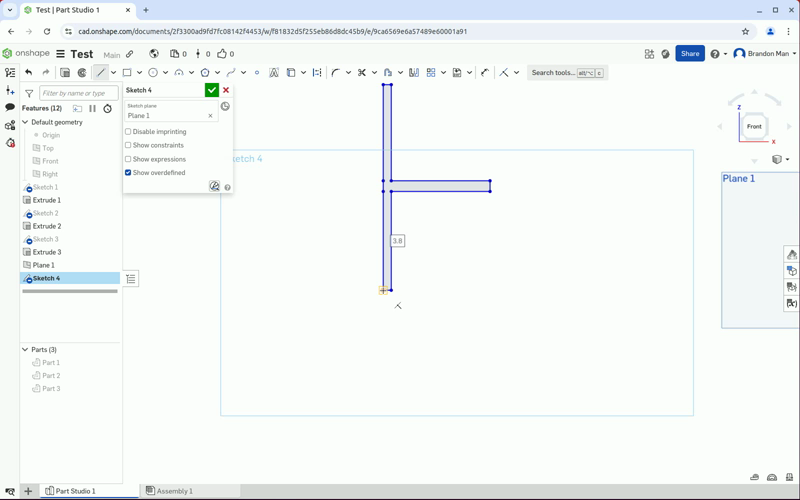
scroll(-6)
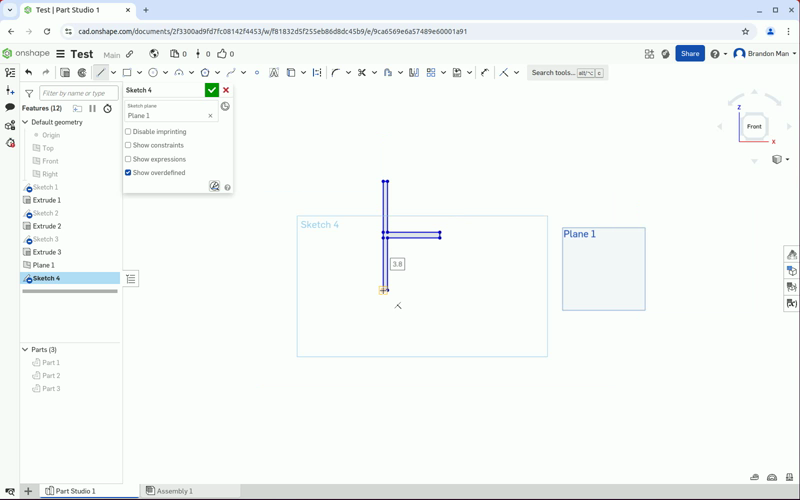
scroll(-6)
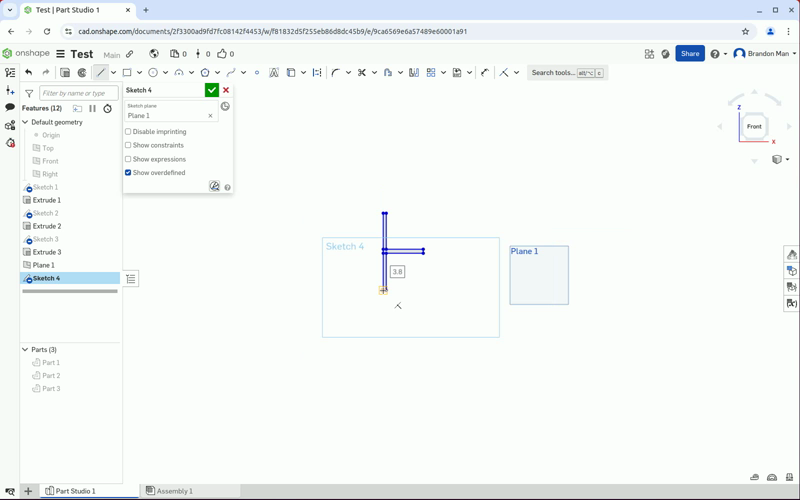
scroll(-6)
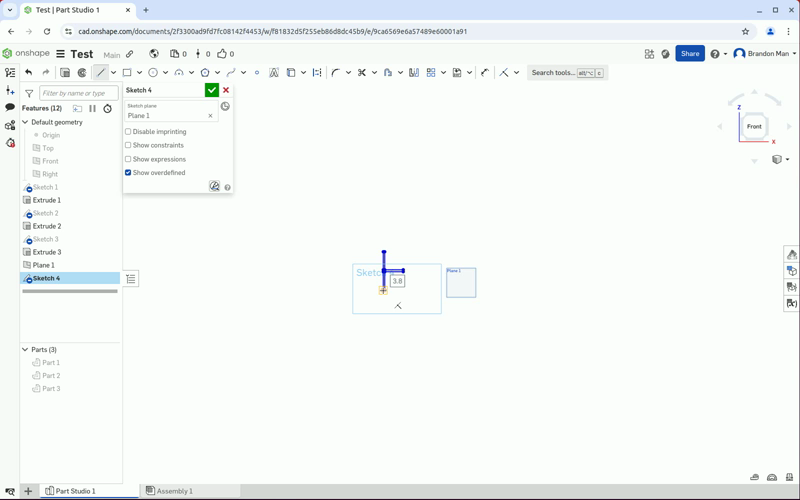
key(esc)
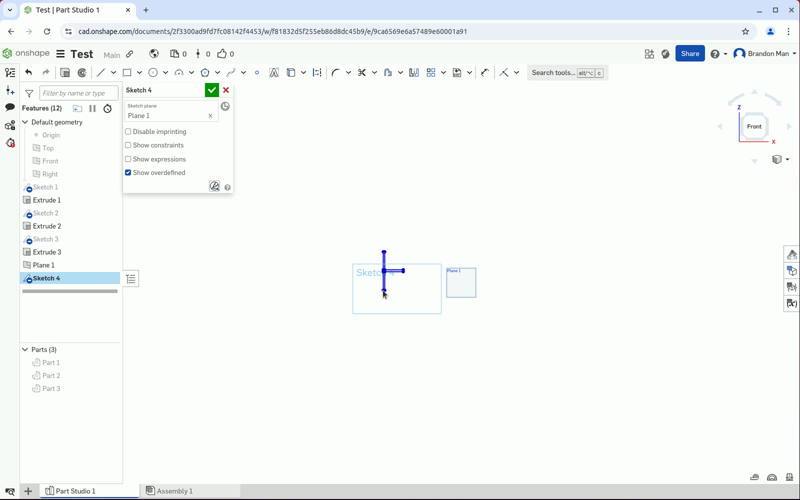
mouse_move(384, 267)
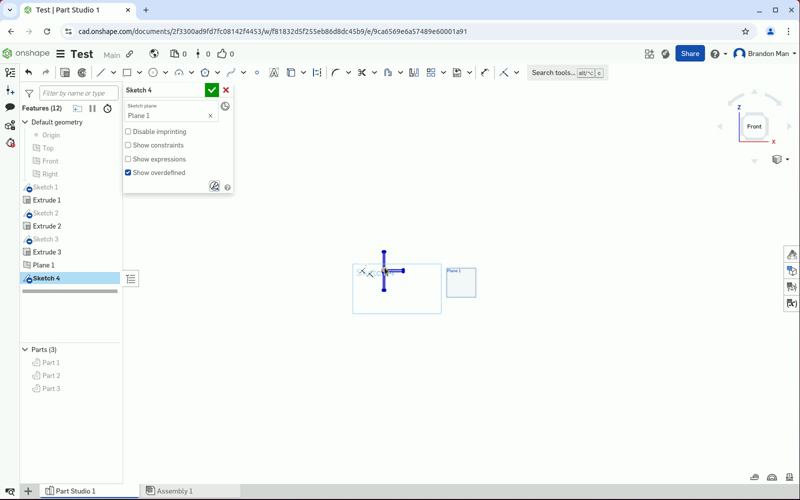
scroll(6)
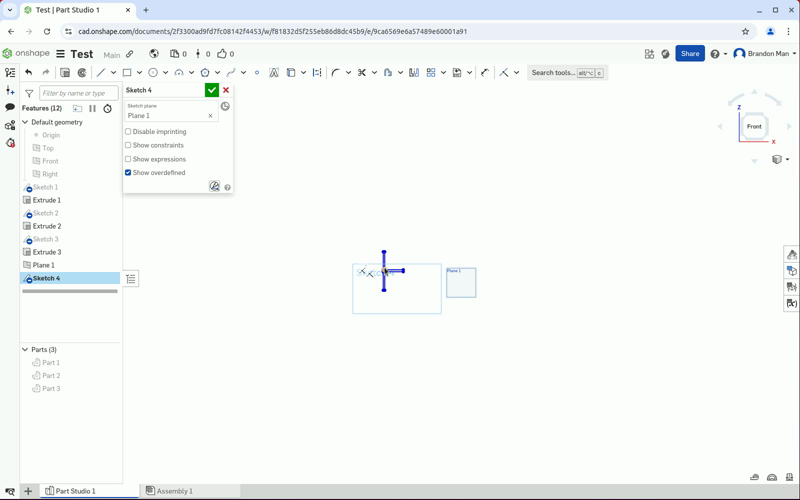
scroll(6)
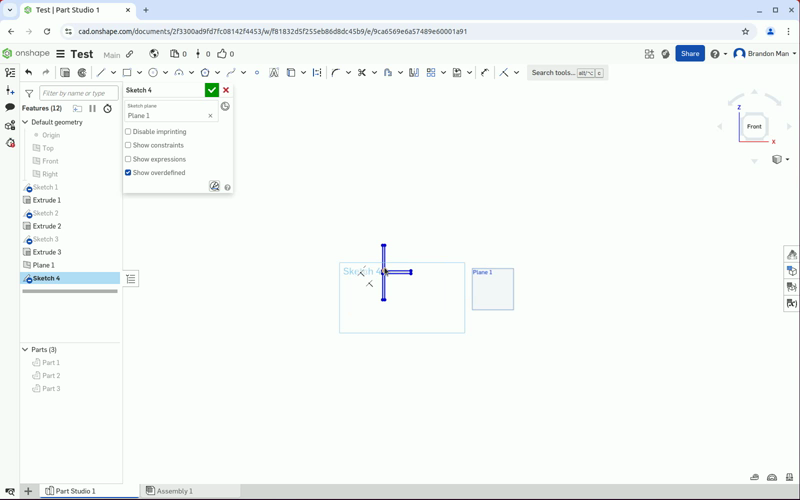
scroll(6)
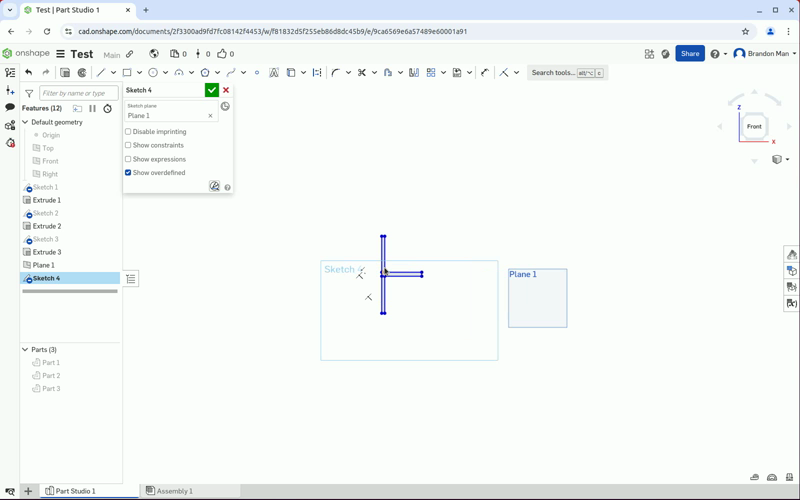
scroll(6)
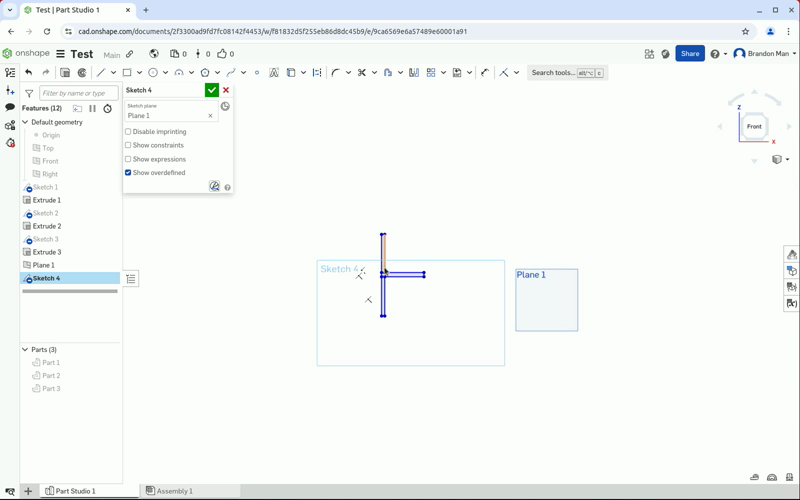
scroll(6)
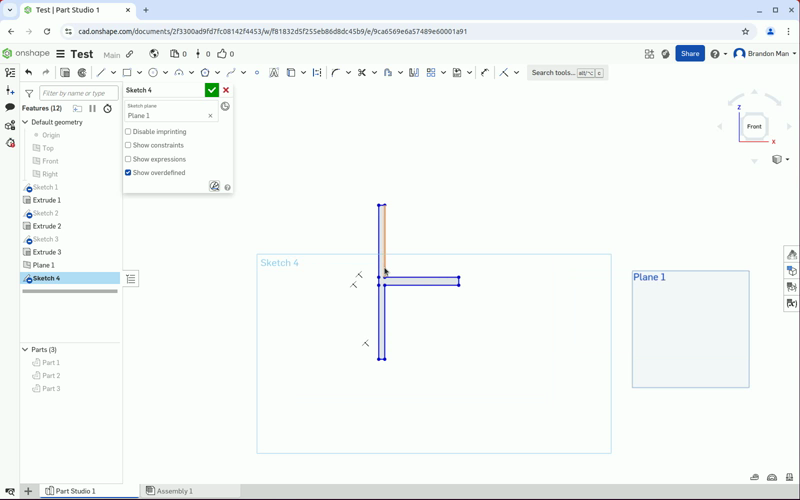
scroll(6)
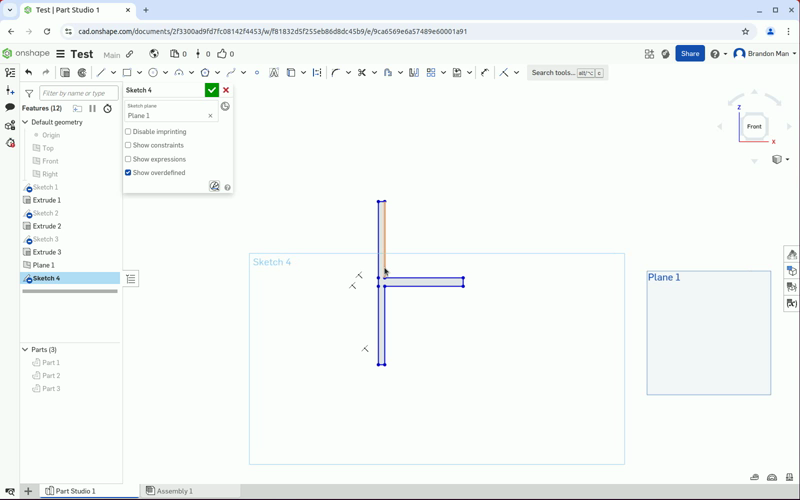
scroll(6)
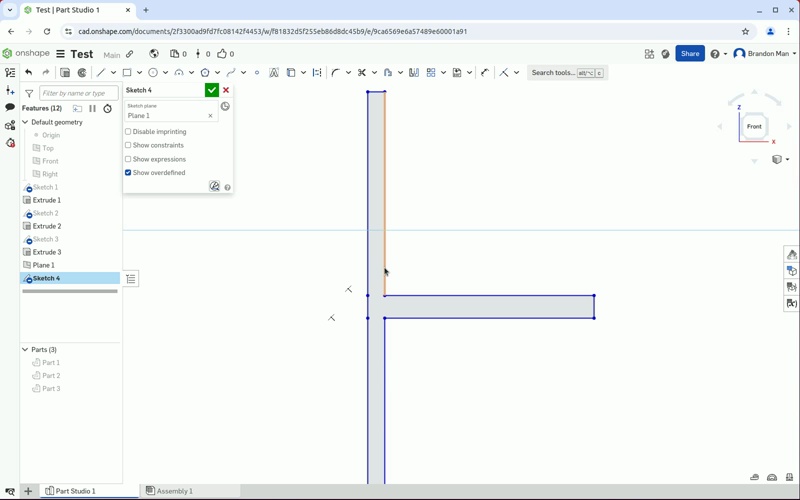
click(384, 267)
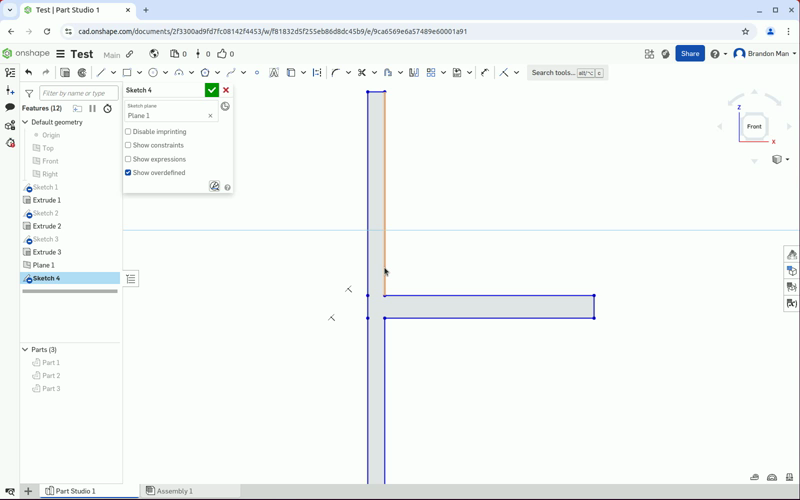
scroll(-6)
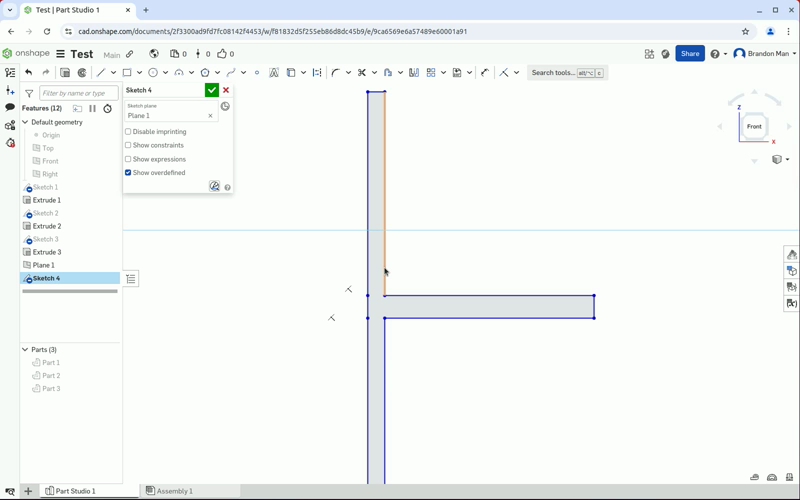
scroll(-6)
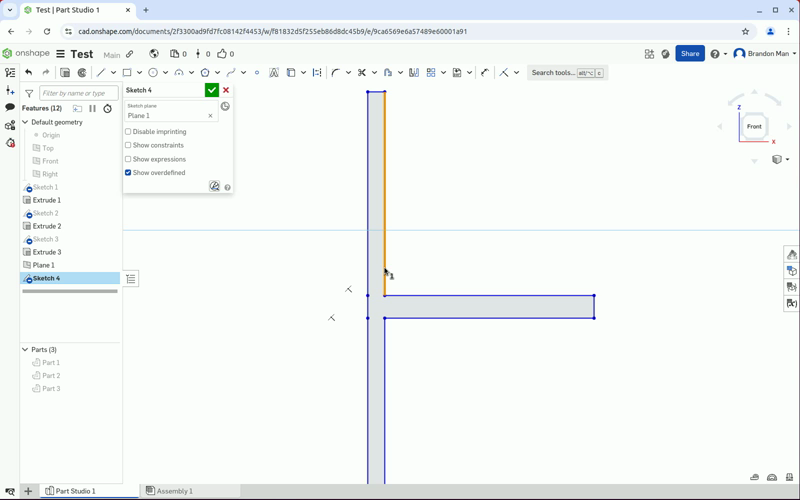
scroll(-6)
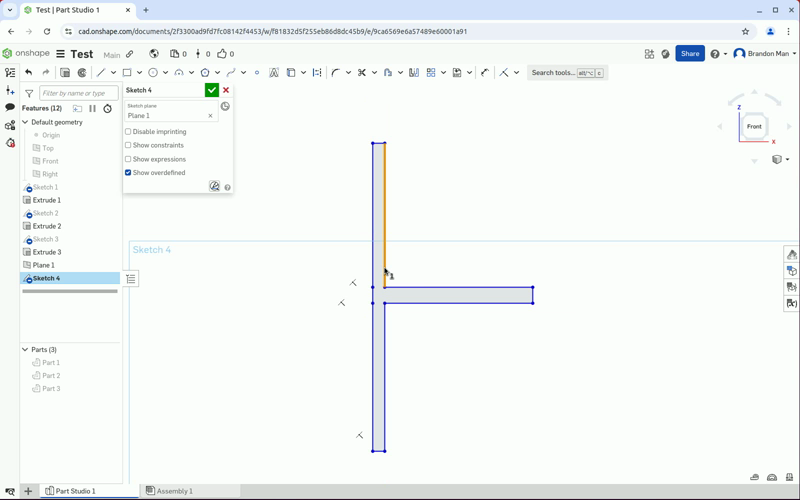
scroll(-6)
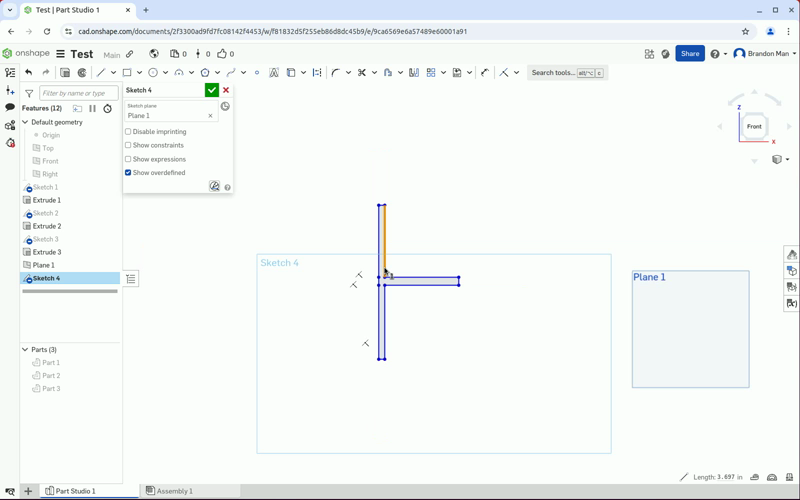
scroll(-6)
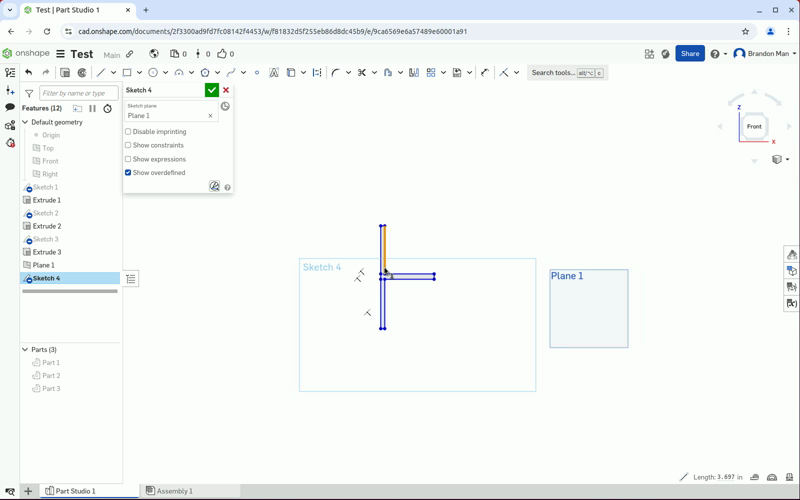
scroll(-6)
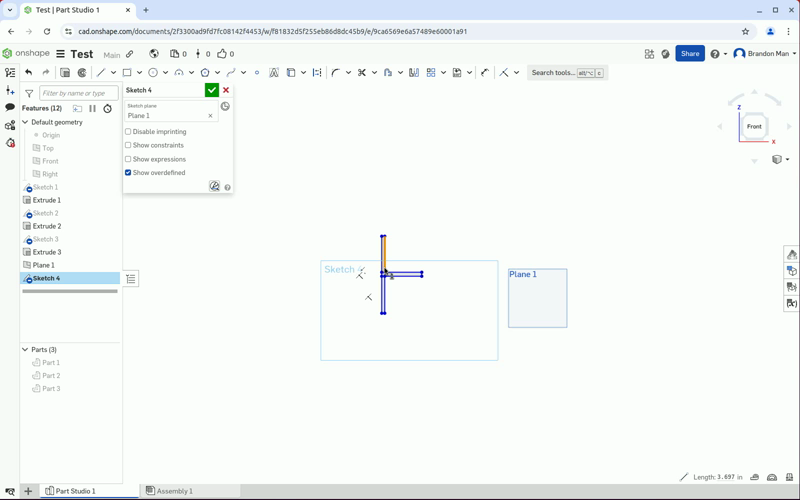
scroll(-6)
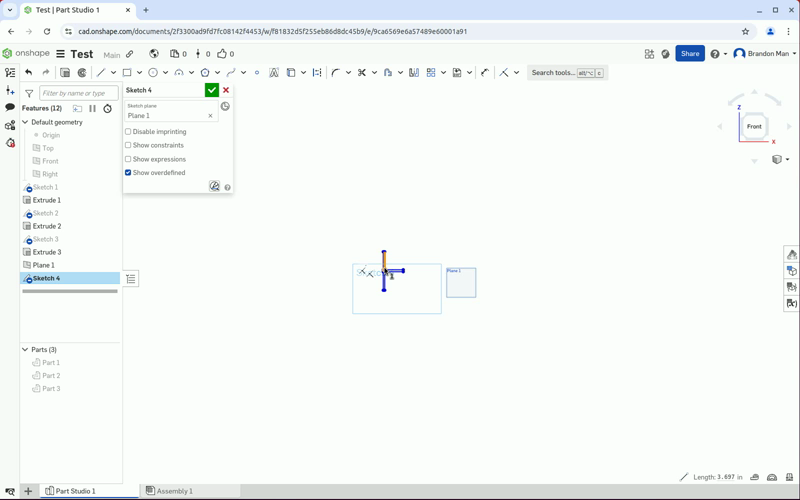
mouse_move(73, 352)
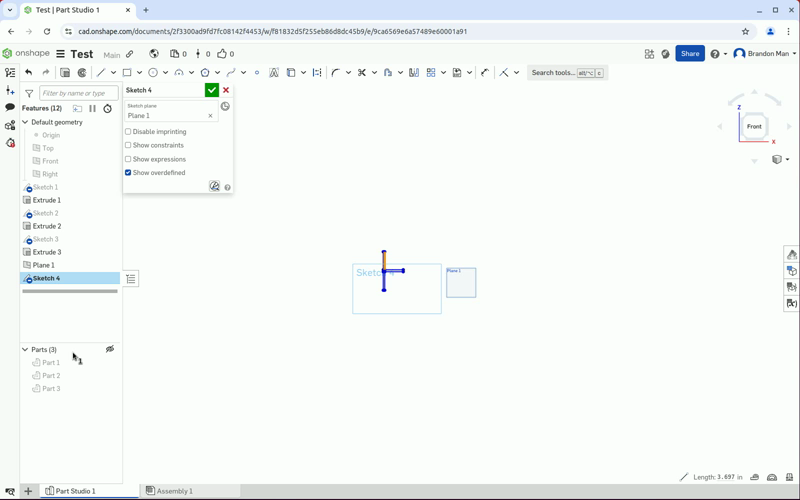
key(shift+y)
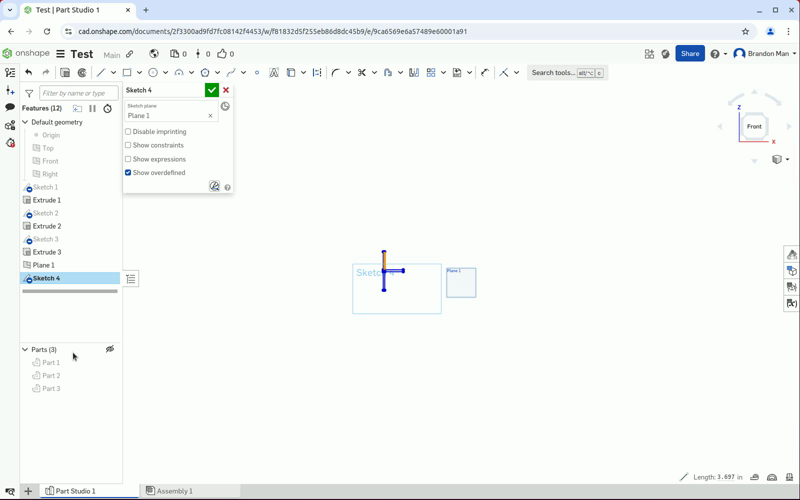
key(shift+e)
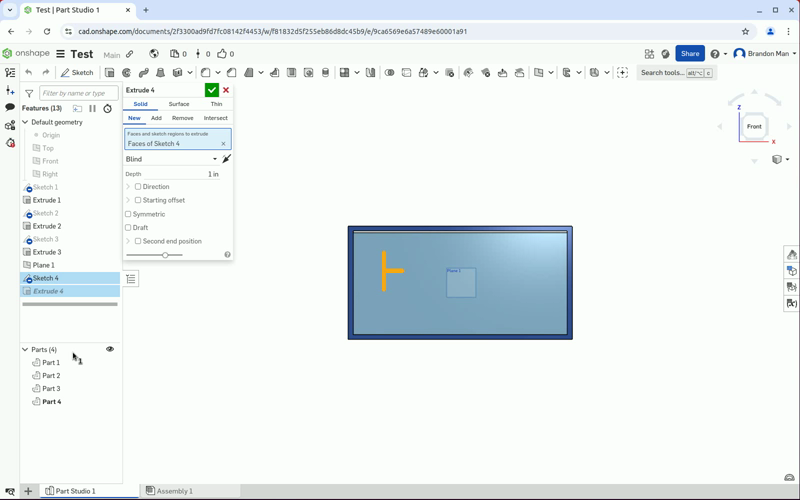
mouse_move(143, 106)
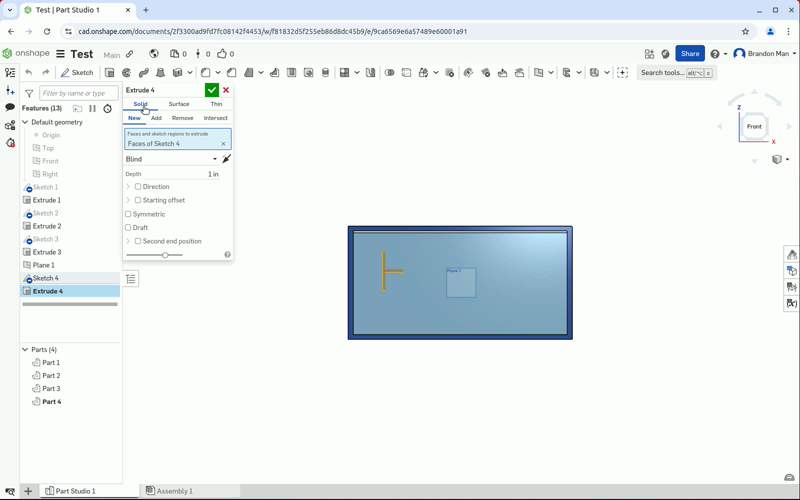
click(143, 106)
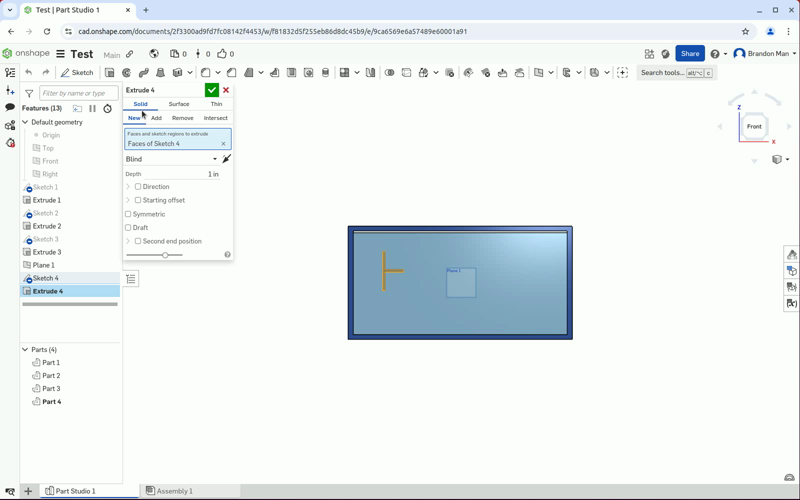
mouse_move(137, 120)
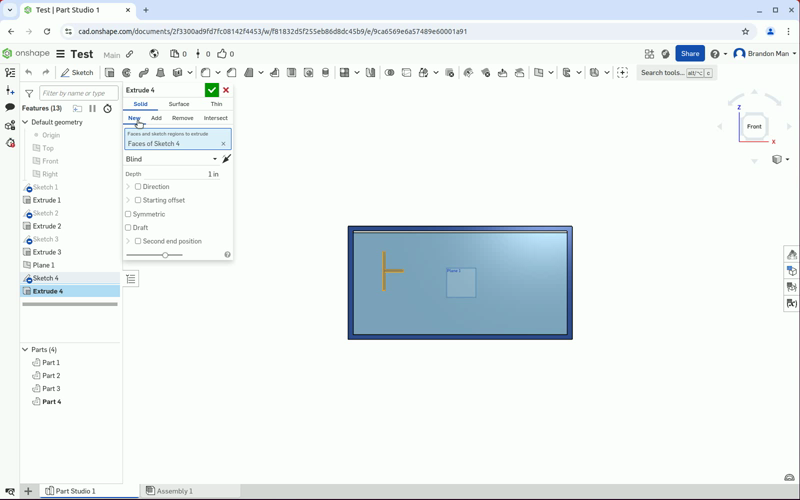
click(137, 120)
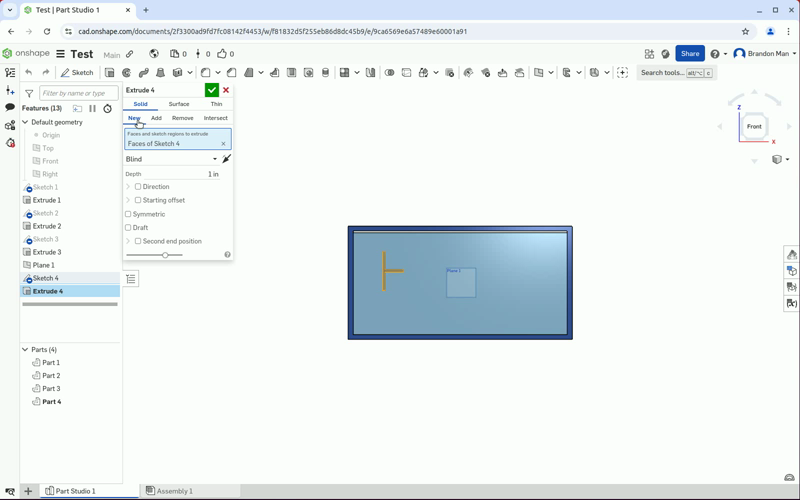
key(tab, 4)
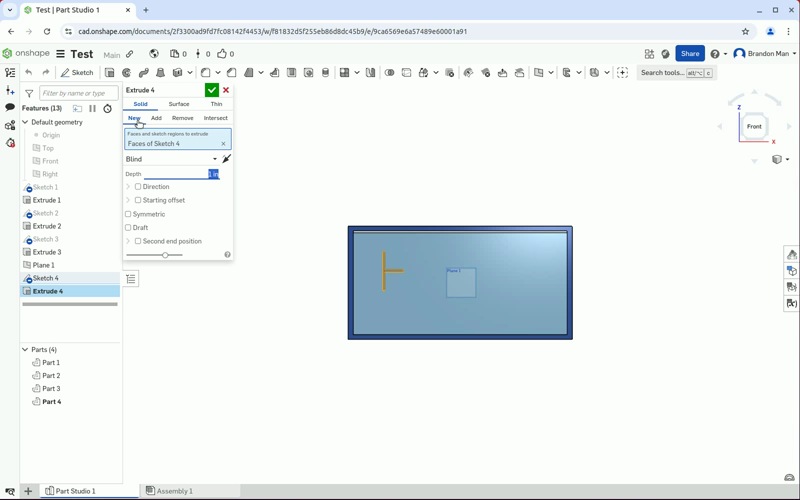
text(2.889)
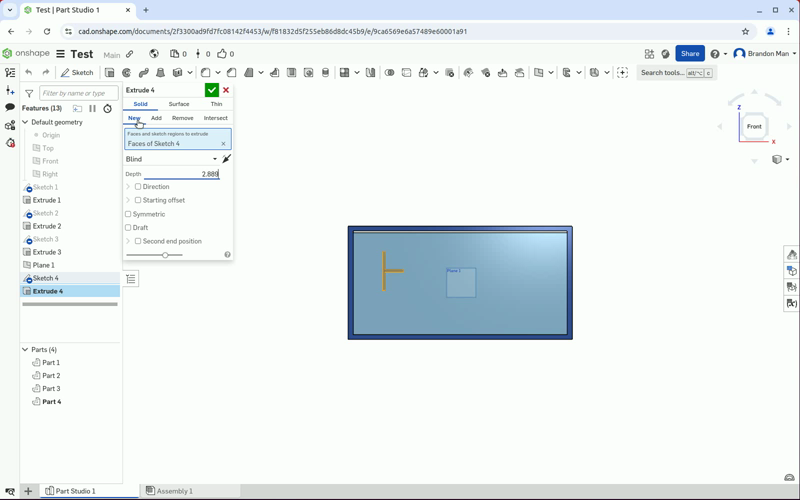
key(enter)
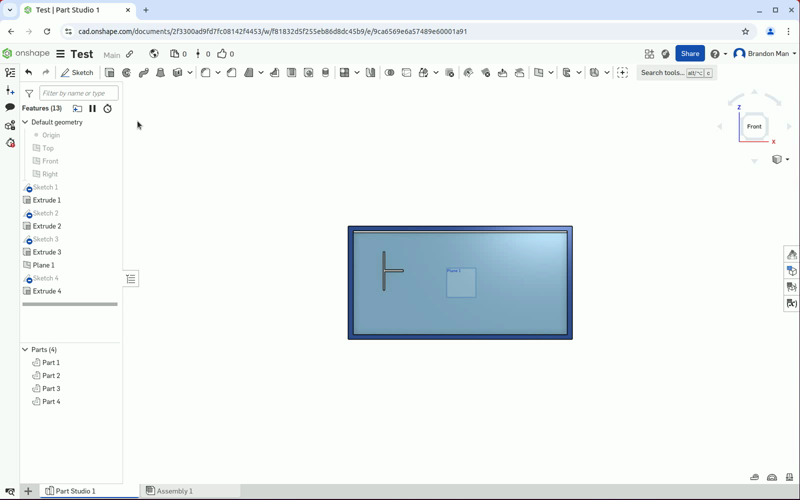
key(shift+h)
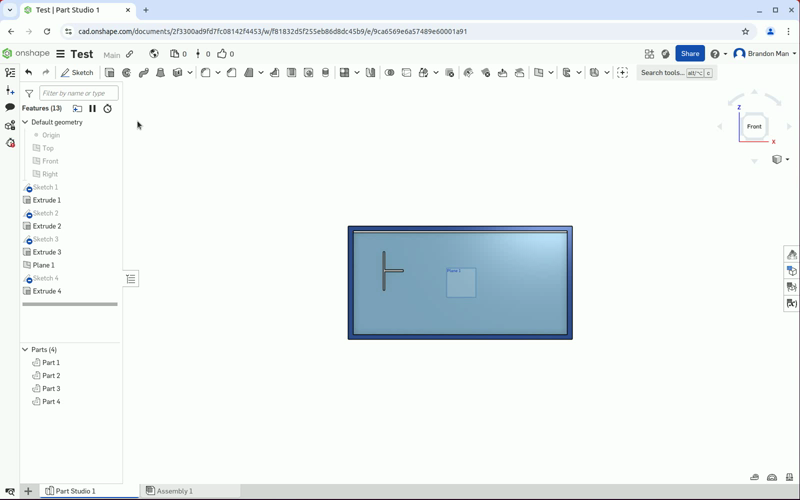
key(shift+h)
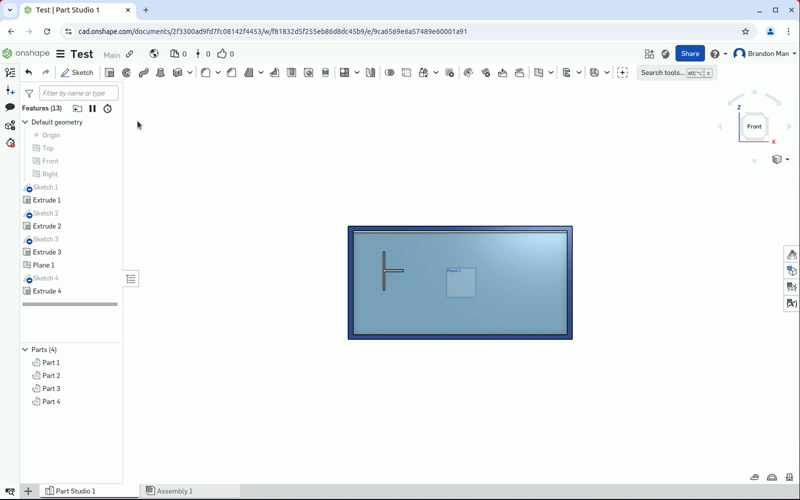
mouse_move(73, 189)
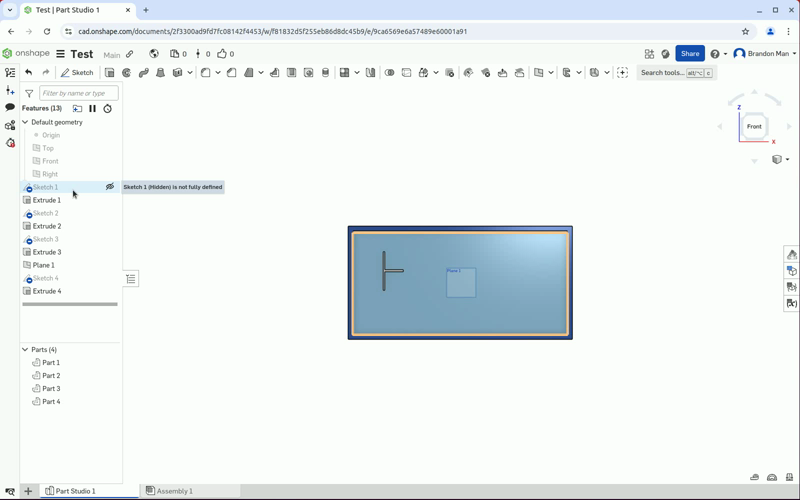
click(73, 189)
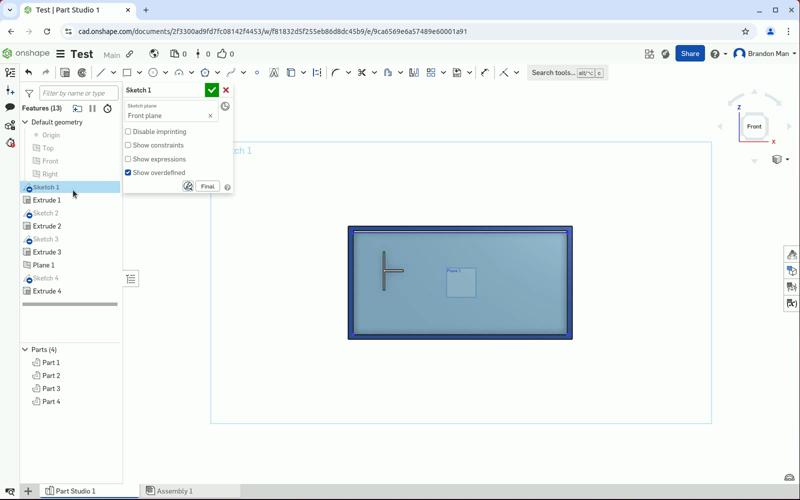
mouse_move(229, 92)
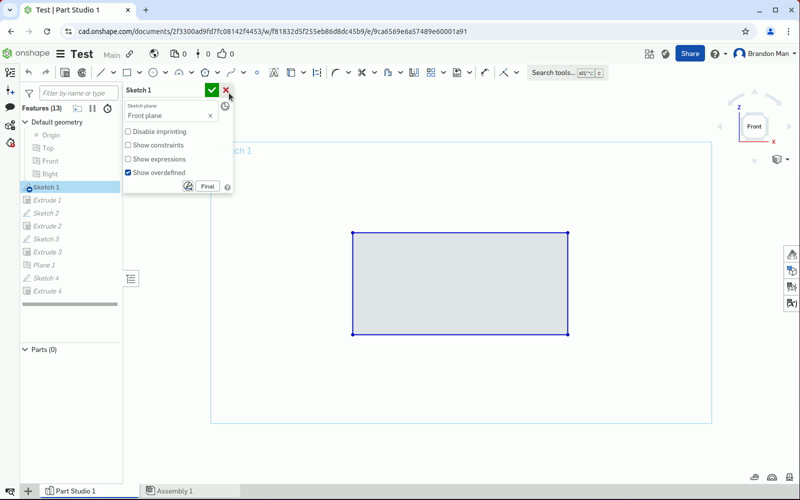
click(229, 92)
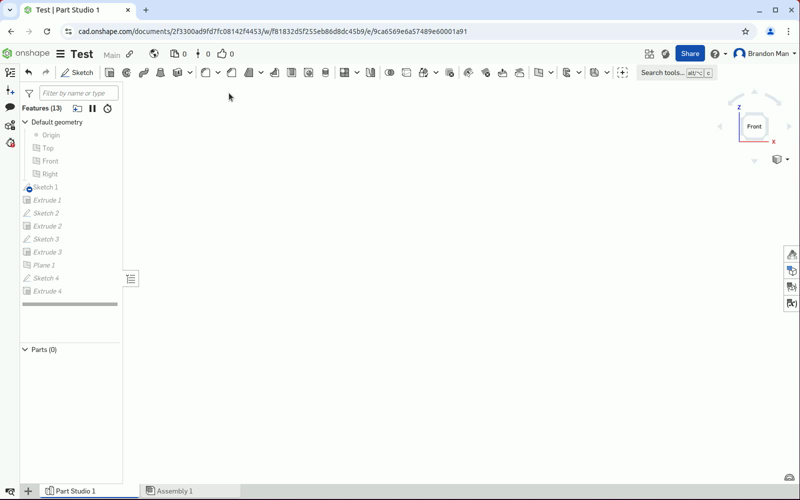
key(shift+s)
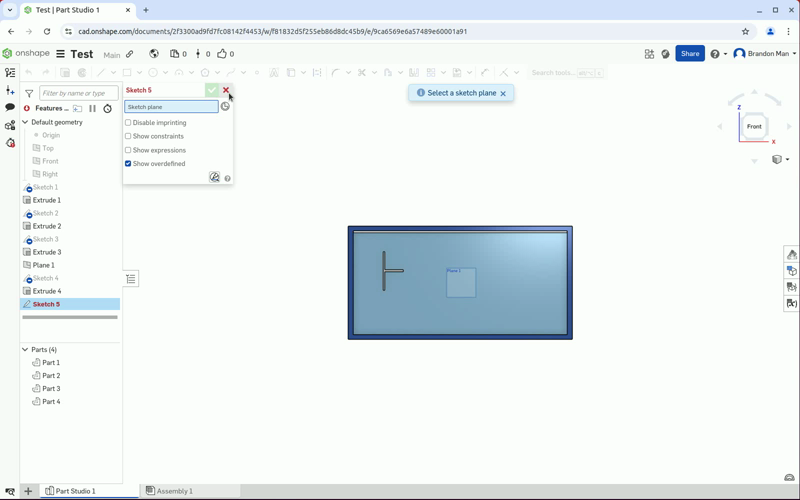
mouse_move(73, 267)
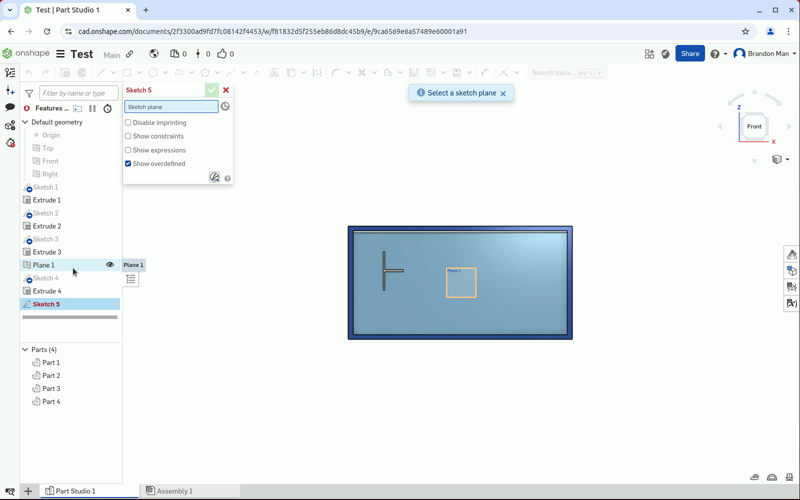
click(73, 267)
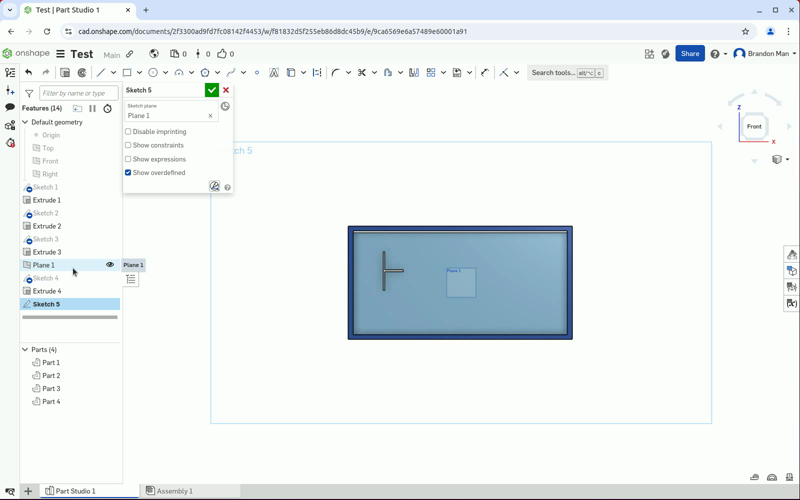
mouse_move(73, 352)
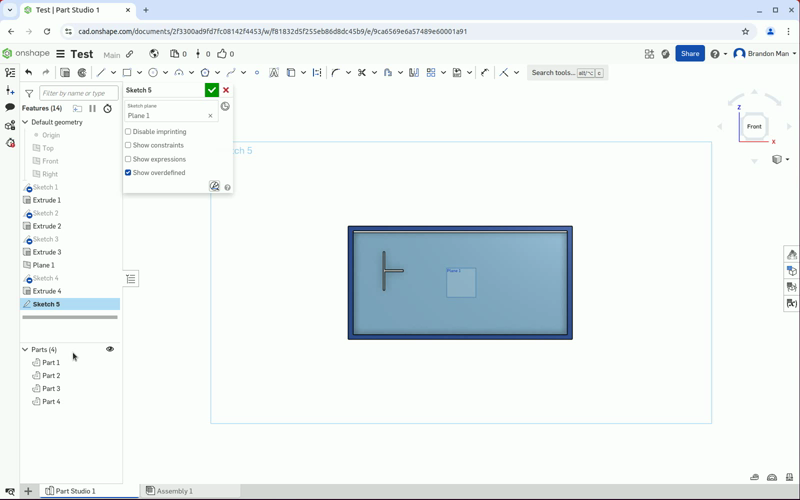
key(y)
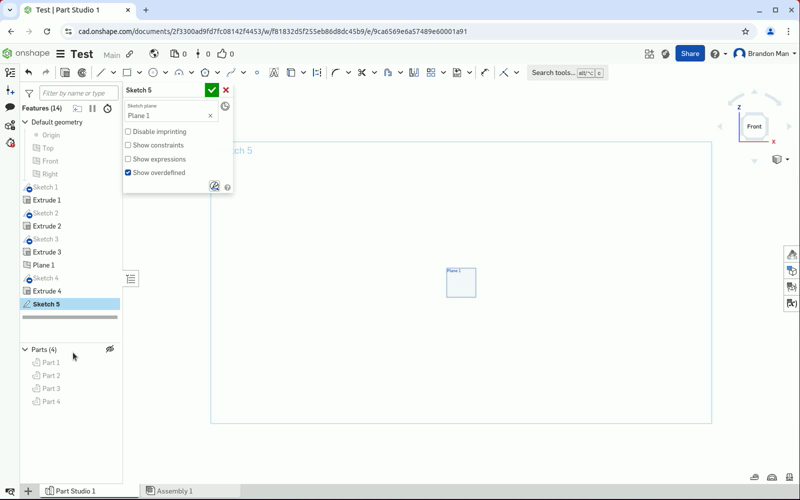
key(l)
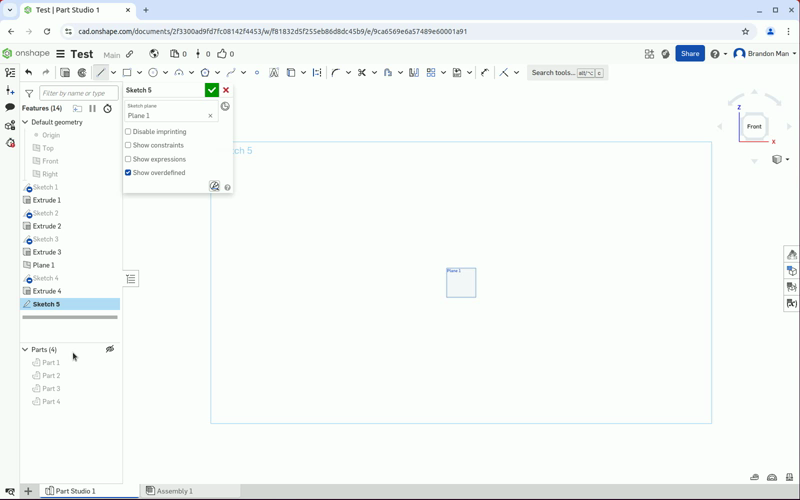
key_down(shift)
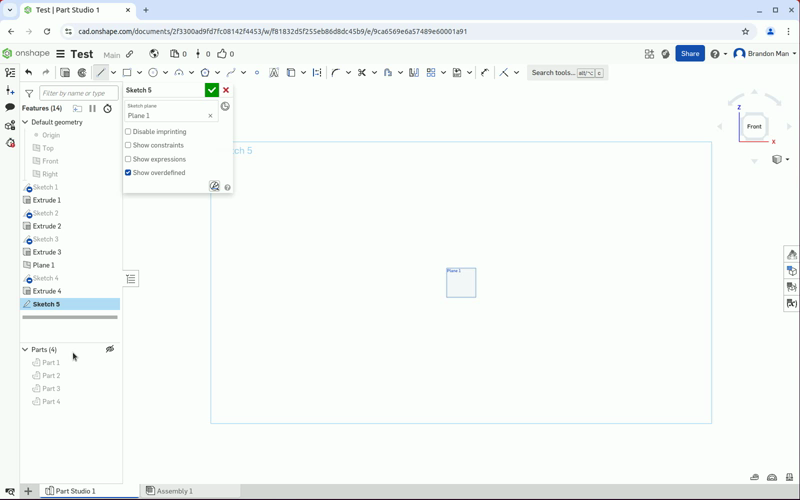
mouse_move(404, 312)
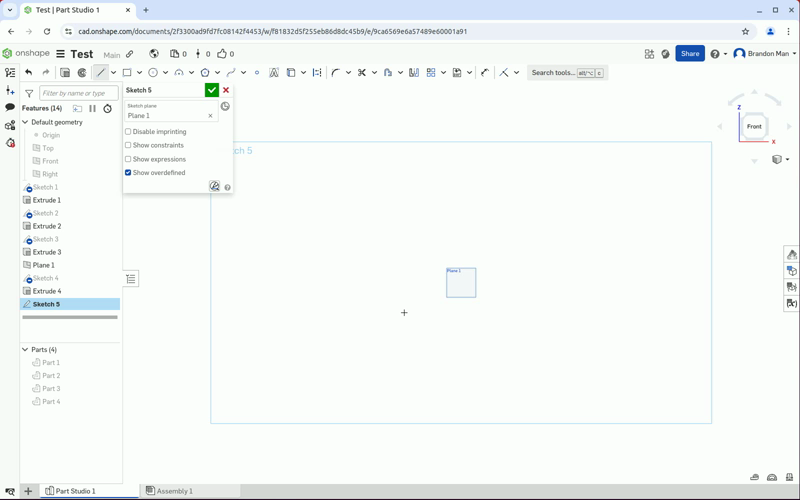
click(404, 312)
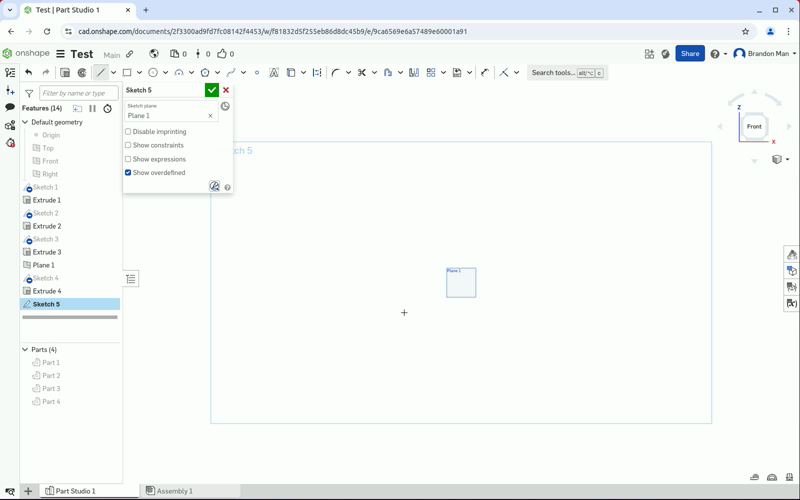
key_up(shift)
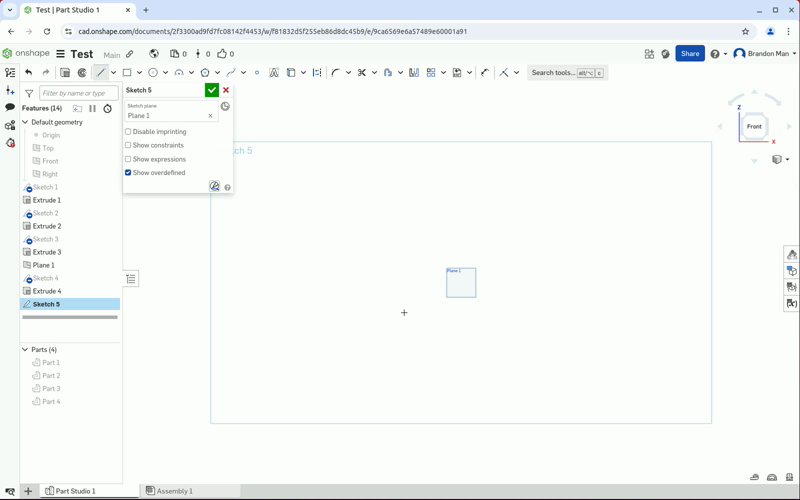
key_down(shift)
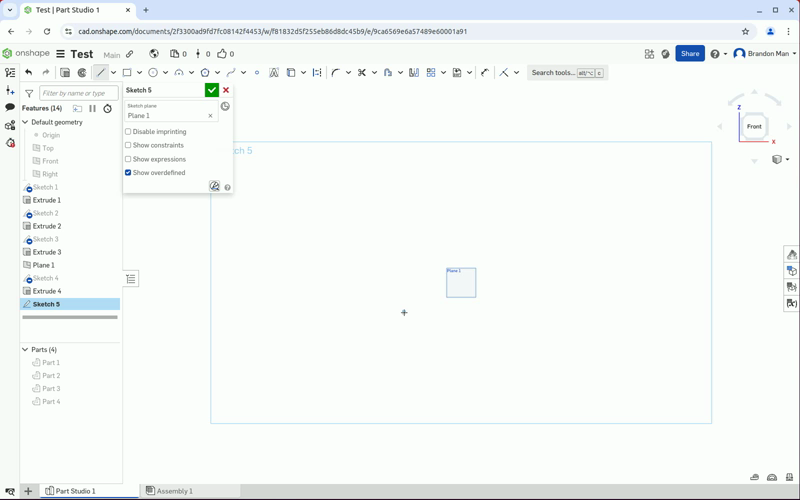
mouse_move(434, 312)
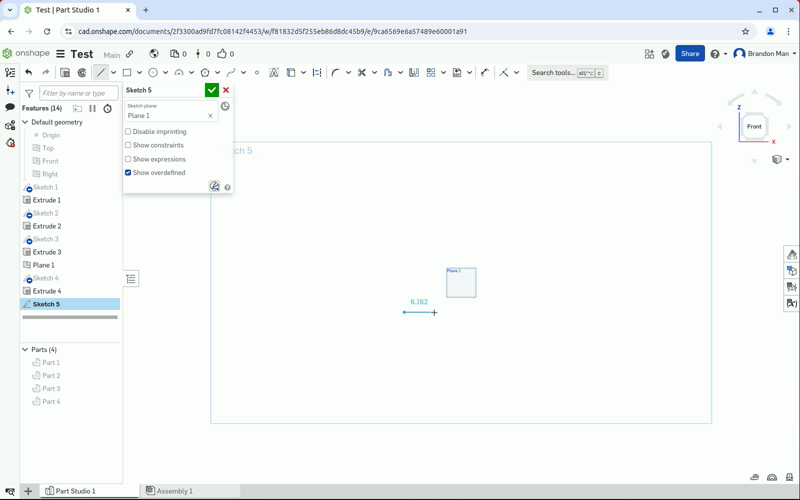
mouse_move(406, 312)
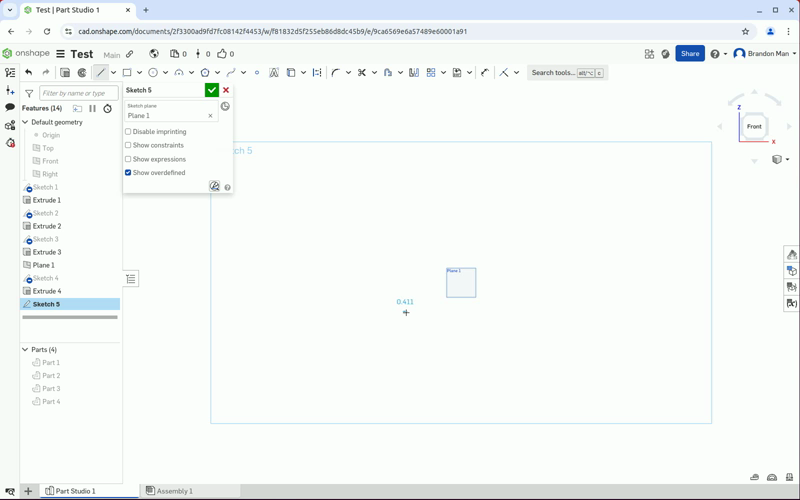
scroll(6)
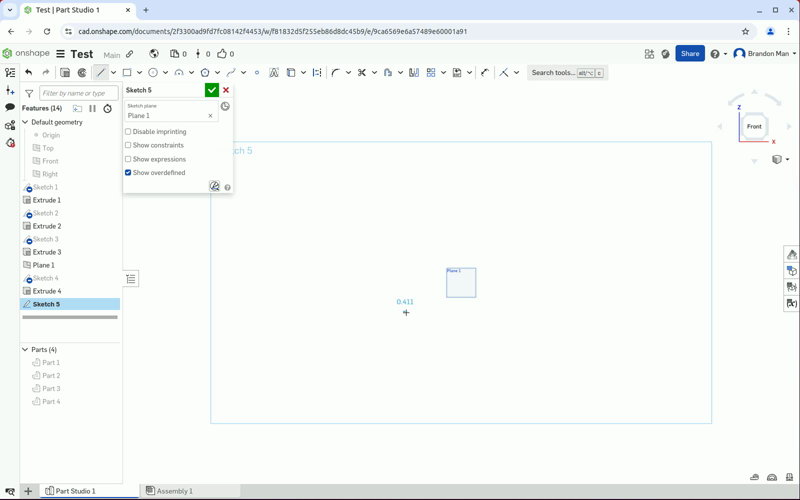
scroll(6)
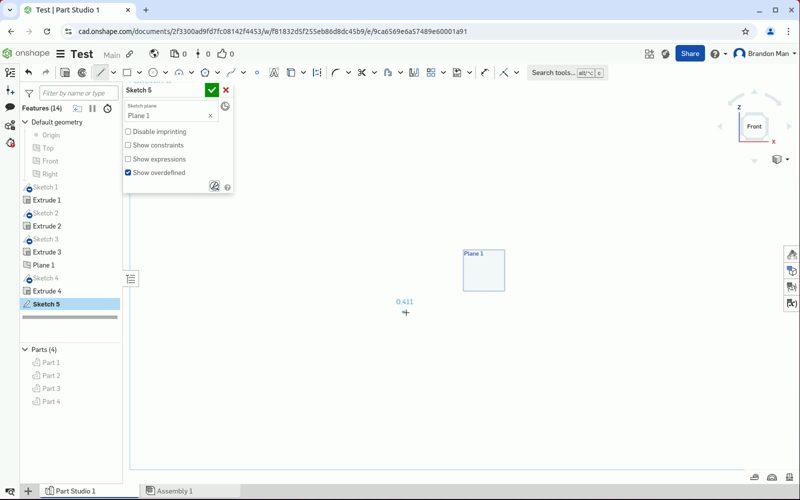
scroll(6)
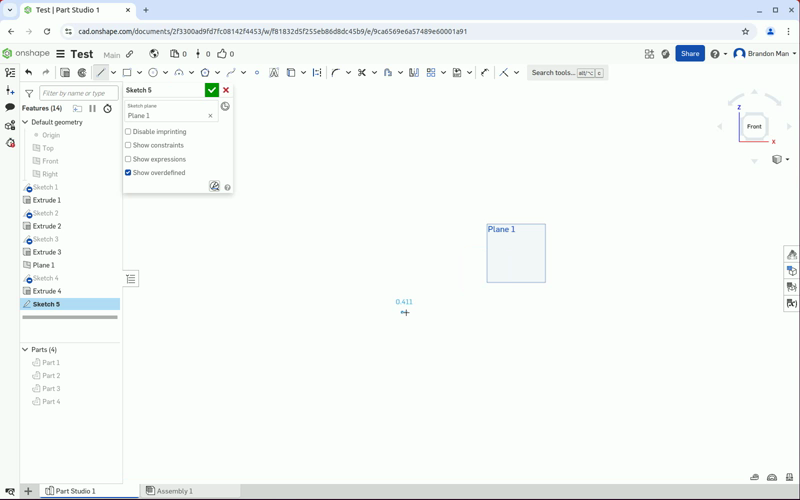
scroll(6)
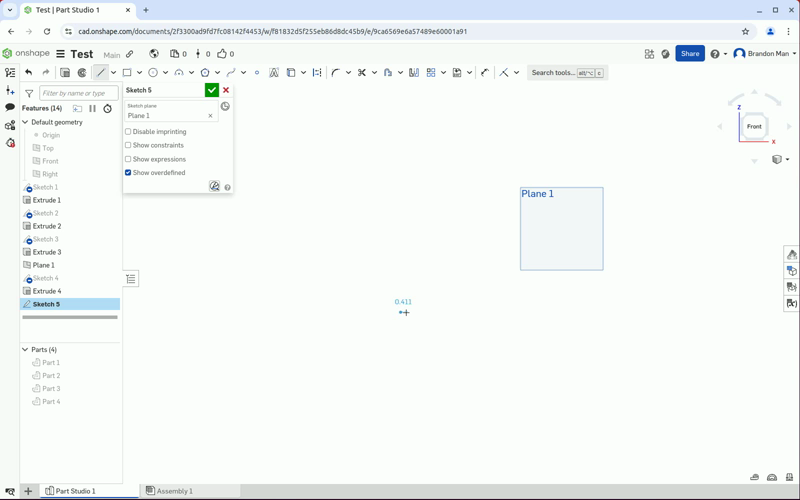
scroll(6)
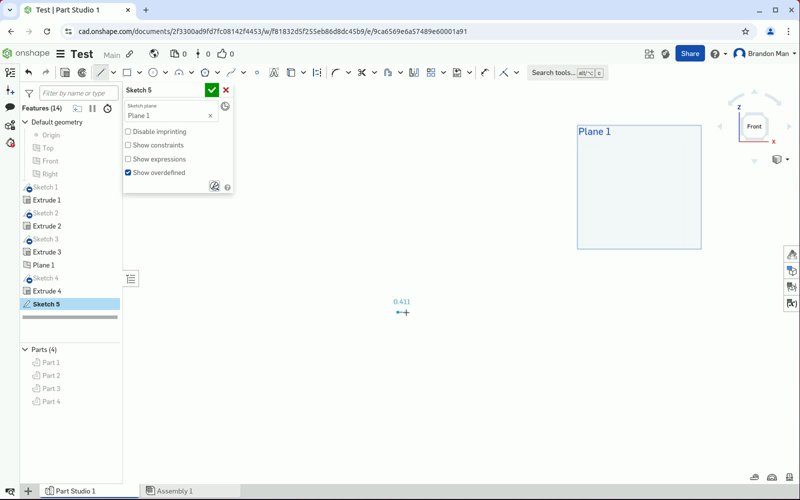
scroll(6)
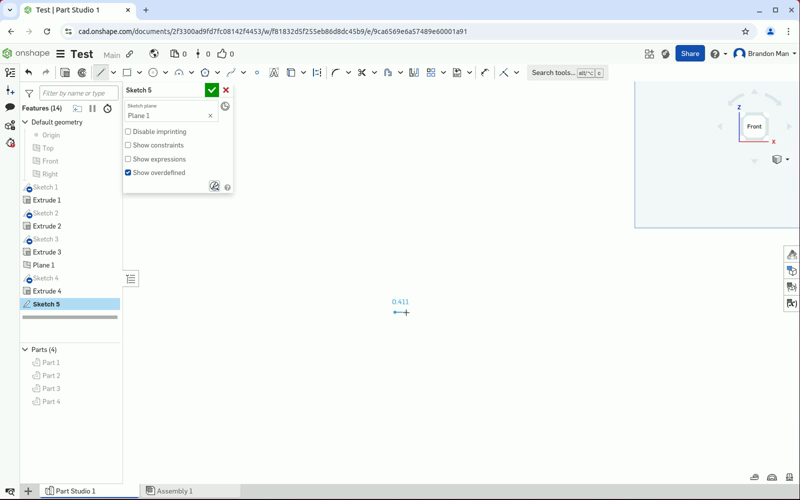
scroll(6)
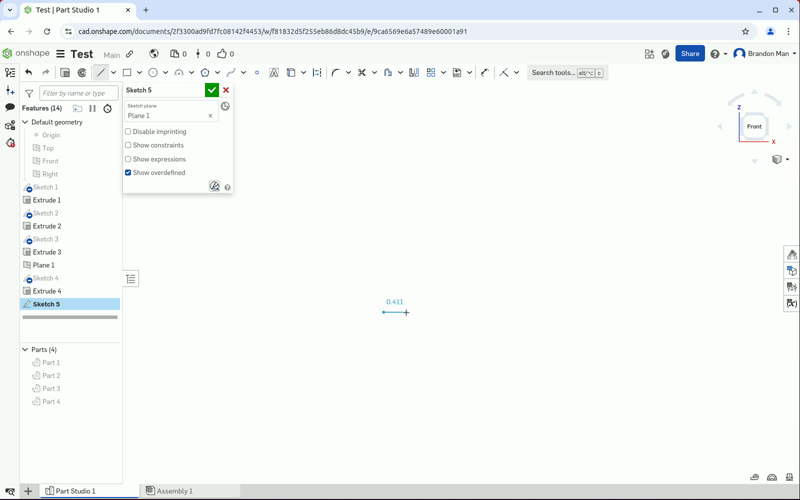
click(406, 312)
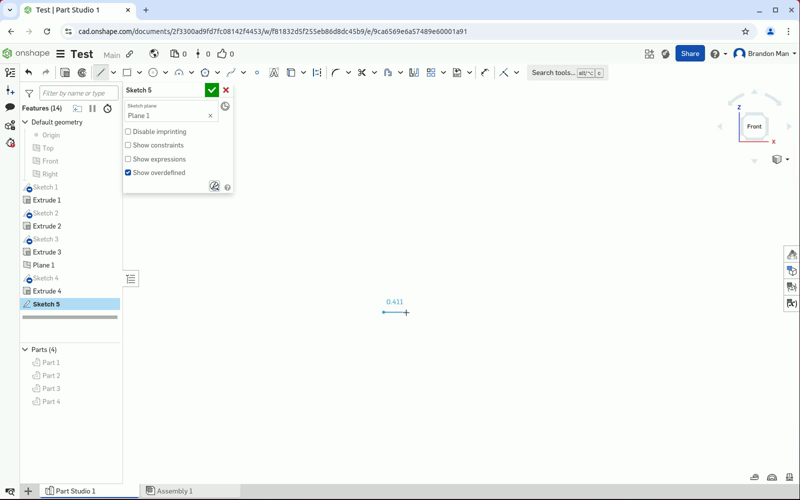
scroll(-6)
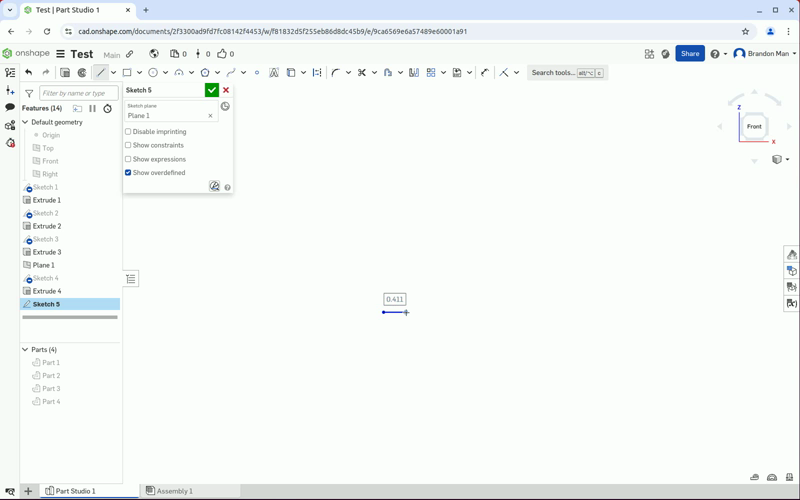
scroll(-6)
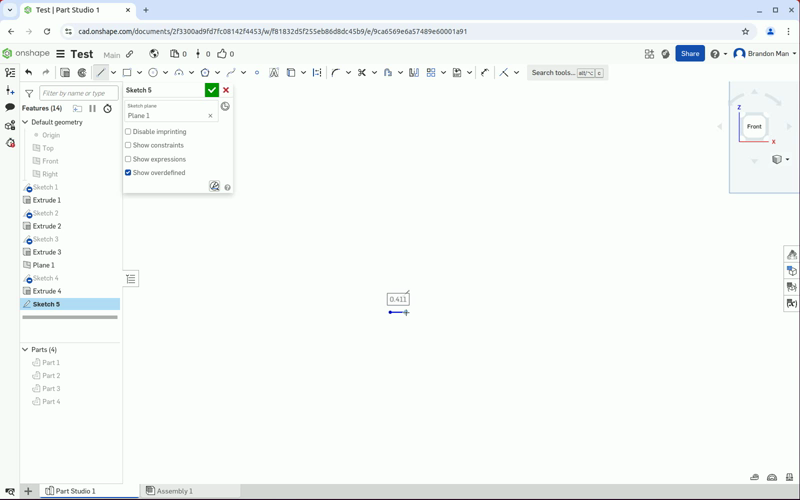
scroll(-6)
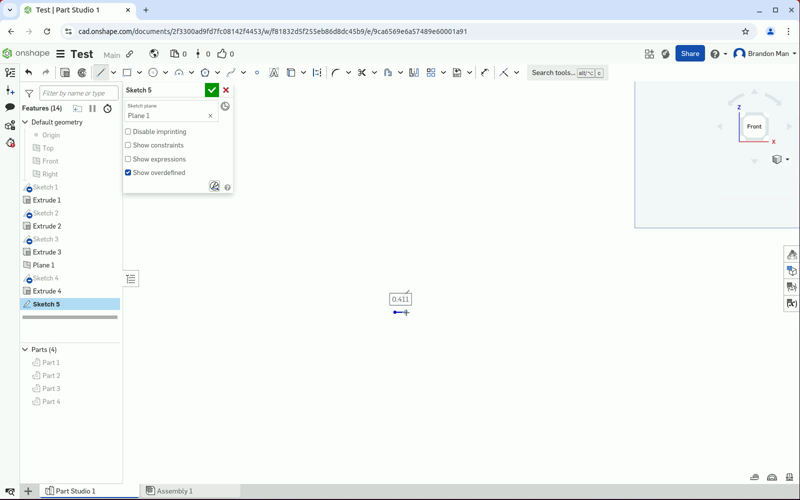
scroll(-6)
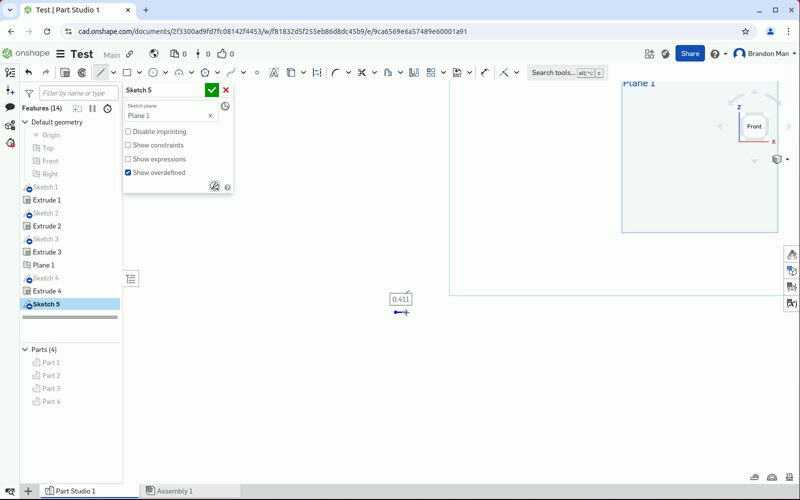
scroll(-6)
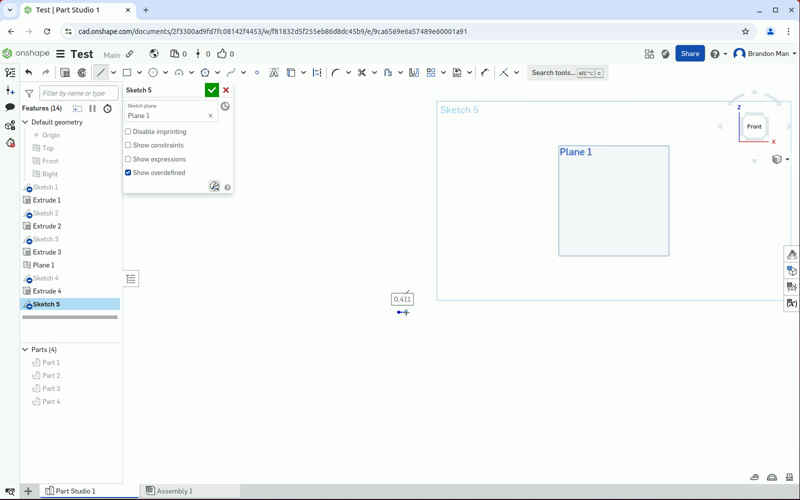
scroll(-6)
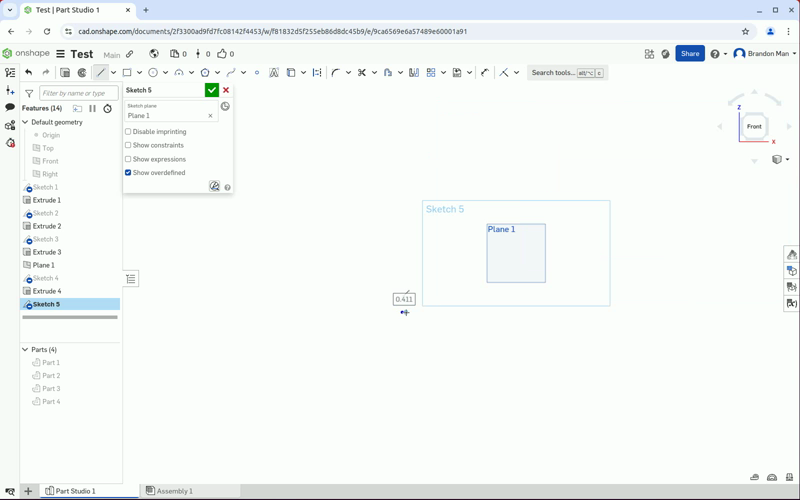
scroll(-6)
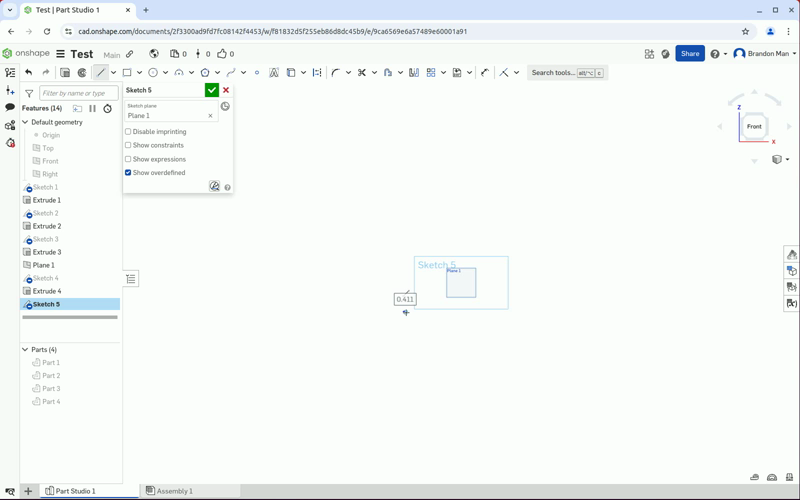
key_up(shift)
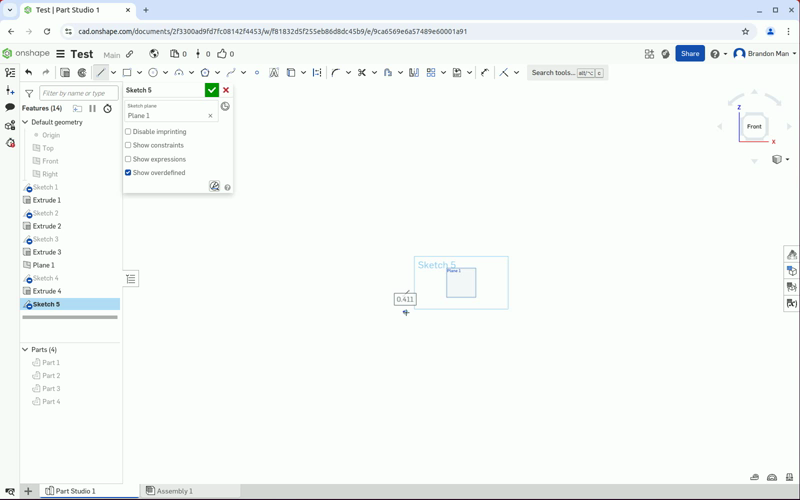
key_down(shift)
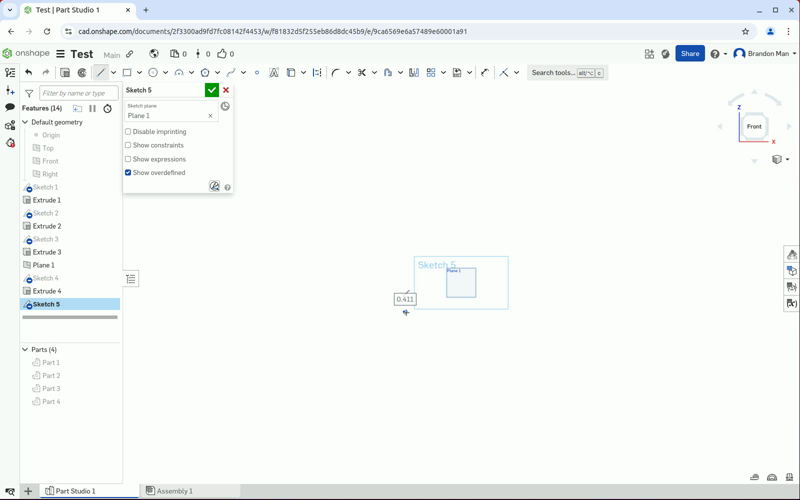
mouse_move(436, 312)
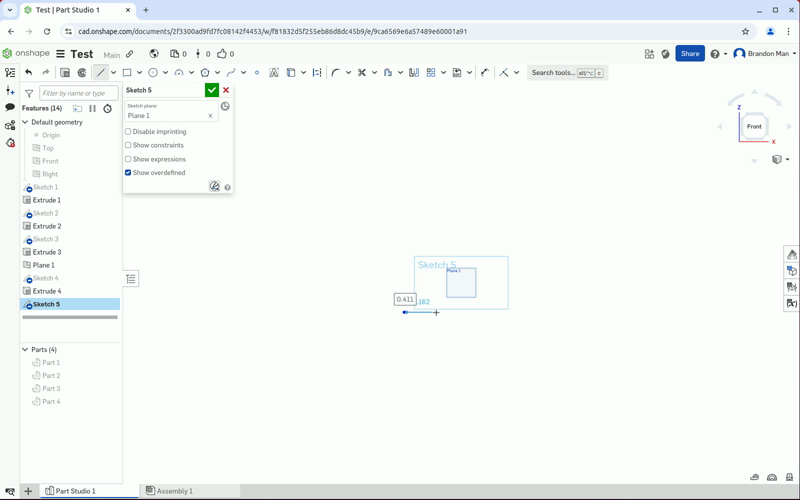
mouse_move(406, 294)
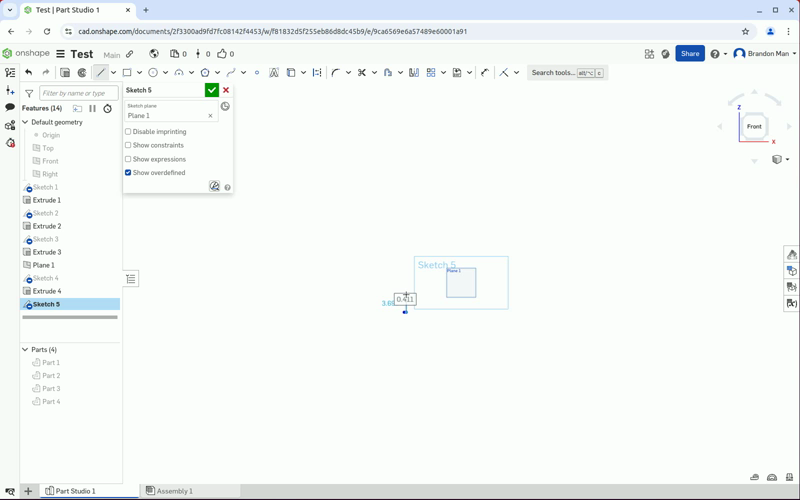
click(406, 294)
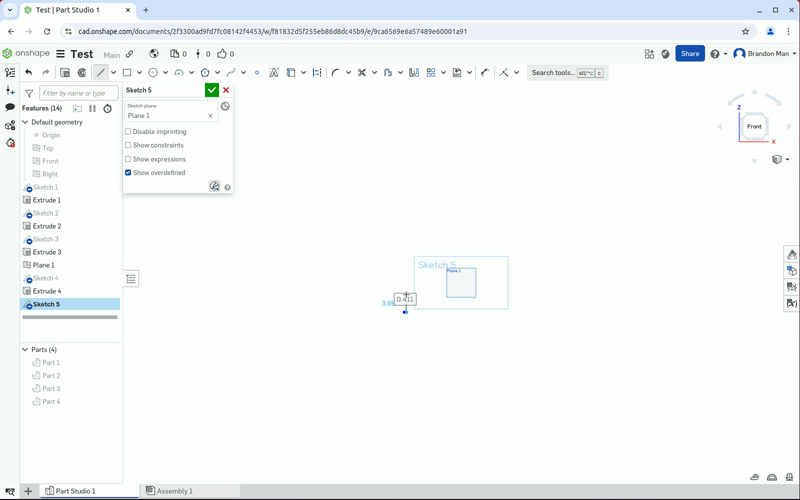
key_up(shift)
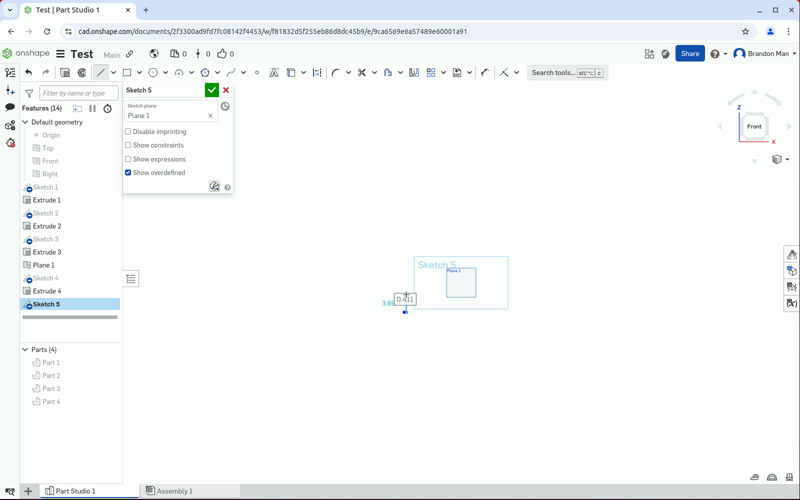
key_down(shift)
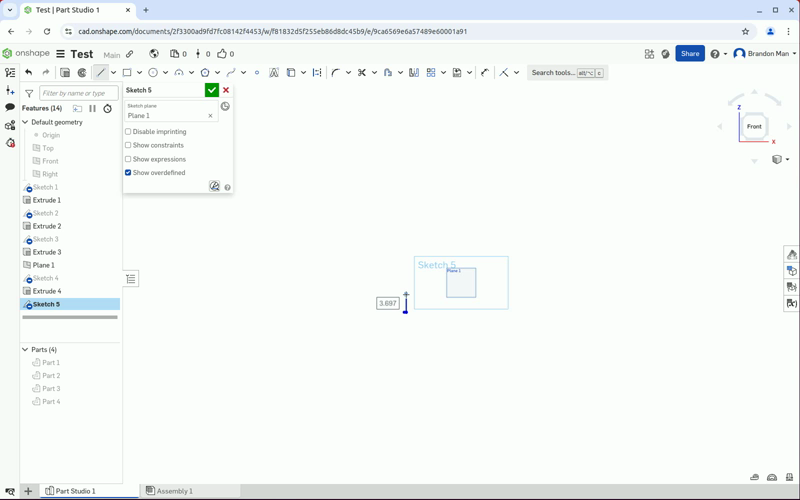
mouse_move(436, 294)
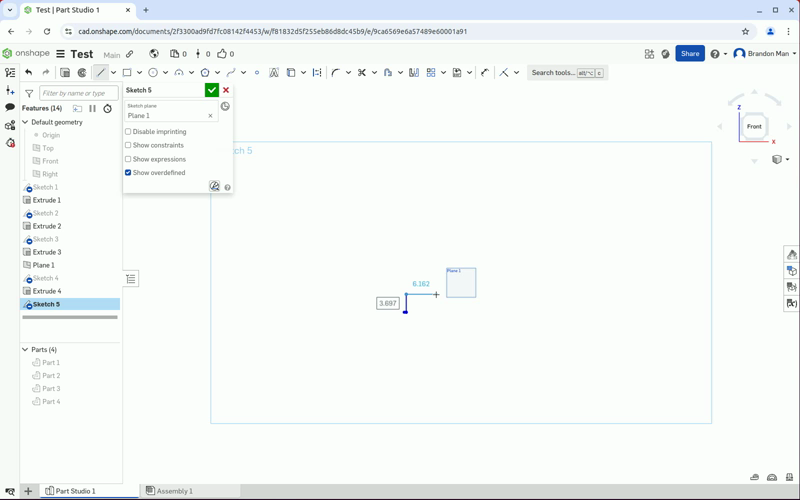
mouse_move(424, 294)
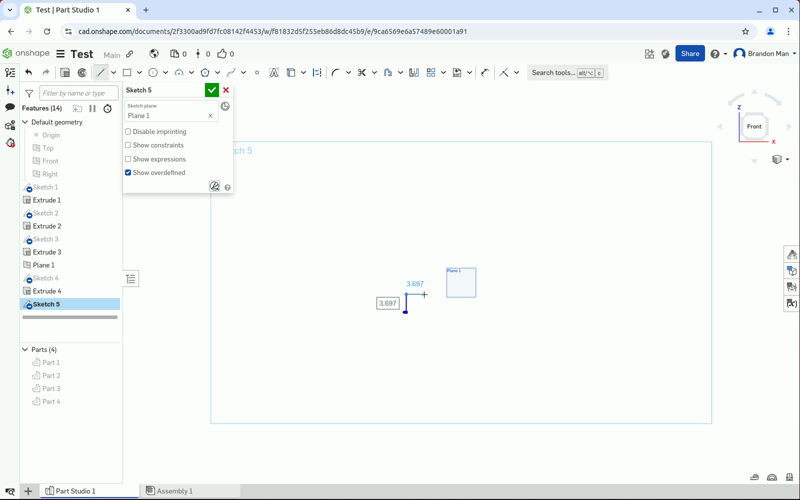
click(424, 294)
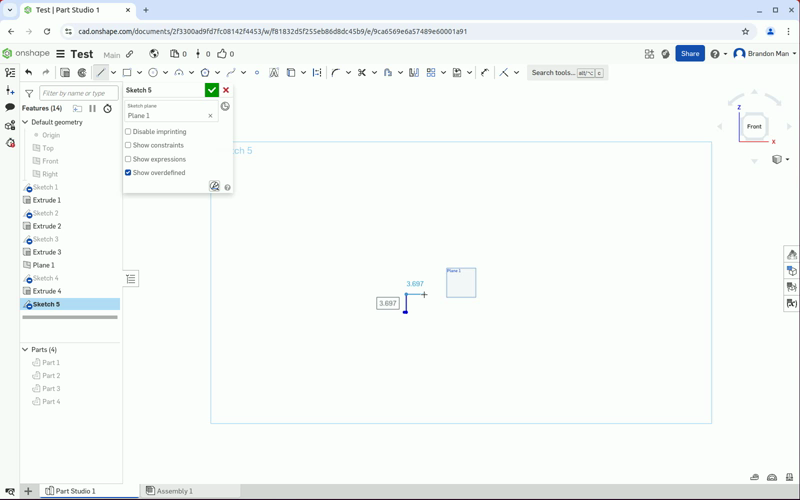
key_up(shift)
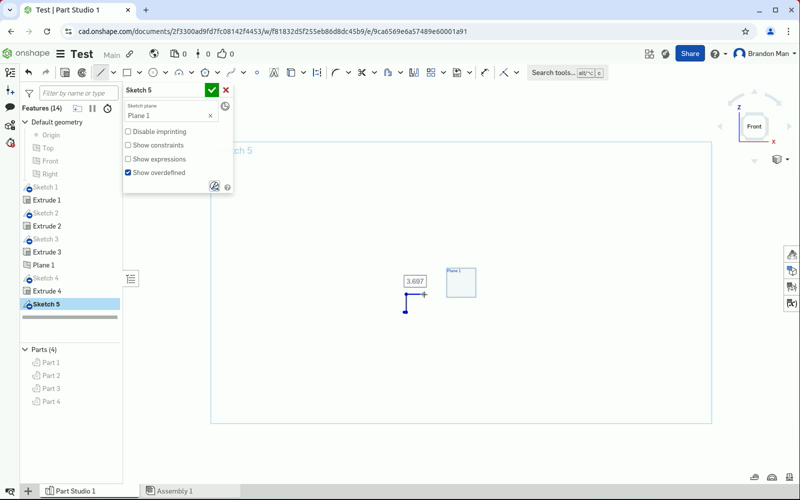
key_down(shift)
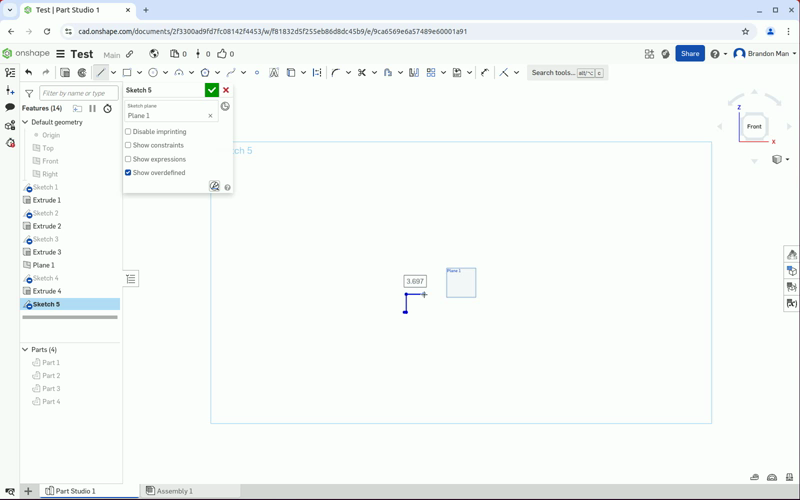
mouse_move(454, 294)
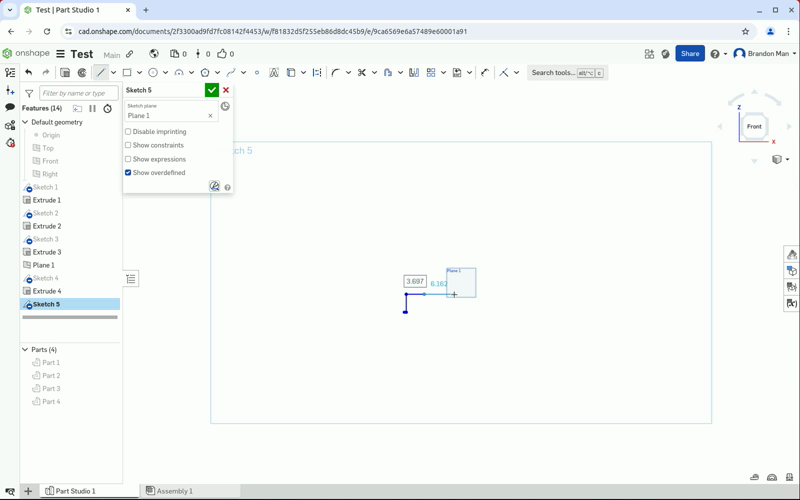
mouse_move(424, 292)
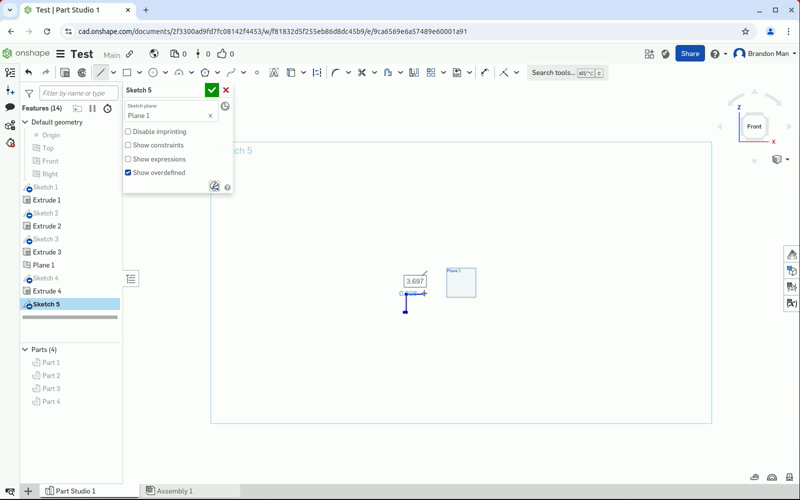
scroll(6)
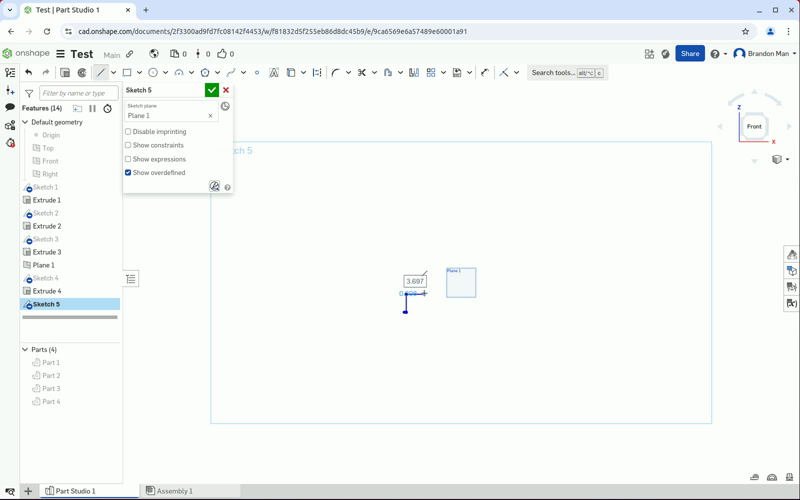
scroll(6)
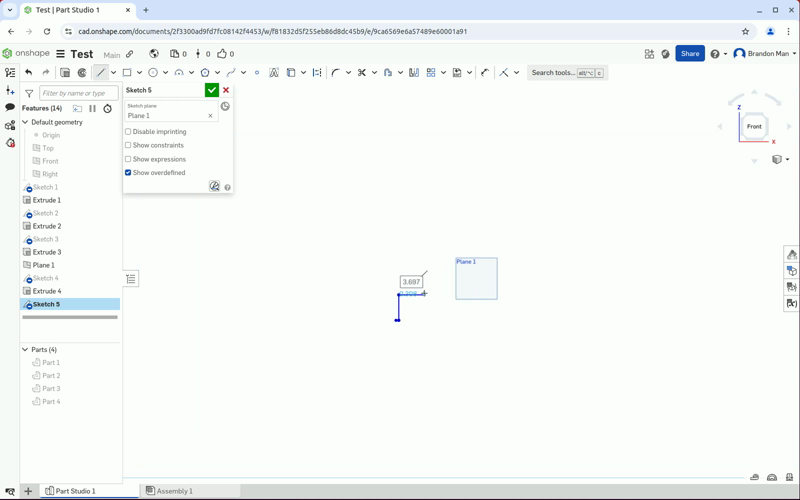
scroll(6)
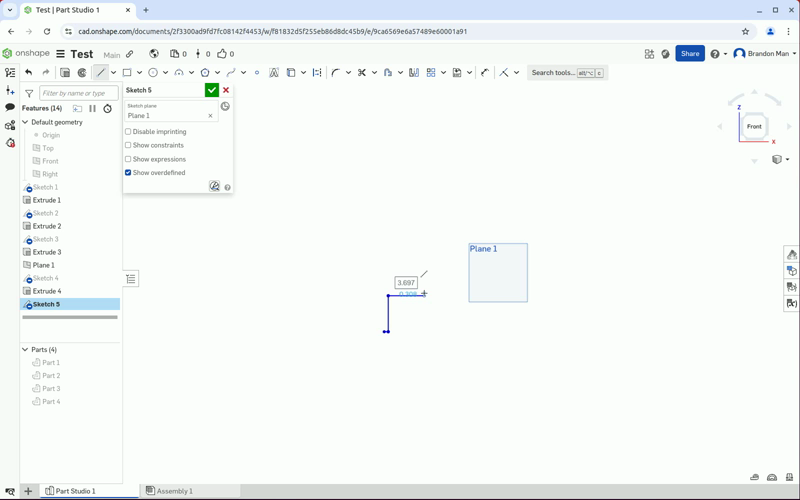
scroll(6)
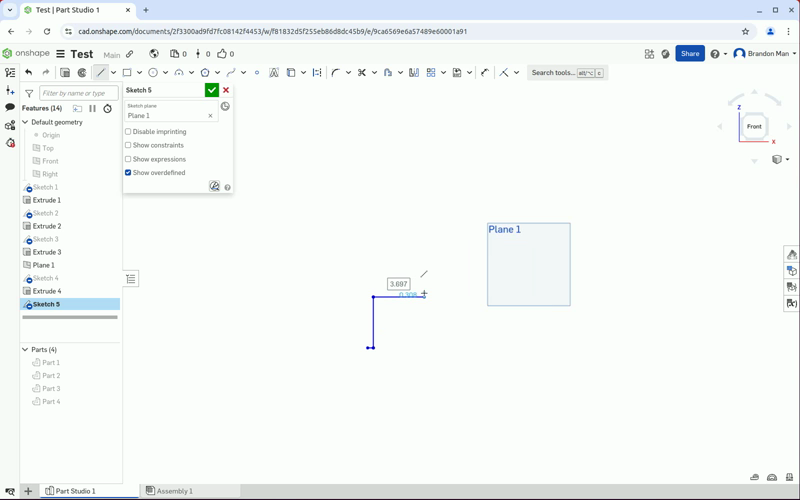
scroll(6)
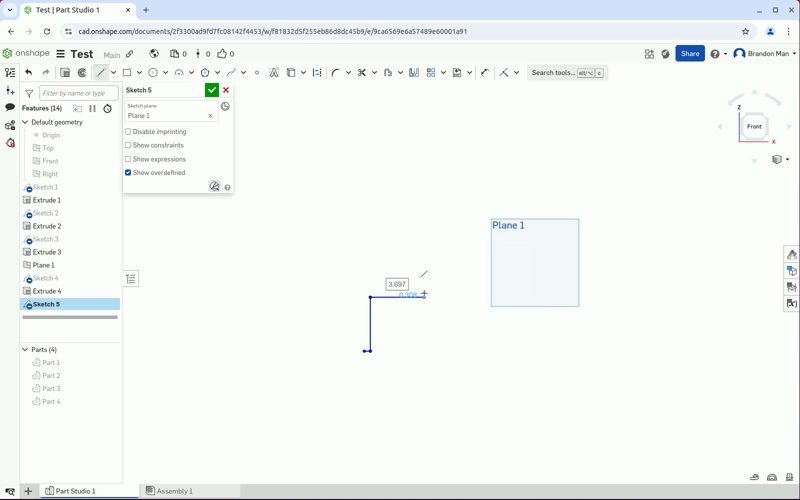
scroll(6)
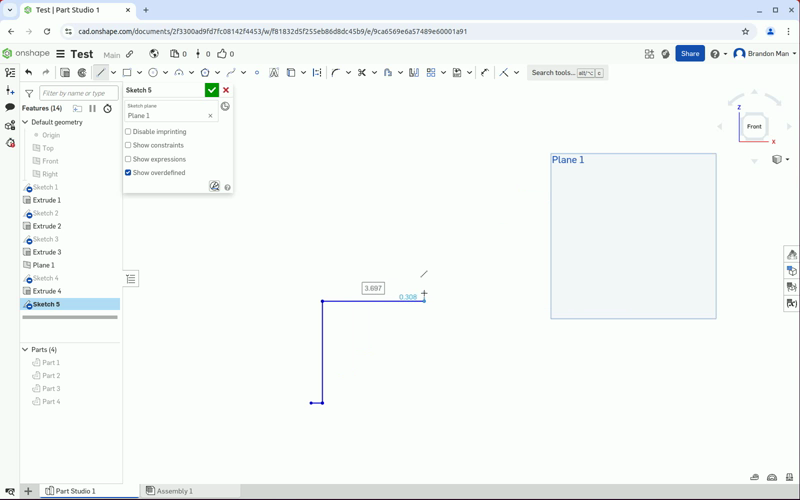
scroll(6)
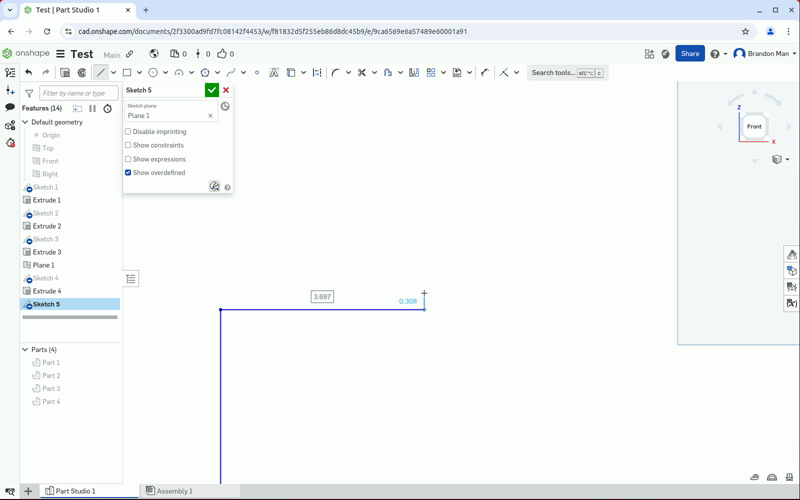
click(424, 292)
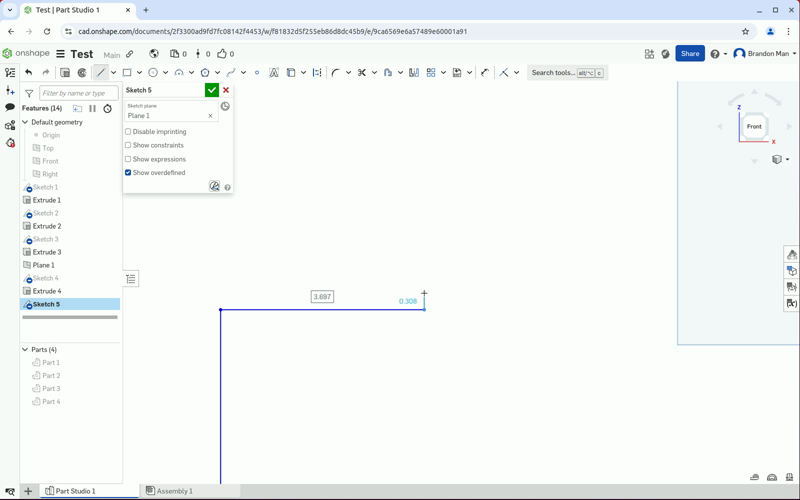
scroll(-6)
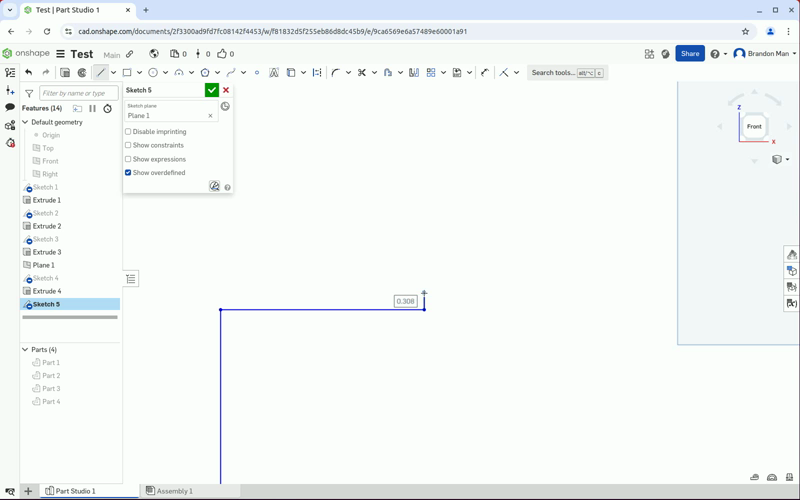
scroll(-6)
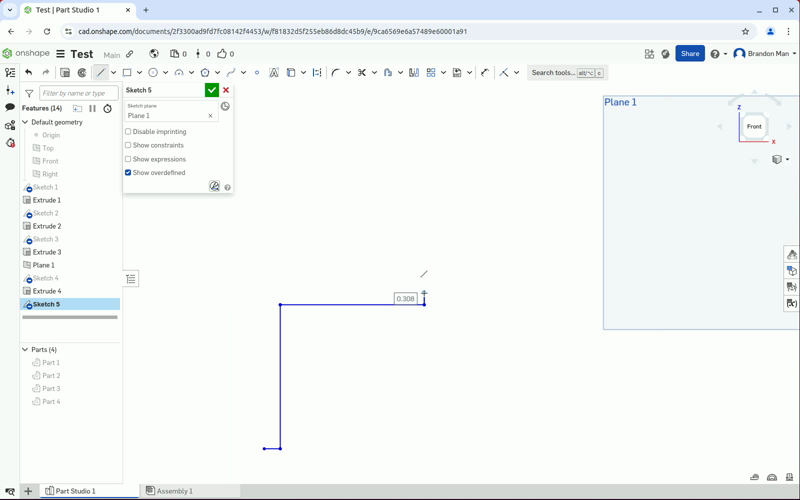
scroll(-6)
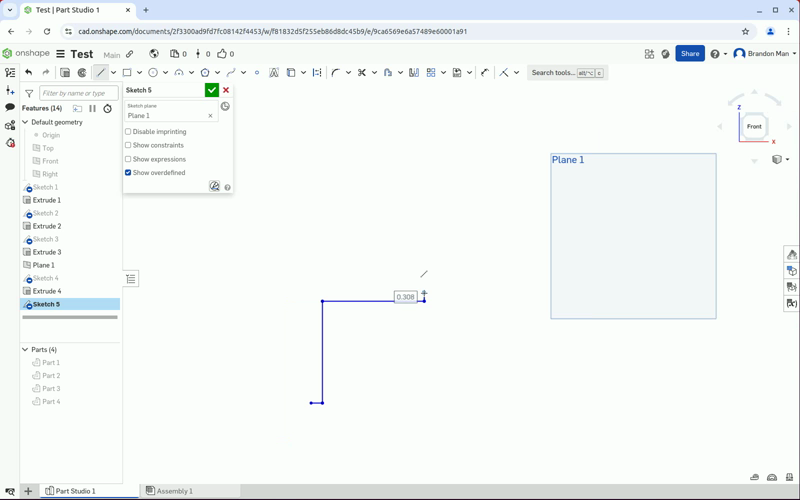
scroll(-6)
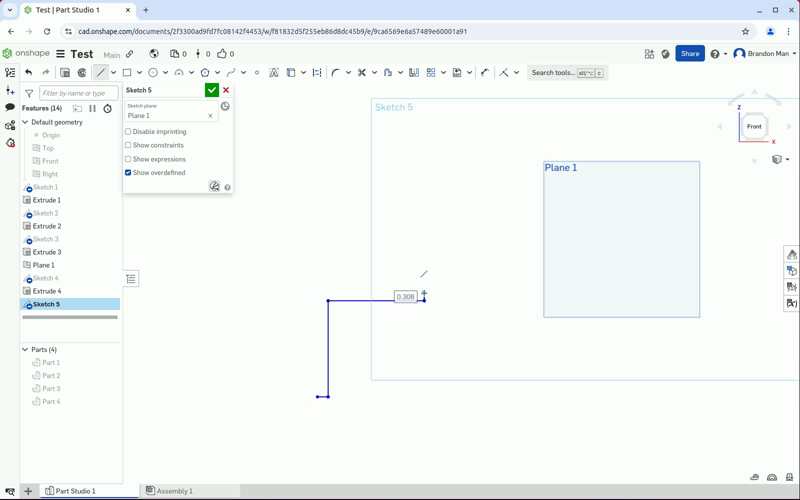
scroll(-6)
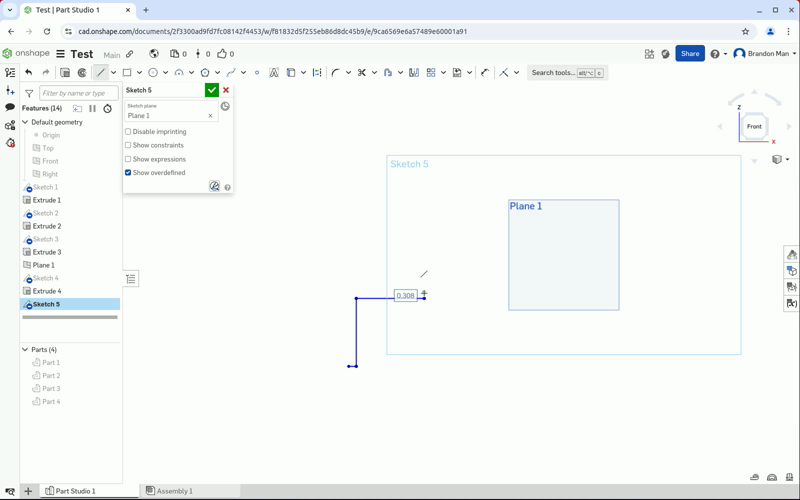
scroll(-6)
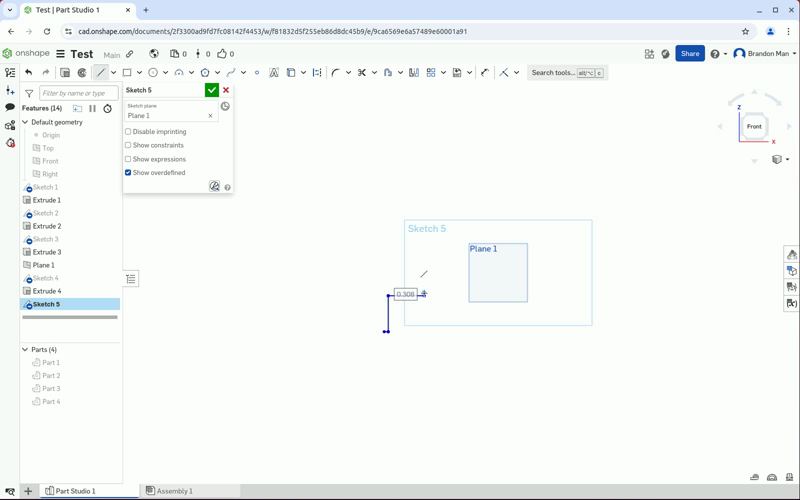
scroll(-6)
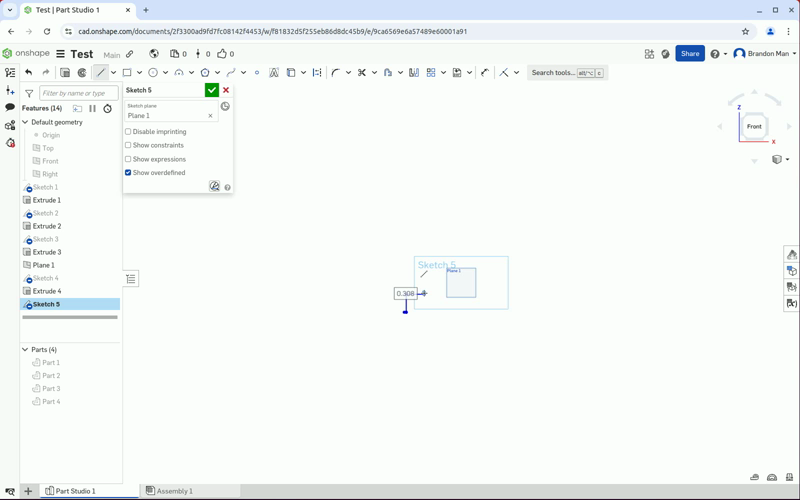
key_up(shift)
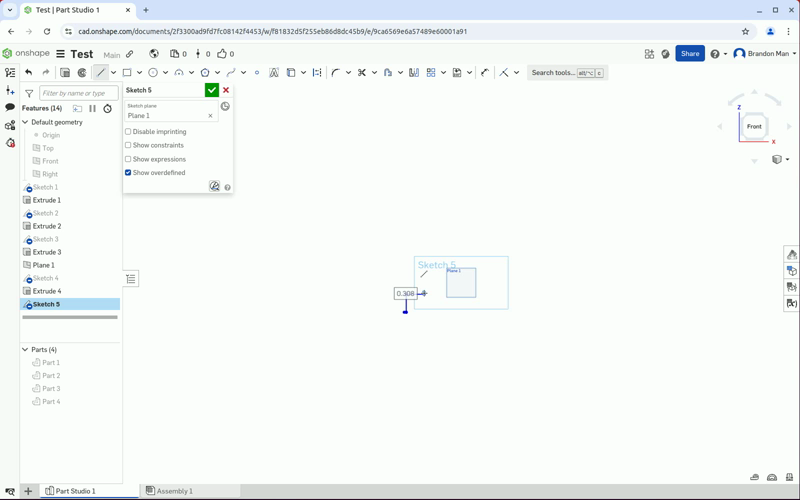
key_down(shift)
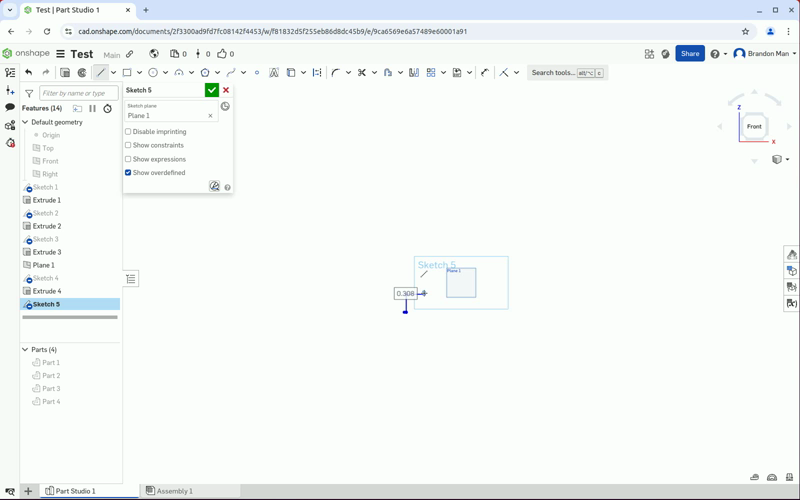
mouse_move(454, 292)
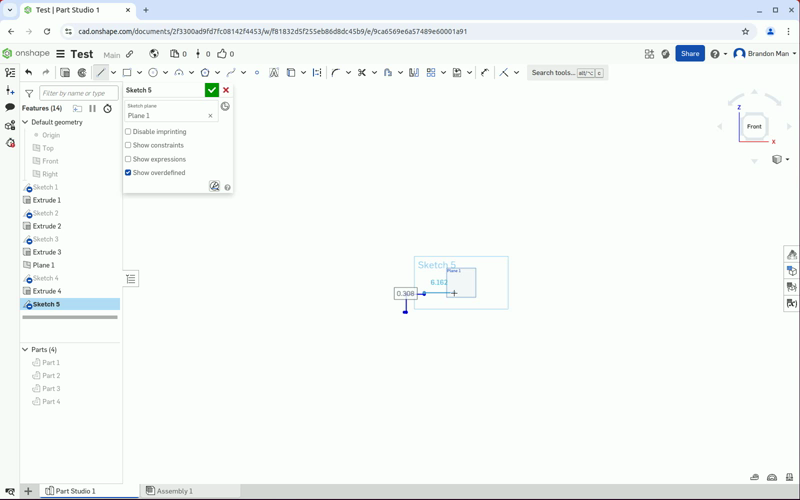
mouse_move(406, 292)
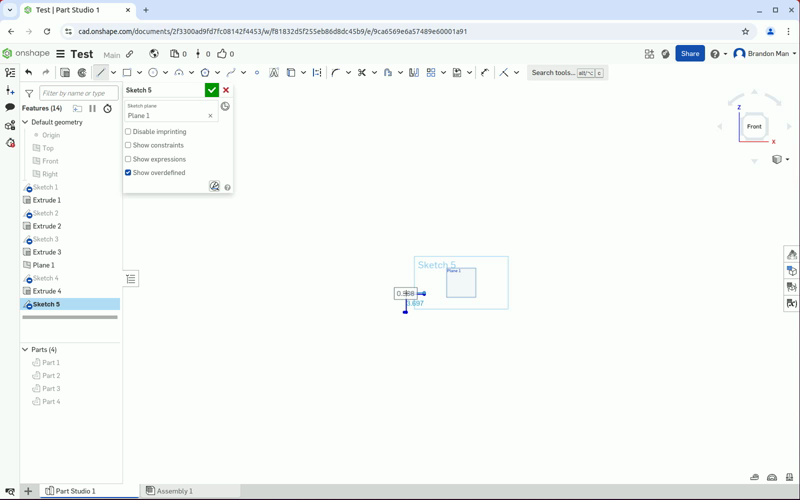
scroll(6)
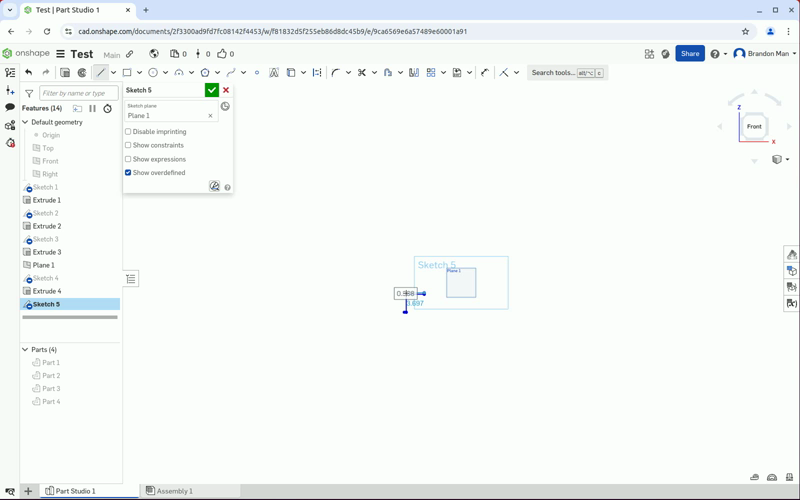
scroll(6)
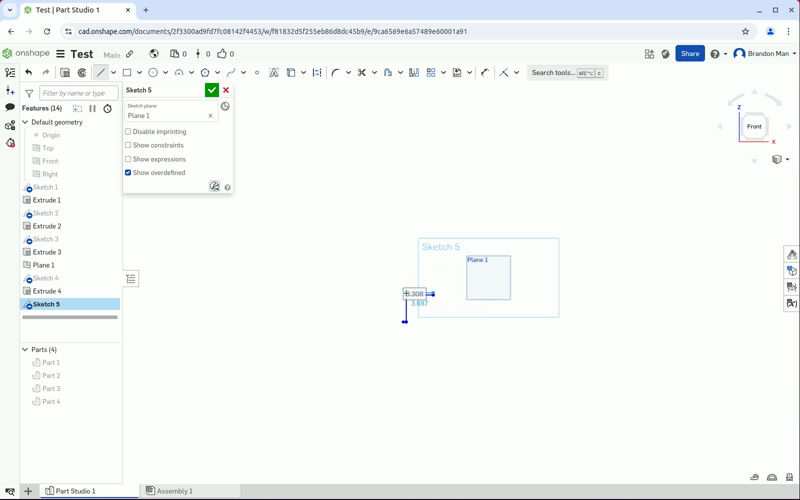
scroll(6)
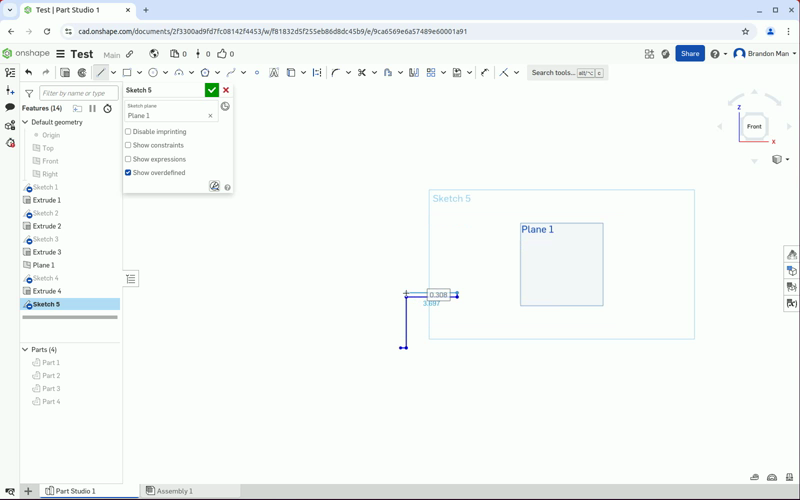
scroll(6)
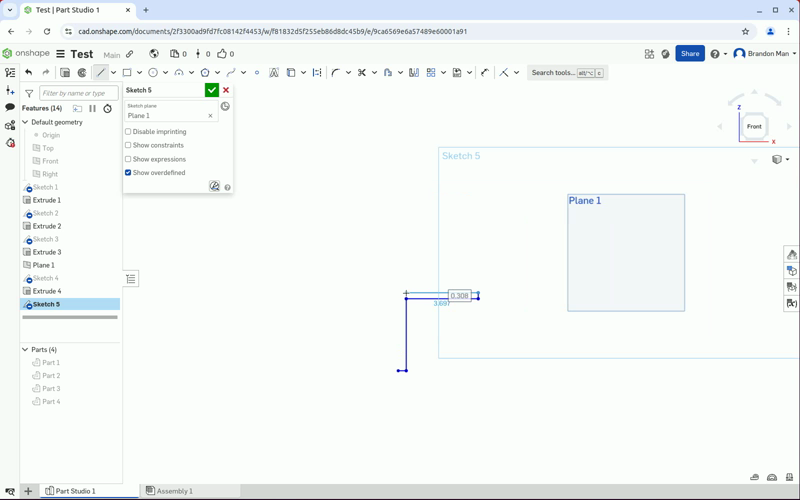
scroll(6)
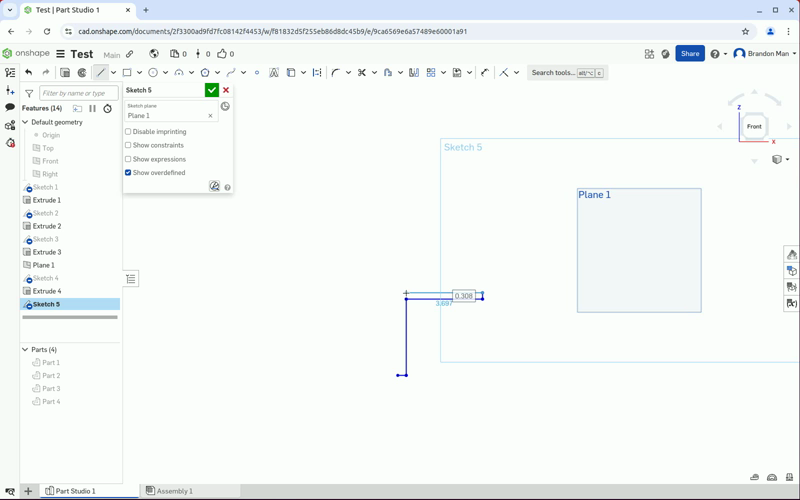
scroll(6)
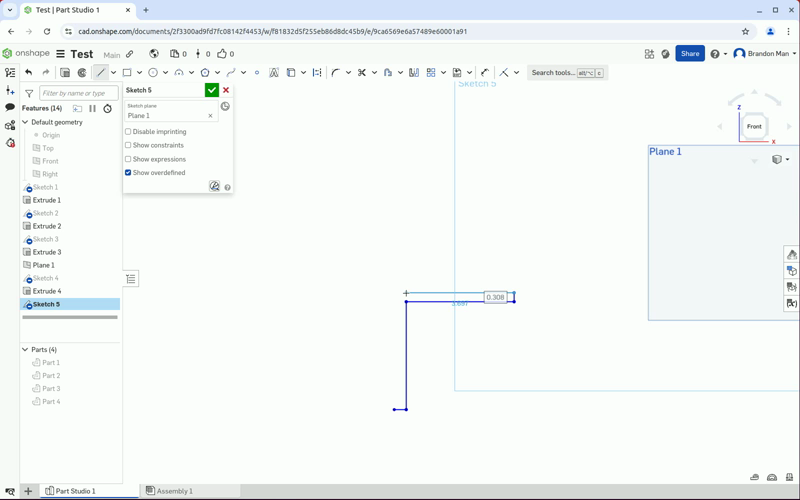
scroll(6)
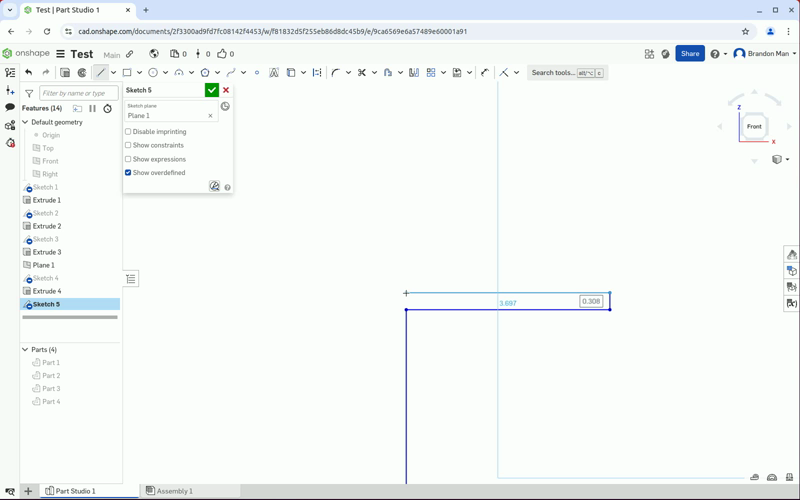
click(406, 292)
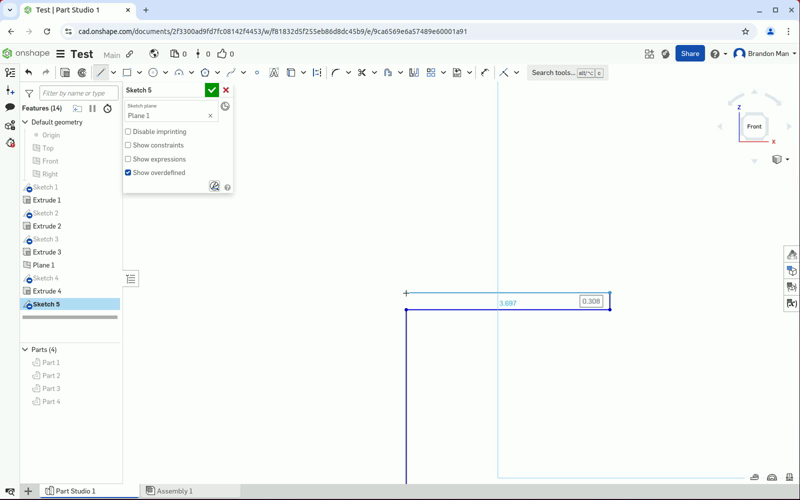
scroll(-6)
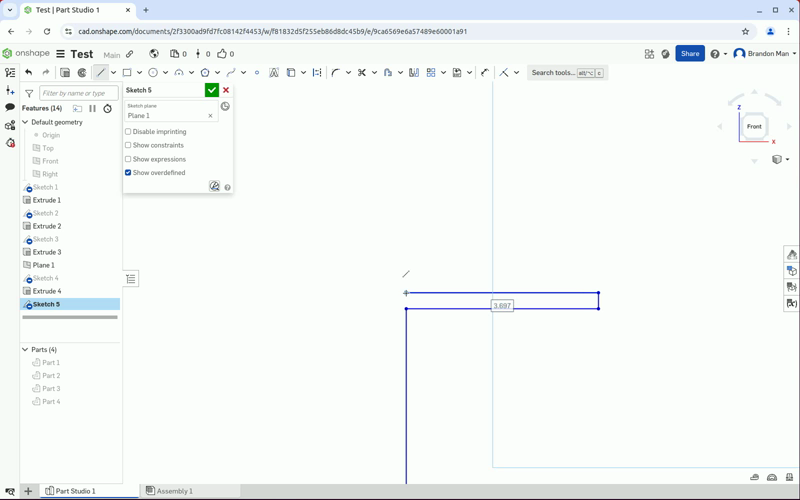
scroll(-6)
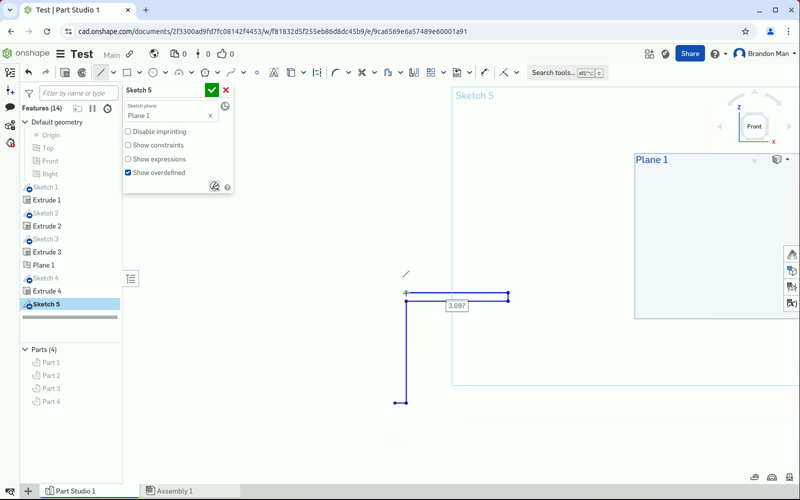
scroll(-6)
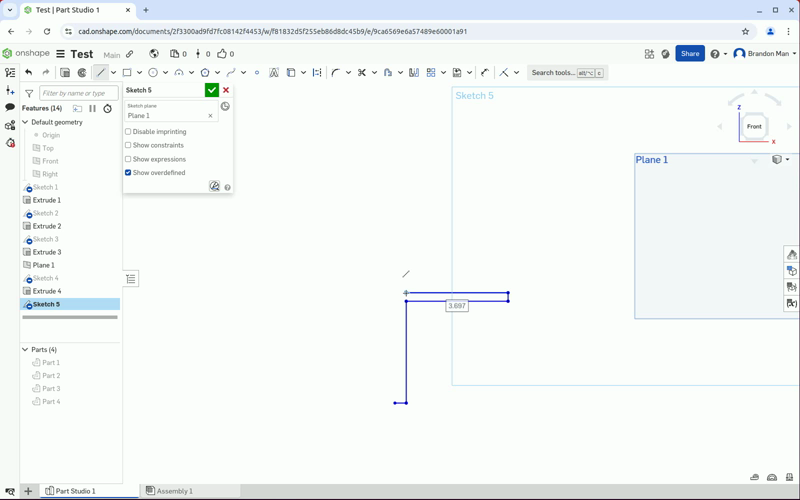
scroll(-6)
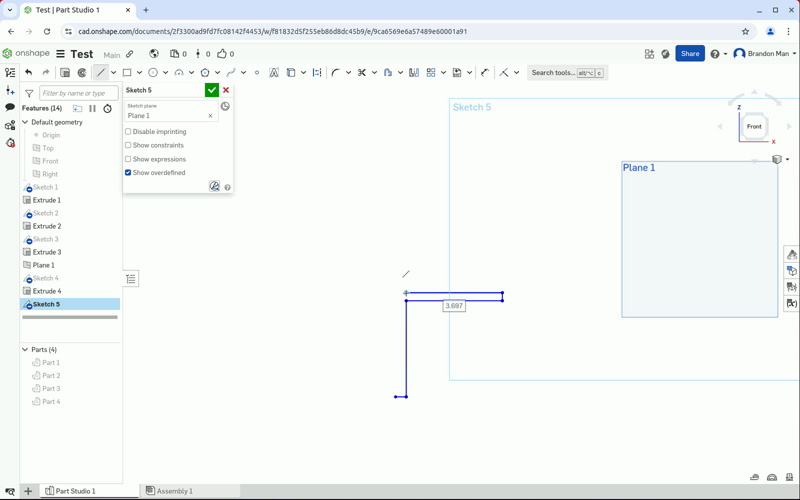
scroll(-6)
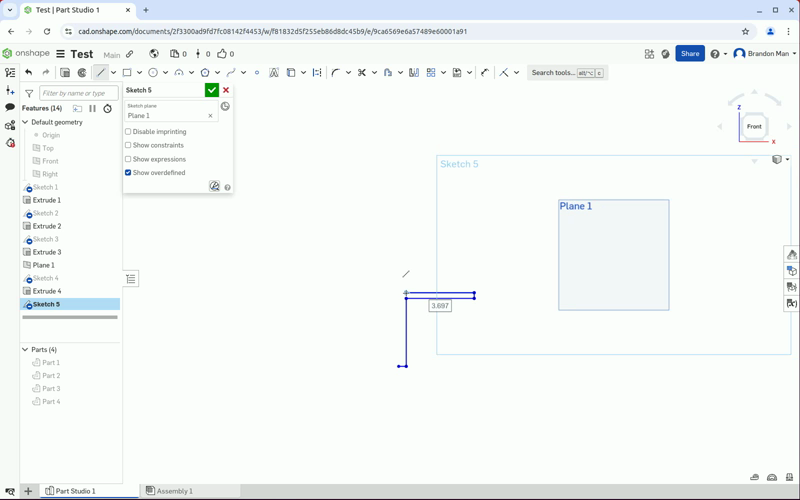
scroll(-6)
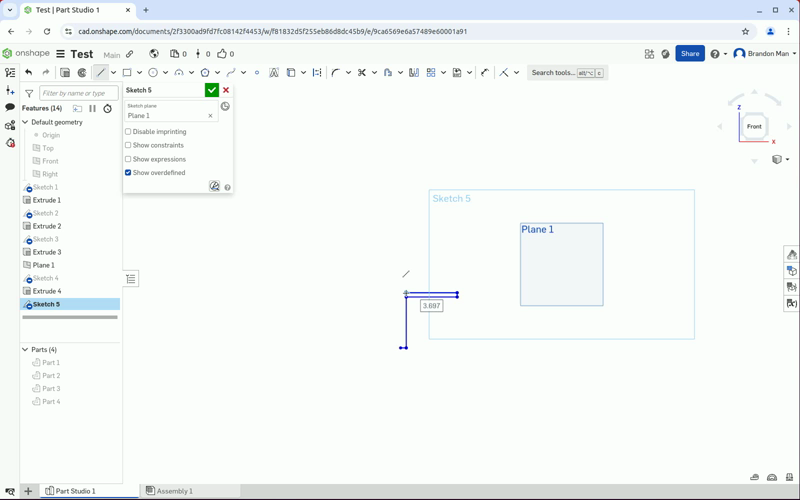
scroll(-6)
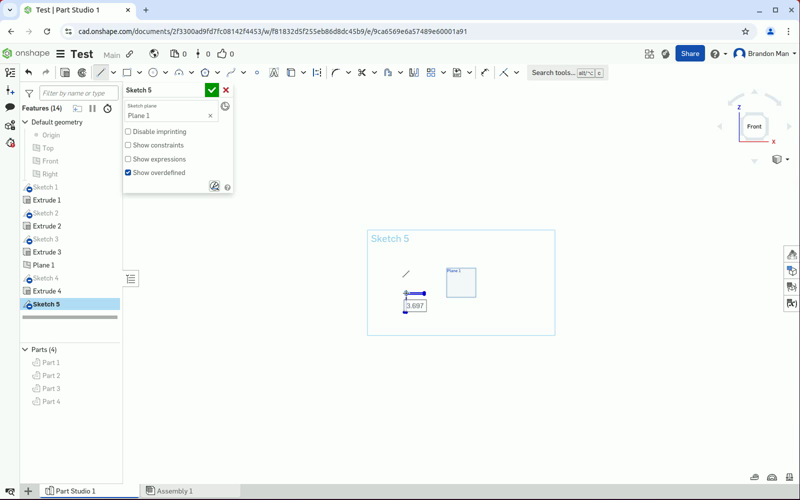
key_up(shift)
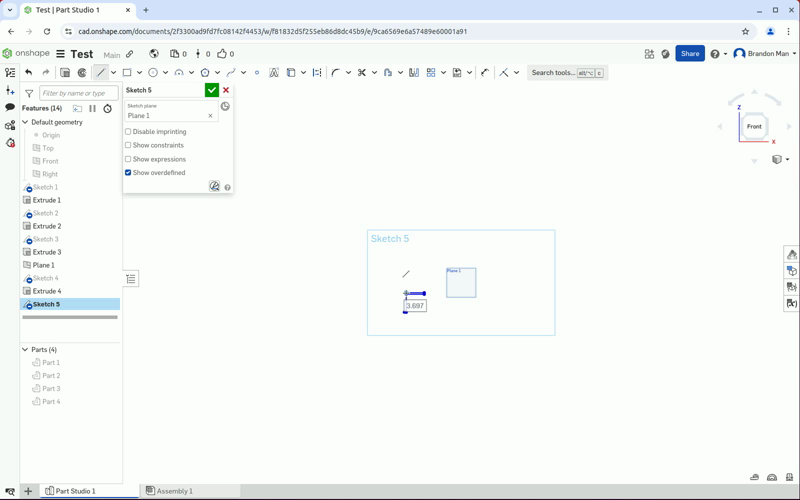
key_down(shift)
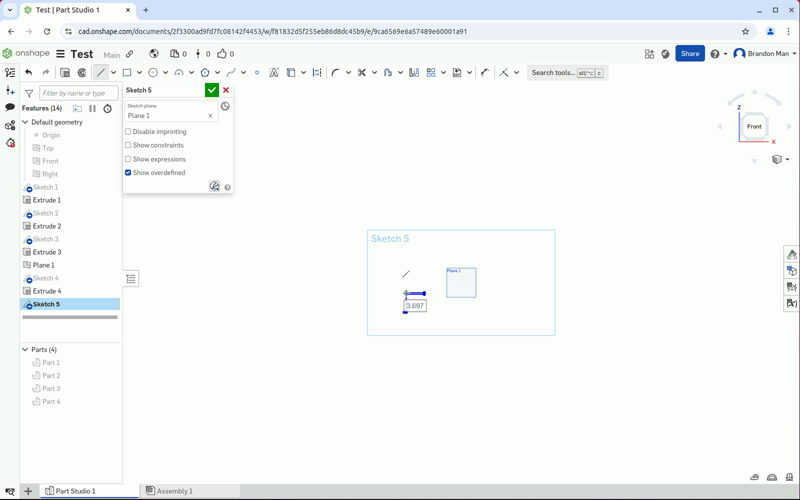
mouse_move(436, 292)
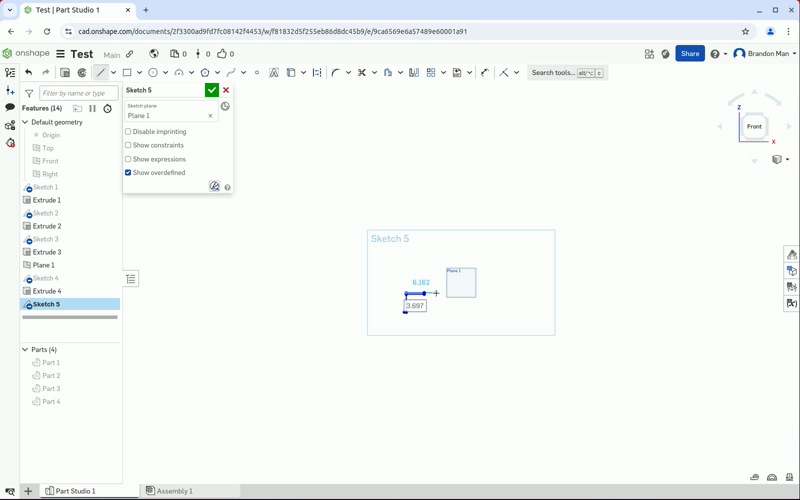
mouse_move(404, 292)
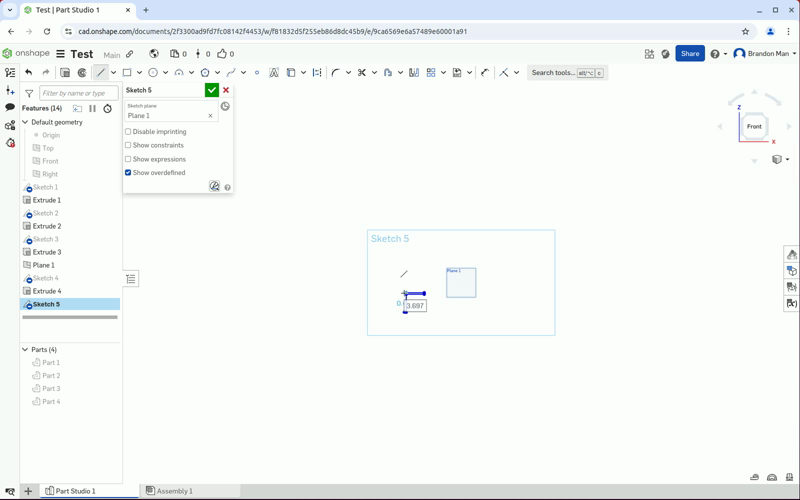
scroll(6)
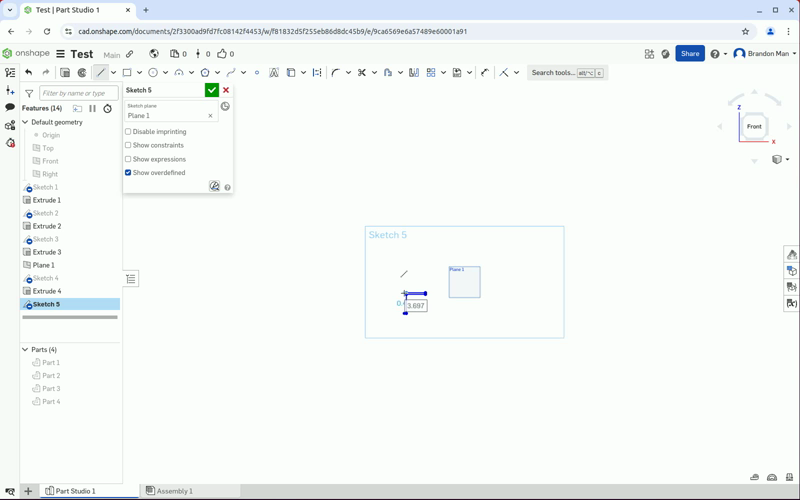
scroll(6)
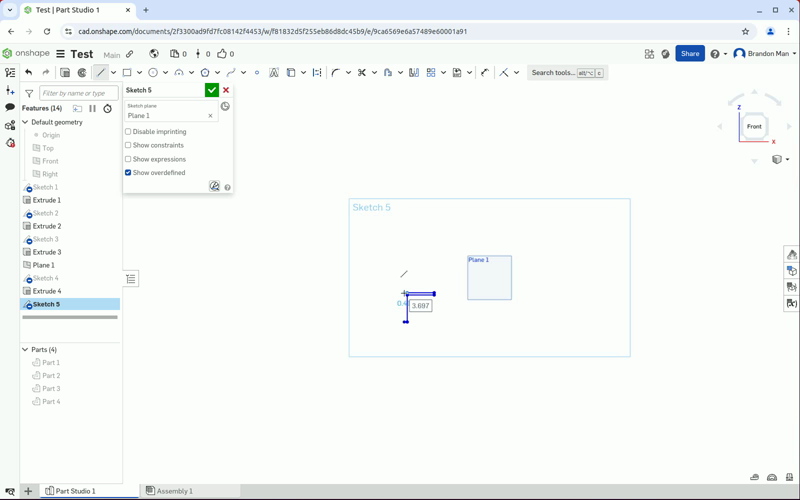
scroll(6)
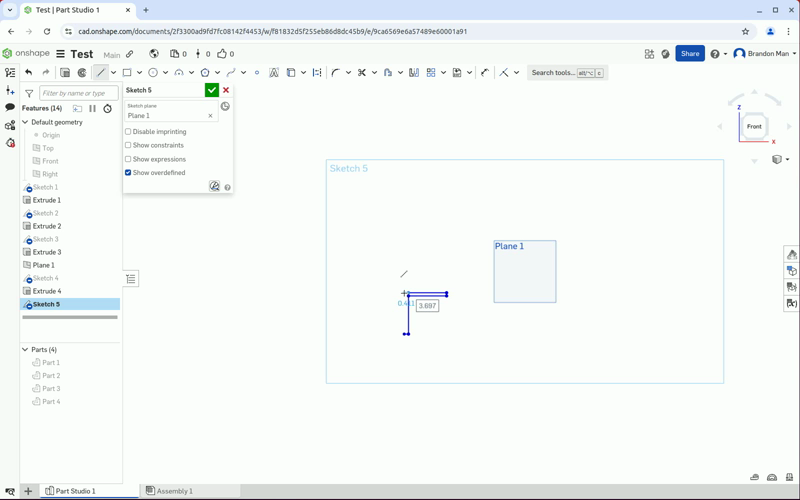
scroll(6)
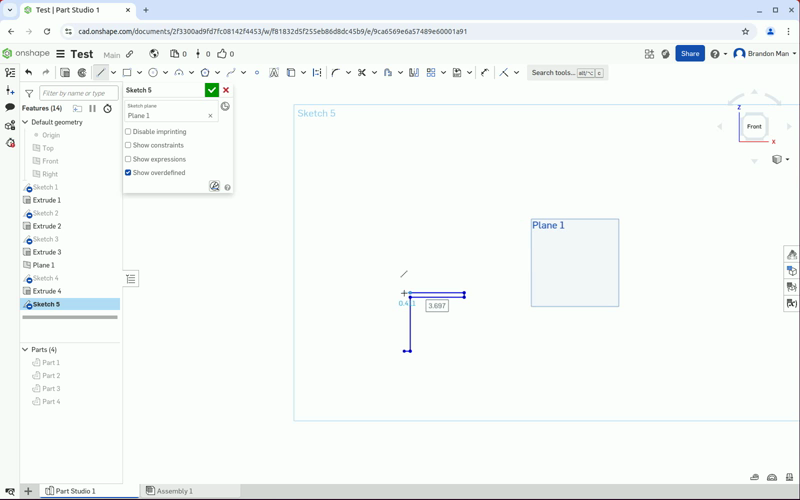
scroll(6)
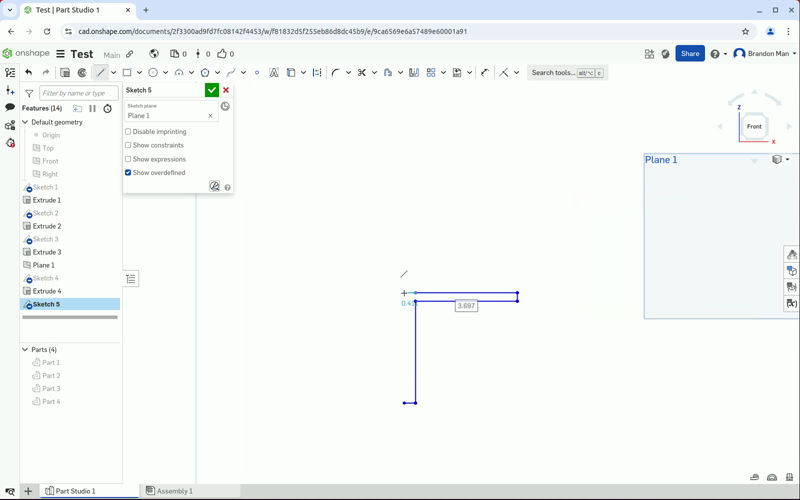
scroll(6)
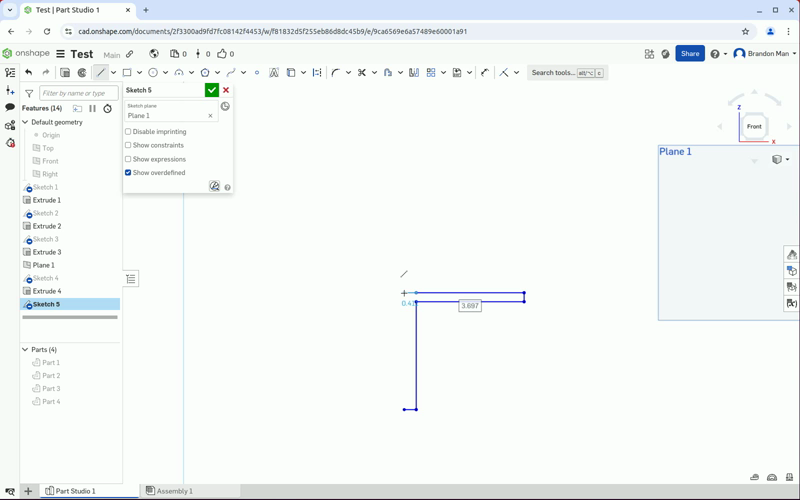
scroll(6)
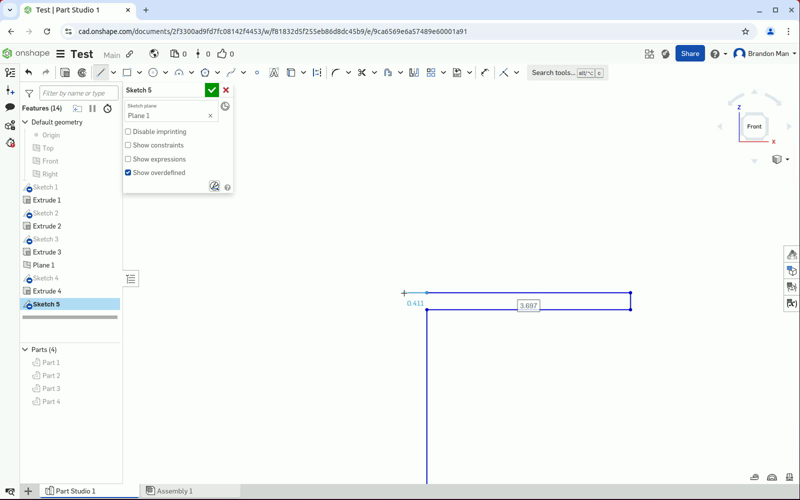
click(404, 292)
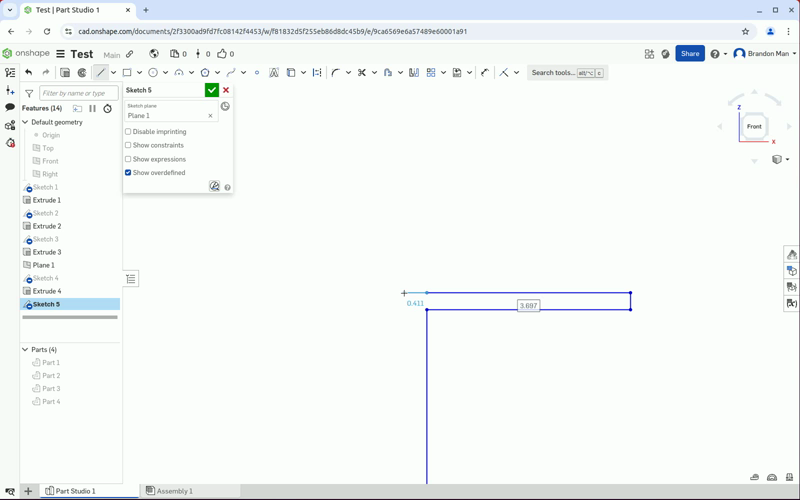
scroll(-6)
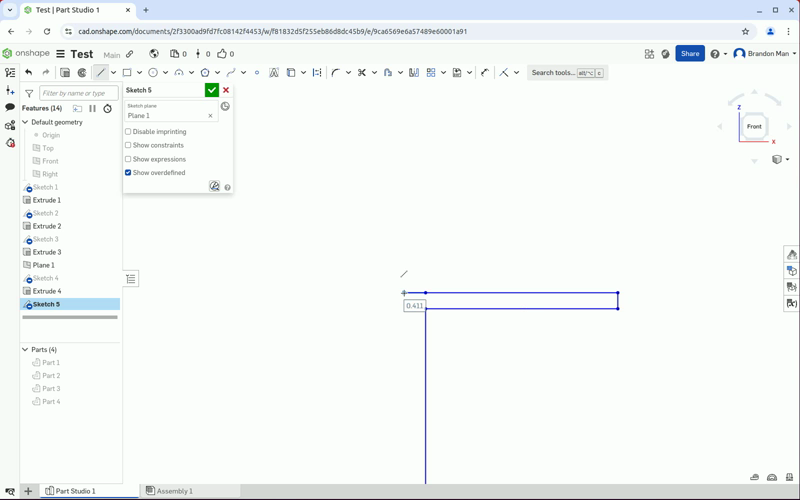
scroll(-6)
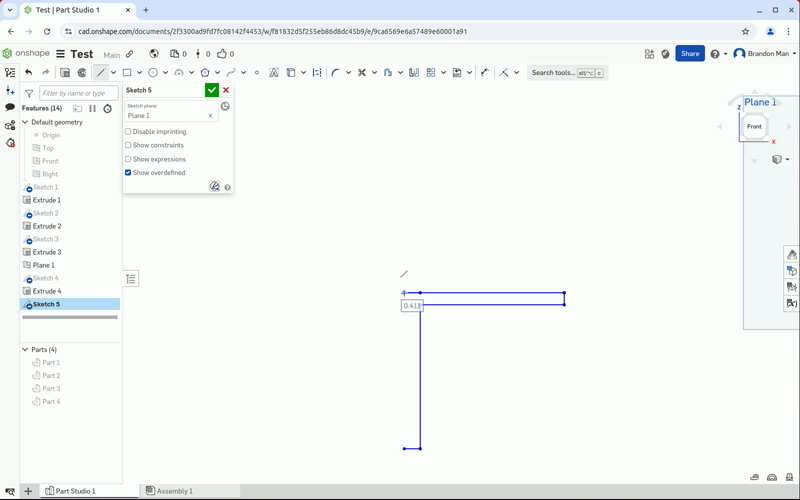
scroll(-6)
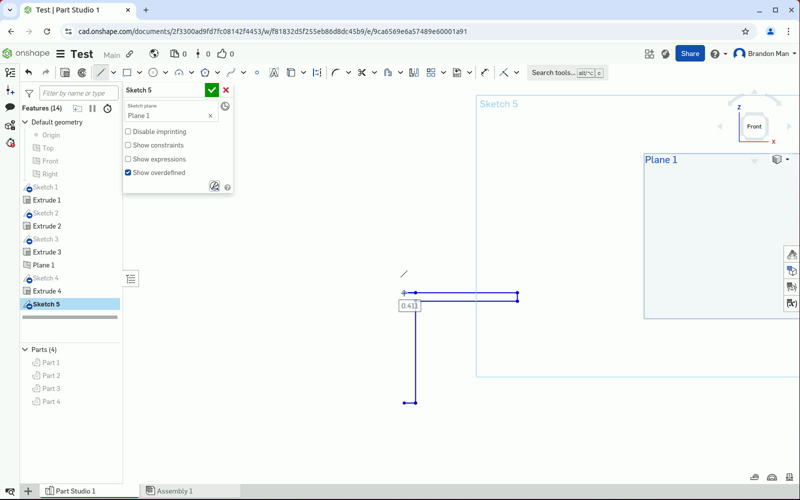
scroll(-6)
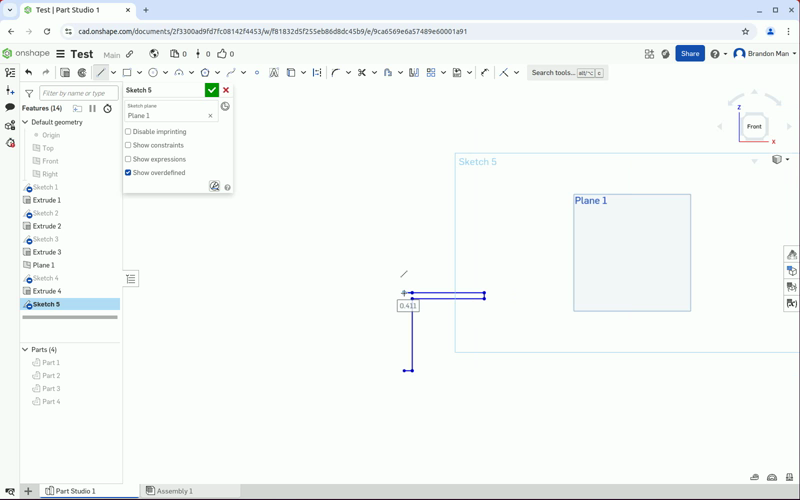
scroll(-6)
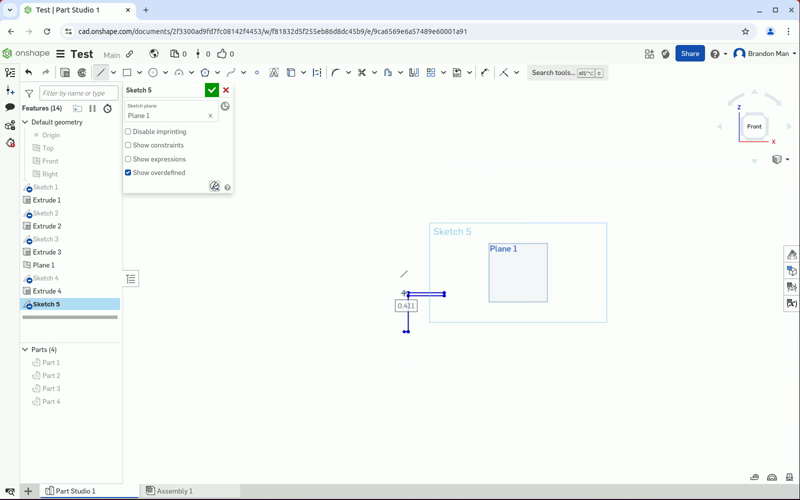
scroll(-6)
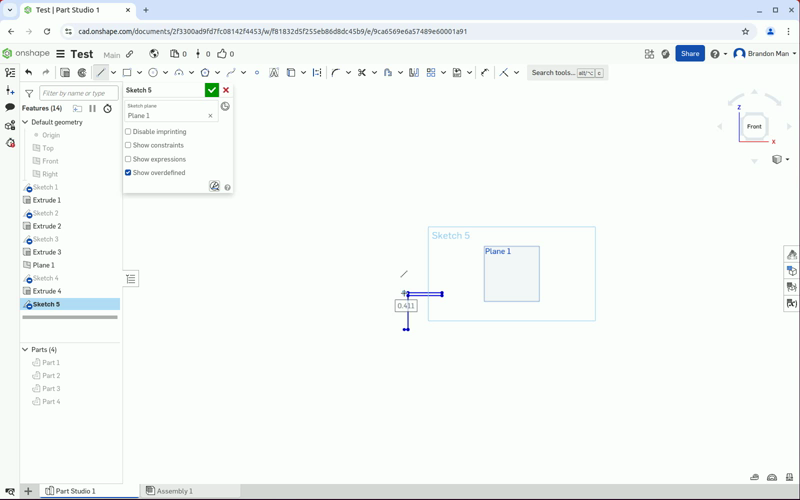
scroll(-6)
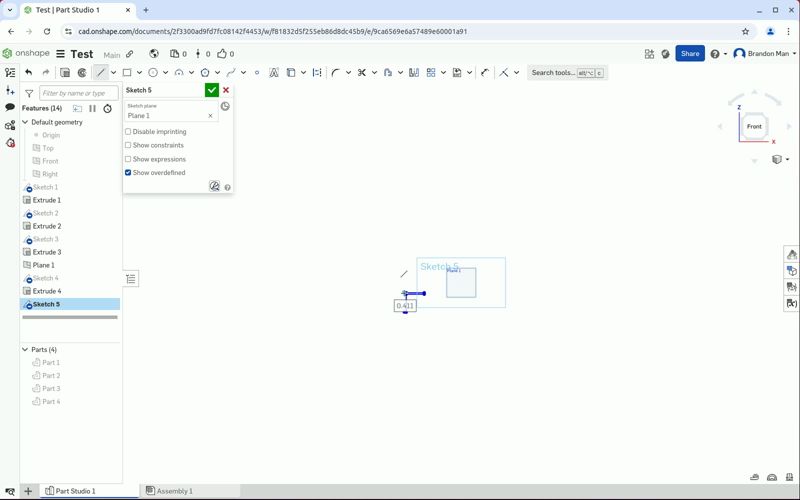
key_up(shift)
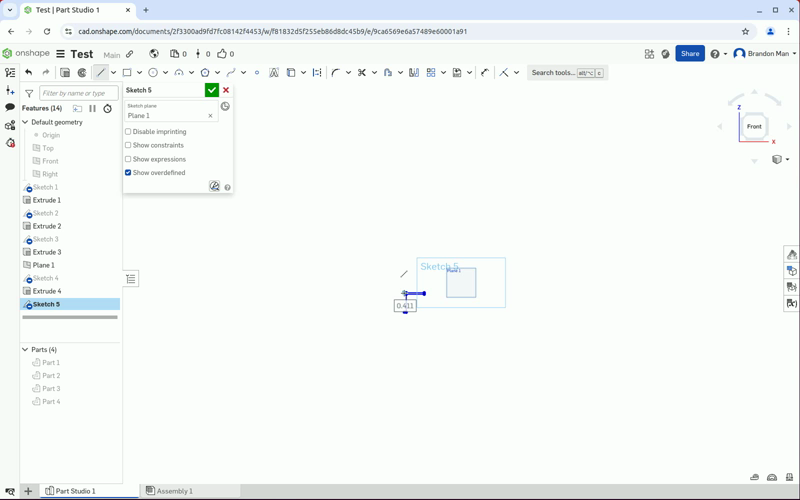
key_down(shift)
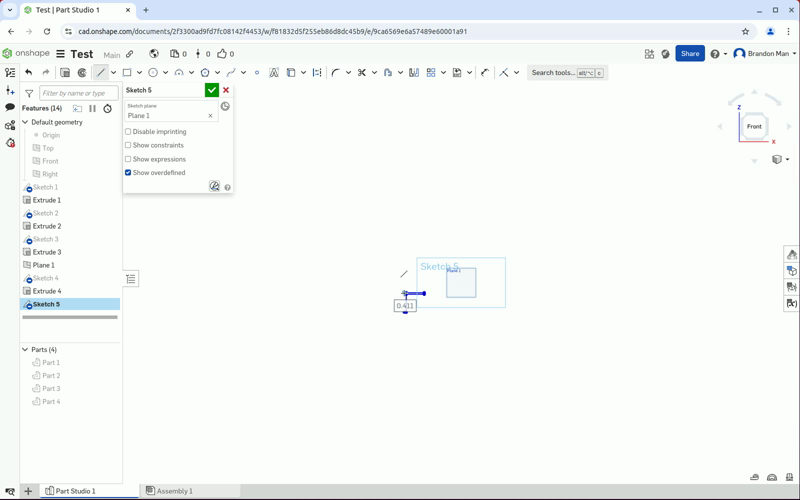
mouse_move(434, 292)
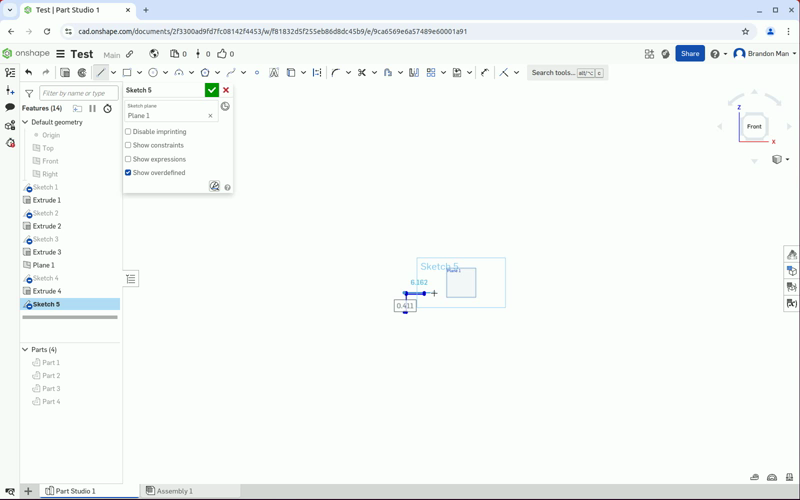
mouse_move(404, 294)
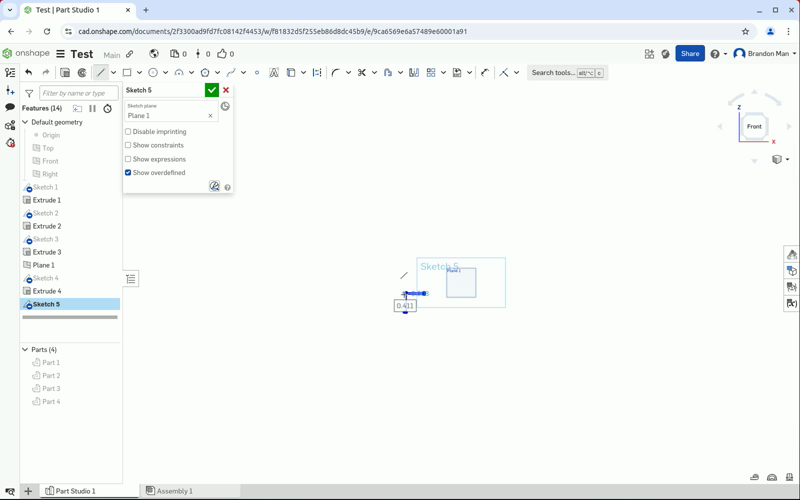
scroll(6)
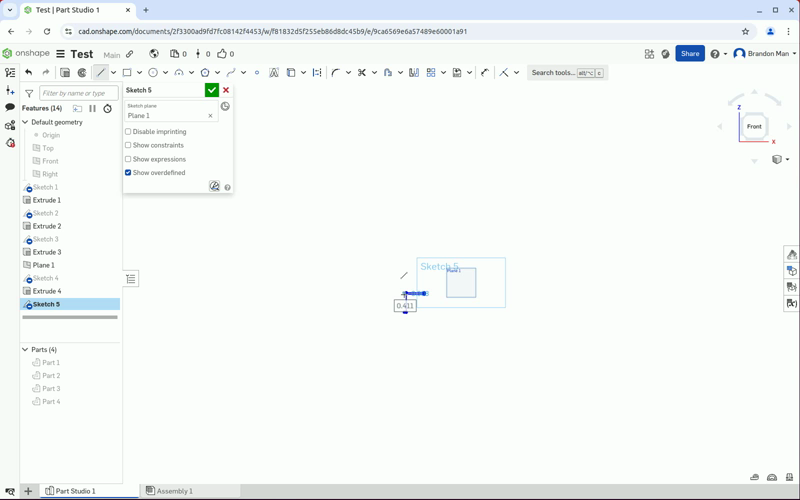
scroll(6)
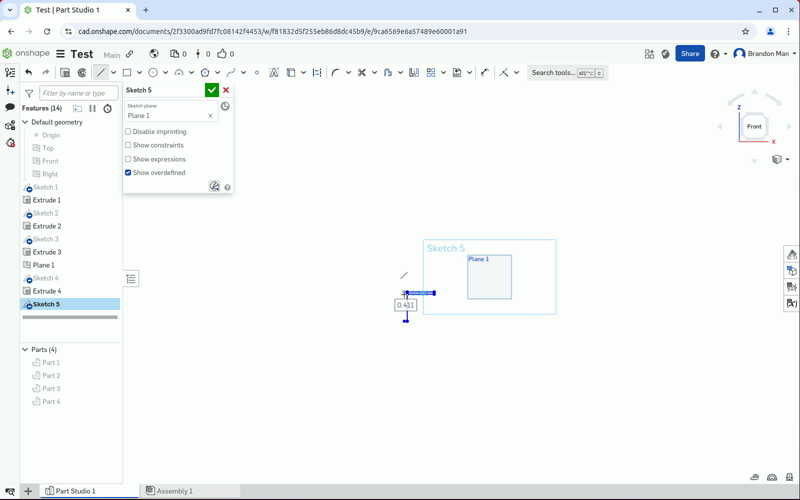
scroll(6)
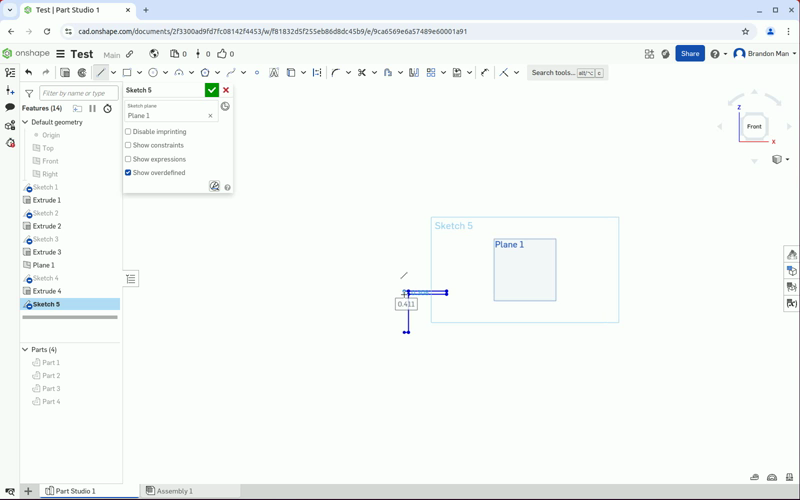
scroll(6)
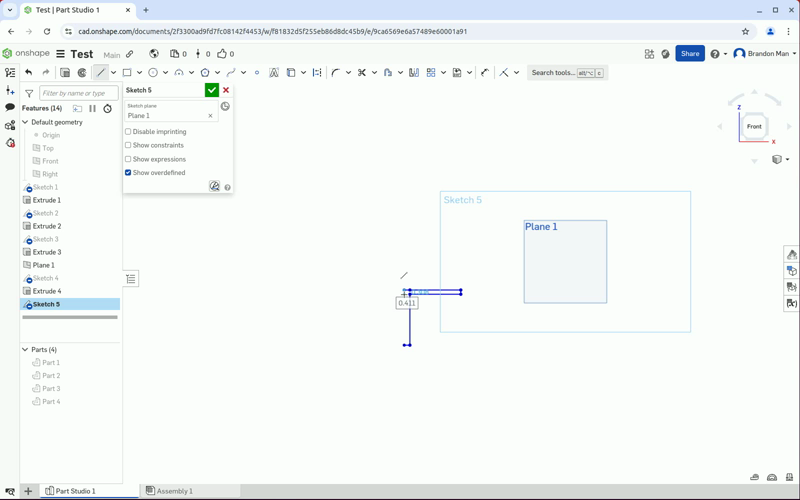
scroll(6)
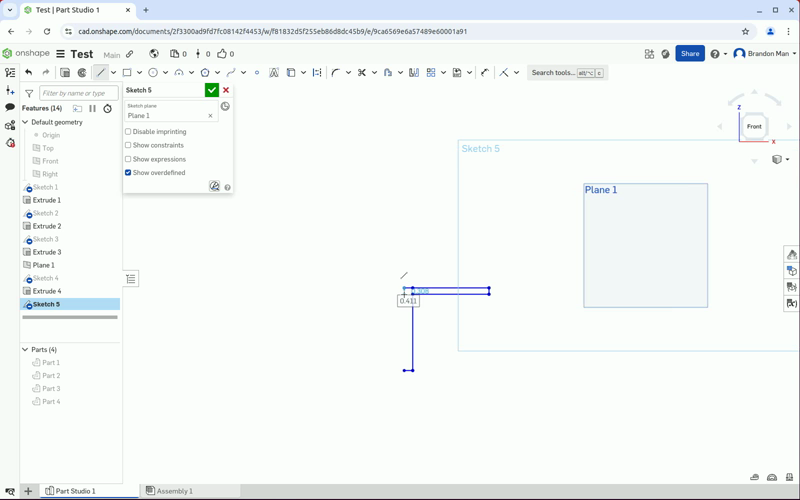
scroll(6)
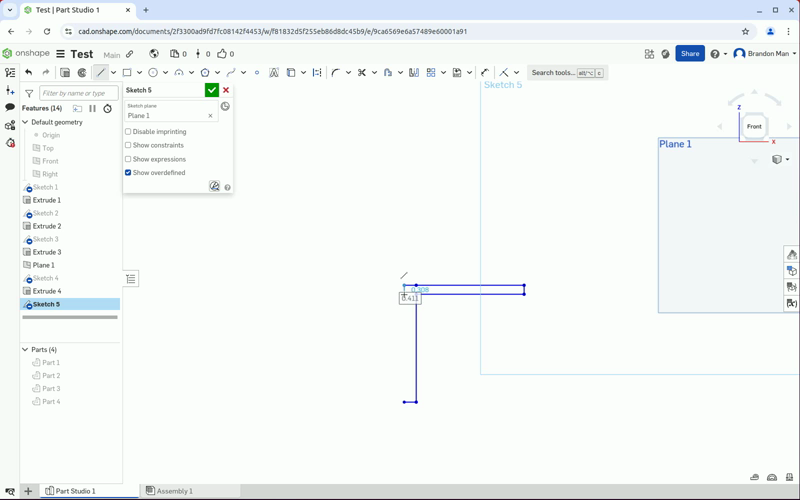
scroll(6)
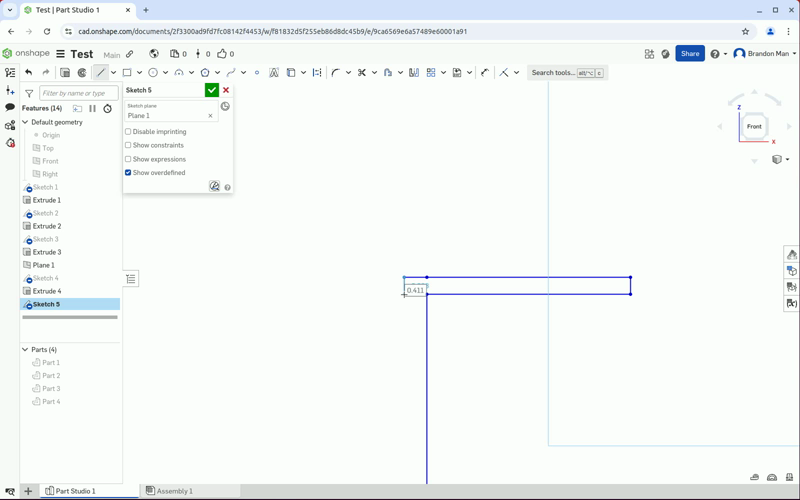
click(404, 294)
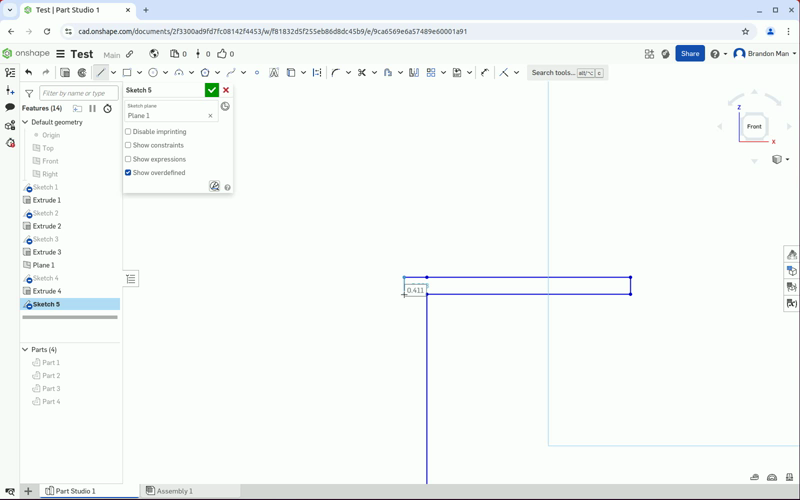
scroll(-6)
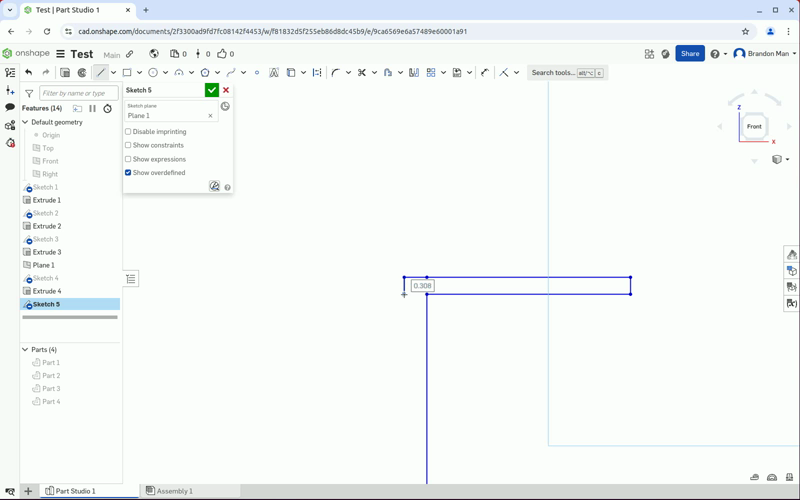
scroll(-6)
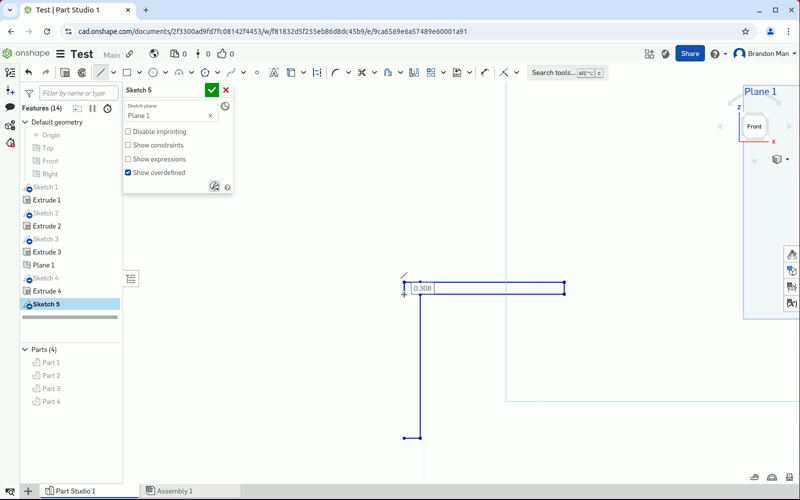
scroll(-6)
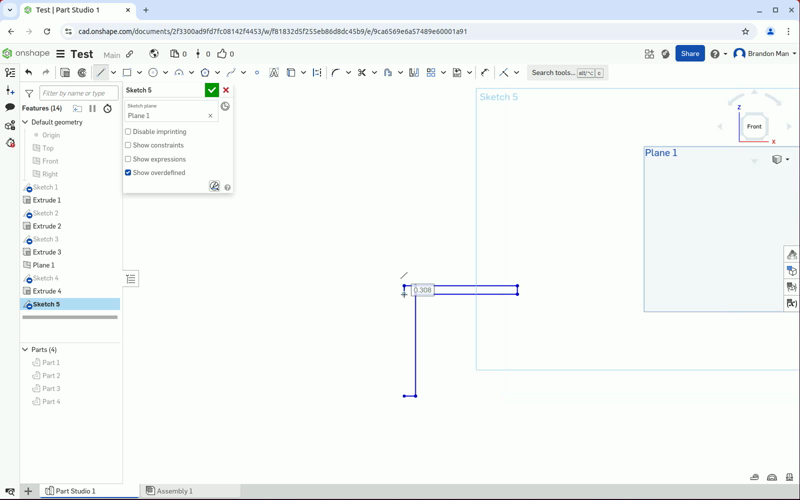
scroll(-6)
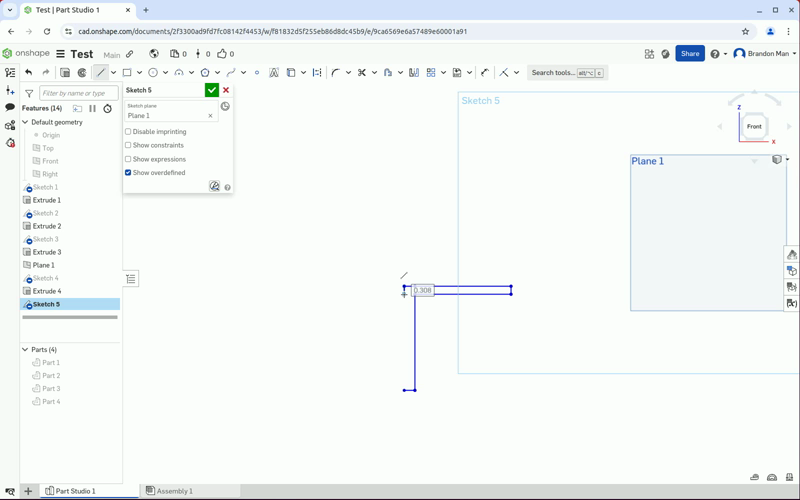
scroll(-6)
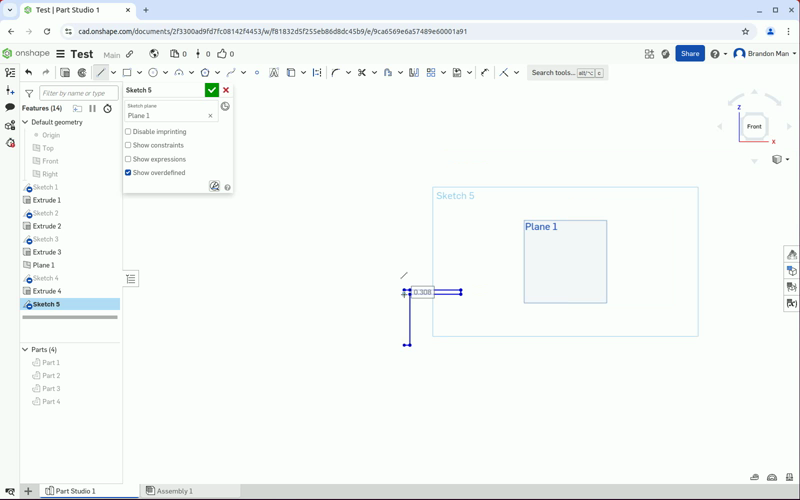
scroll(-6)
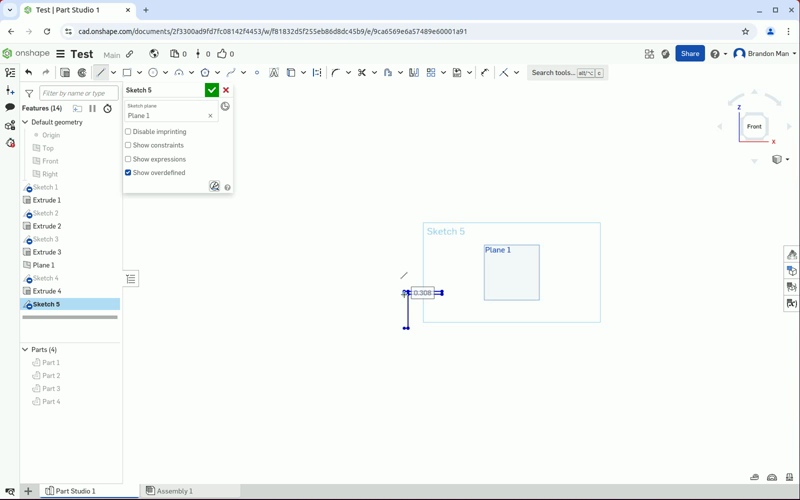
scroll(-6)
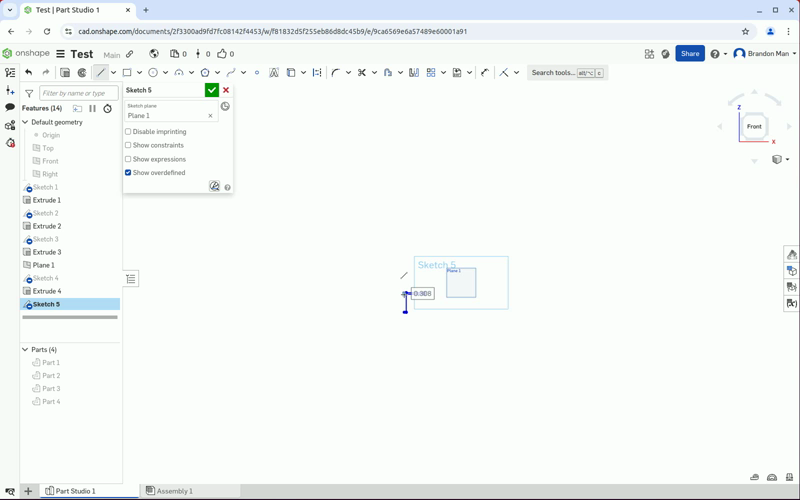
key_up(shift)
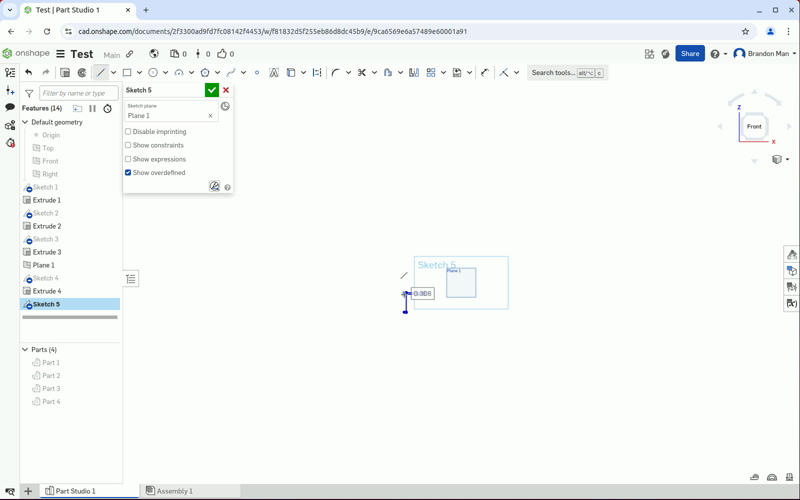
mouse_move(434, 294)
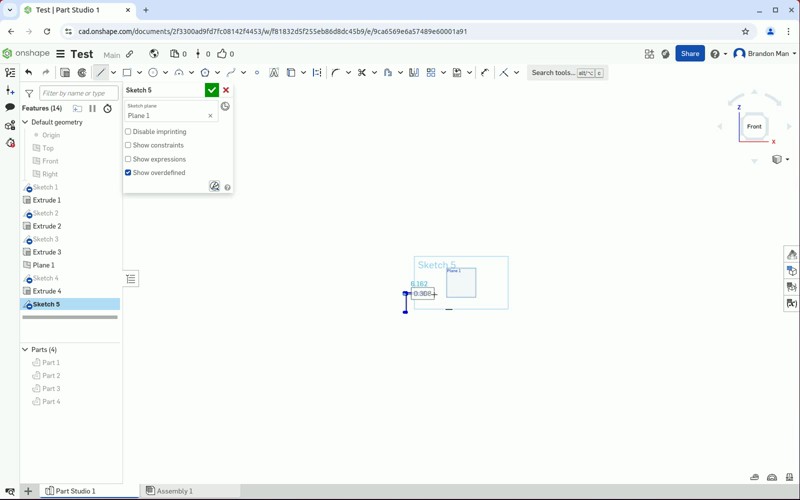
key_down(shift)
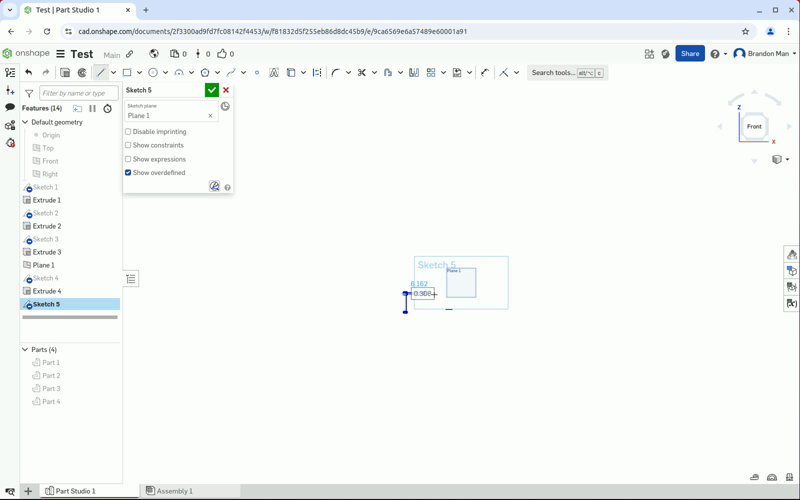
mouse_move(404, 312)
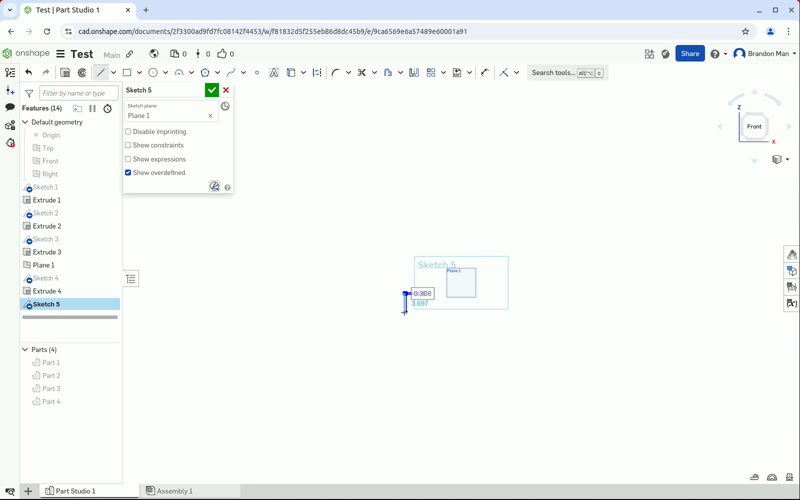
scroll(6)
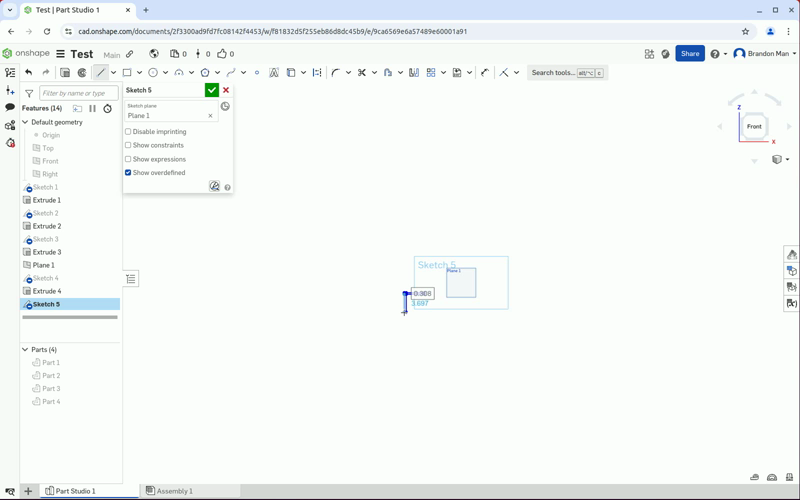
scroll(6)
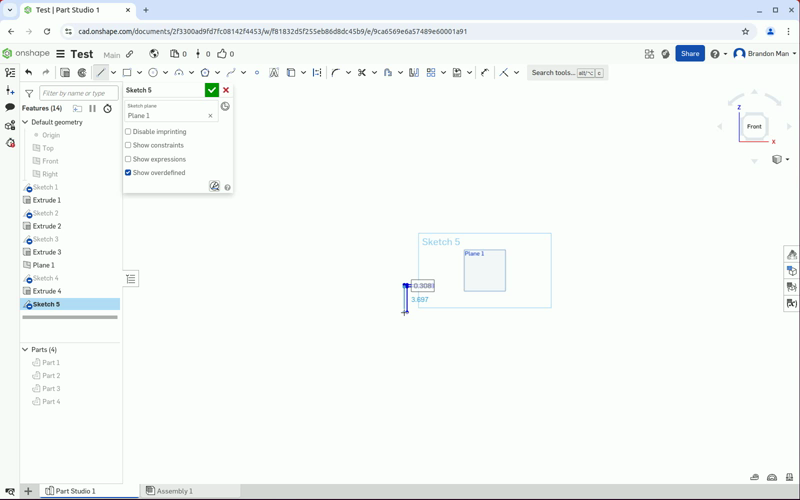
scroll(6)
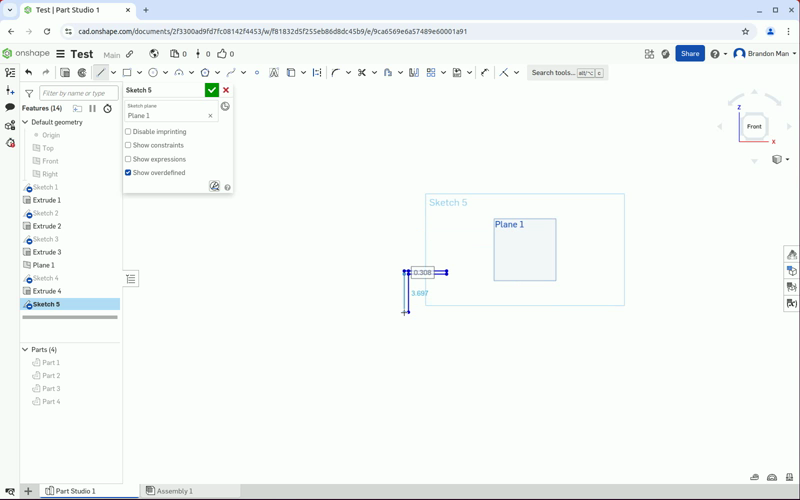
scroll(6)
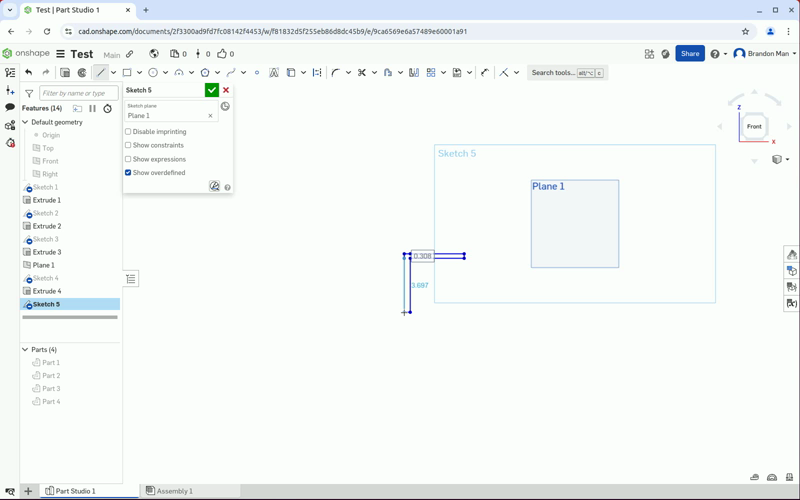
scroll(6)
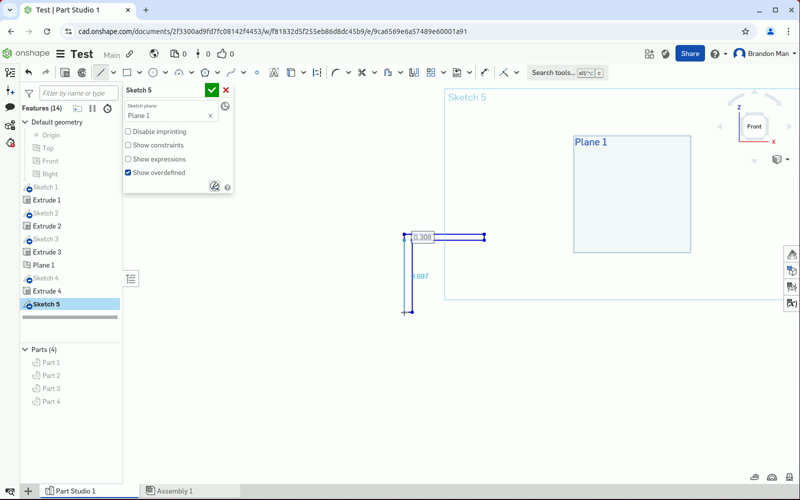
scroll(6)
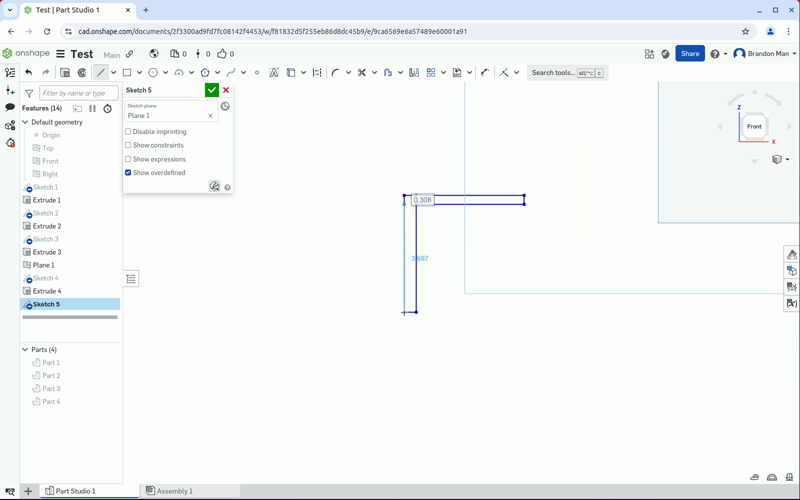
scroll(6)
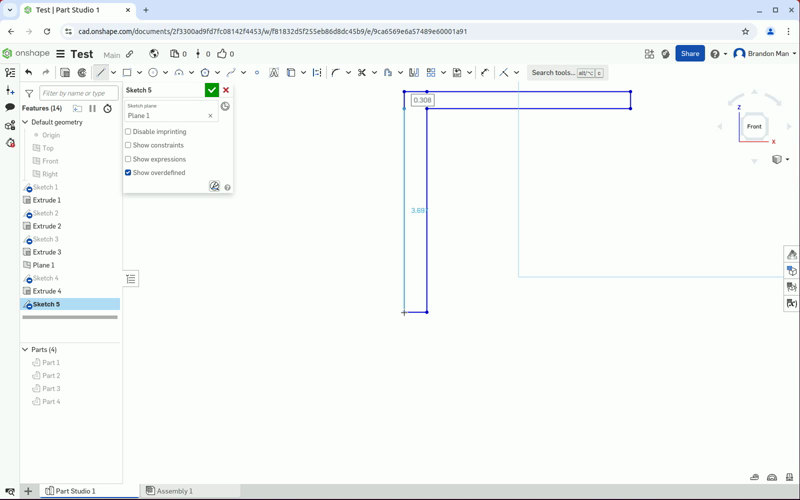
key_up(shift)
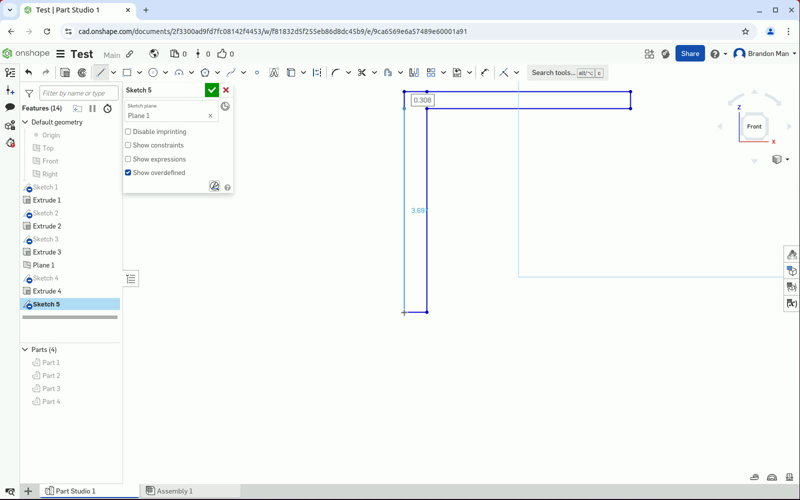
click(404, 312)
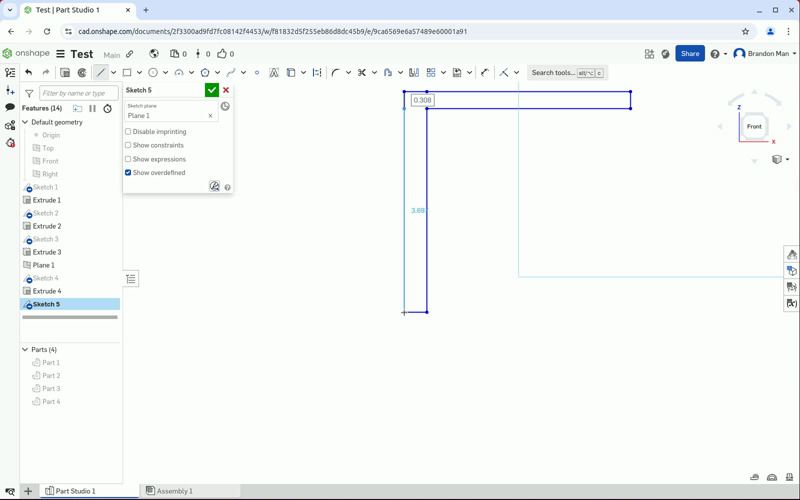
scroll(-6)
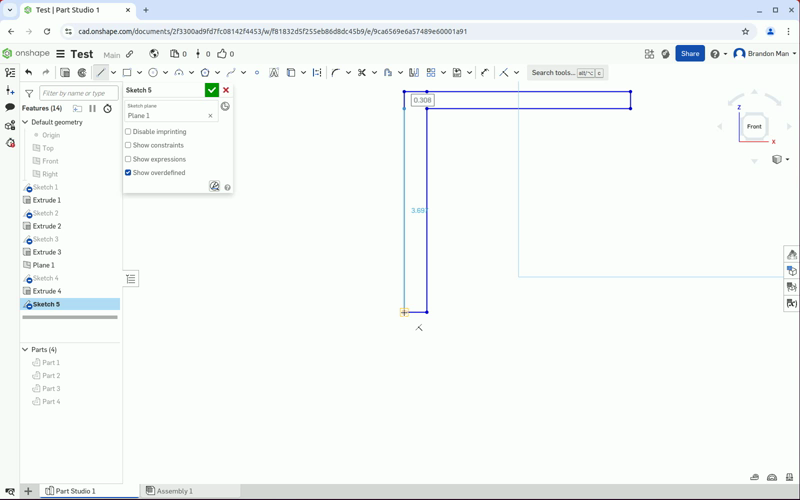
scroll(-6)
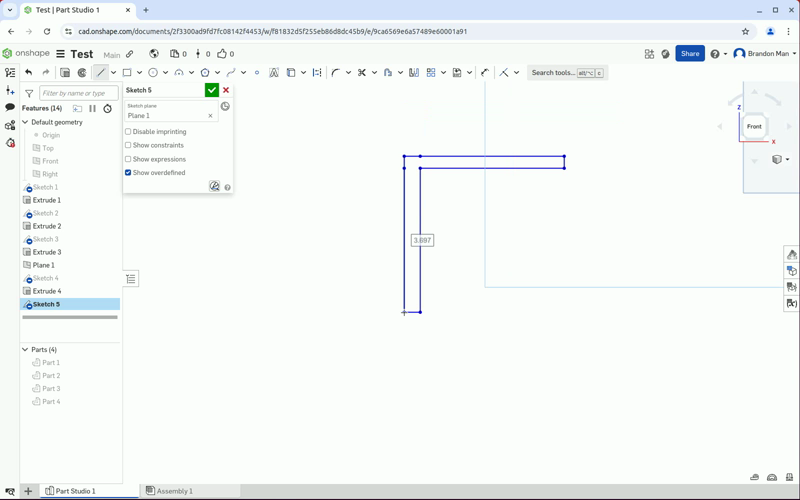
scroll(-6)
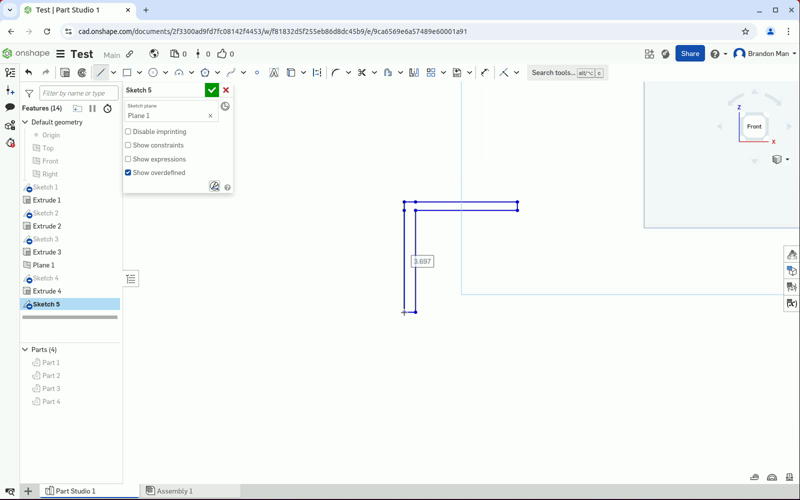
scroll(-6)
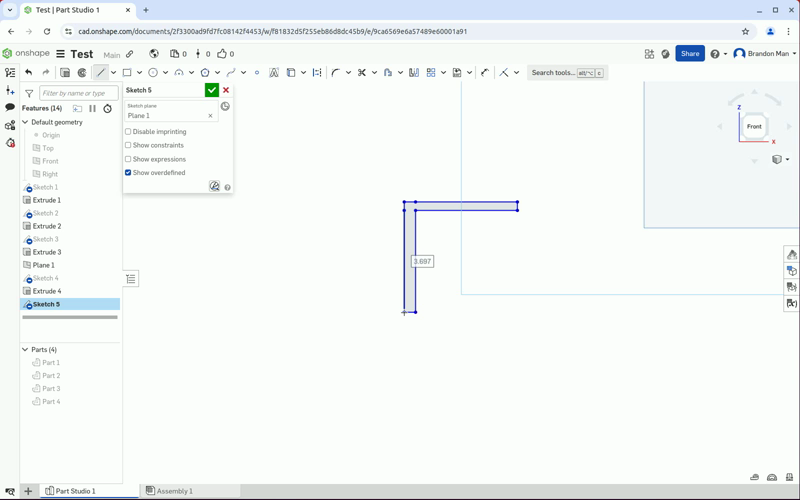
scroll(-6)
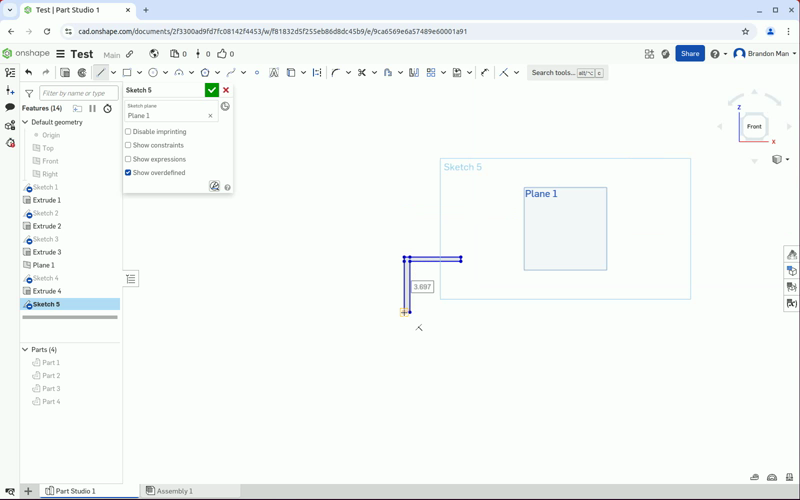
scroll(-6)
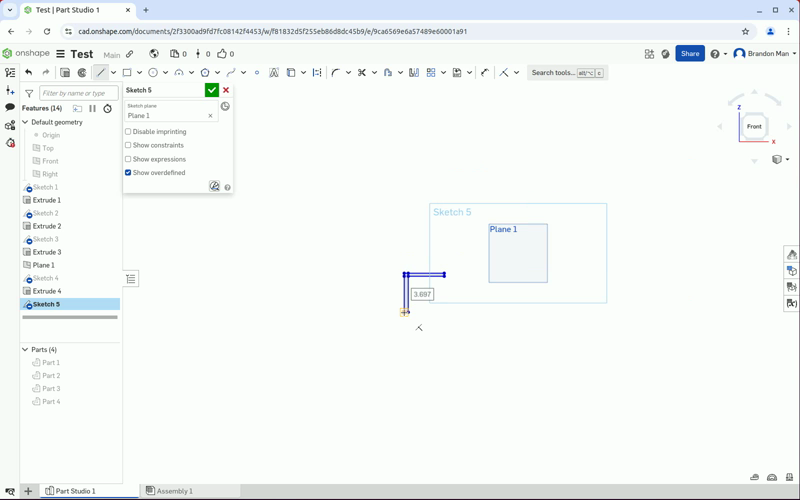
scroll(-6)
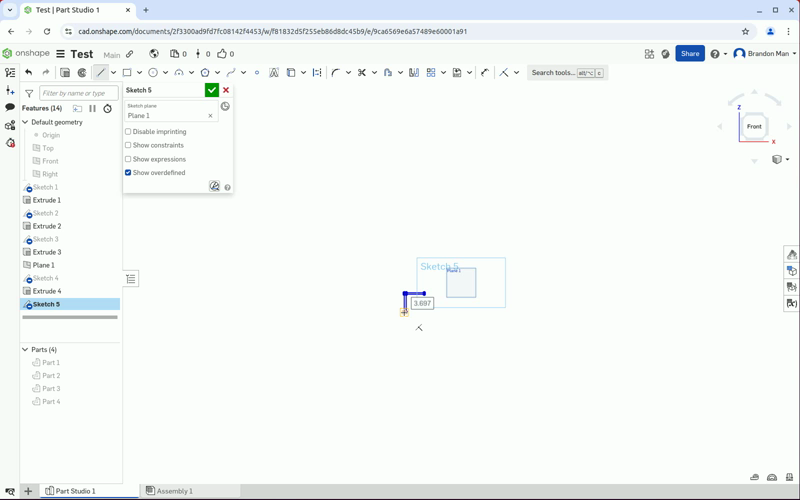
key(esc)
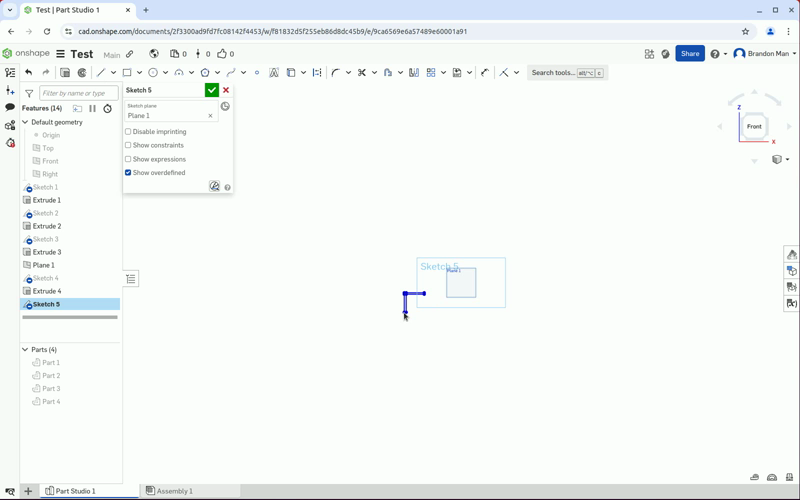
mouse_move(405, 307)
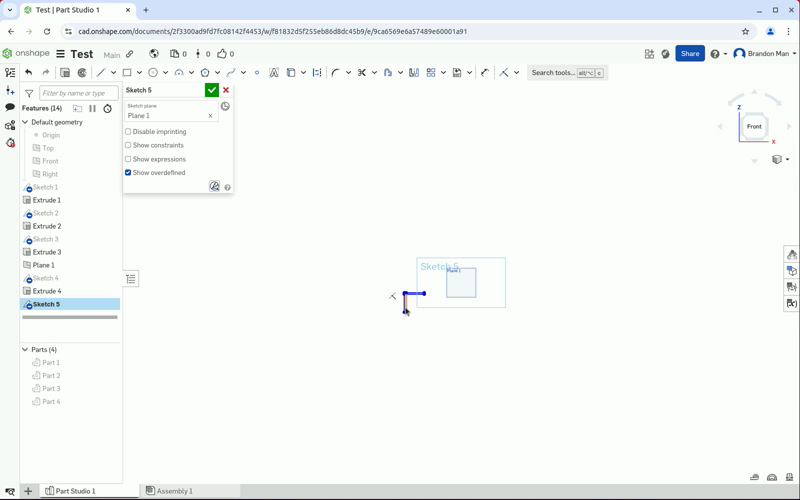
scroll(6)
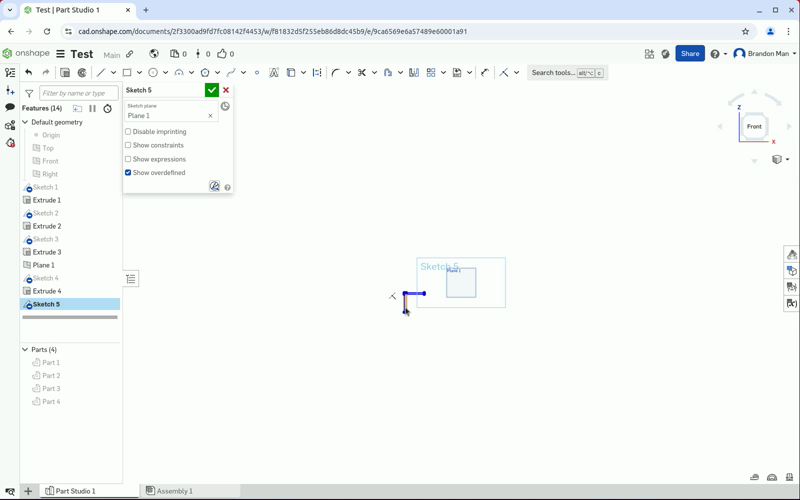
scroll(6)
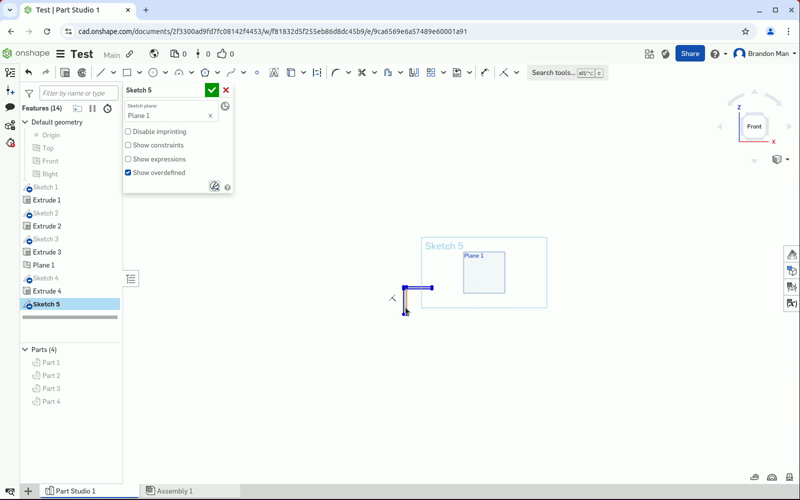
scroll(6)
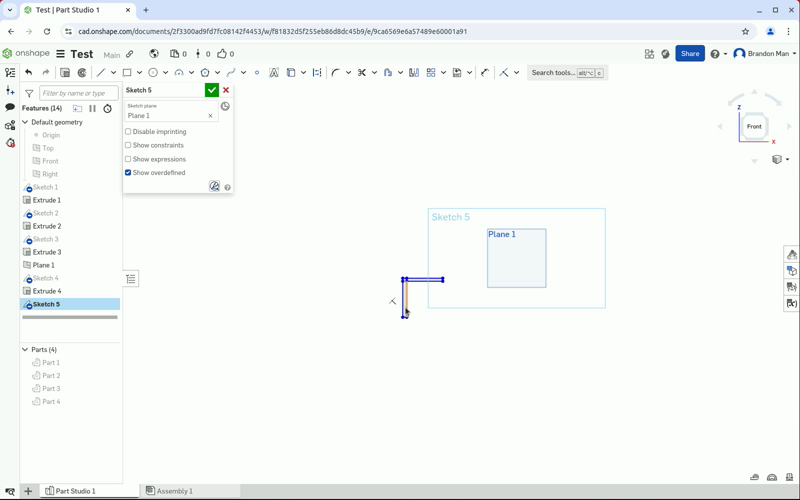
scroll(6)
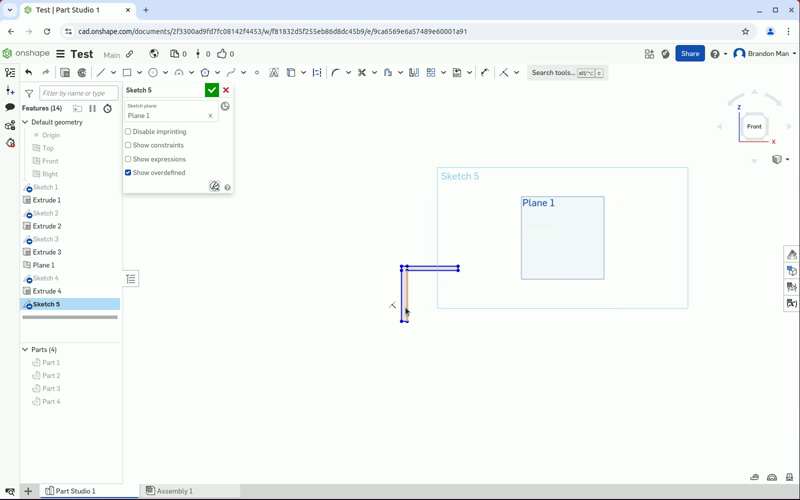
scroll(6)
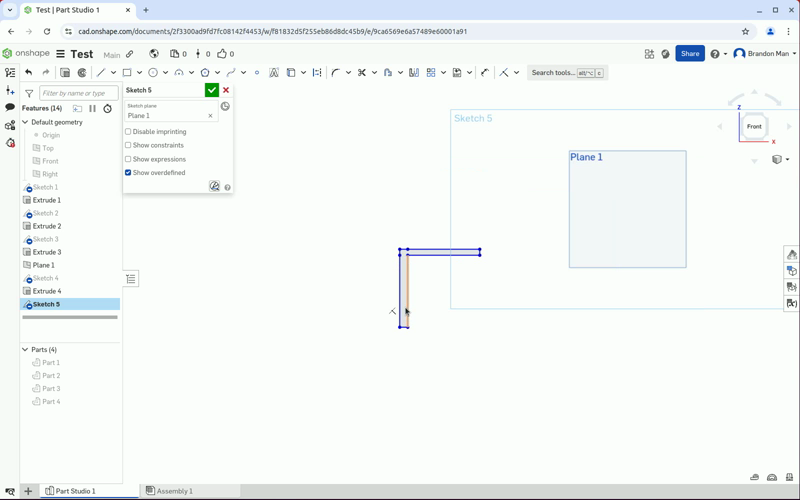
scroll(6)
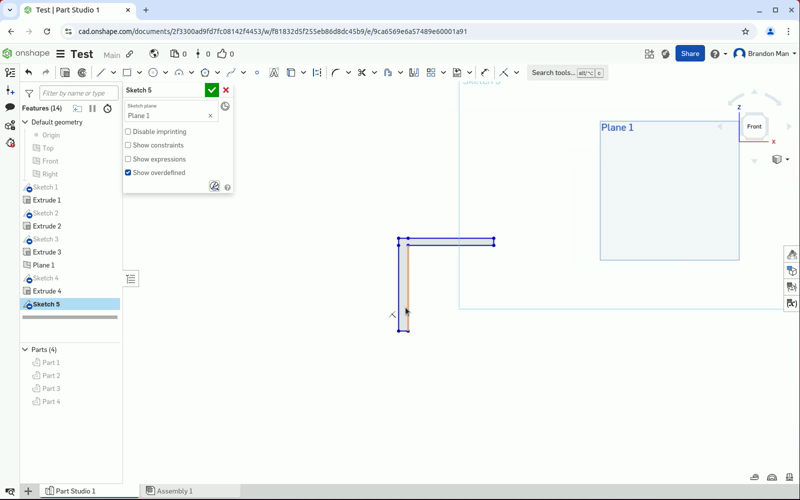
scroll(6)
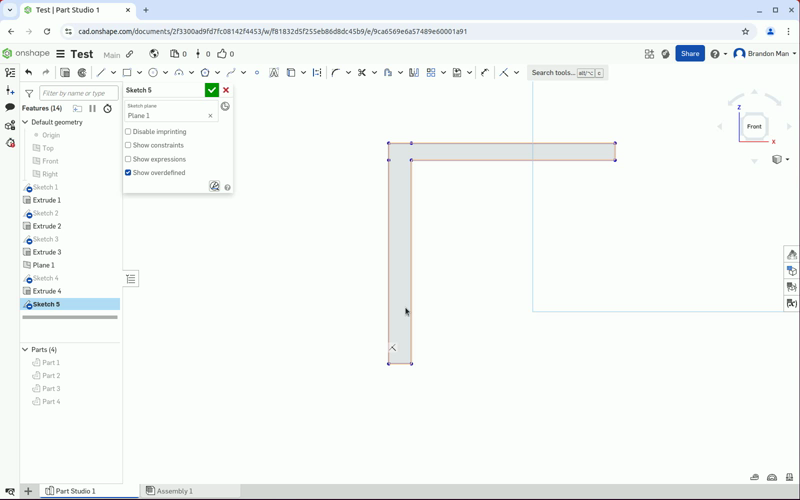
click(405, 307)
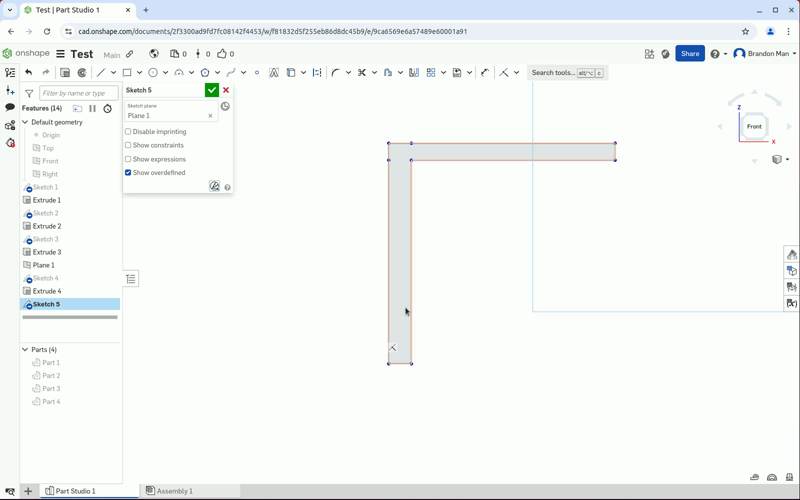
scroll(-6)
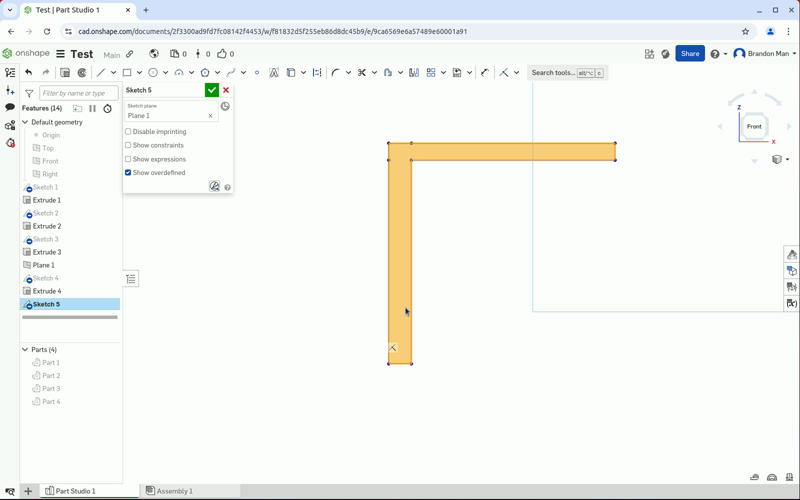
scroll(-6)
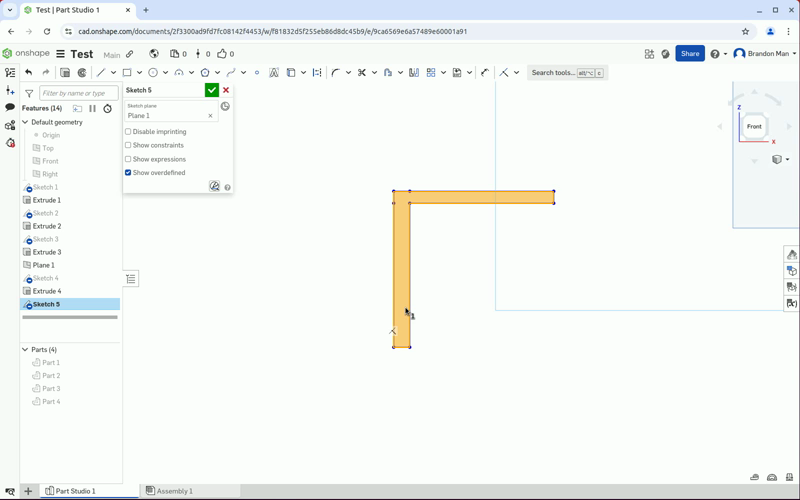
scroll(-6)
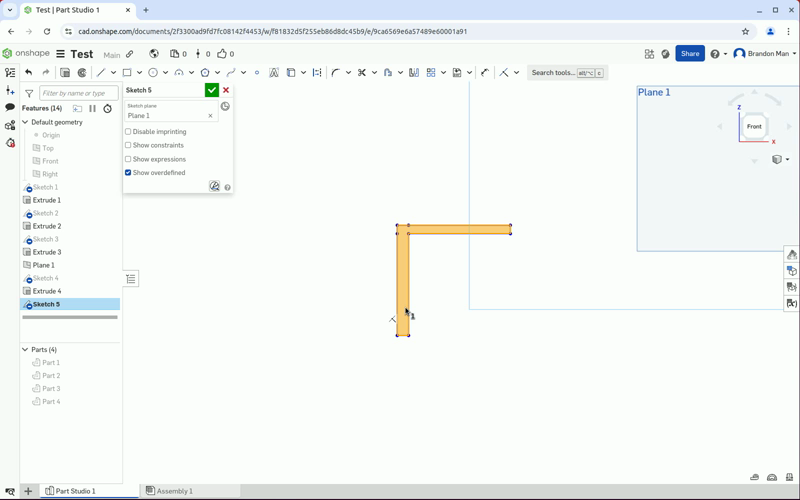
scroll(-6)
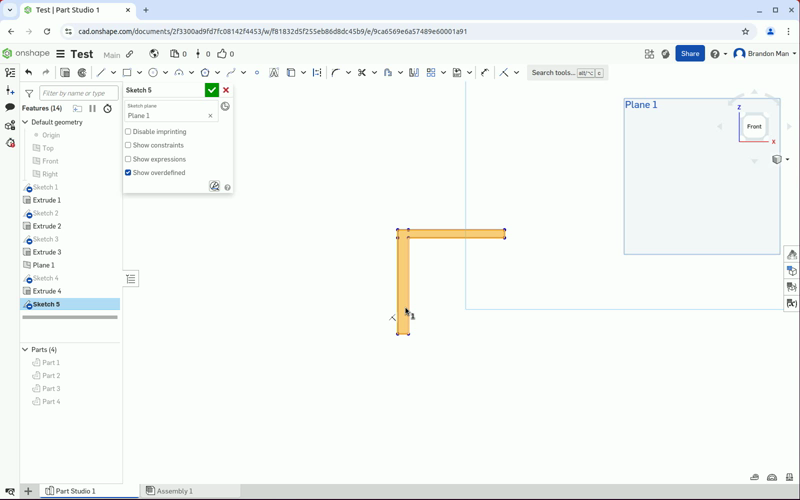
scroll(-6)
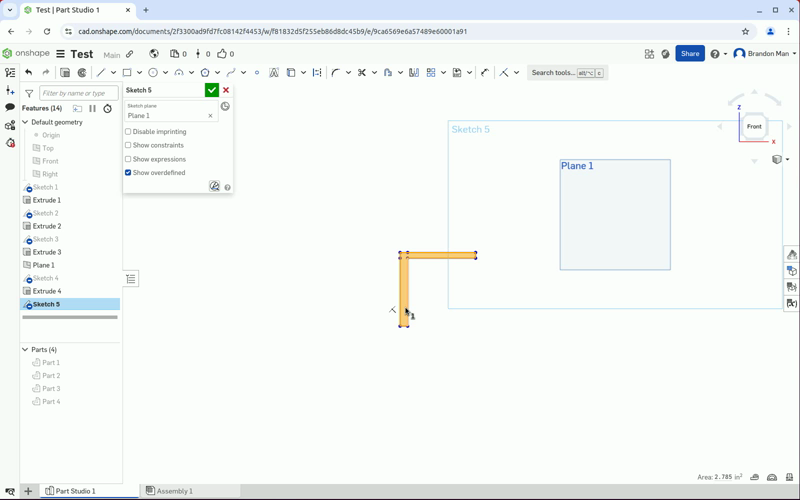
scroll(-6)
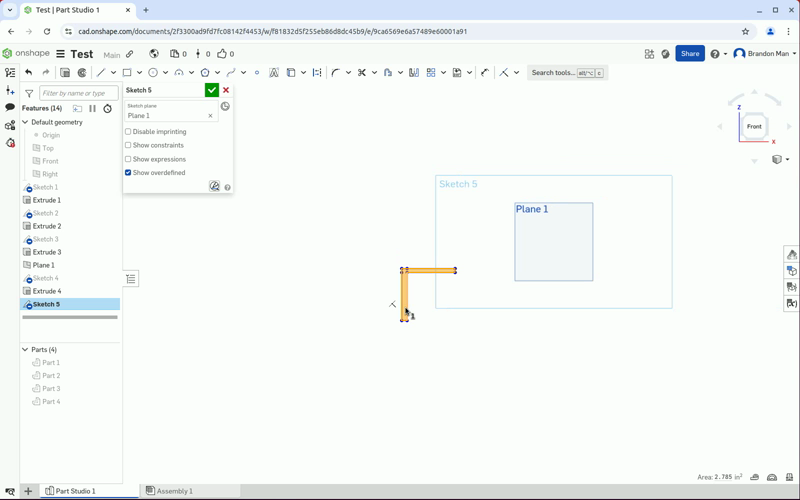
scroll(-6)
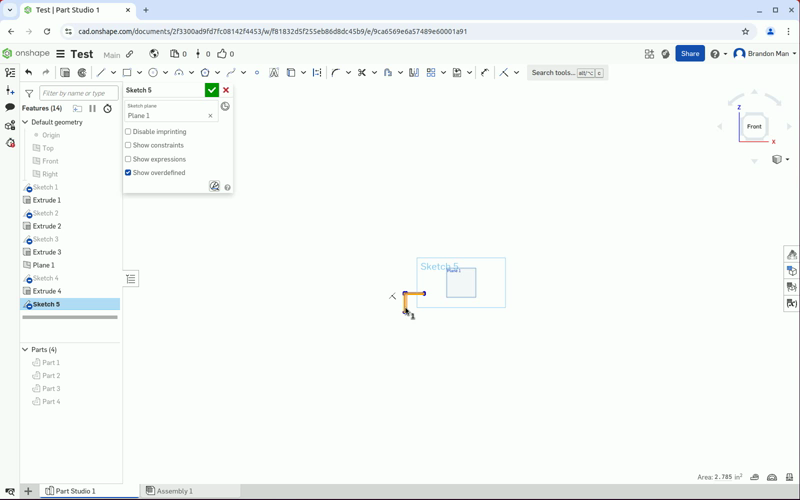
mouse_move(73, 352)
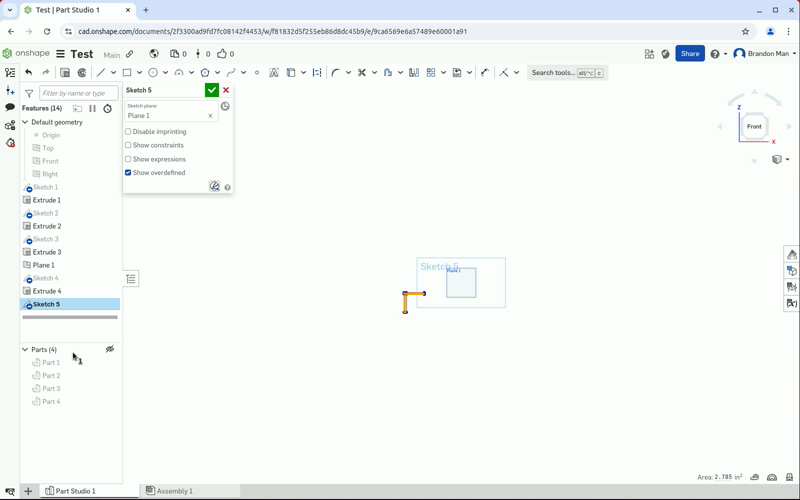
key(shift+y)
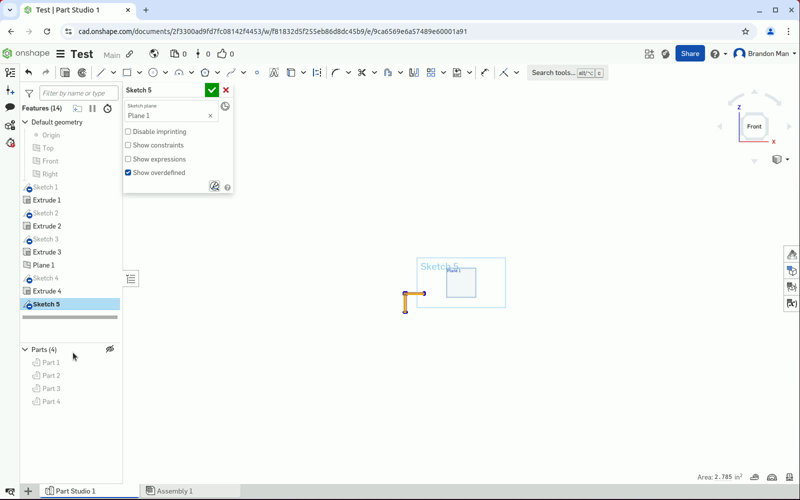
key(shift+e)
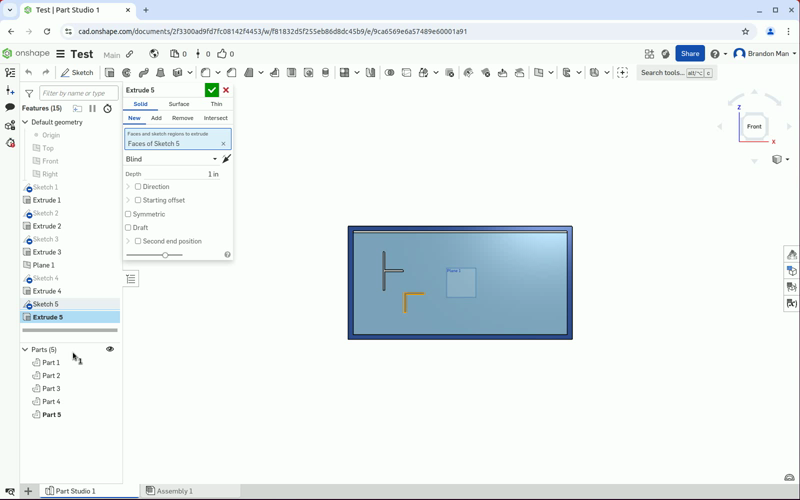
mouse_move(143, 106)
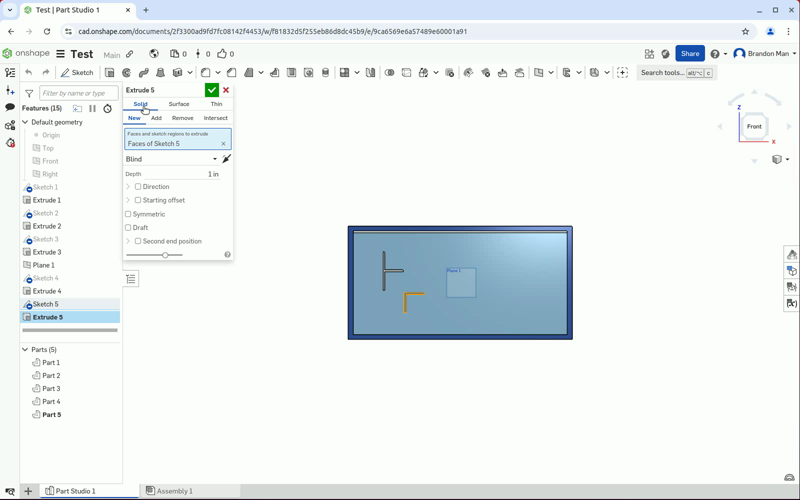
click(143, 106)
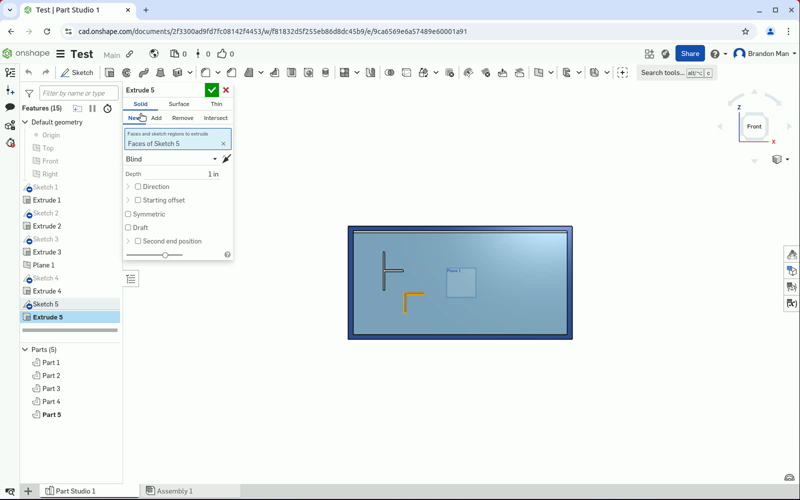
mouse_move(137, 120)
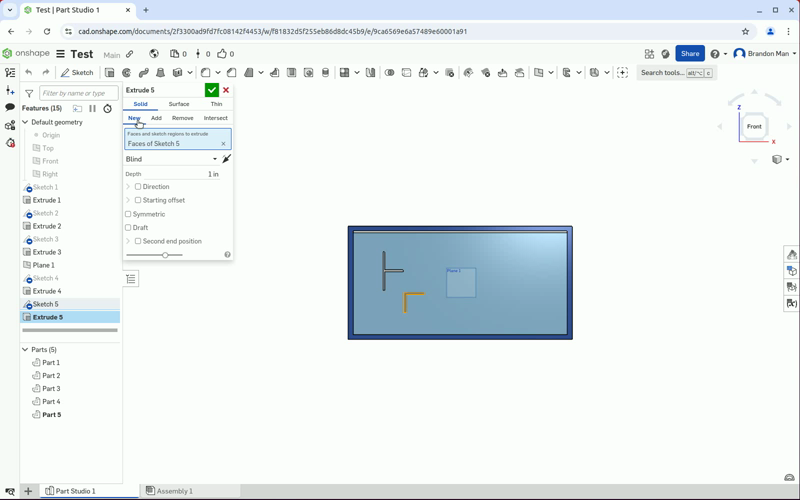
click(137, 120)
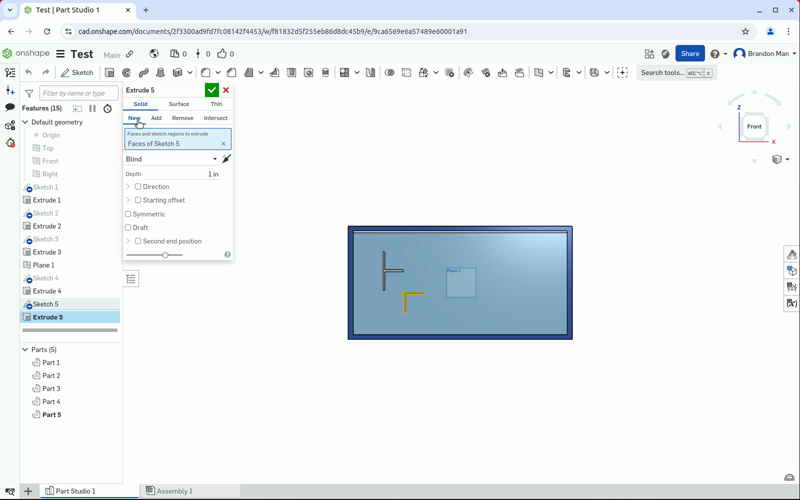
key(tab, 4)
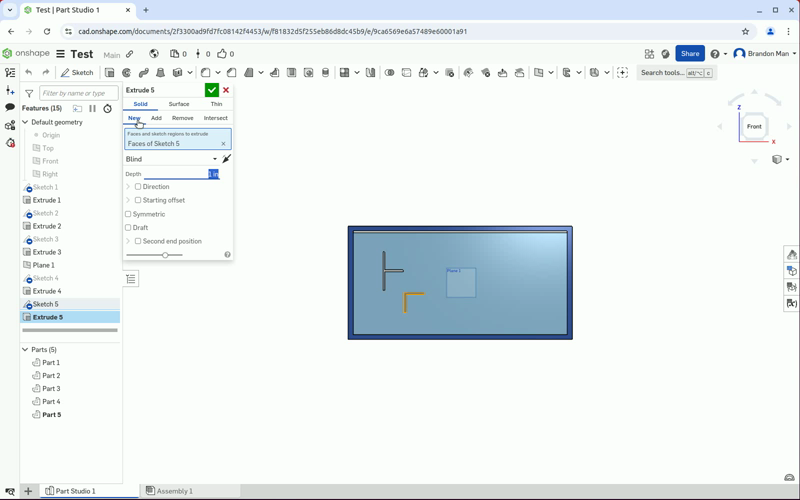
text(2.889)
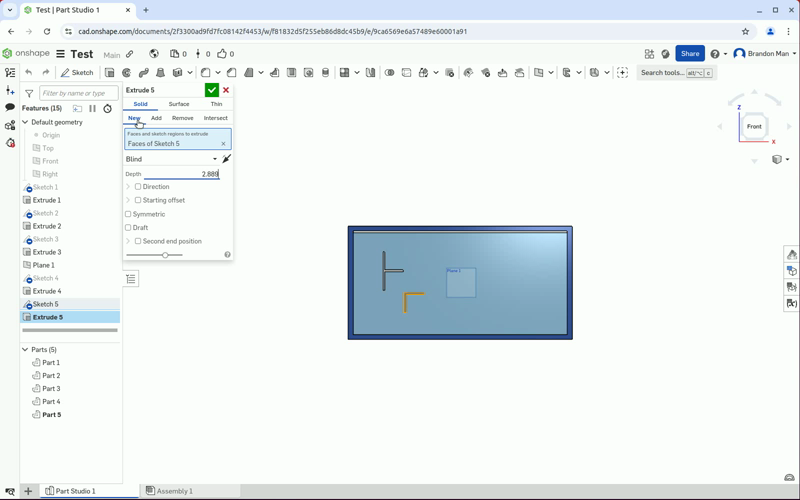
key(enter)
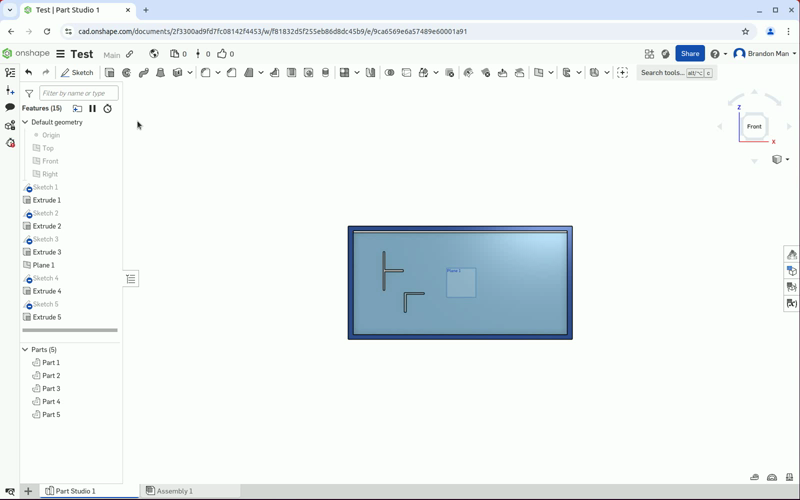
key(shift+h)
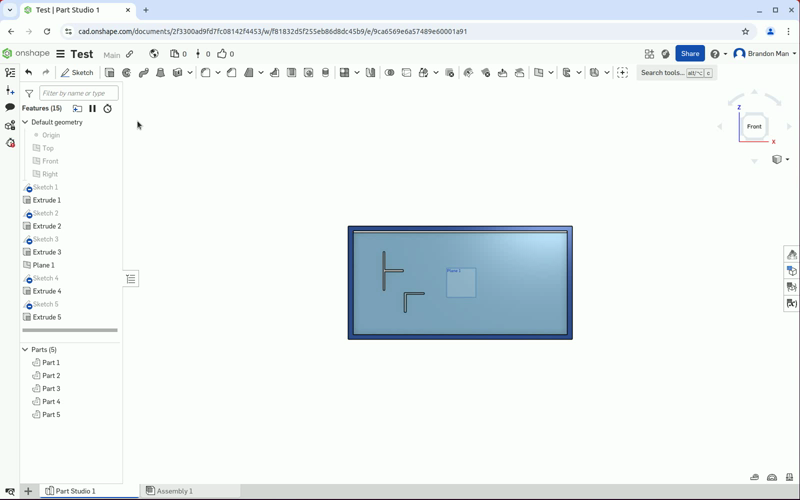
key(shift+h)
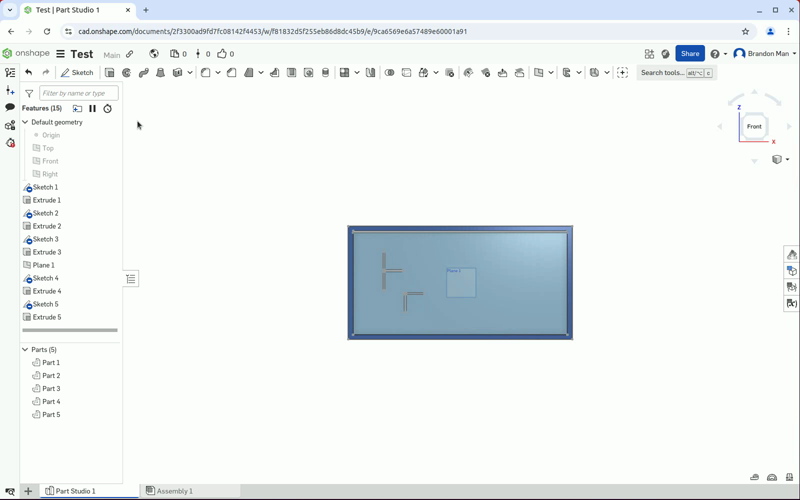
key(shift+7)
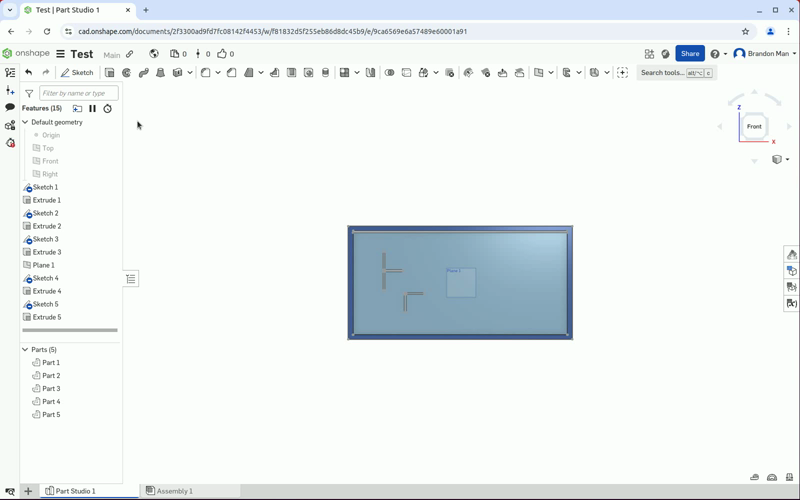
key(left, 2)
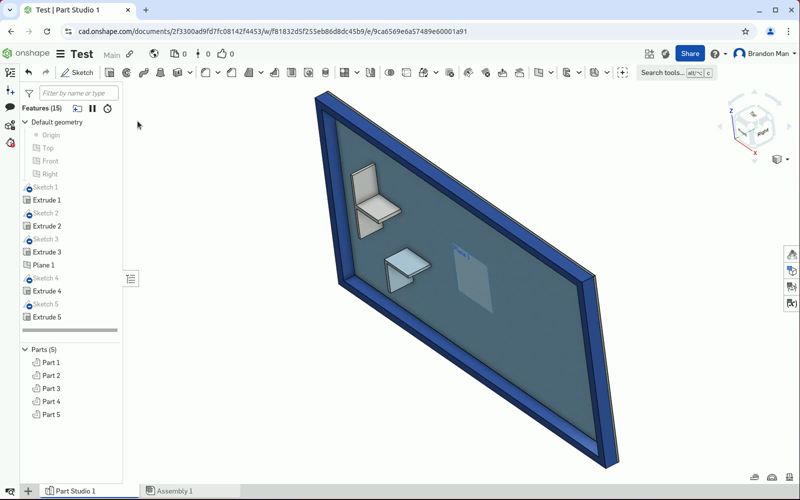
key(down, 2)
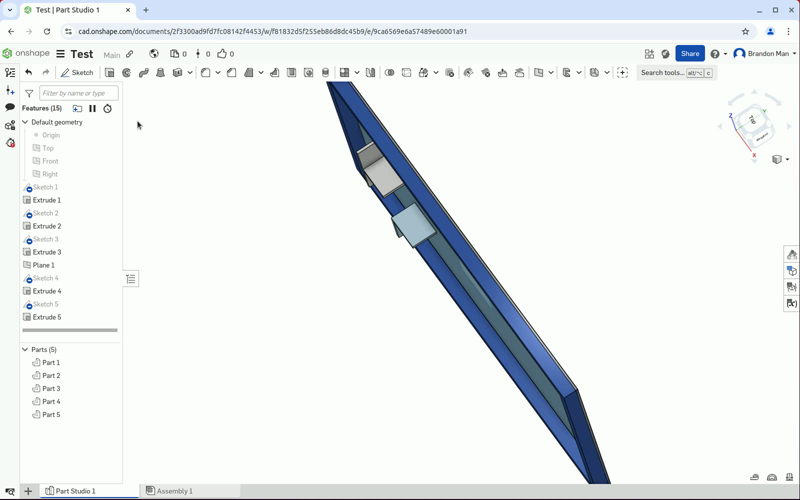
key(up, 2)
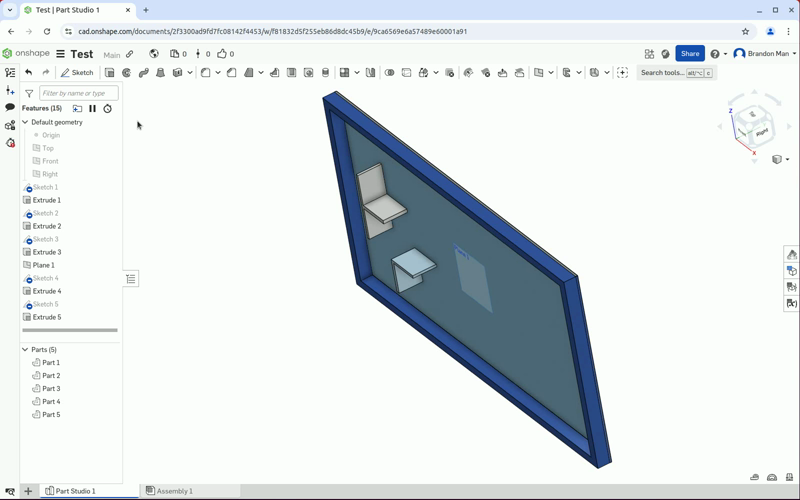
key(right, 2)
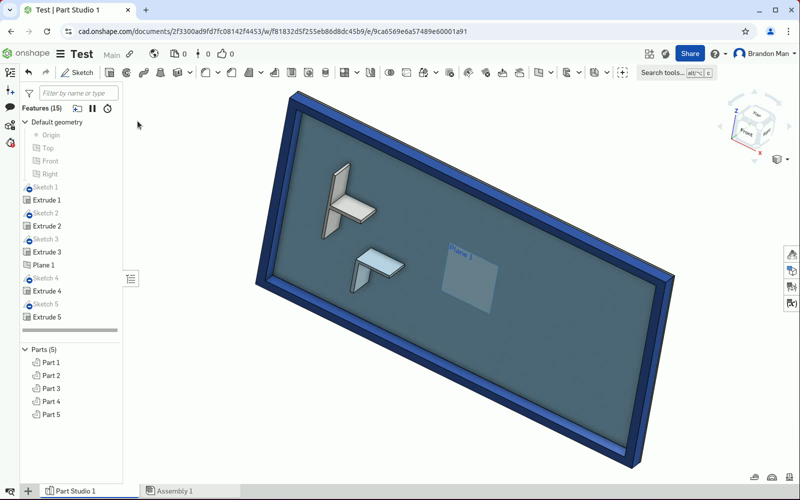
mouse_move(73, 189)
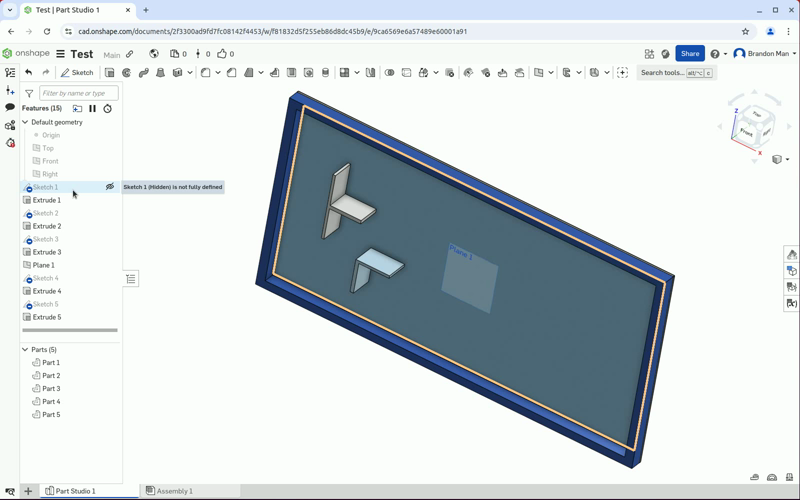
click(73, 189)